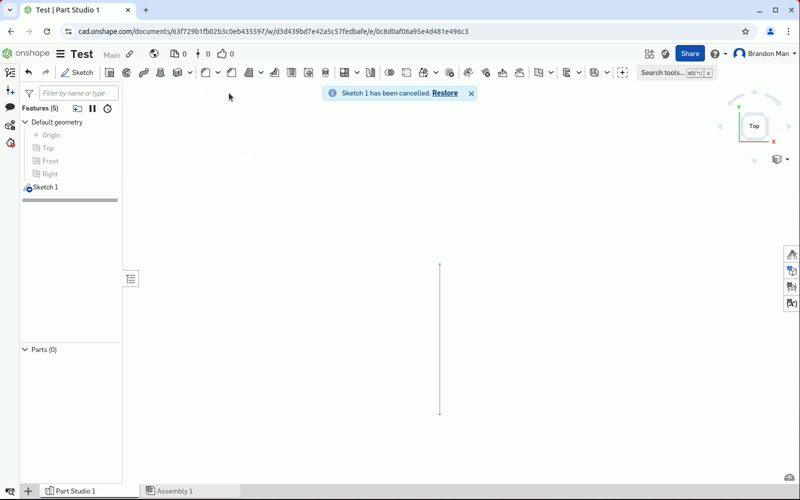
key(shift+h)
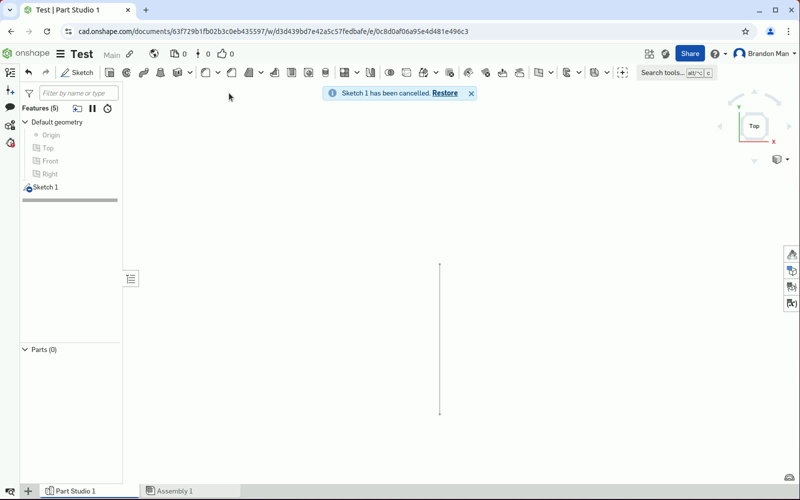
key(shift+s)
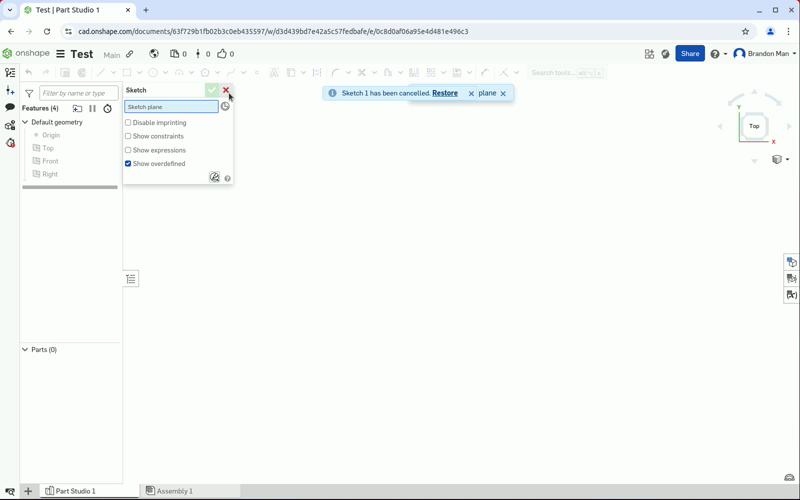
mouse_move(73, 150)
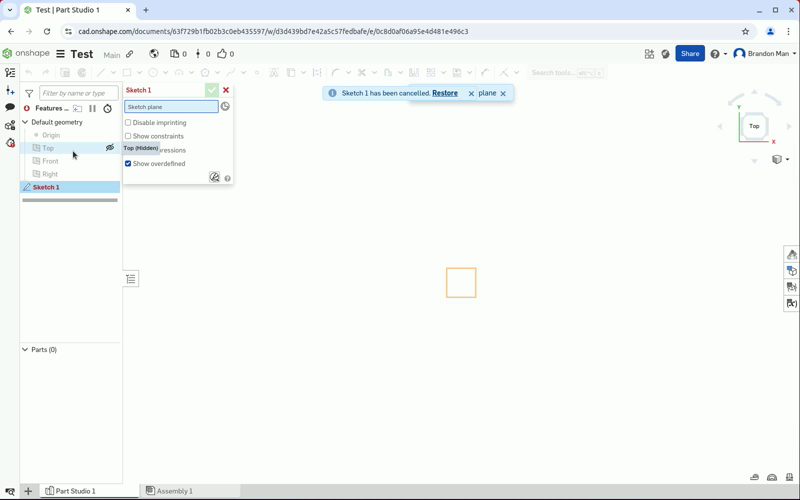
click(73, 150)
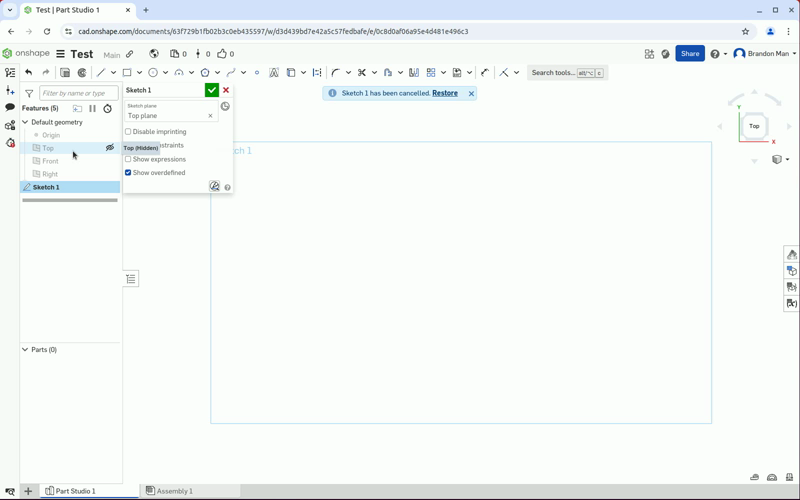
mouse_move(73, 352)
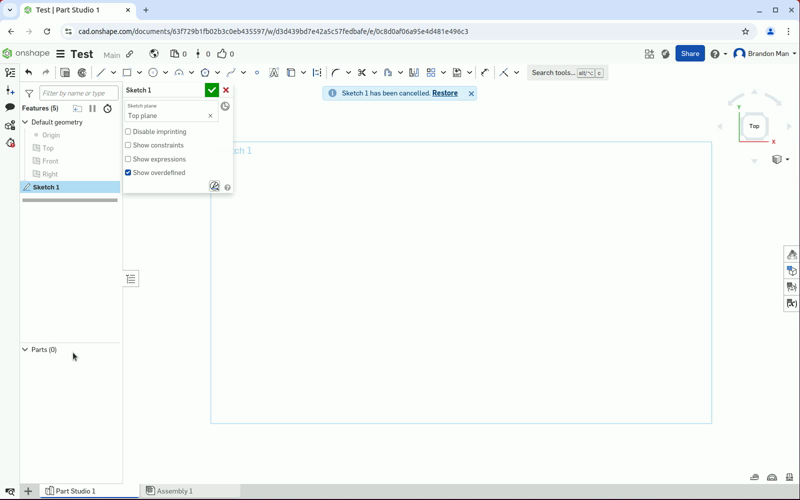
key(y)
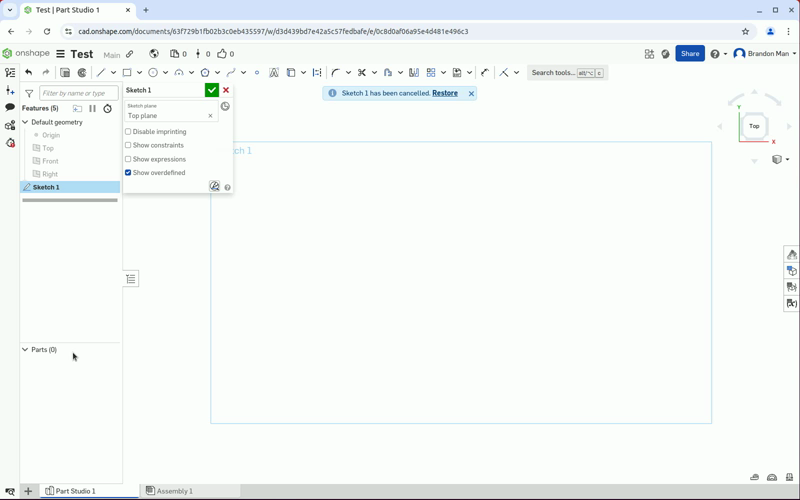
key(l)
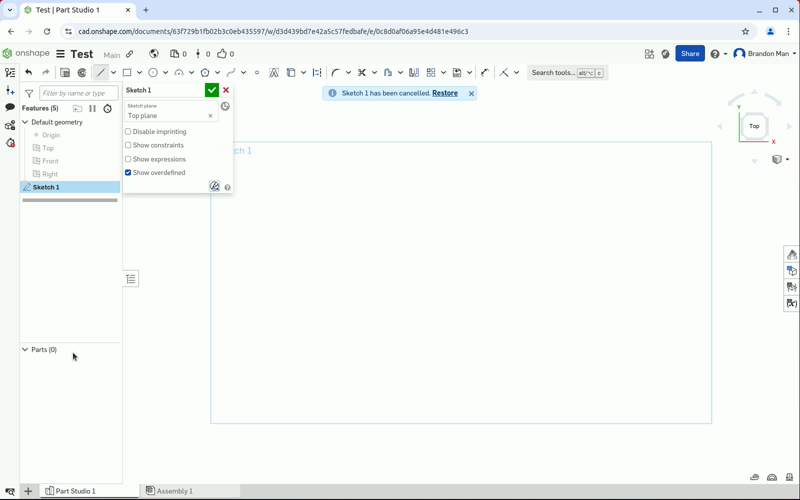
key_down(shift)
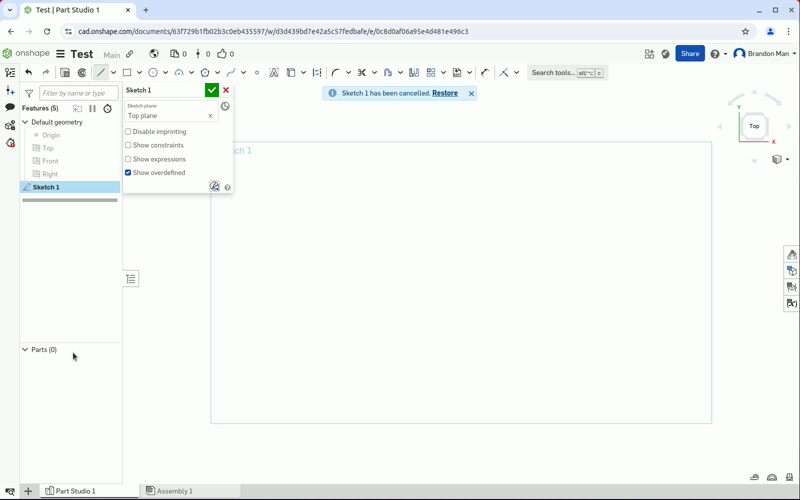
mouse_move(348, 293)
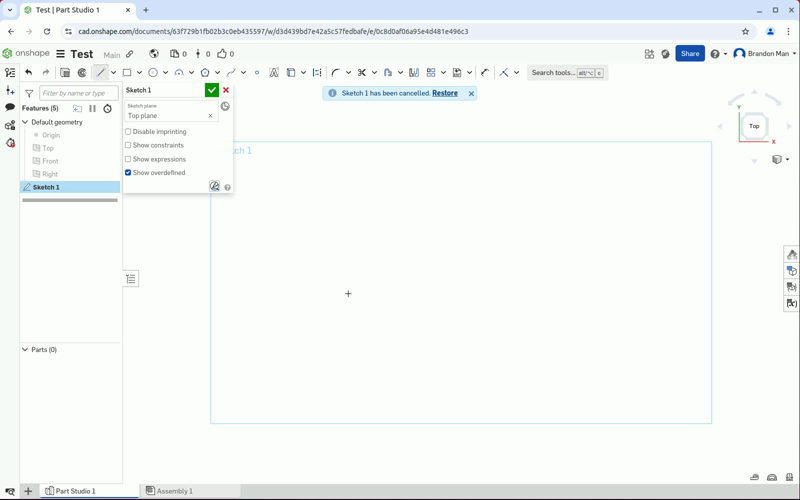
click(348, 293)
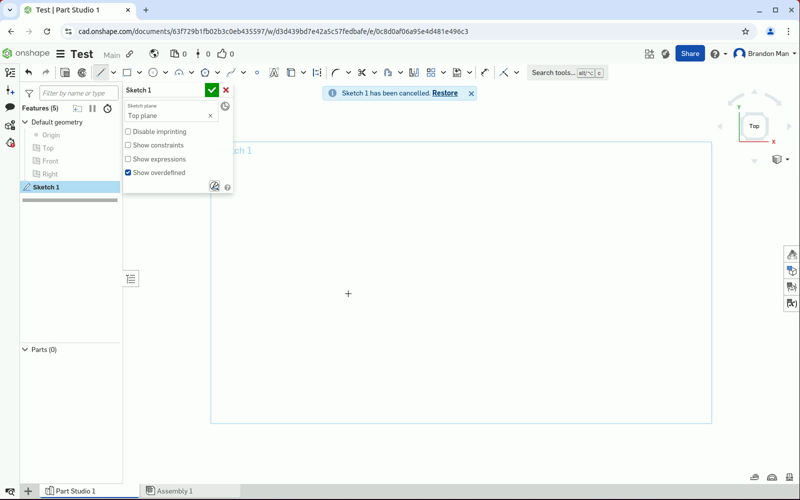
key_up(shift)
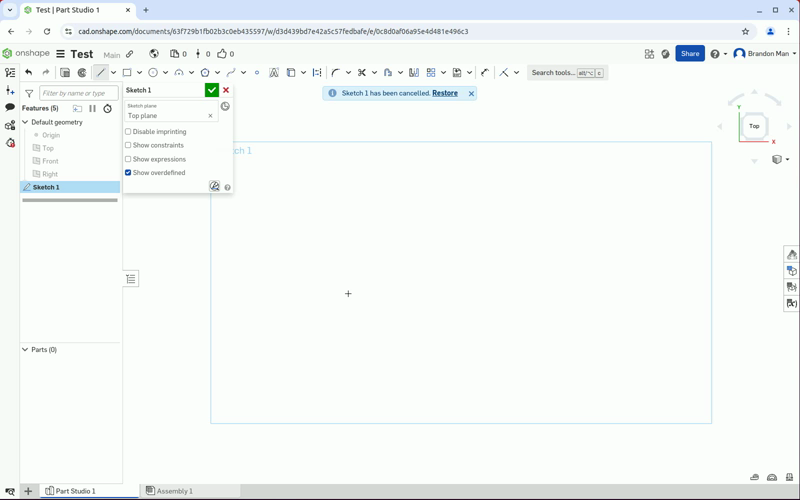
key_down(shift)
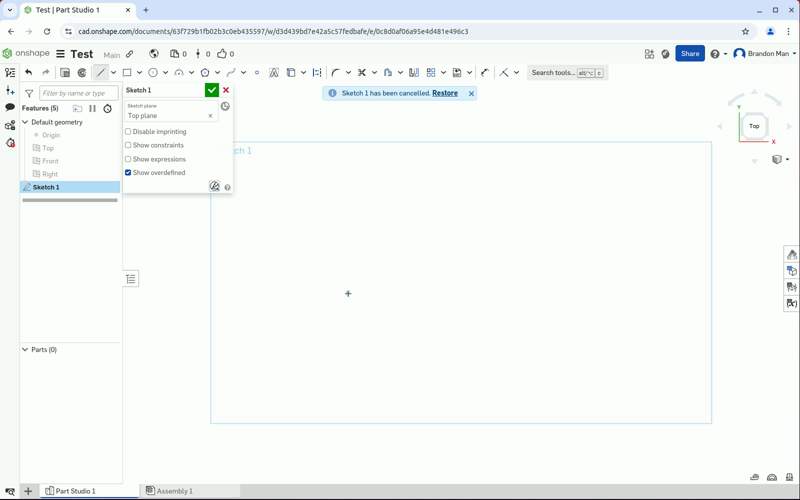
mouse_move(378, 293)
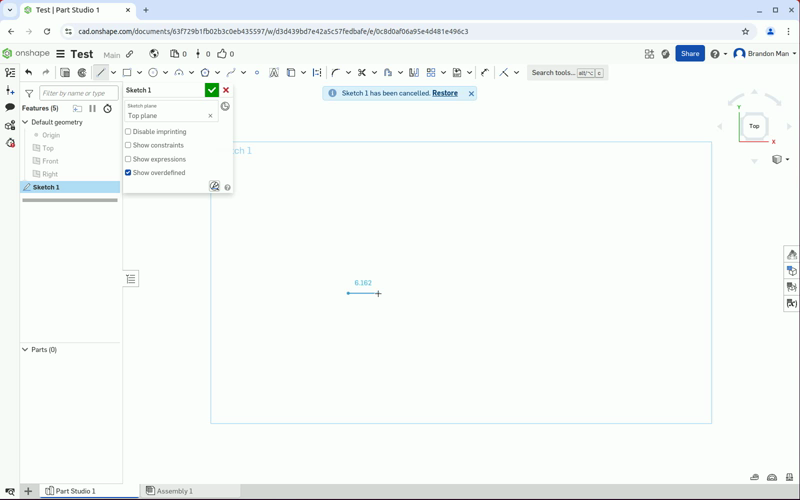
mouse_move(358, 293)
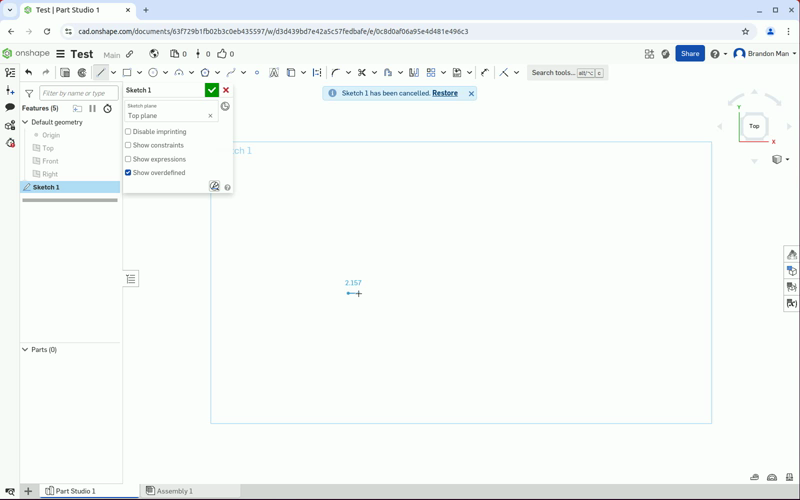
click(358, 293)
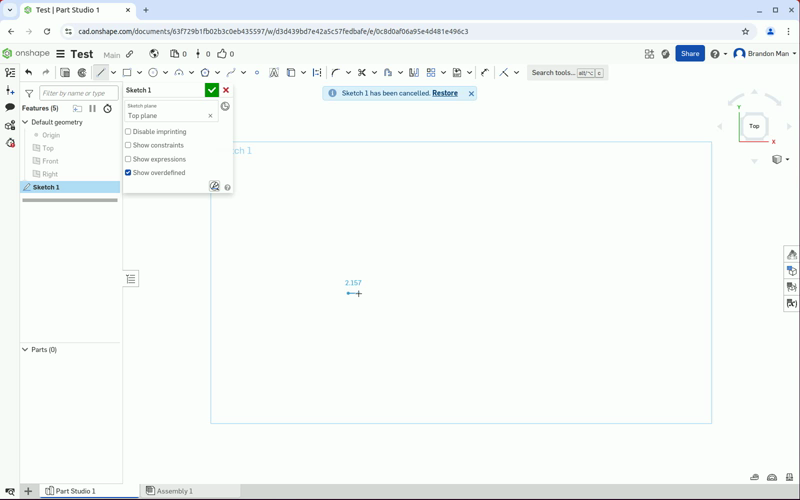
key_up(shift)
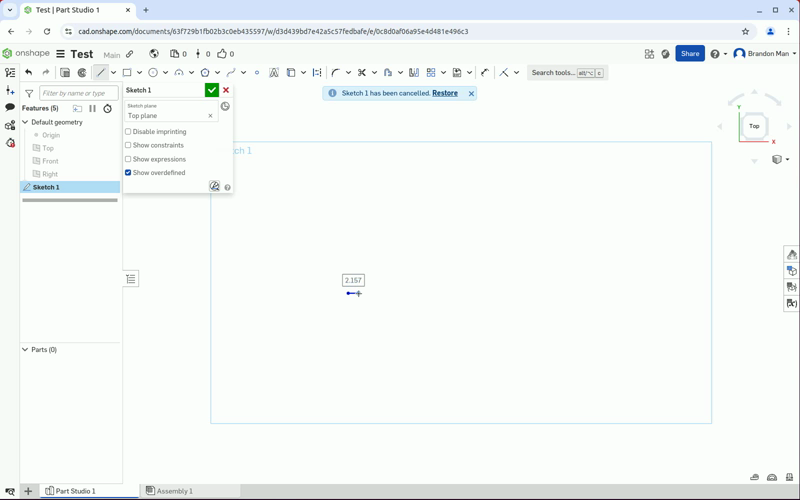
key_down(shift)
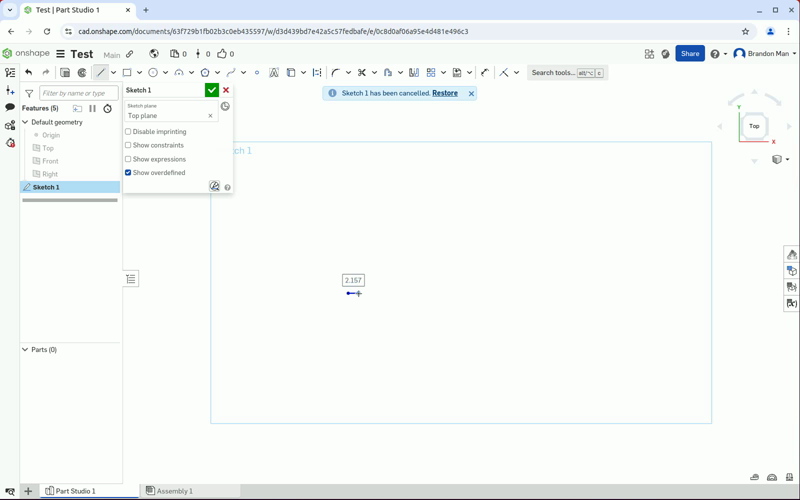
mouse_move(388, 293)
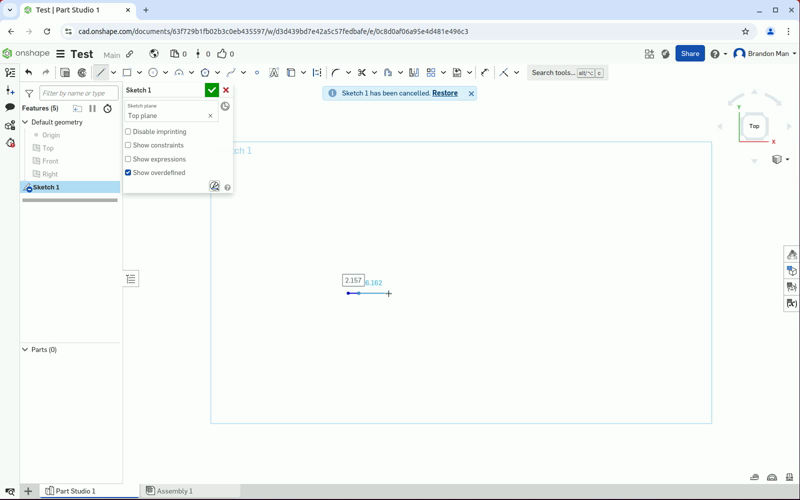
mouse_move(358, 270)
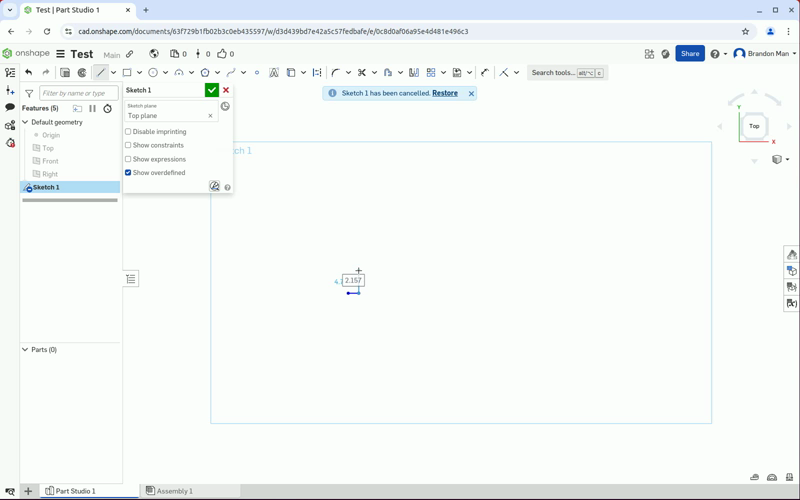
click(358, 270)
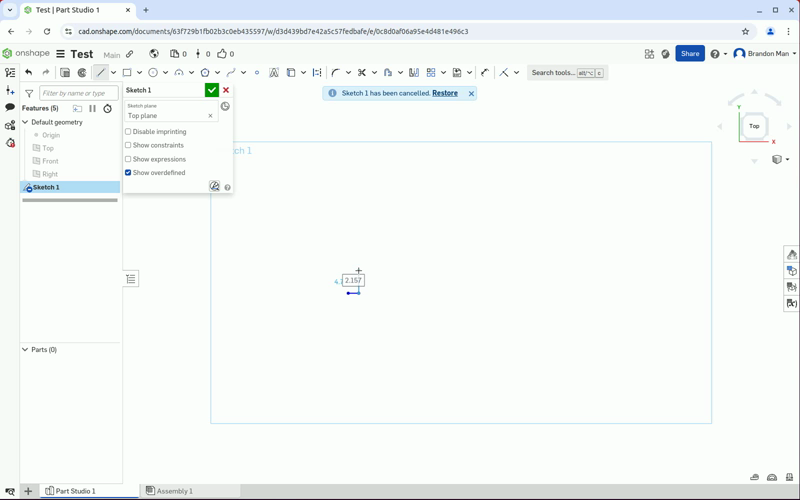
key_up(shift)
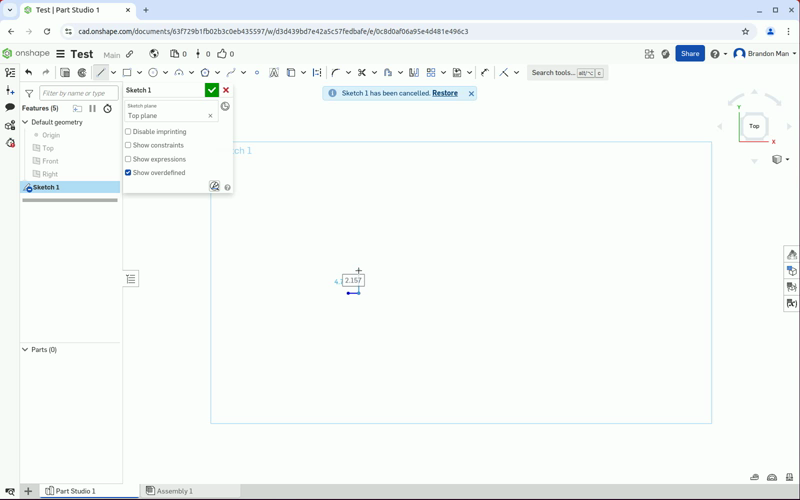
key_down(shift)
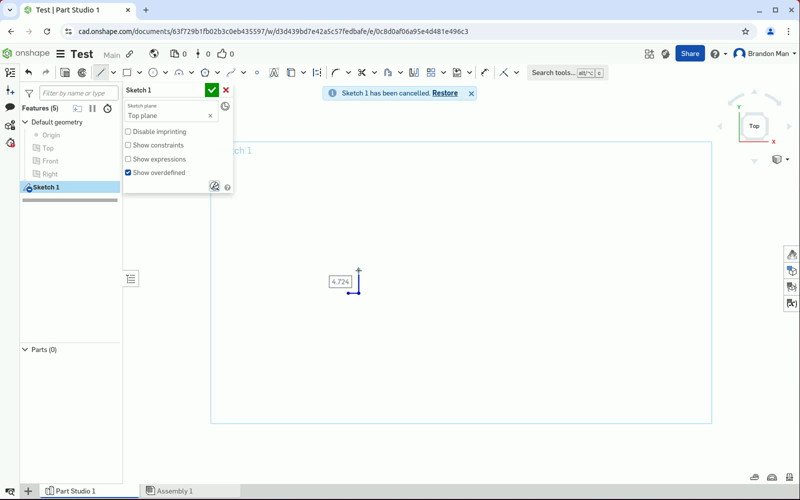
mouse_move(388, 270)
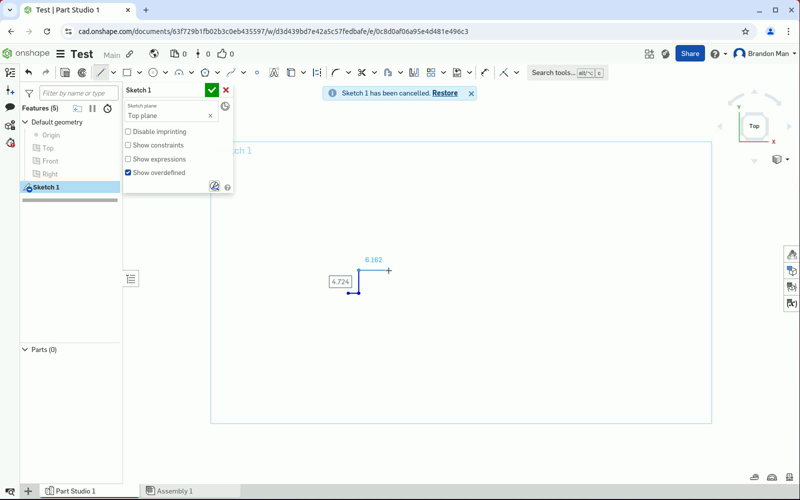
mouse_move(348, 270)
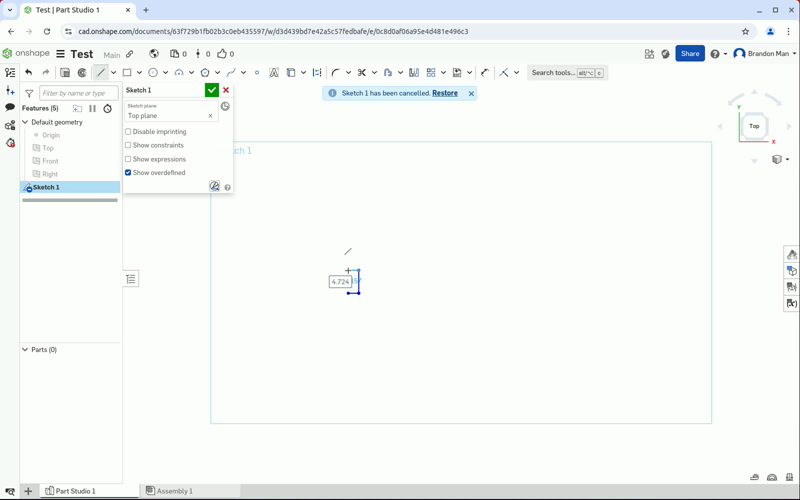
click(348, 270)
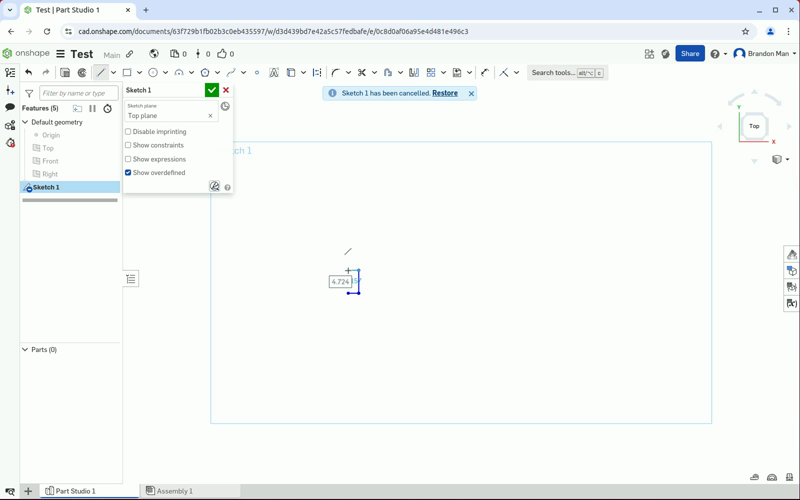
key_up(shift)
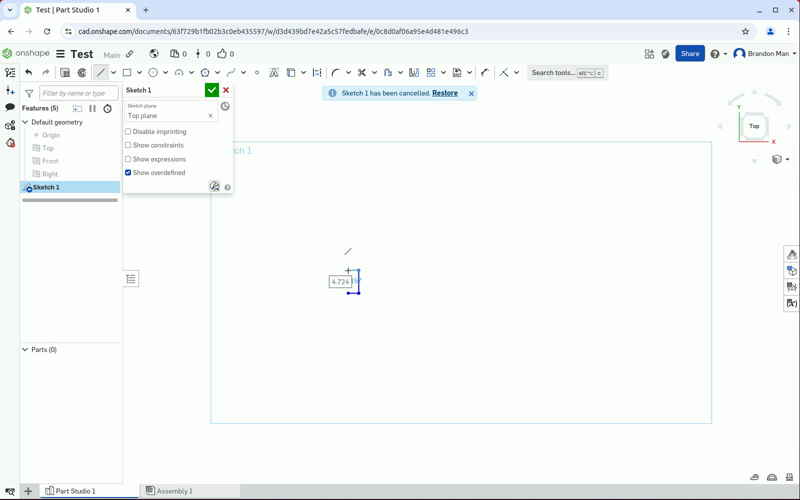
mouse_move(378, 270)
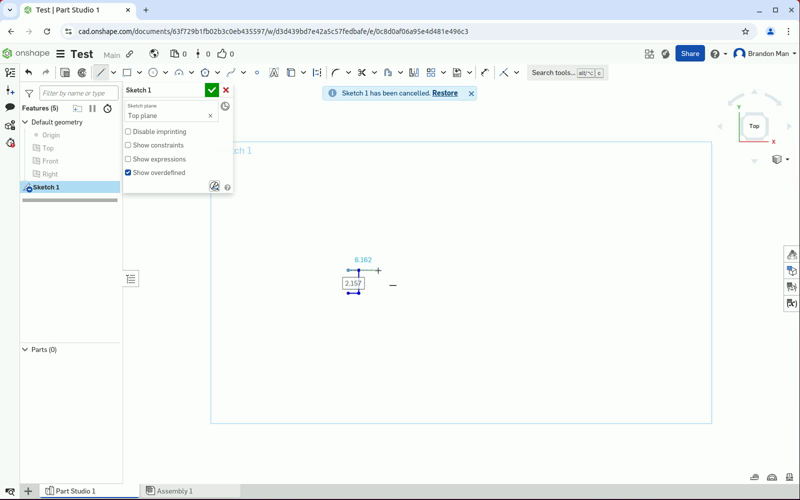
key_down(shift)
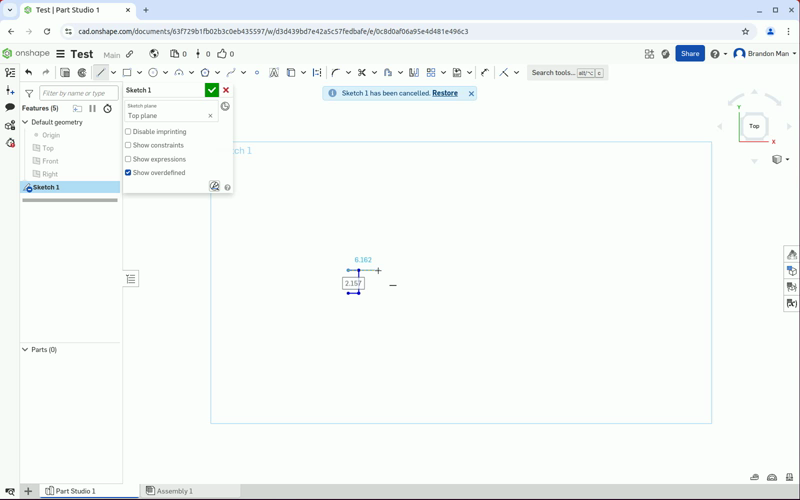
mouse_move(348, 293)
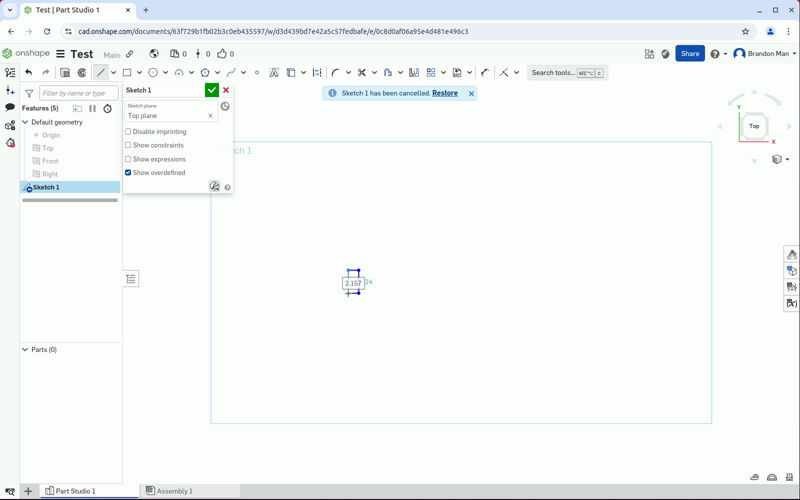
key_up(shift)
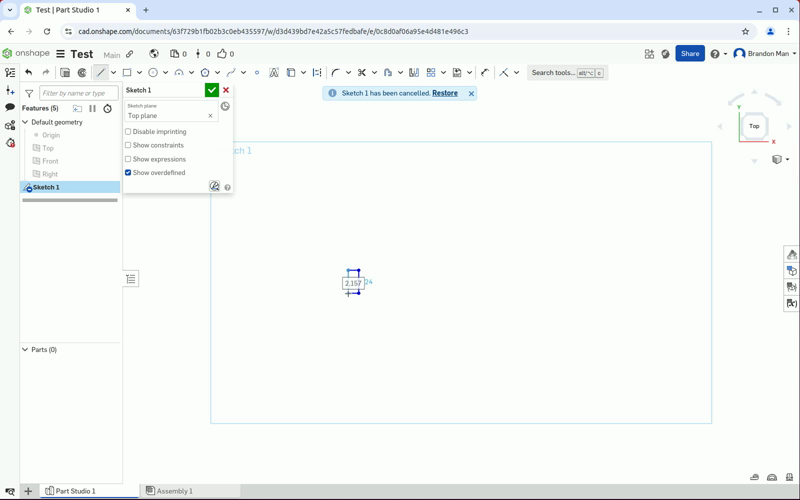
click(348, 293)
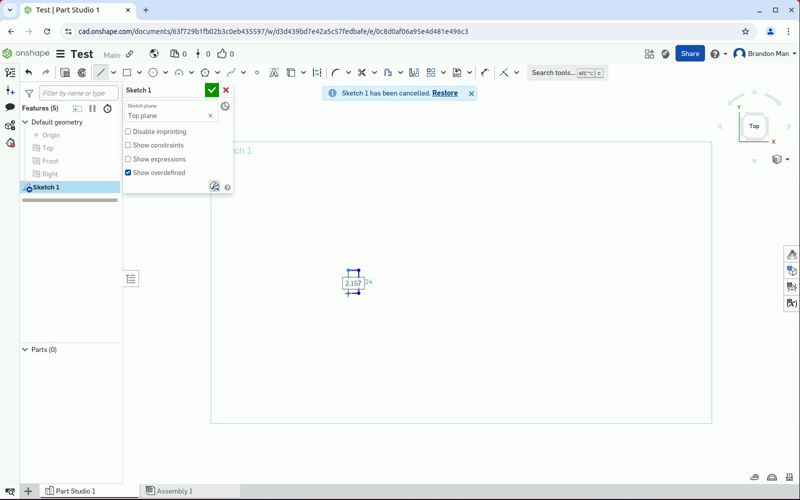
key(esc)
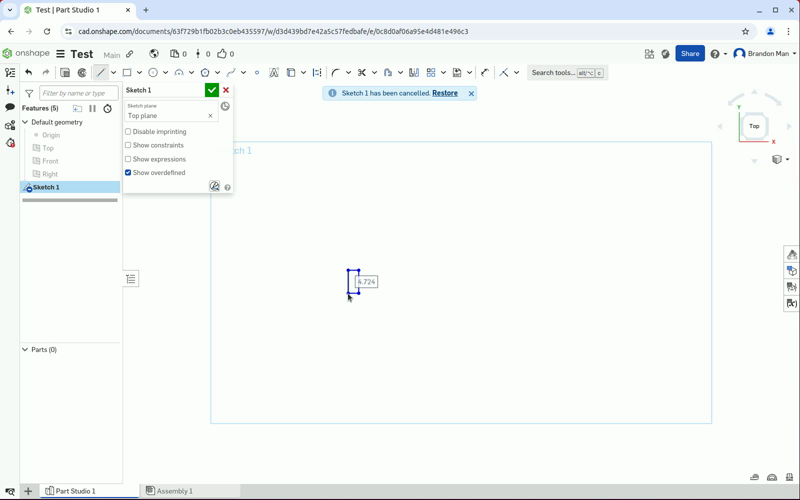
mouse_move(352, 289)
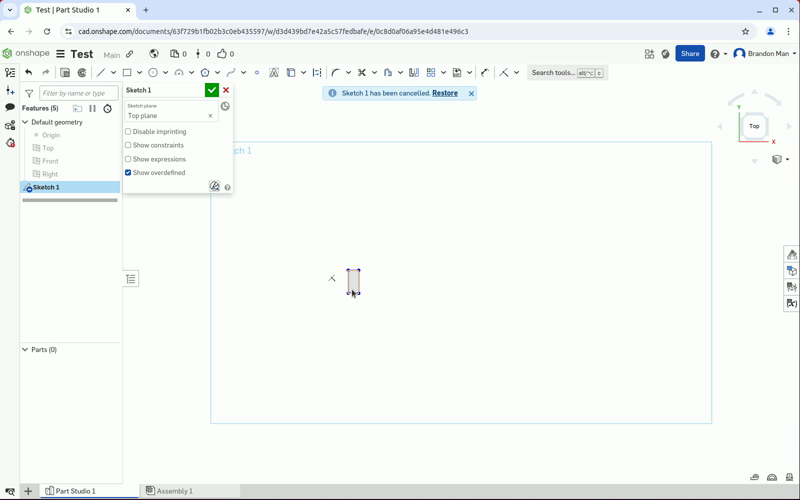
scroll(6)
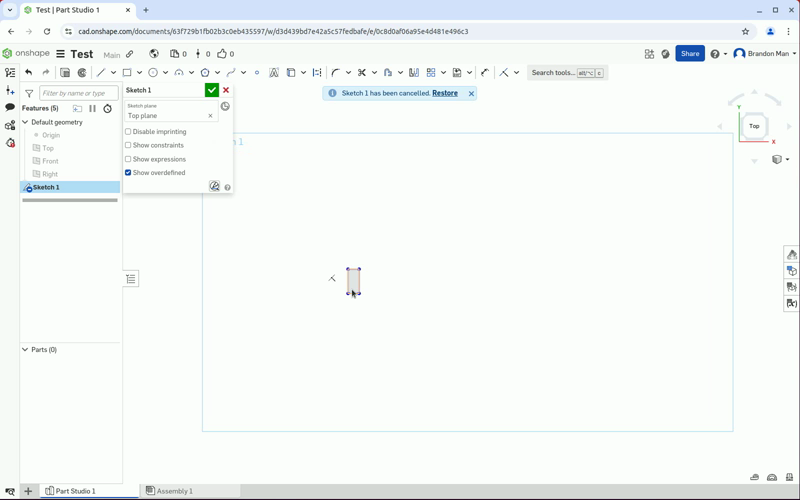
scroll(6)
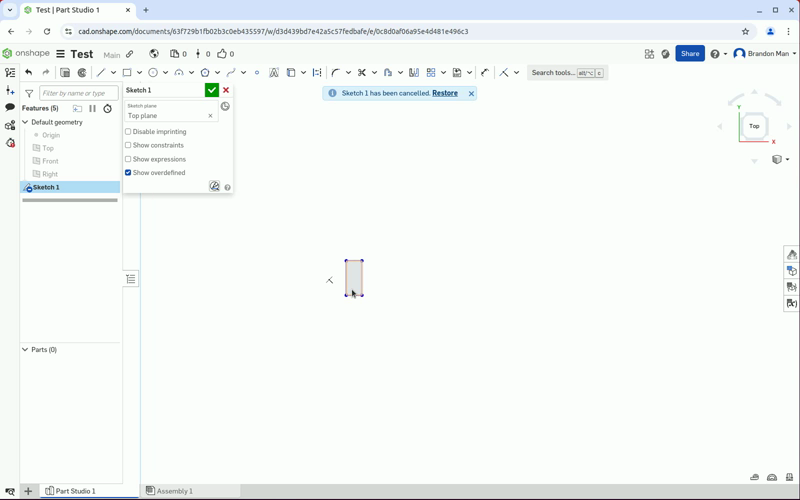
scroll(6)
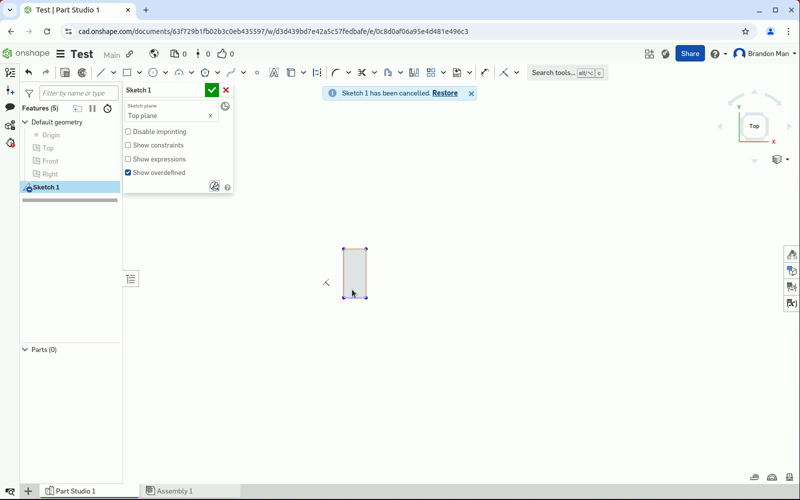
scroll(6)
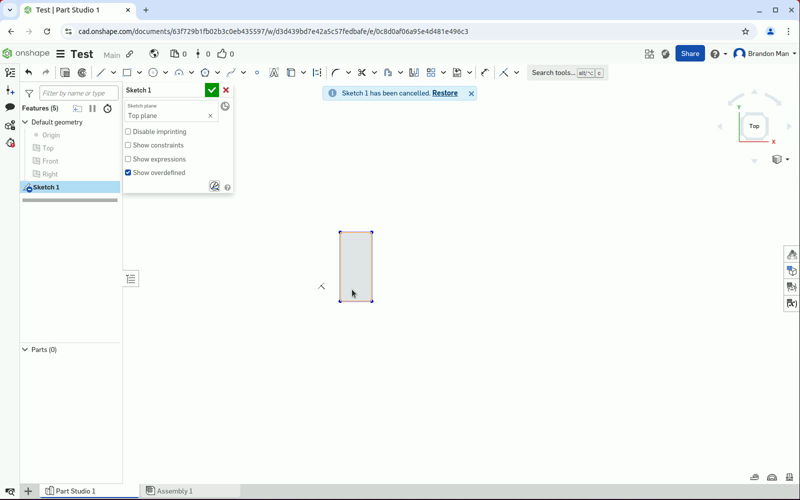
scroll(6)
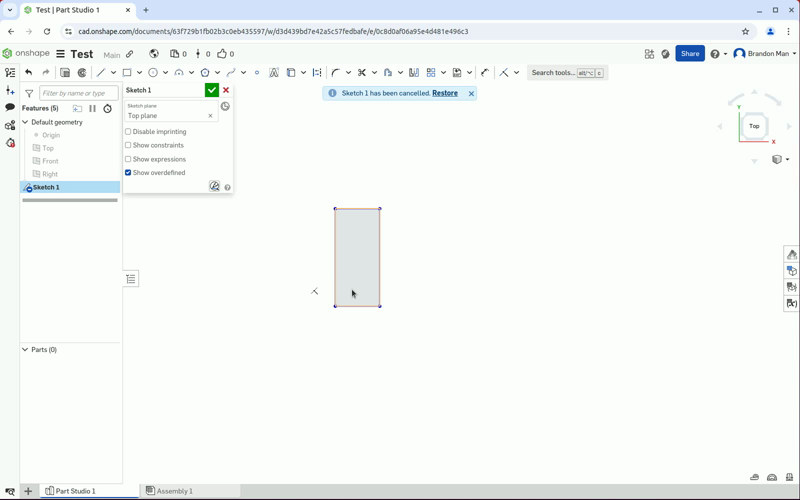
scroll(6)
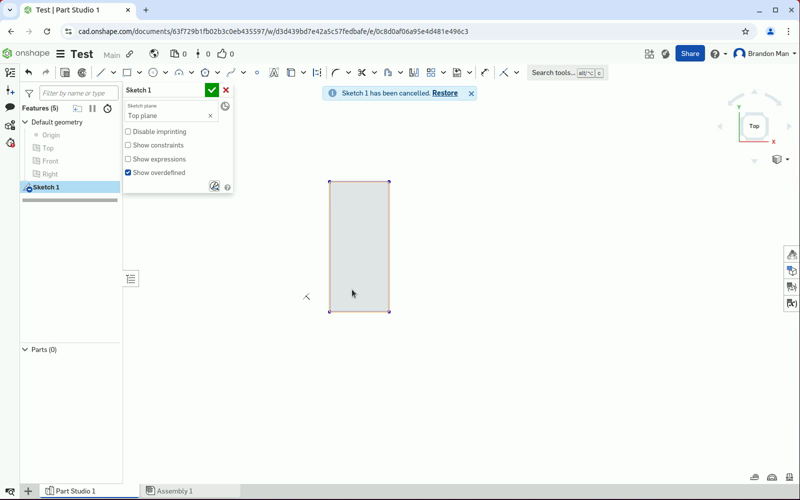
scroll(6)
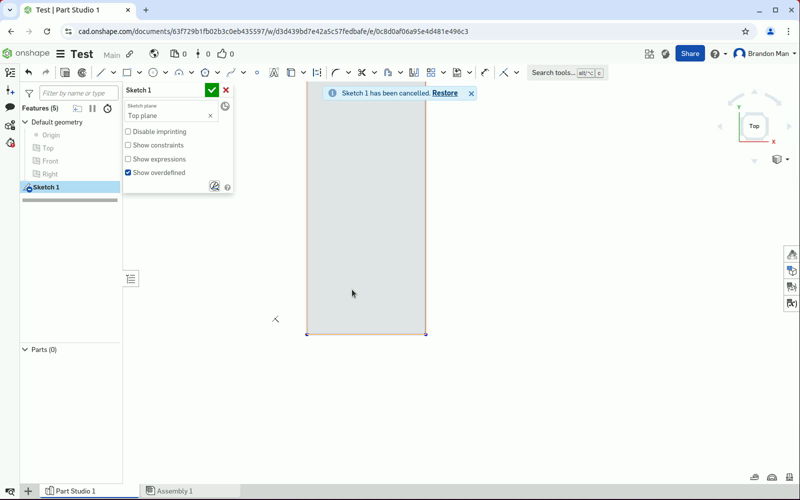
click(352, 289)
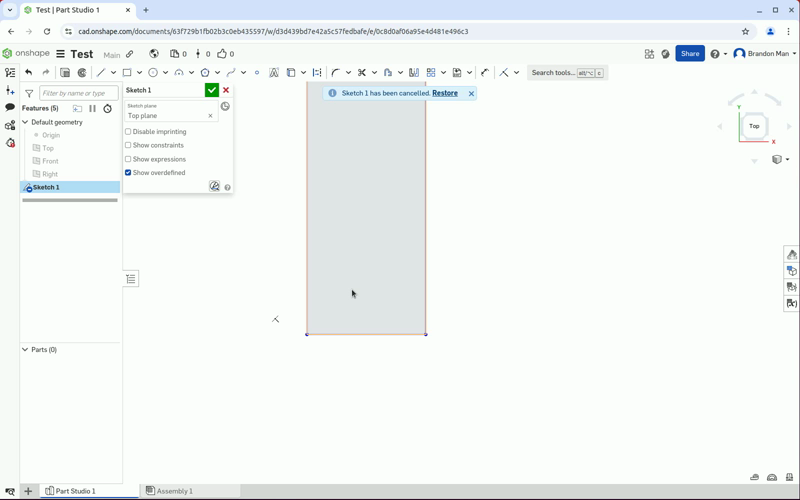
scroll(-6)
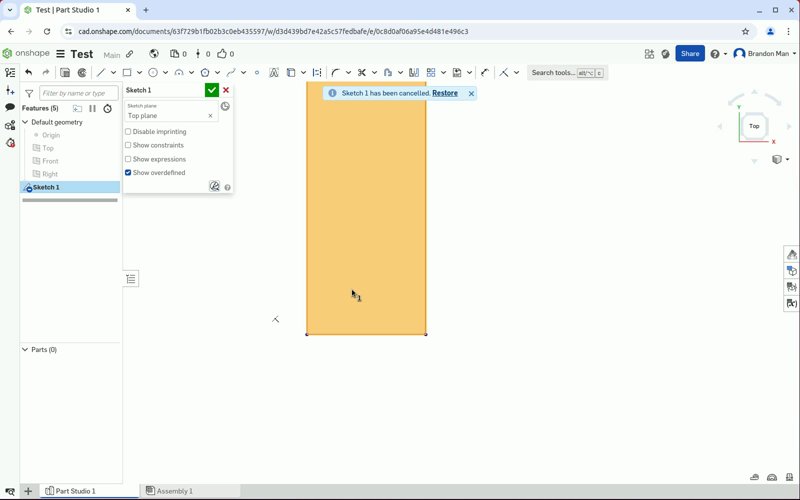
scroll(-6)
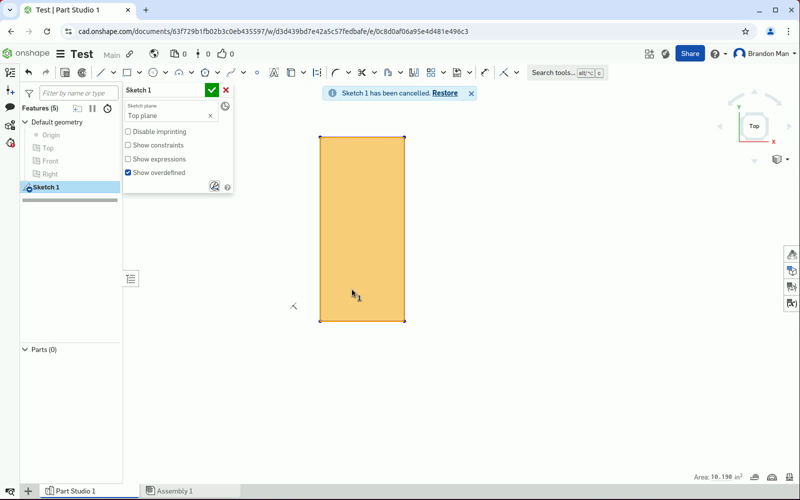
scroll(-6)
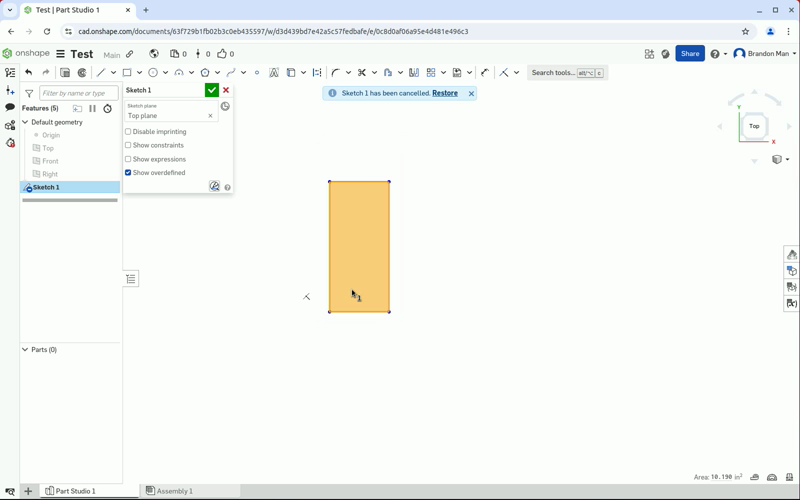
scroll(-6)
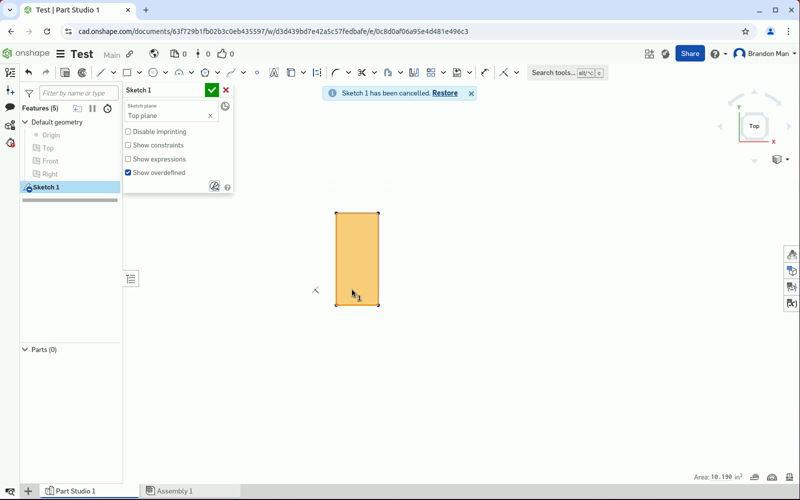
scroll(-6)
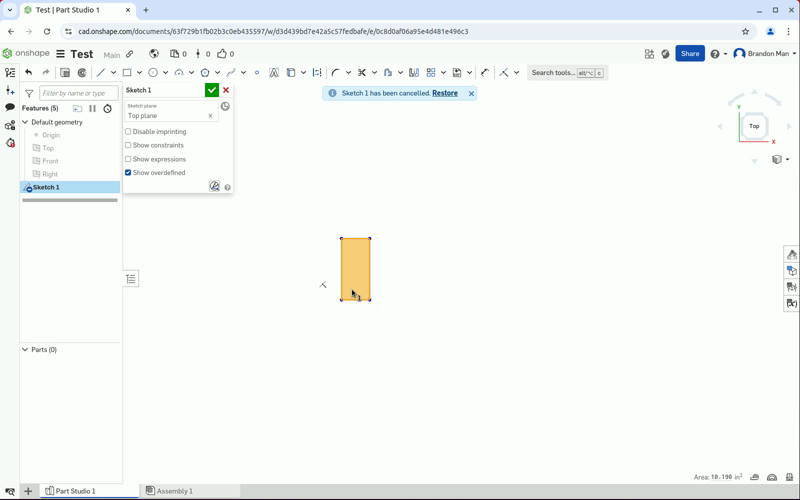
scroll(-6)
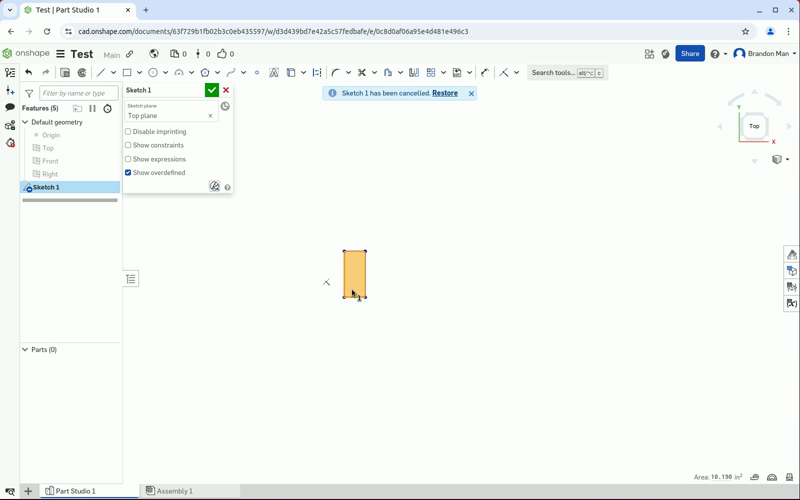
scroll(-6)
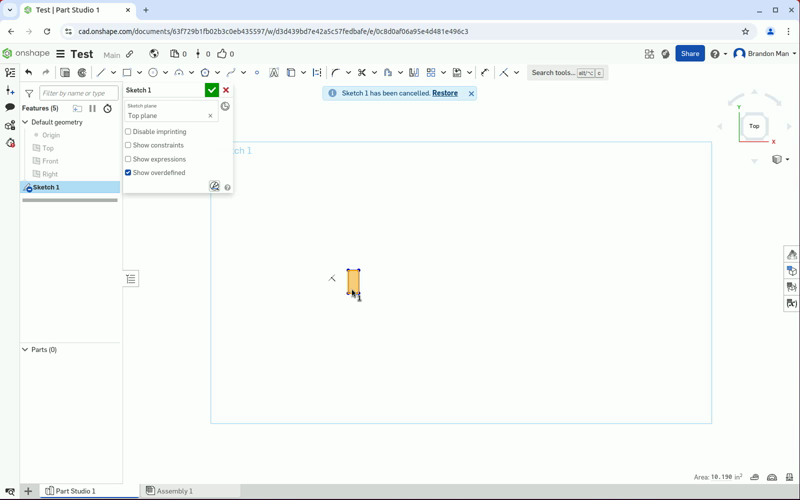
mouse_move(73, 352)
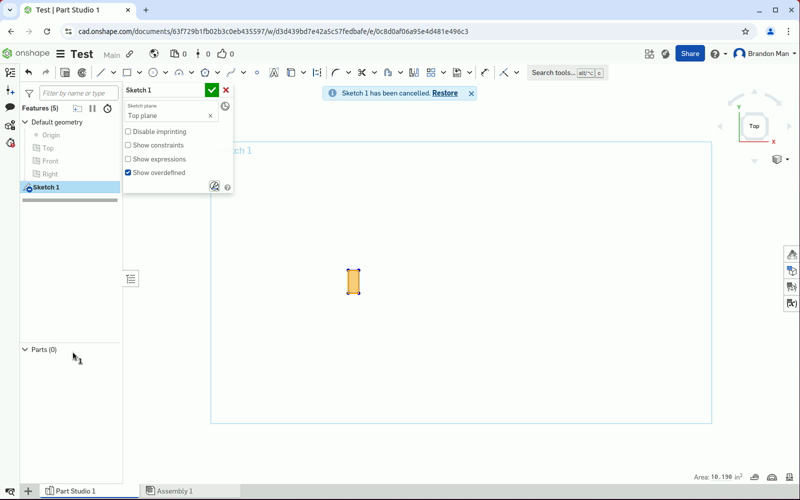
key(shift+y)
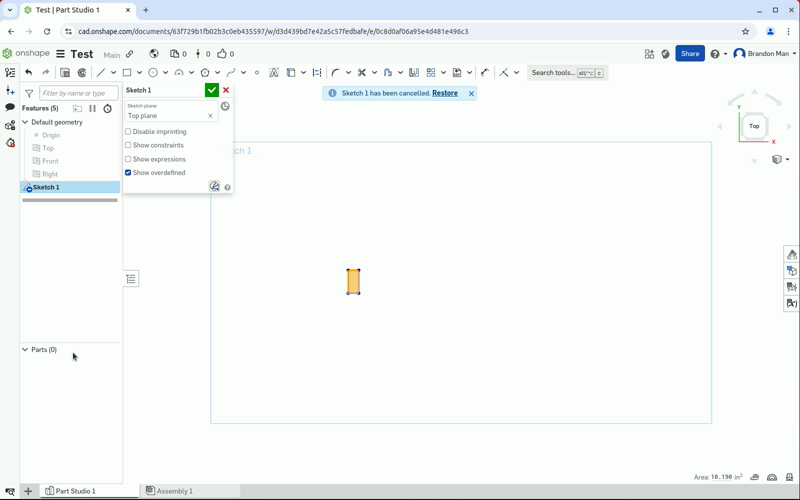
key(shift+e)
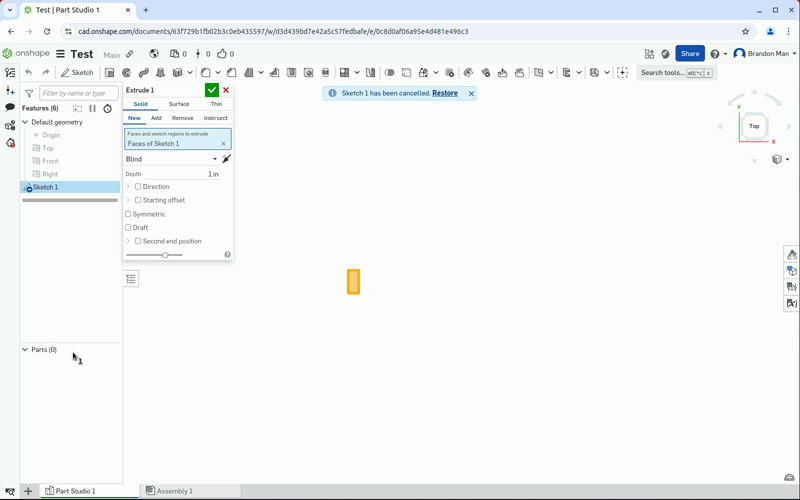
mouse_move(143, 106)
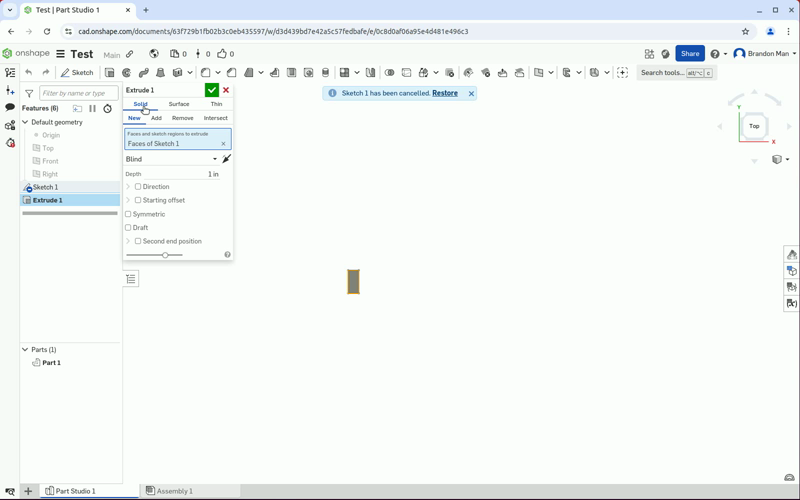
click(143, 106)
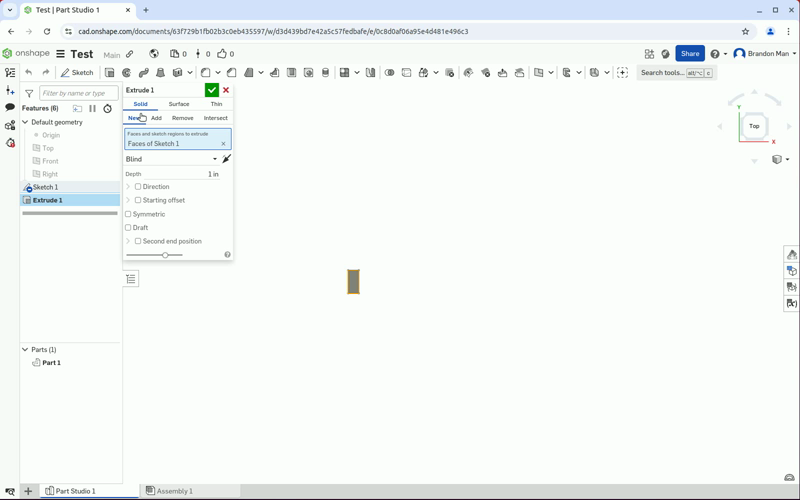
mouse_move(137, 120)
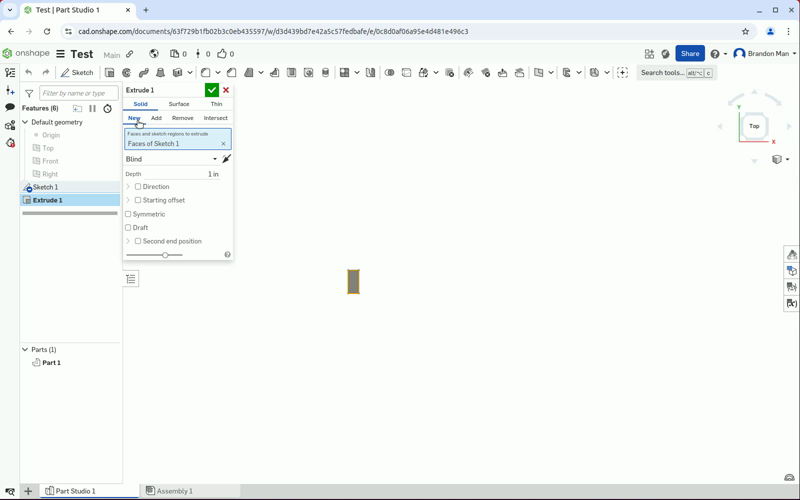
click(137, 120)
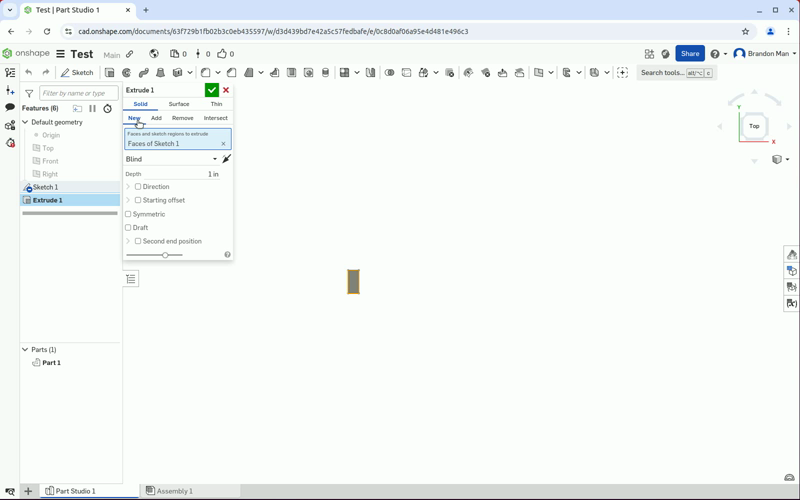
key(tab, 4)
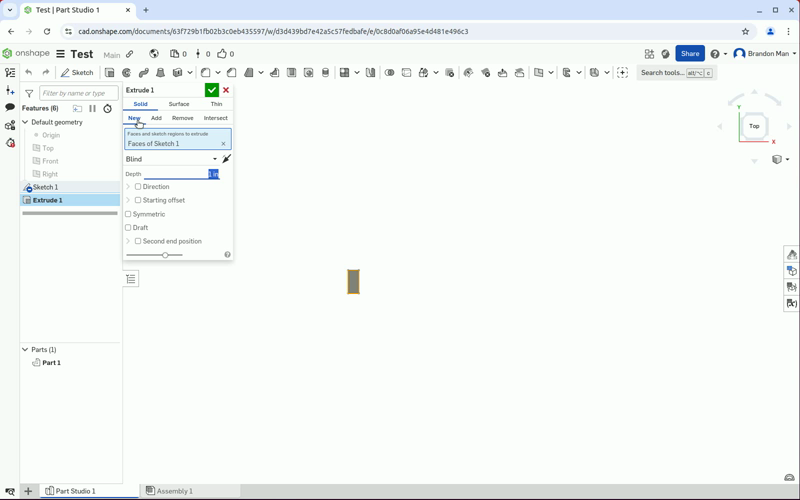
text(2.889)
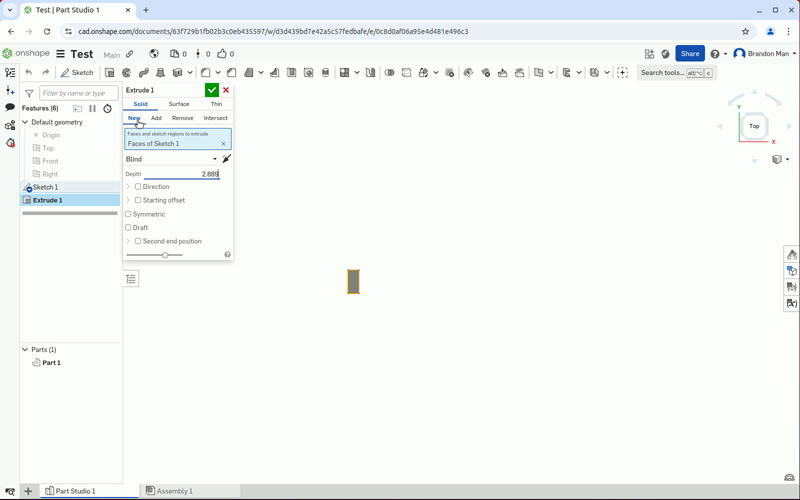
key(enter)
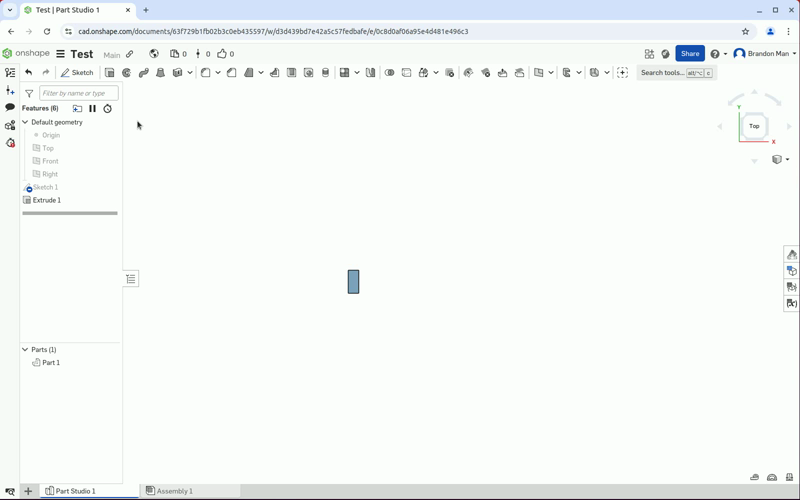
key(shift+h)
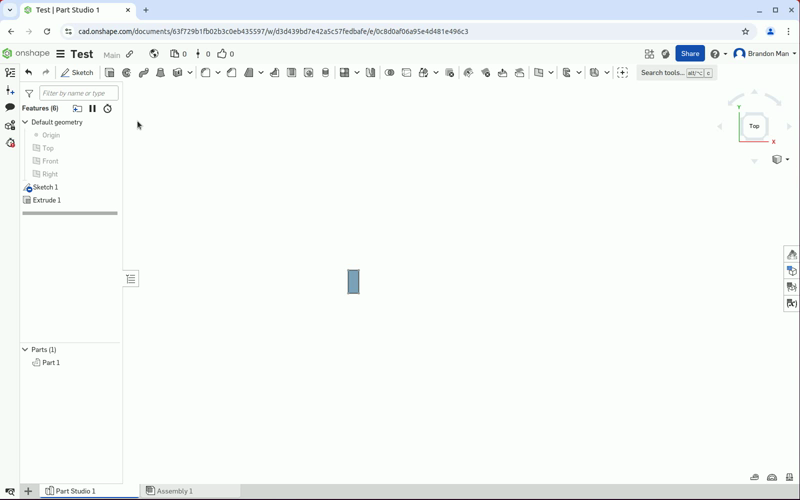
key(shift+h)
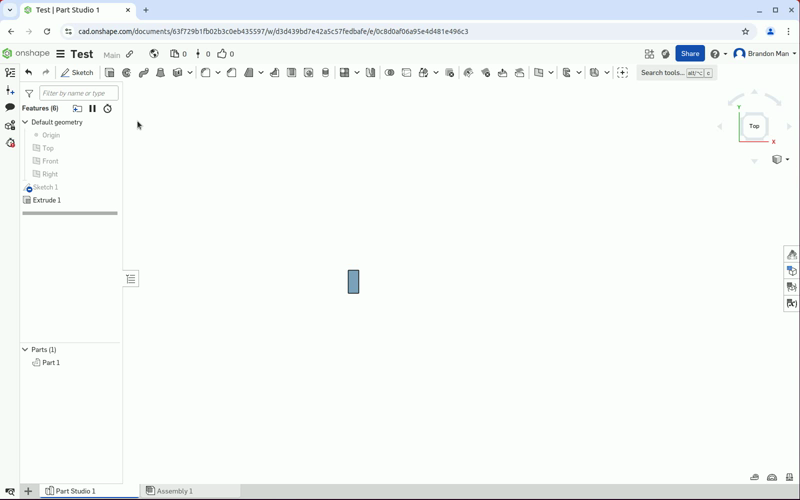
mouse_move(73, 189)
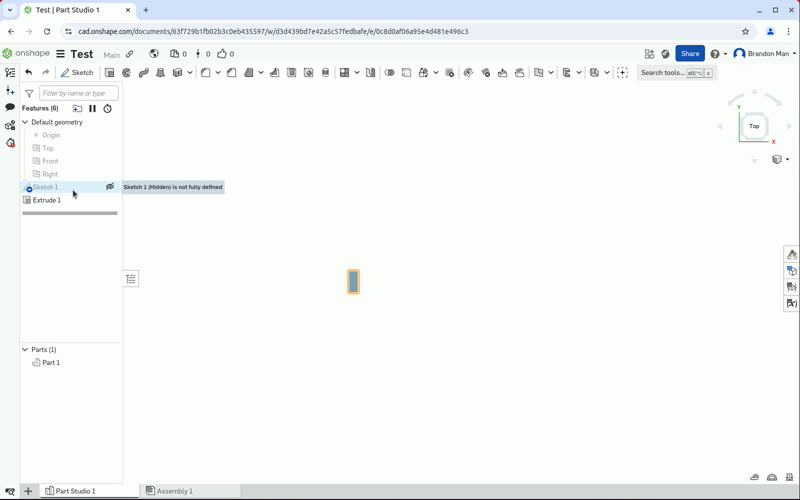
click(73, 189)
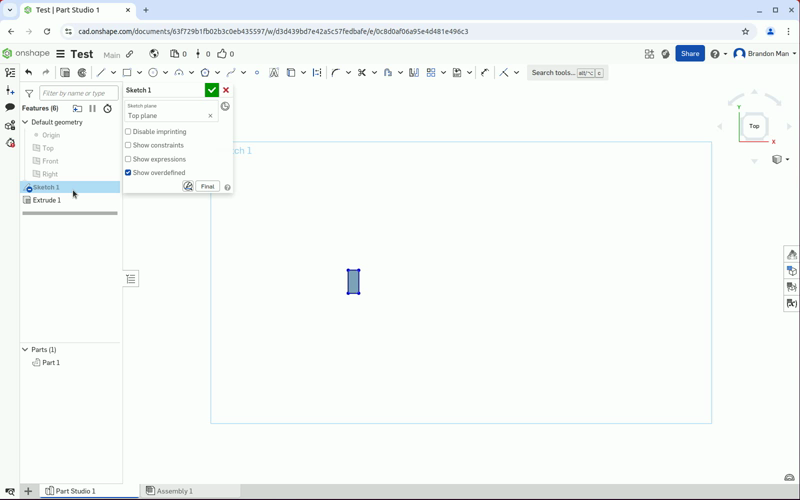
mouse_move(229, 92)
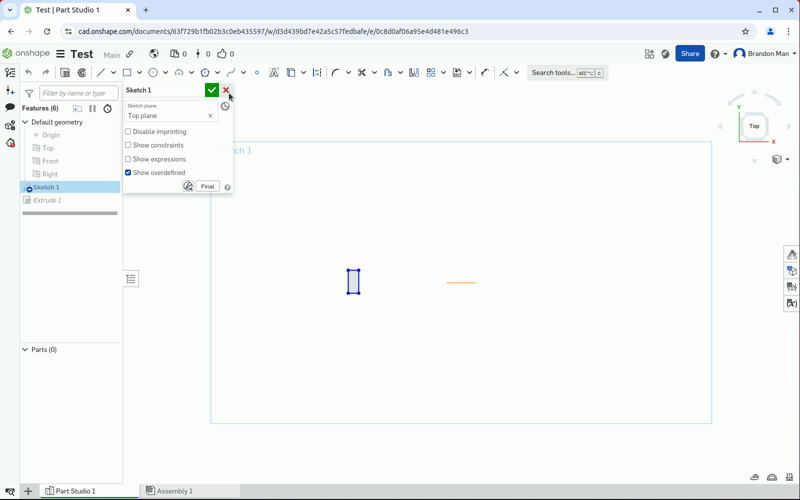
click(229, 92)
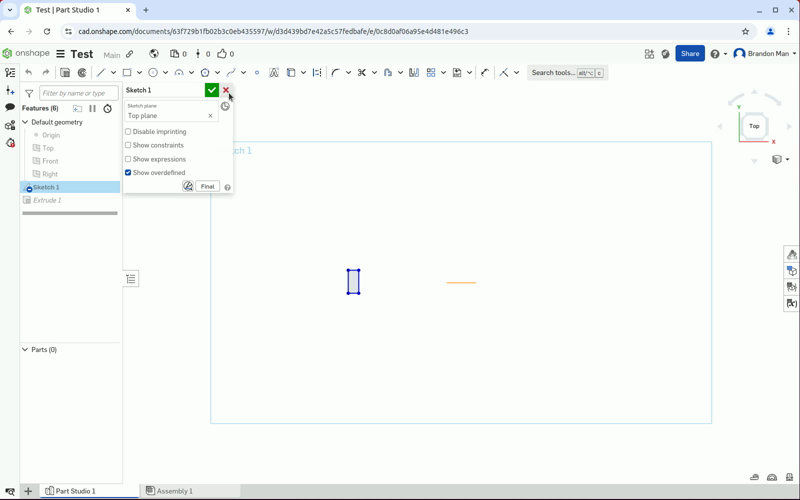
key(shift+s)
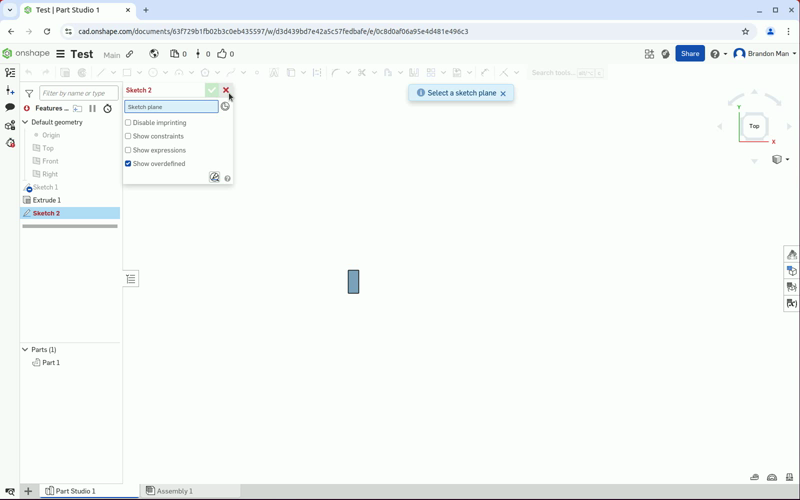
mouse_move(73, 150)
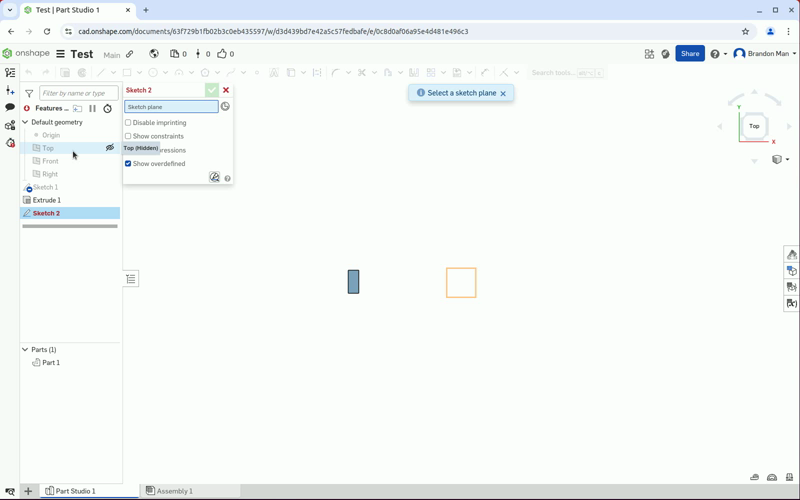
click(73, 150)
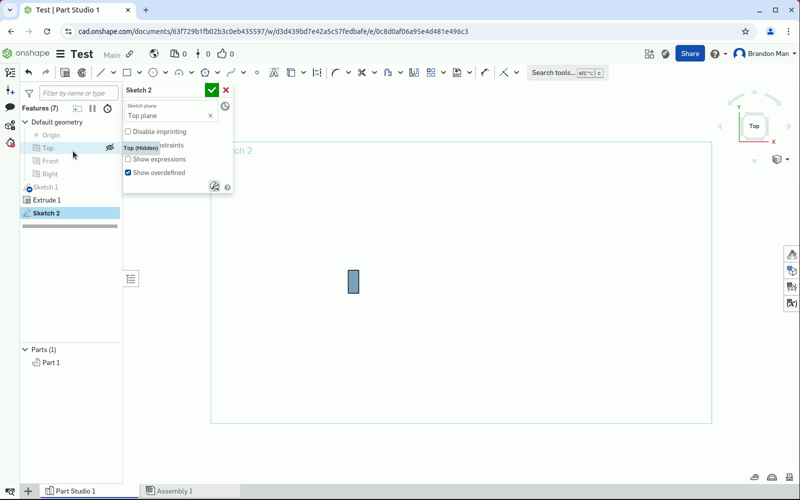
mouse_move(73, 352)
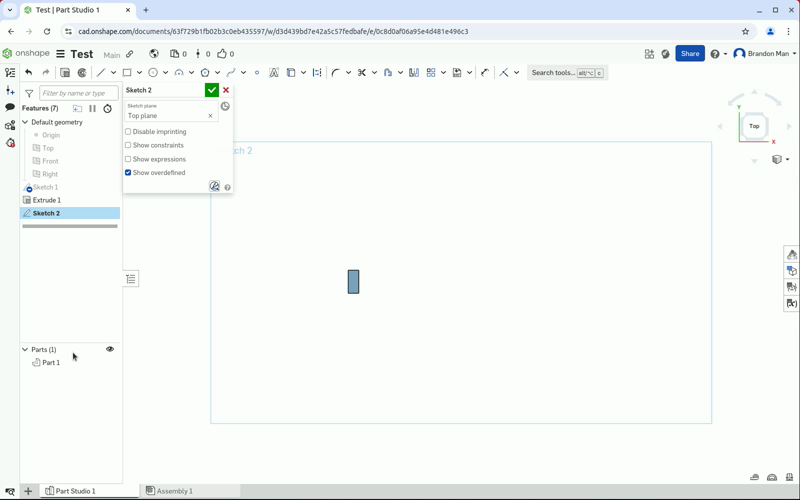
key(y)
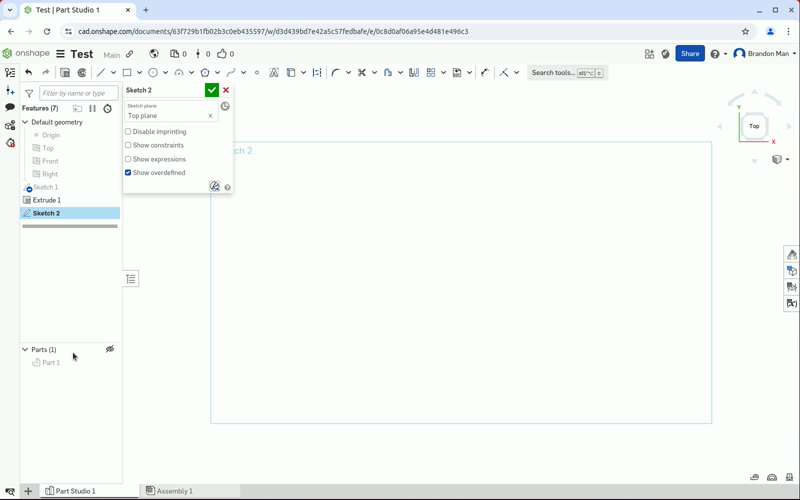
key(l)
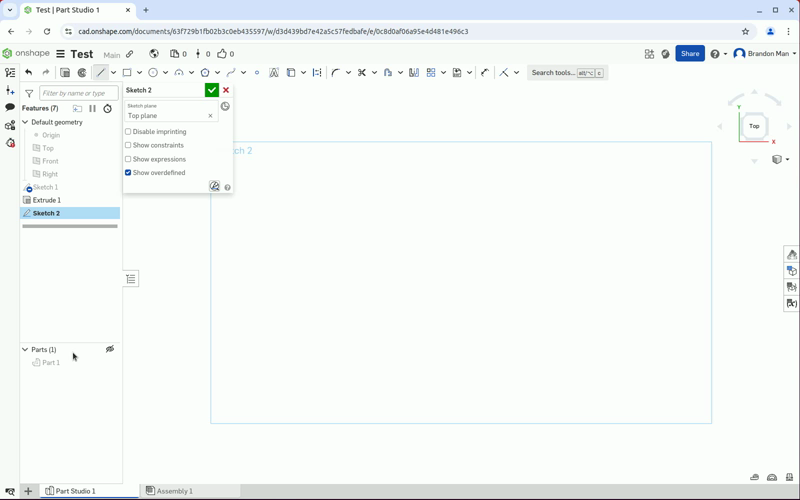
key_down(shift)
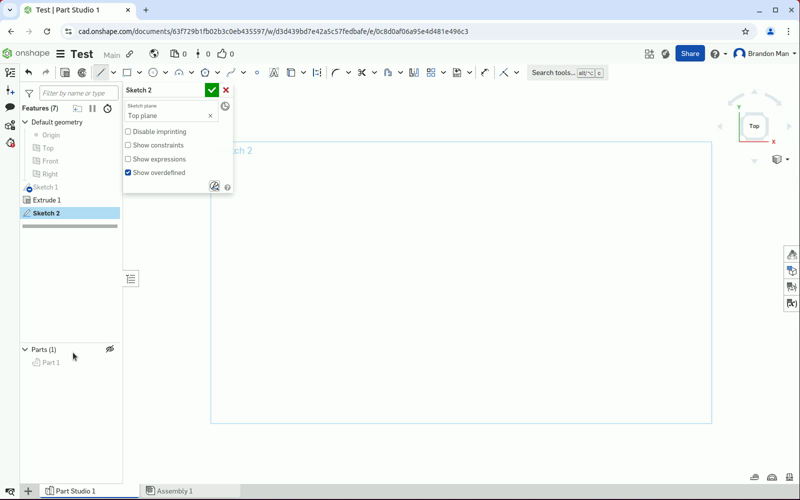
mouse_move(358, 293)
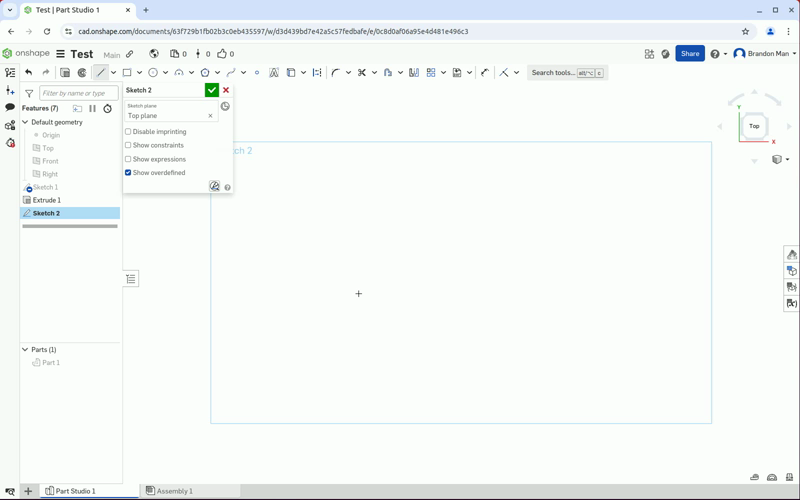
click(358, 293)
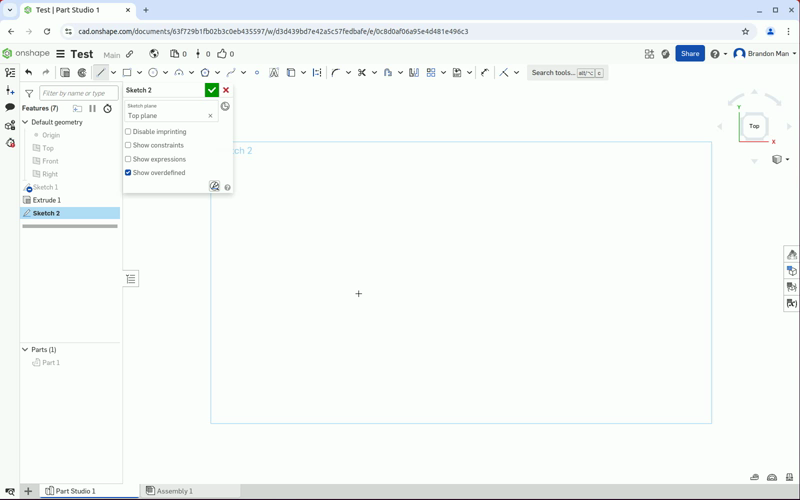
key_up(shift)
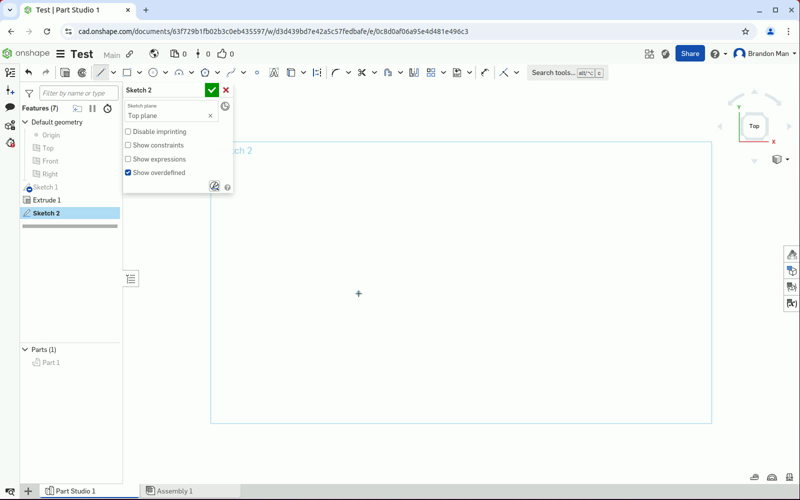
key_down(shift)
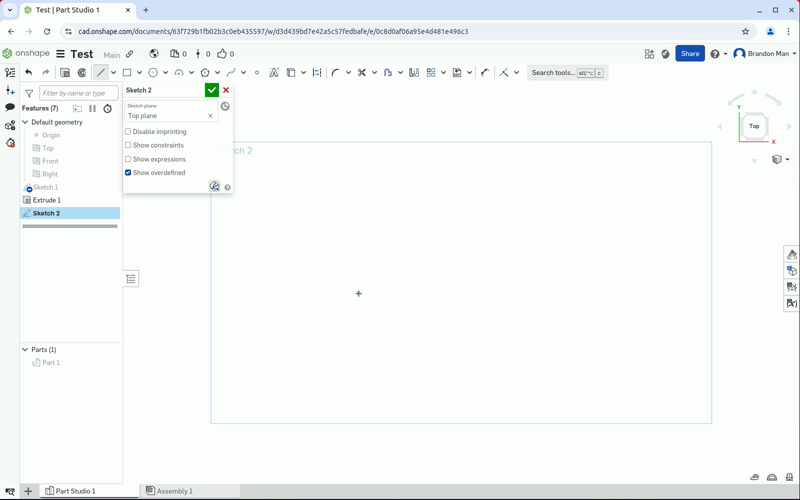
mouse_move(388, 293)
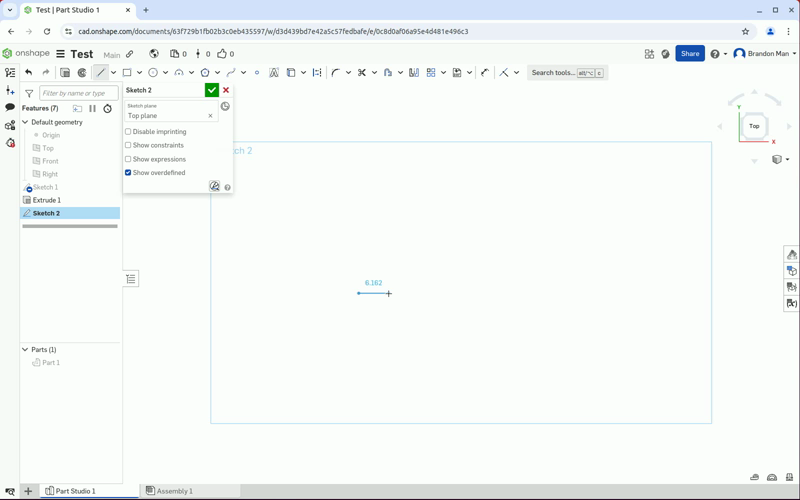
mouse_move(377, 293)
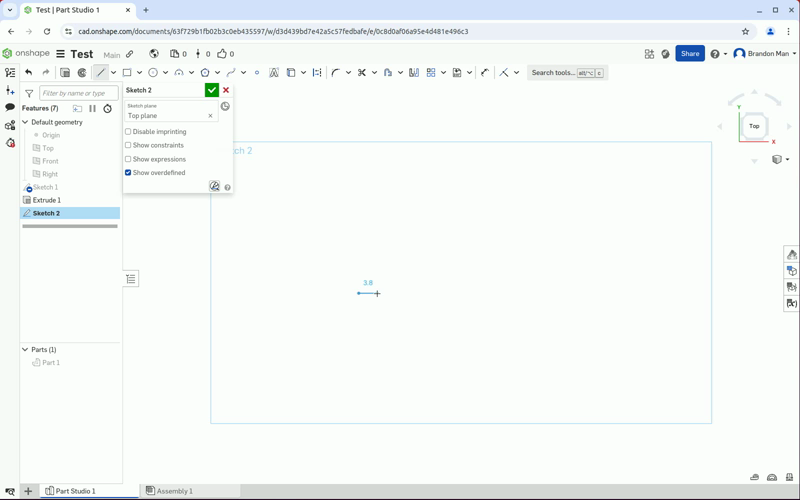
click(377, 293)
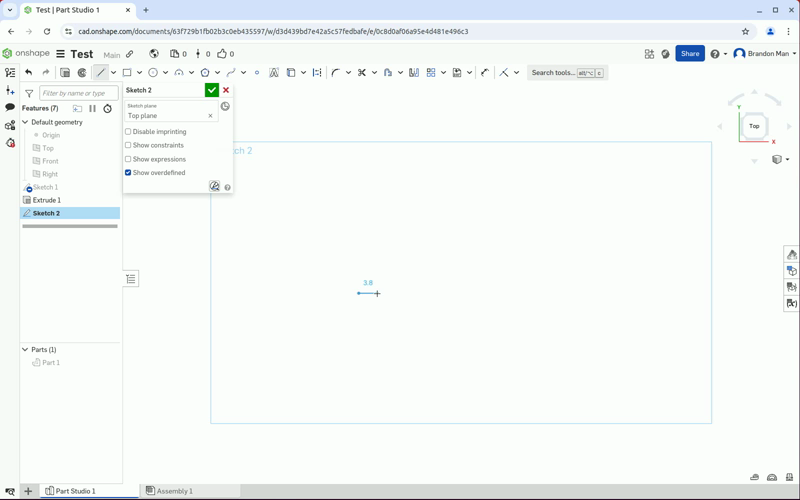
key_up(shift)
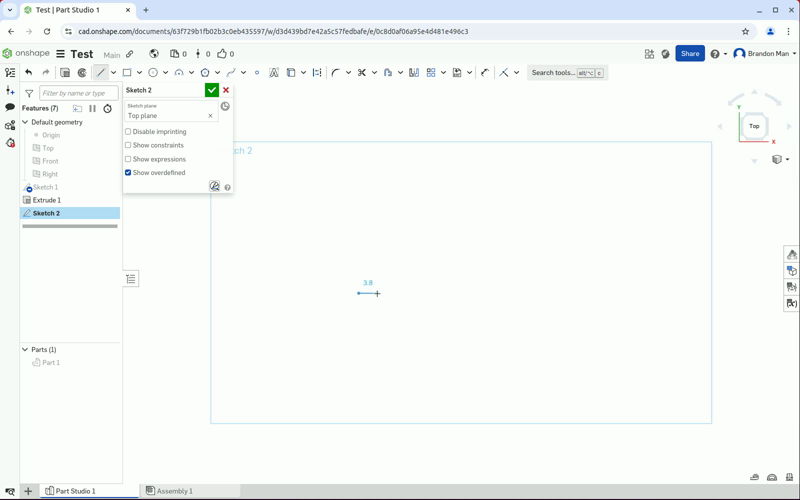
key_down(shift)
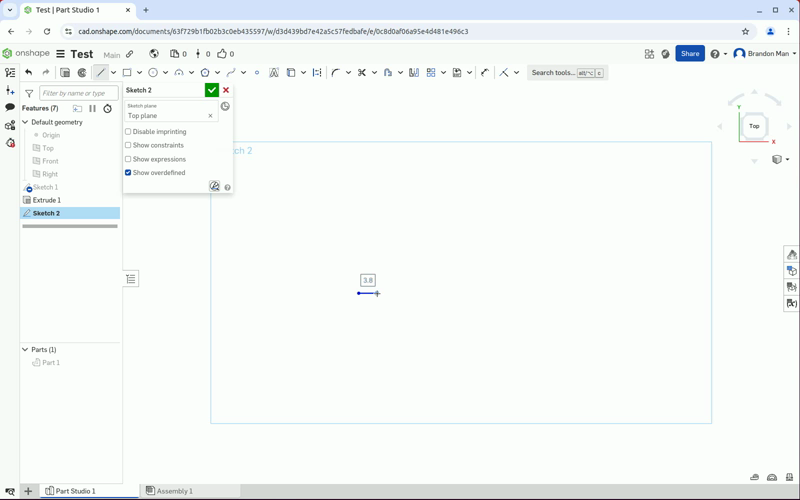
mouse_move(407, 293)
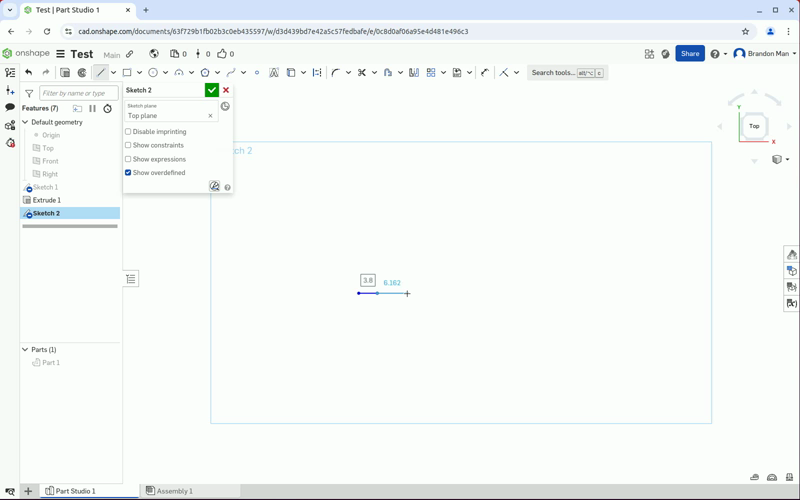
mouse_move(377, 270)
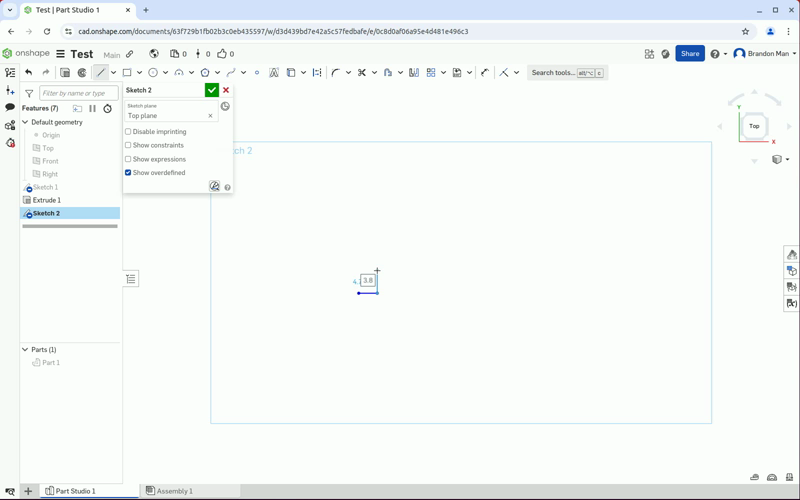
click(377, 270)
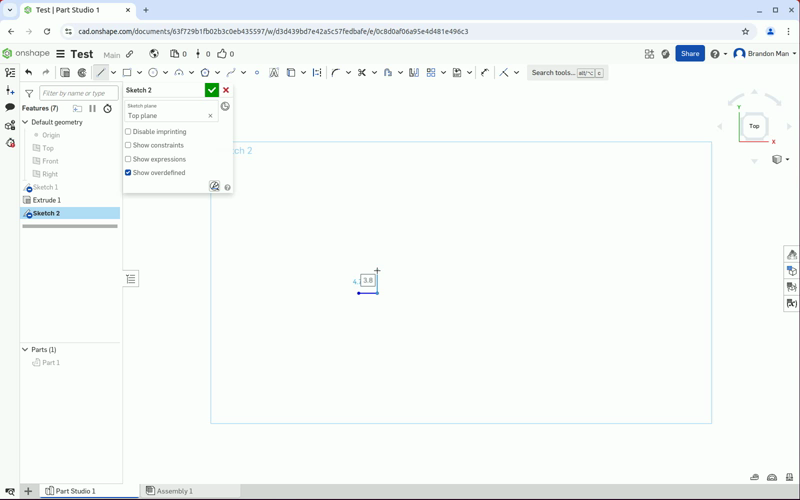
key_up(shift)
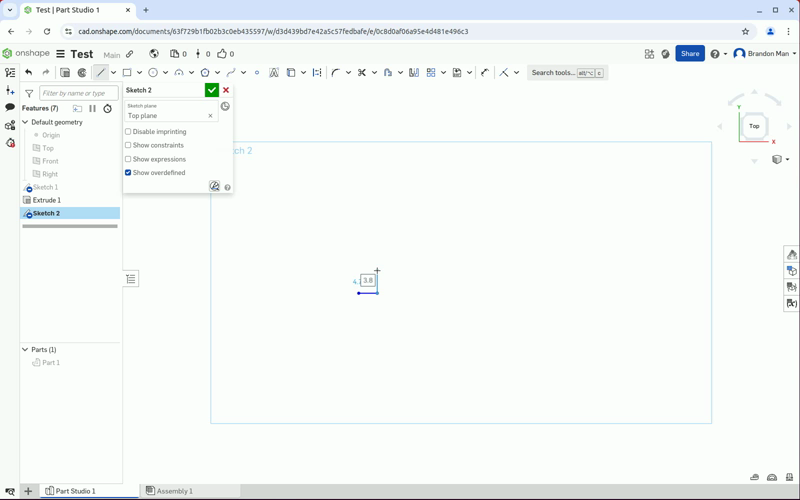
key_down(shift)
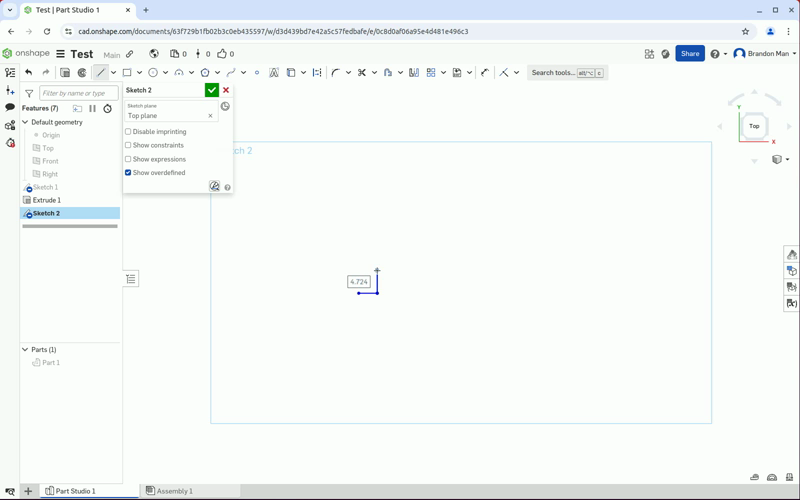
mouse_move(407, 270)
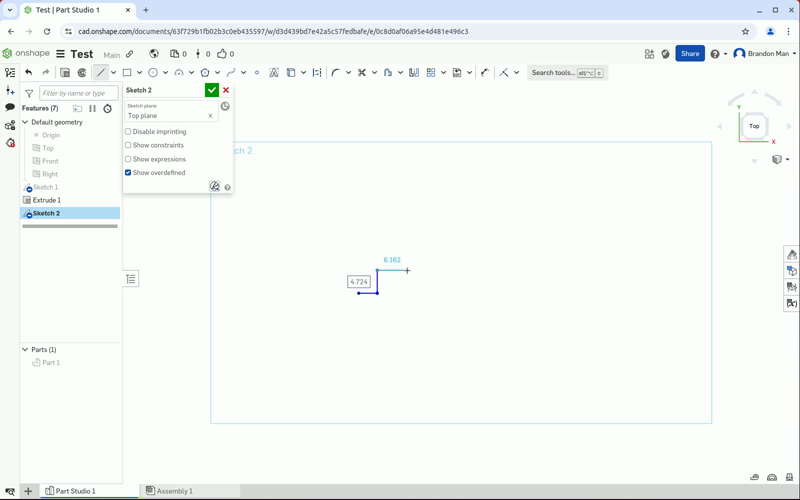
mouse_move(358, 270)
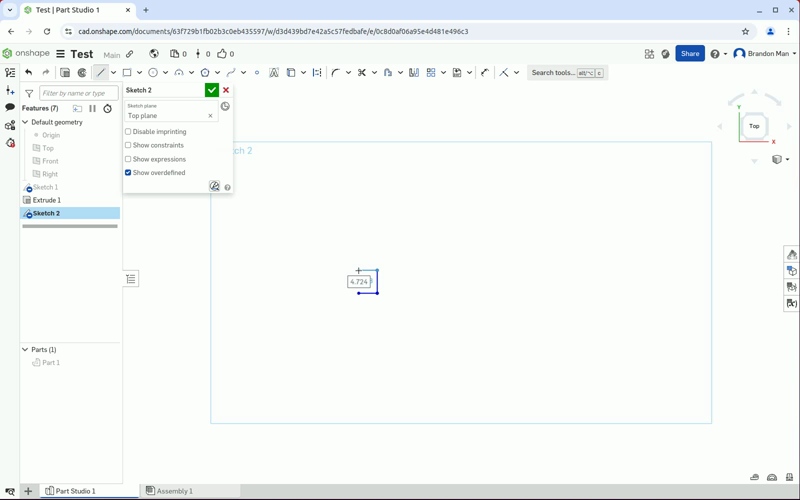
click(358, 270)
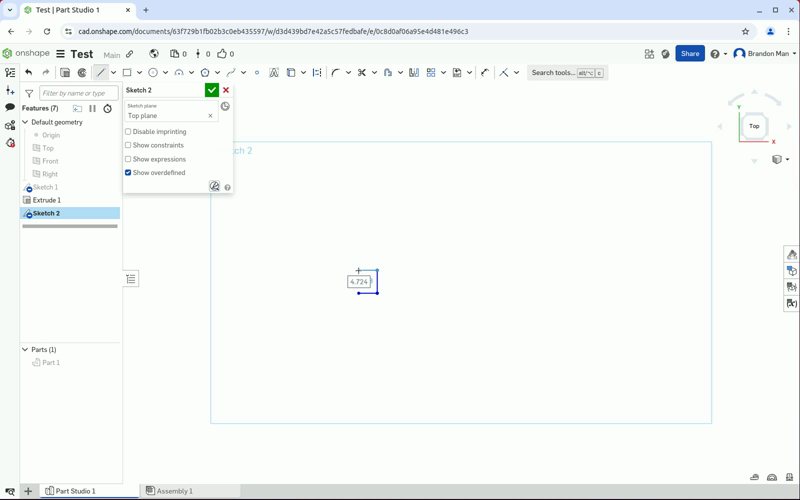
key_up(shift)
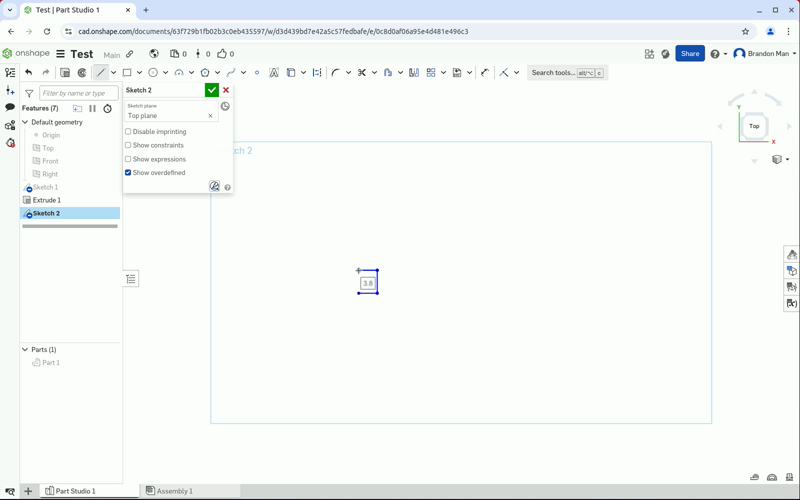
mouse_move(388, 270)
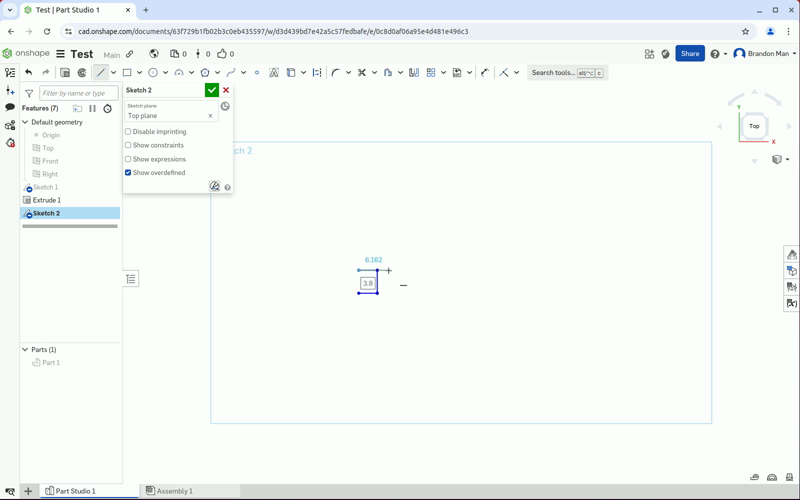
key_down(shift)
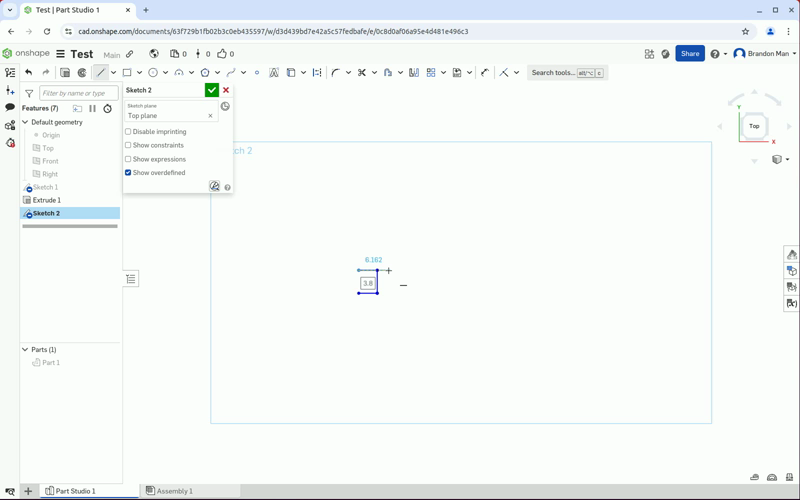
mouse_move(358, 293)
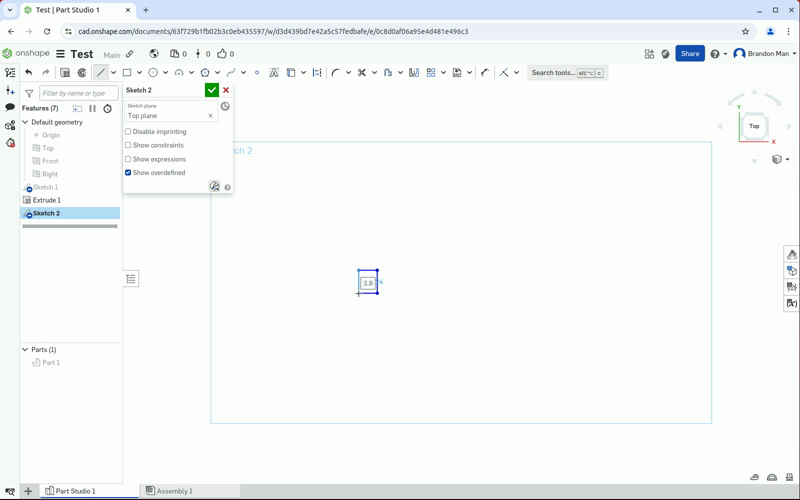
key_up(shift)
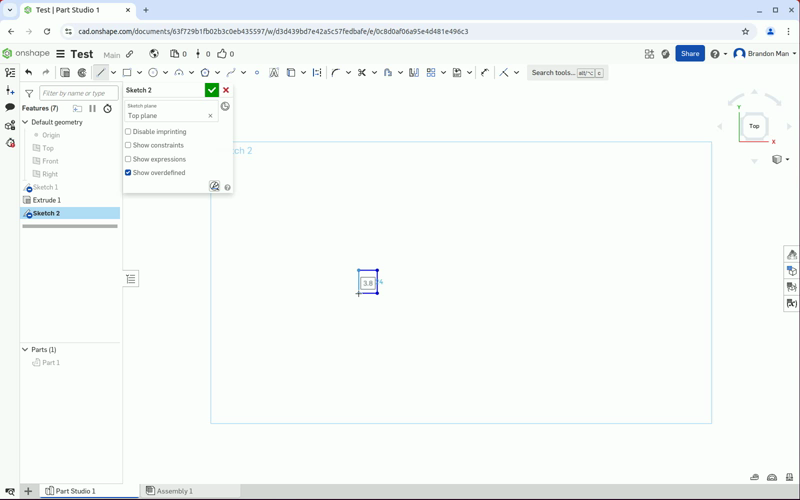
click(358, 293)
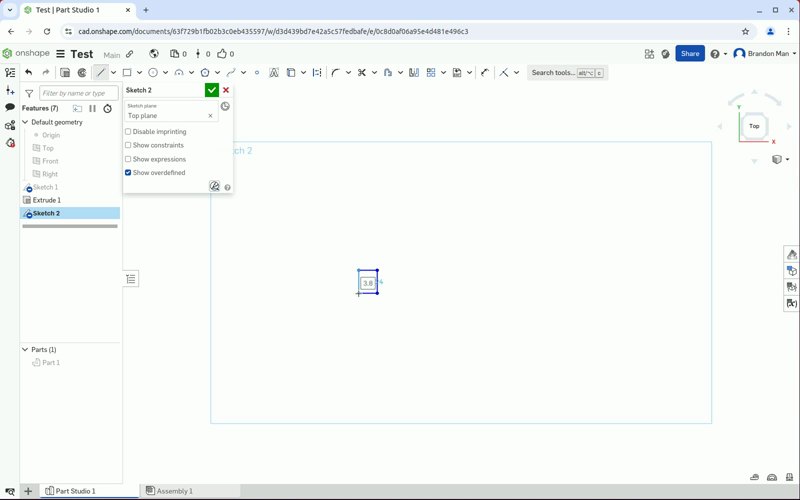
key(esc)
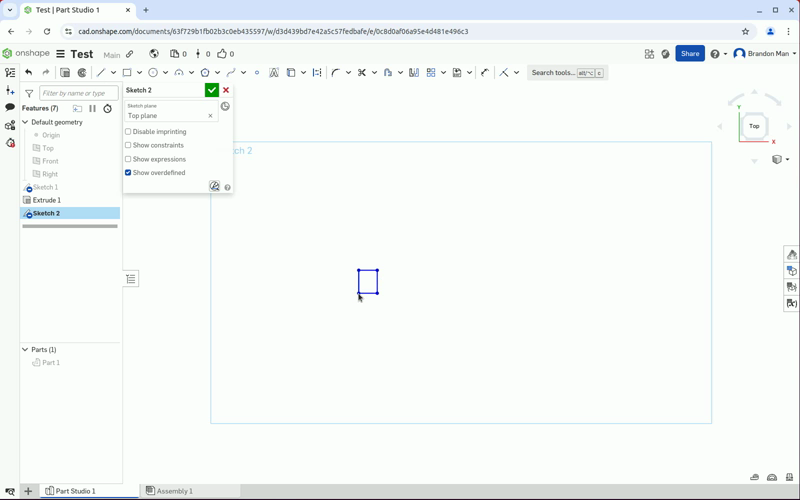
mouse_move(374, 291)
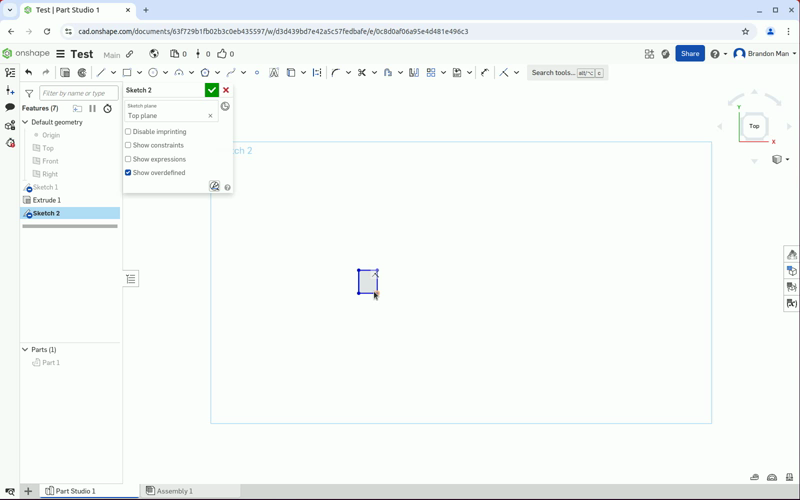
scroll(6)
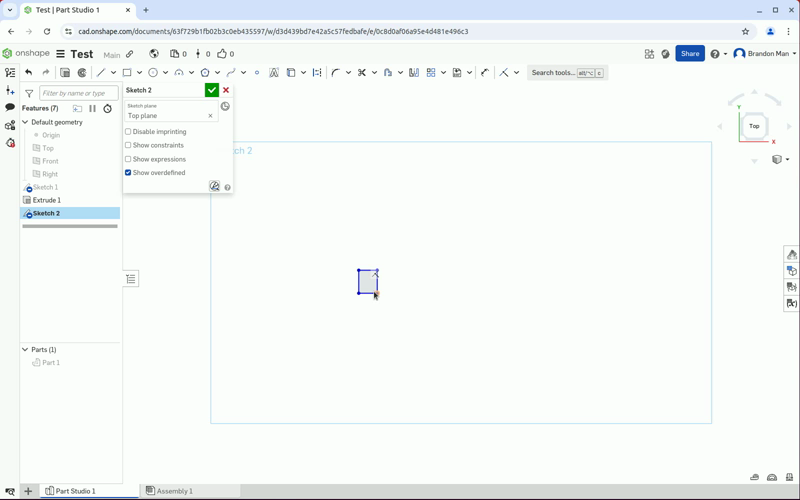
scroll(6)
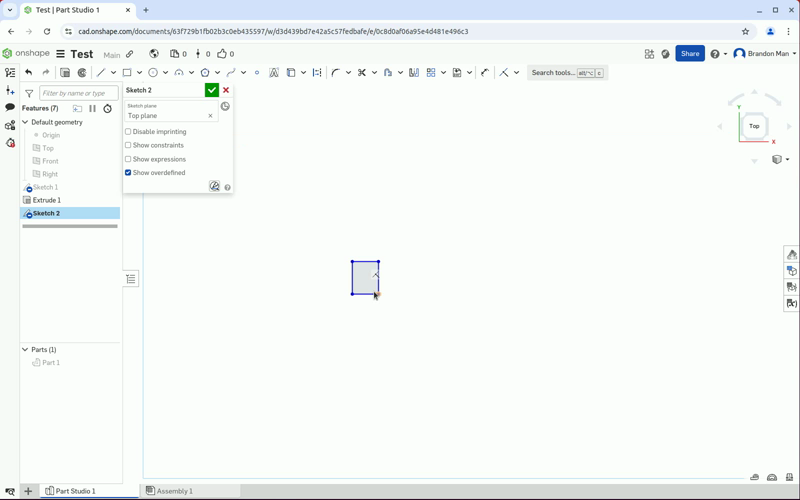
scroll(6)
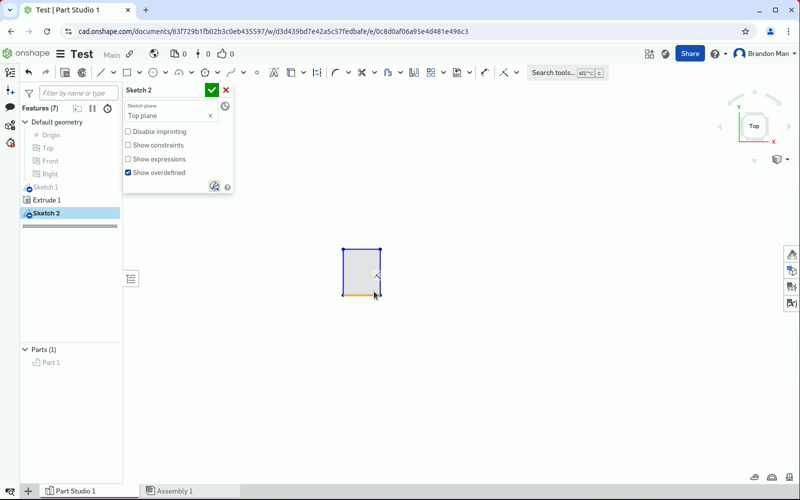
scroll(6)
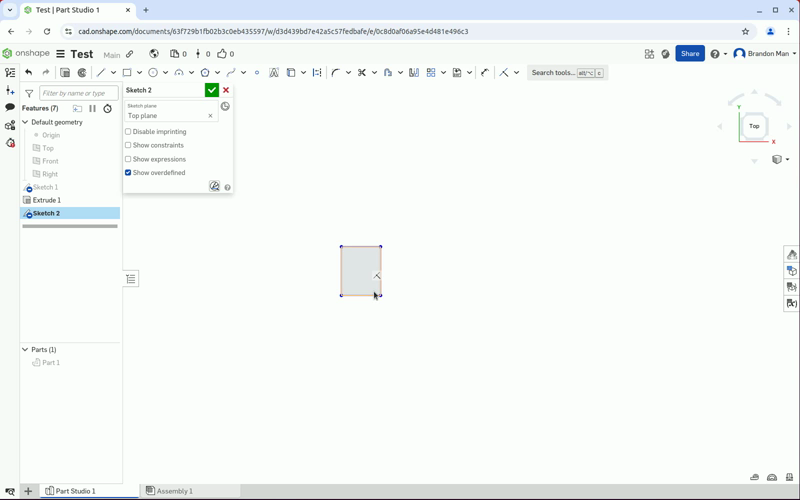
scroll(6)
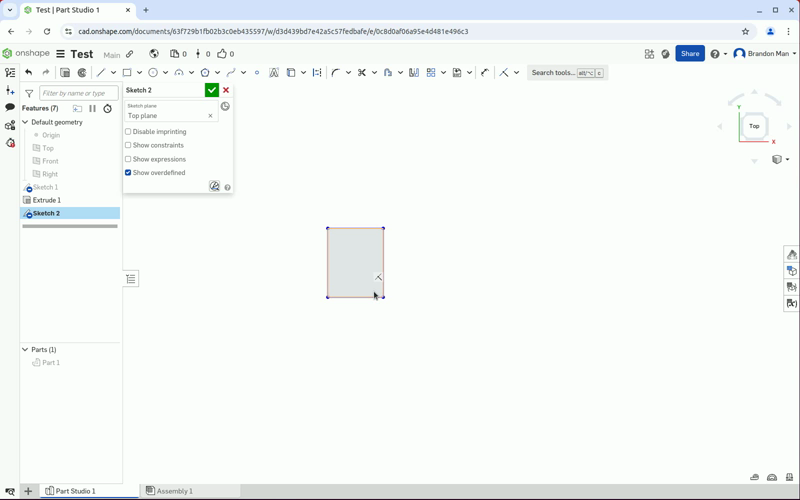
scroll(6)
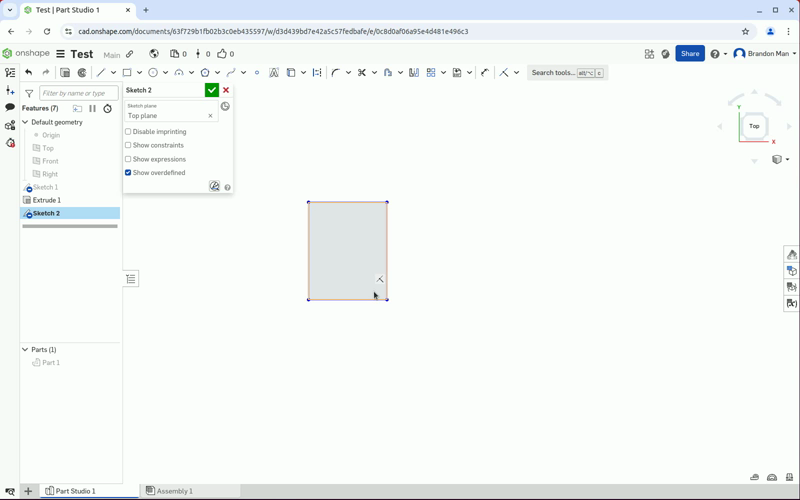
scroll(6)
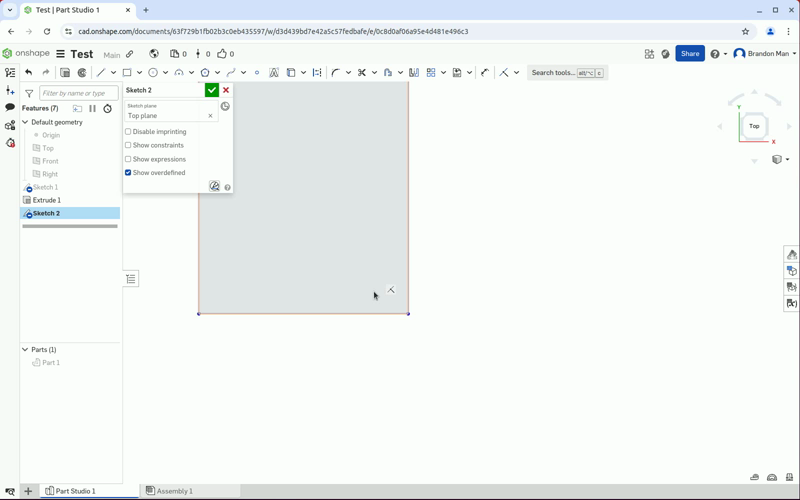
click(374, 291)
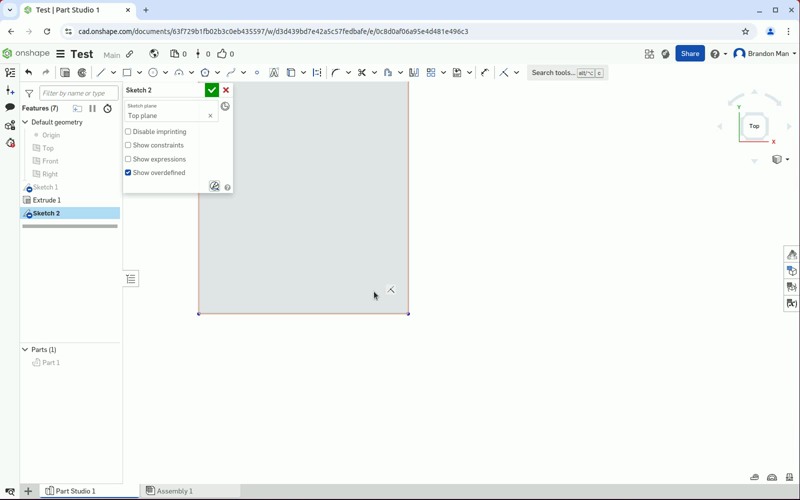
scroll(-6)
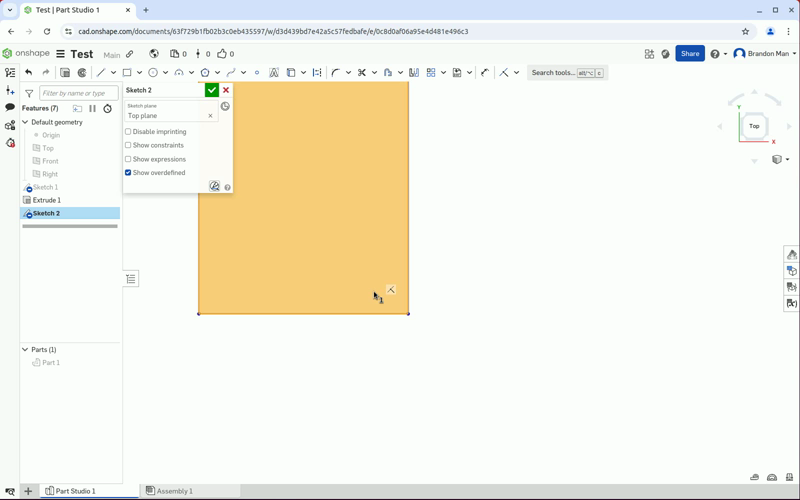
scroll(-6)
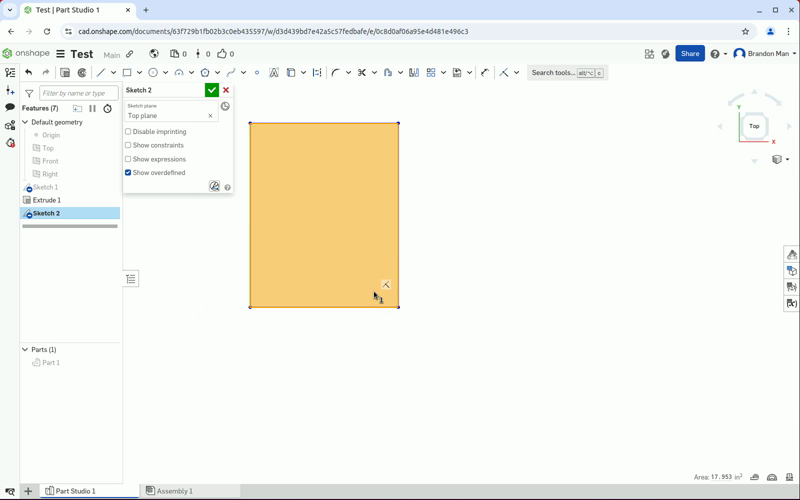
scroll(-6)
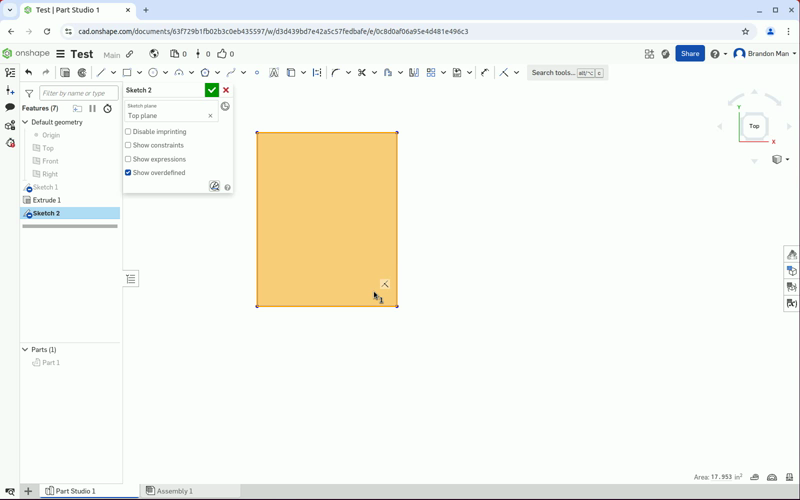
scroll(-6)
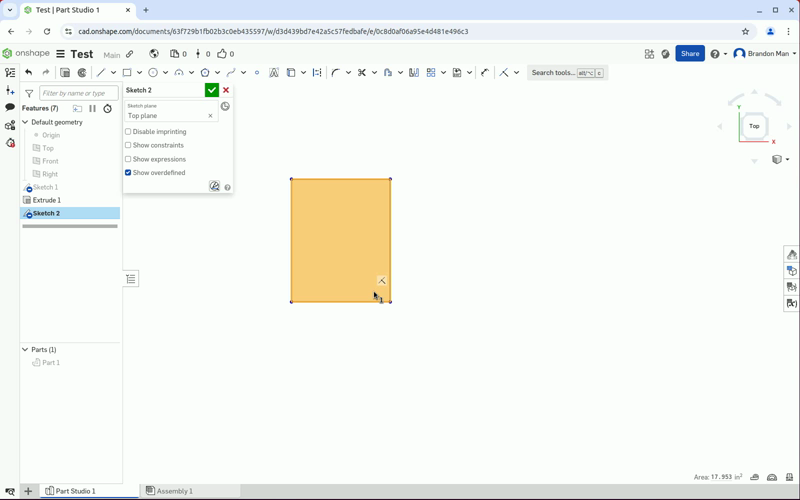
scroll(-6)
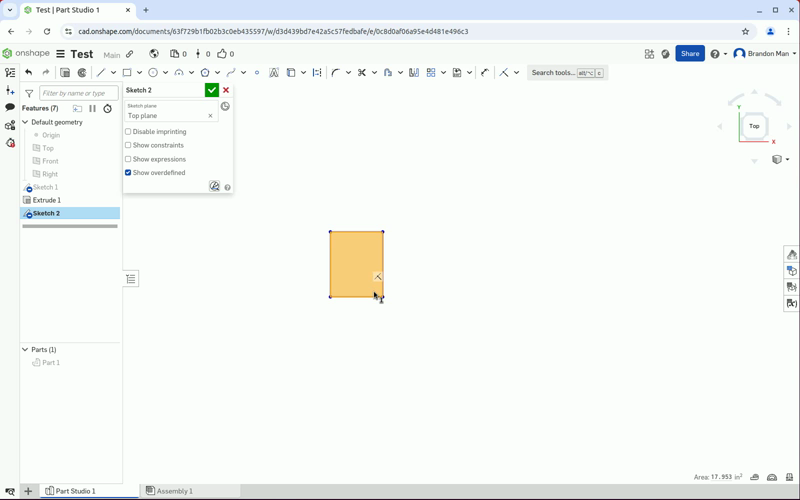
scroll(-6)
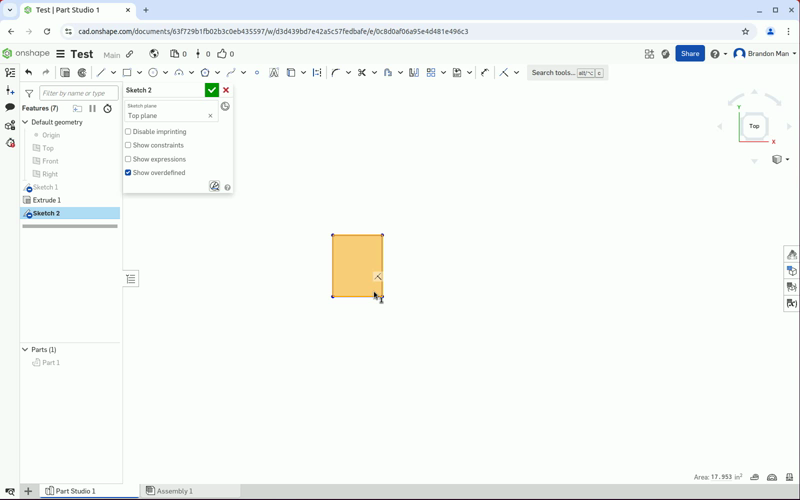
scroll(-6)
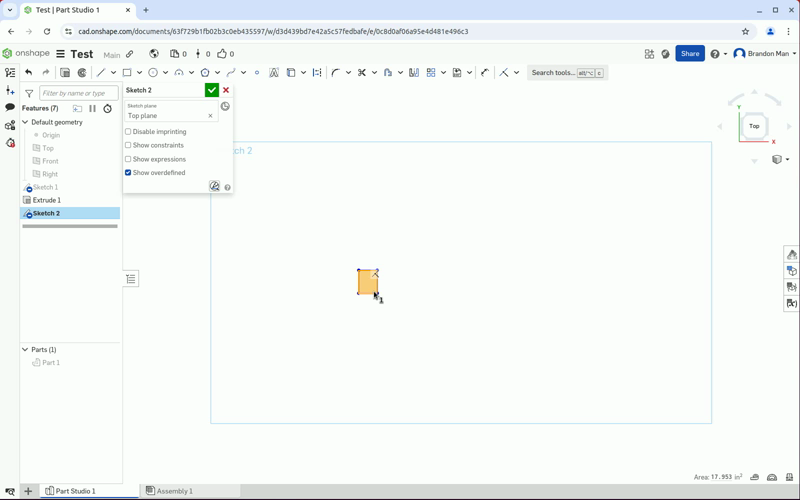
mouse_move(73, 352)
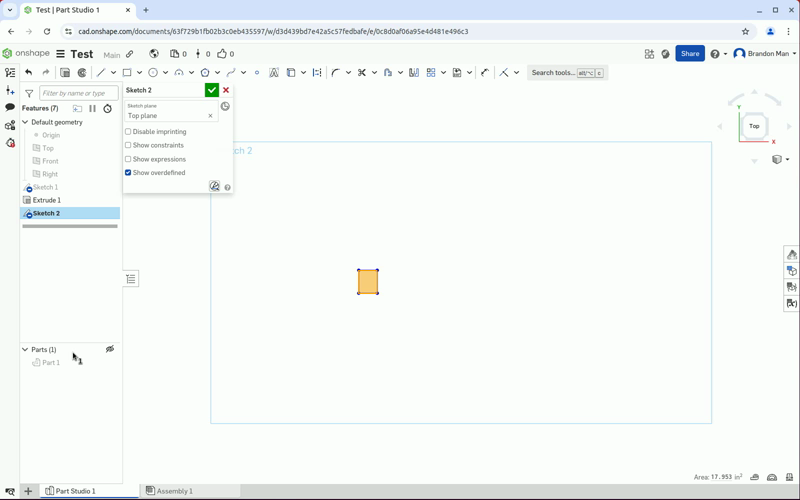
key(shift+y)
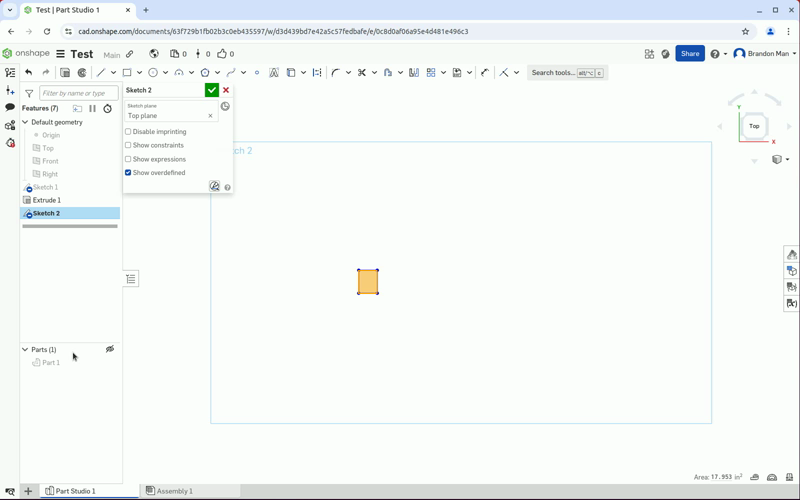
key(shift+e)
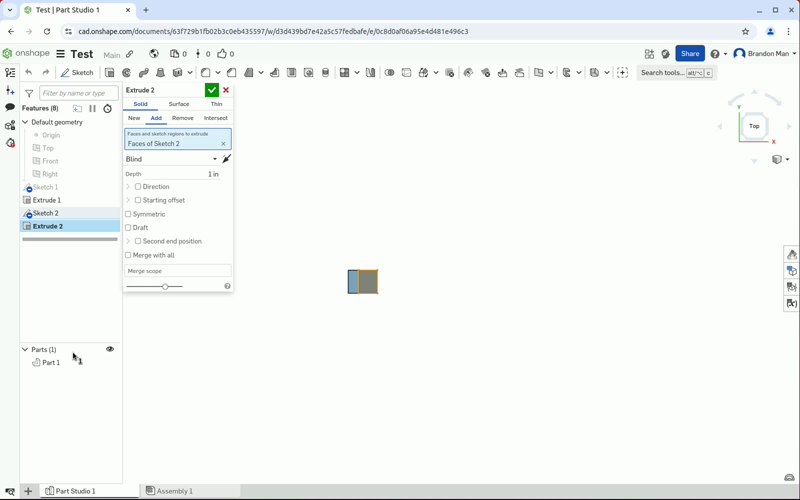
mouse_move(143, 106)
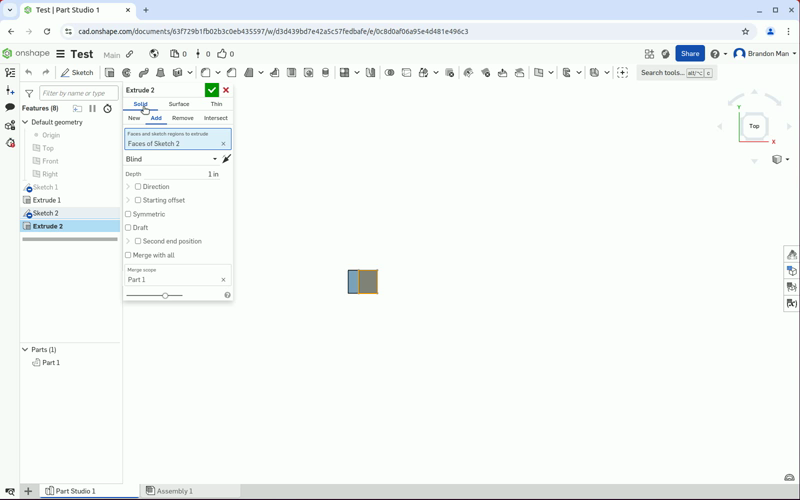
click(143, 106)
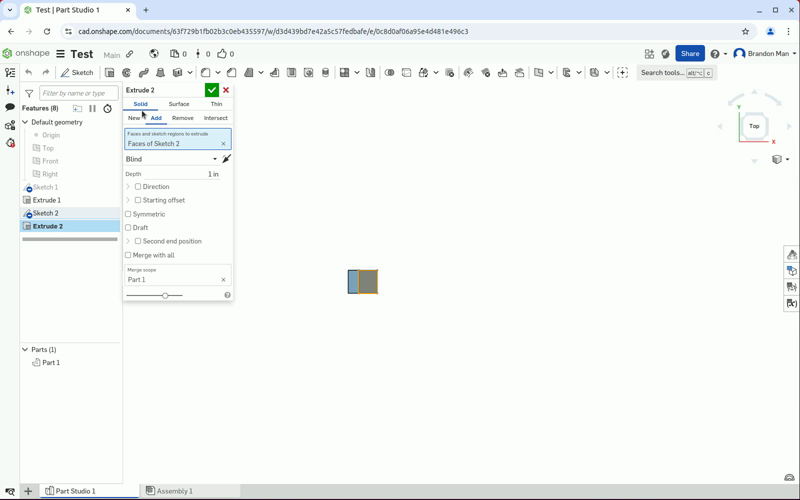
mouse_move(137, 120)
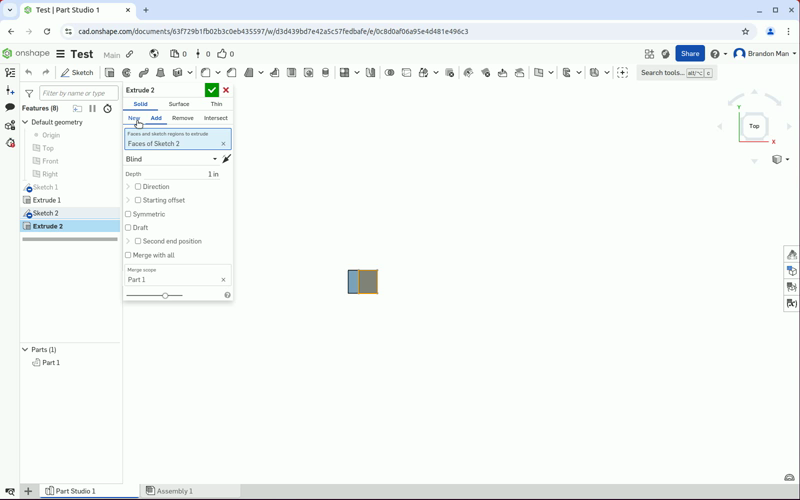
click(137, 120)
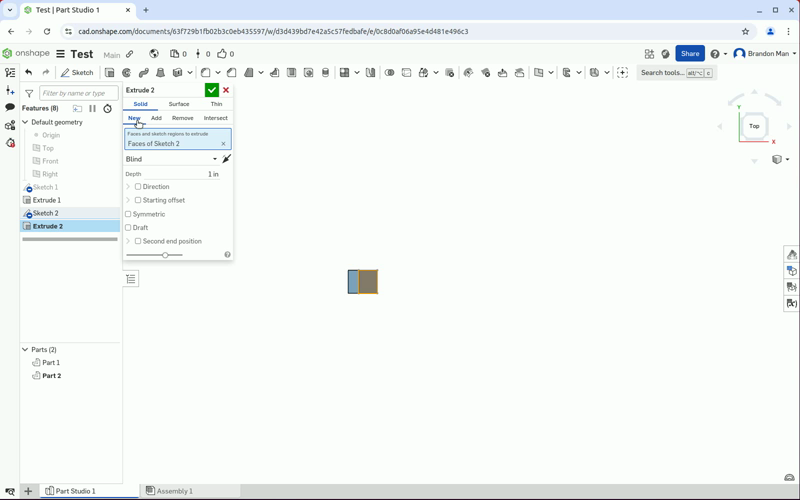
key(tab, 4)
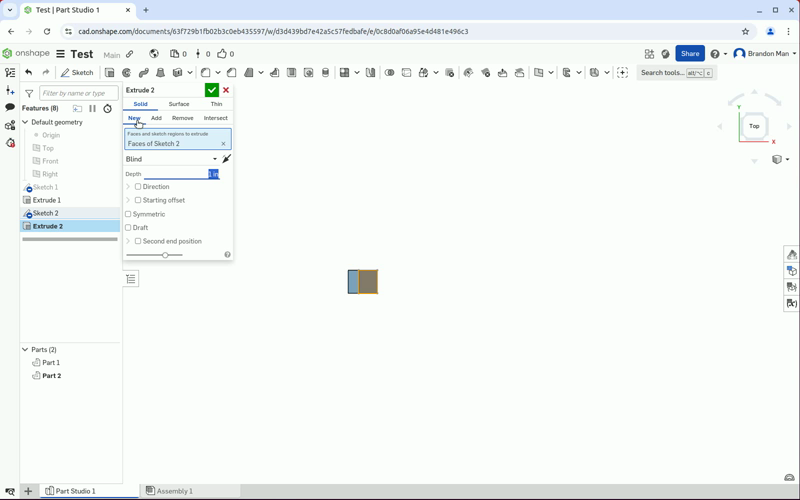
text(2.889)
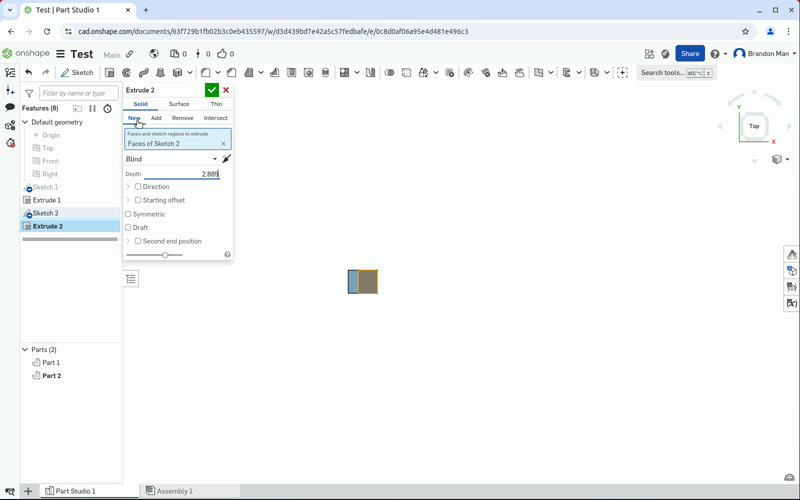
key(enter)
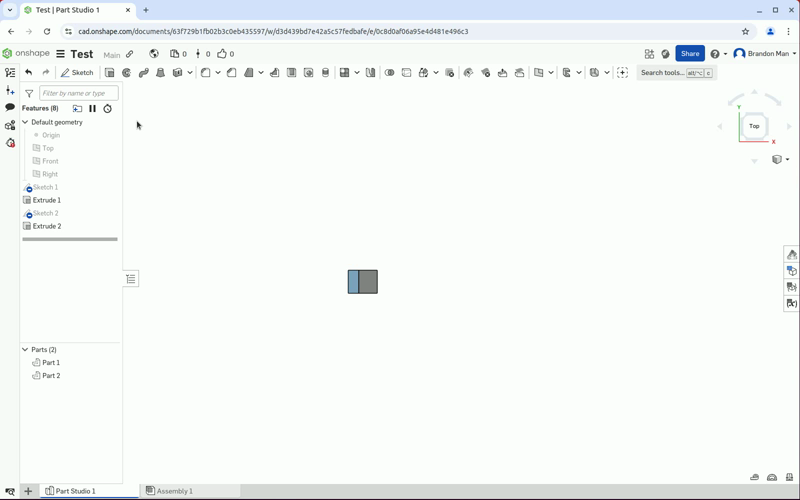
key(shift+h)
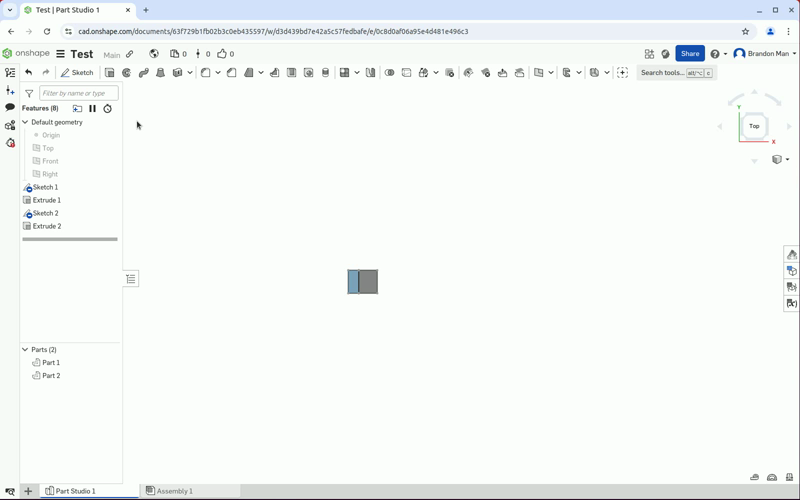
key(shift+h)
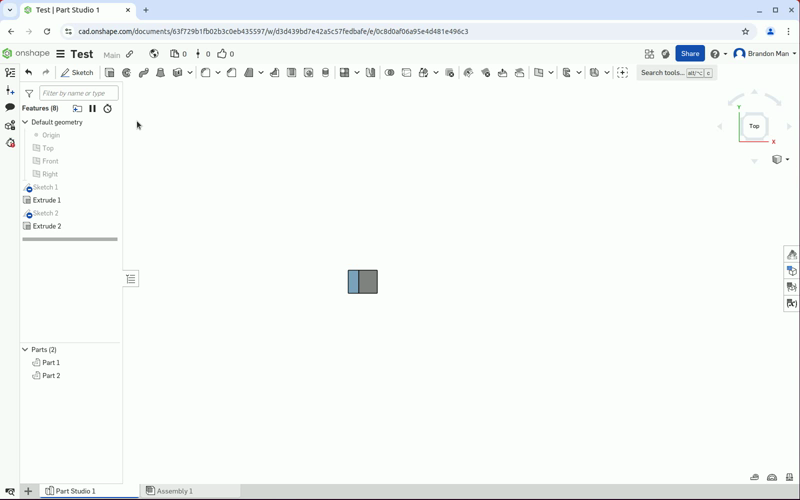
mouse_move(73, 189)
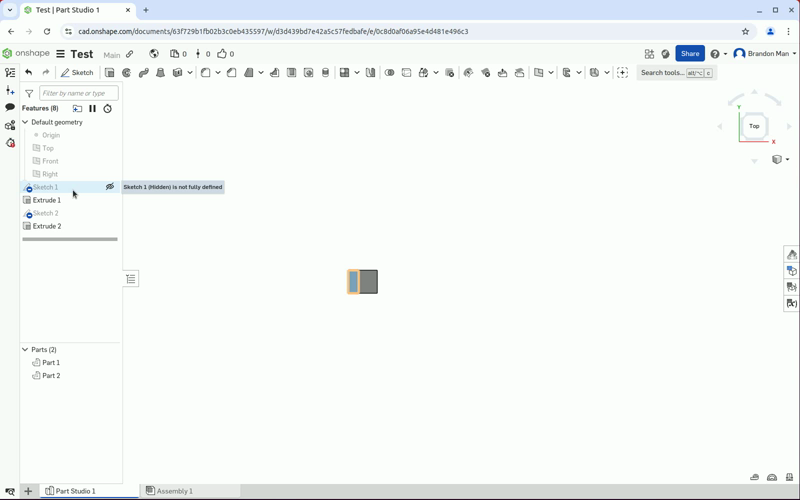
click(73, 189)
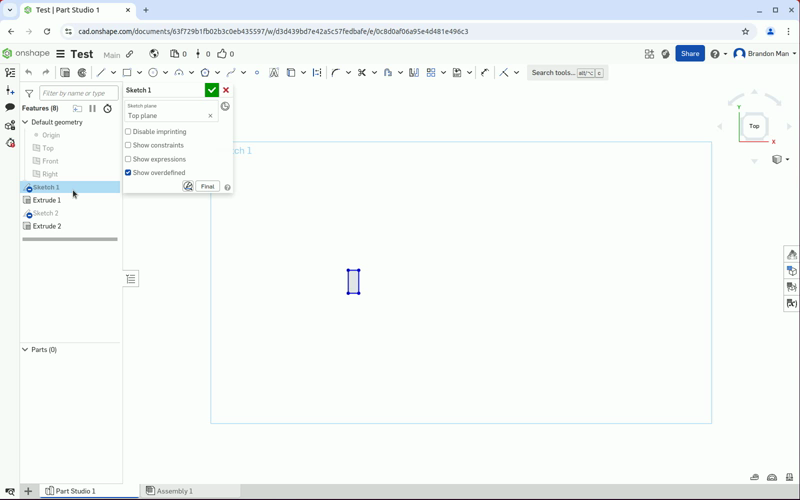
mouse_move(229, 92)
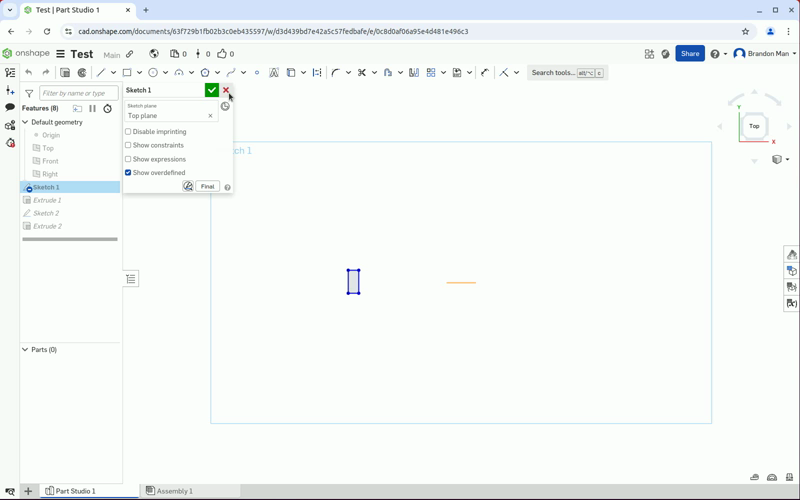
click(229, 92)
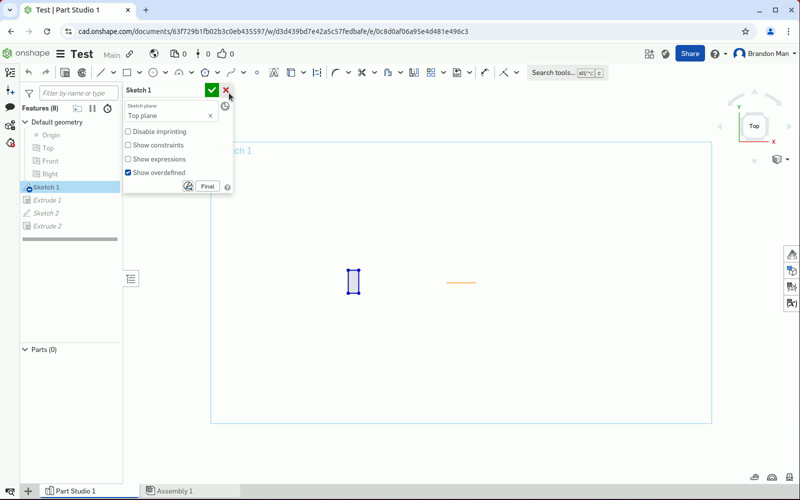
key(shift+s)
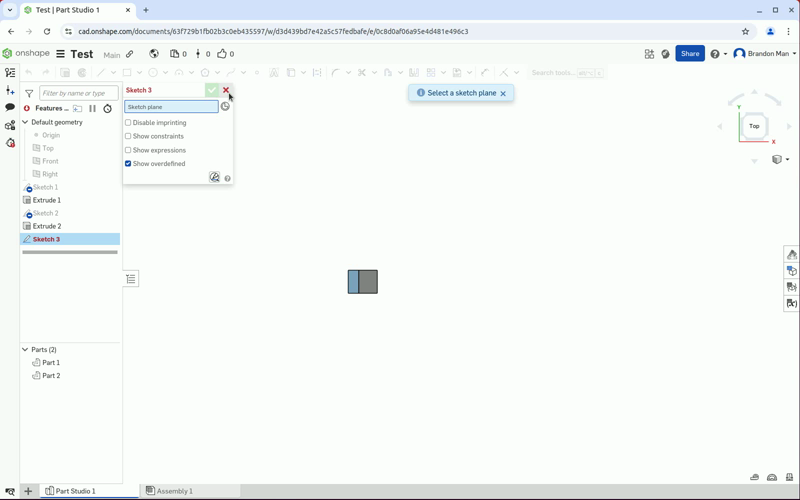
mouse_move(73, 150)
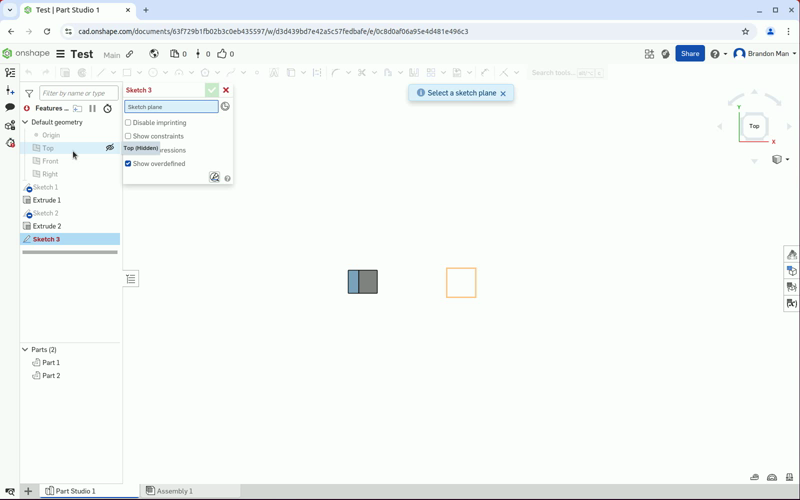
click(73, 150)
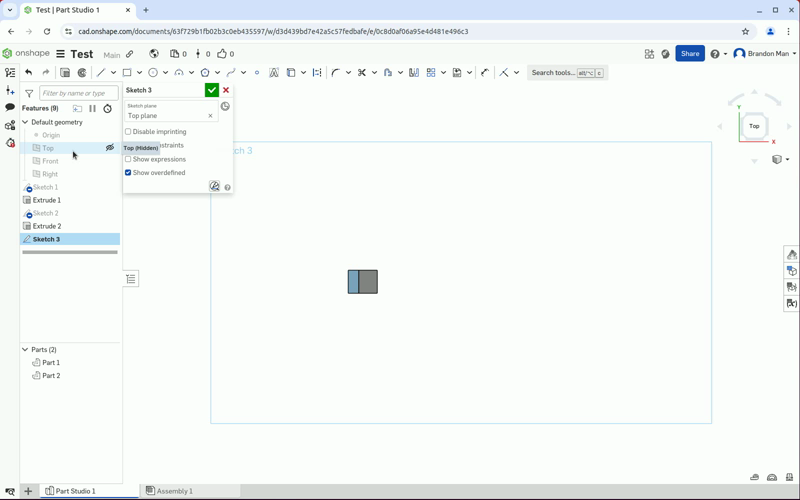
mouse_move(73, 352)
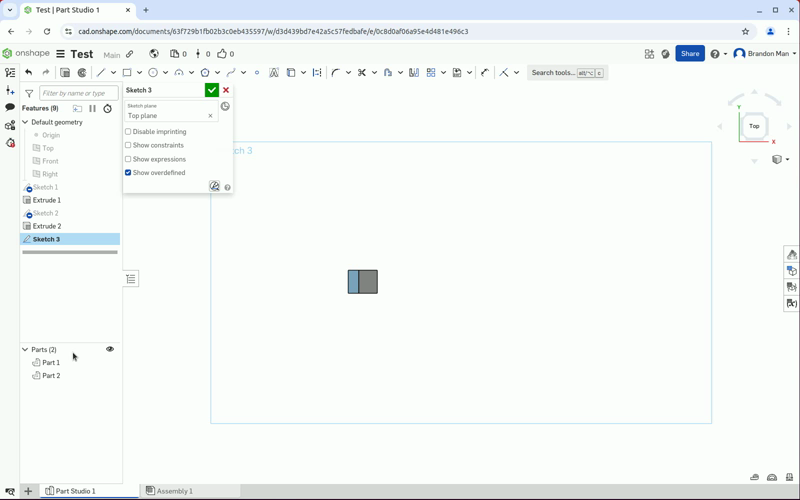
key(y)
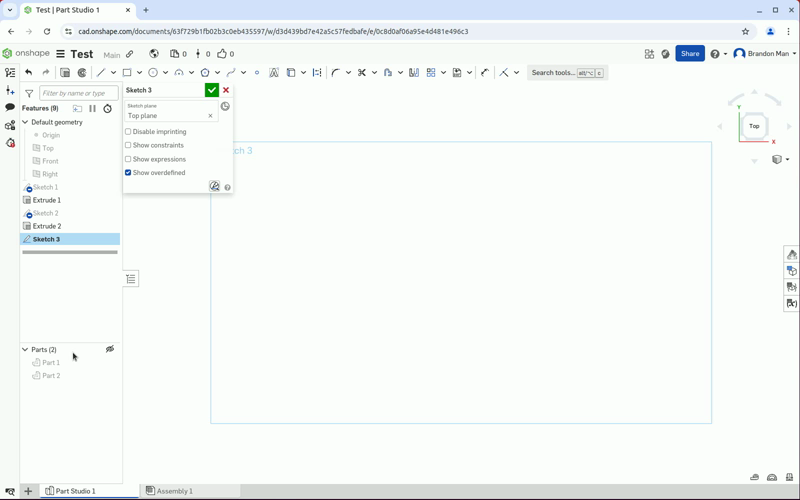
key(l)
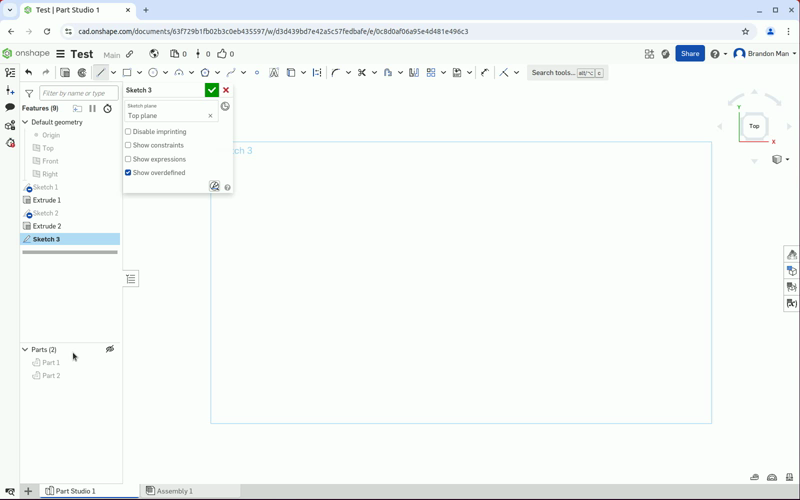
key_down(shift)
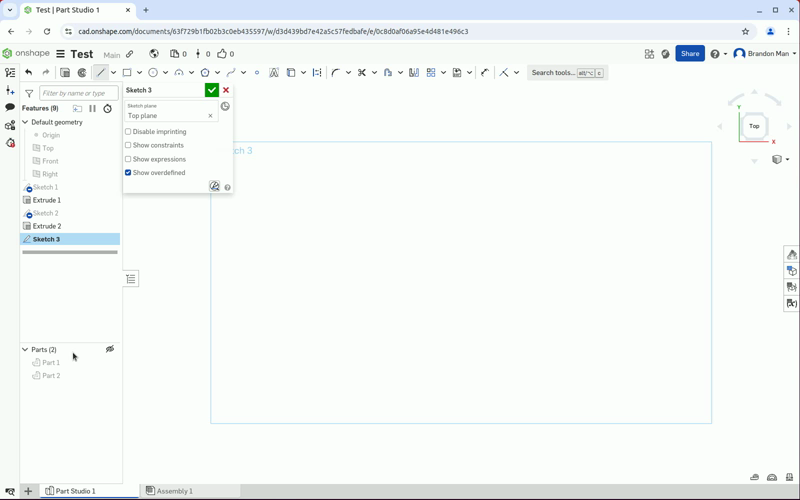
mouse_move(376, 293)
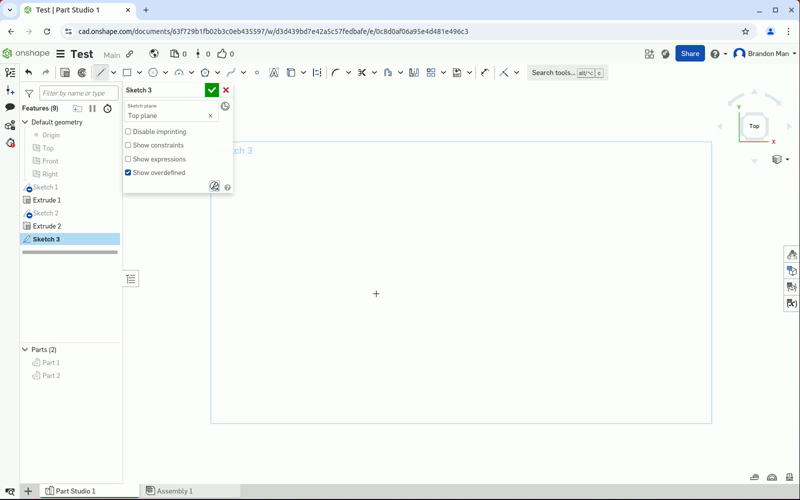
click(376, 293)
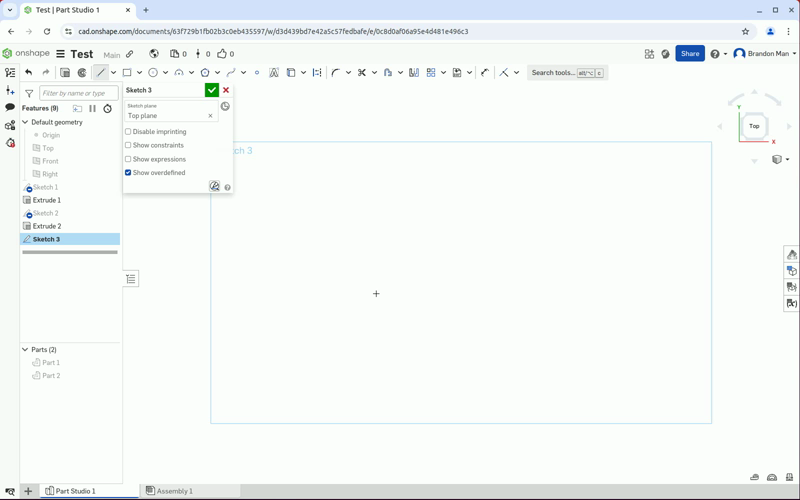
key_up(shift)
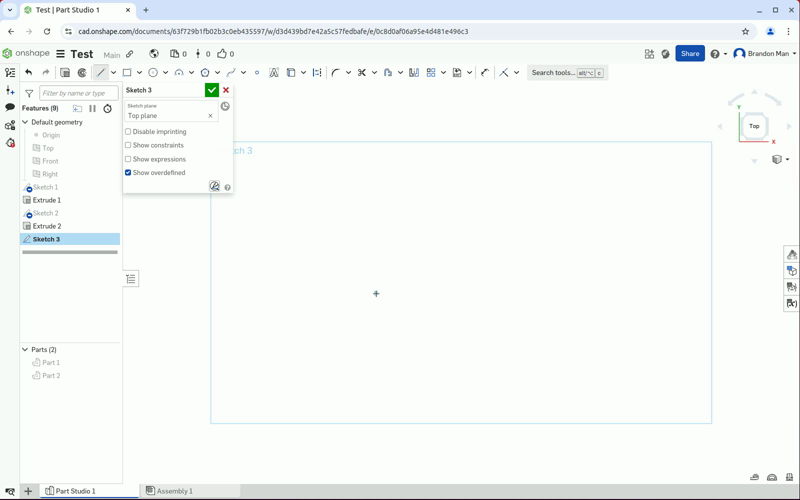
key_down(shift)
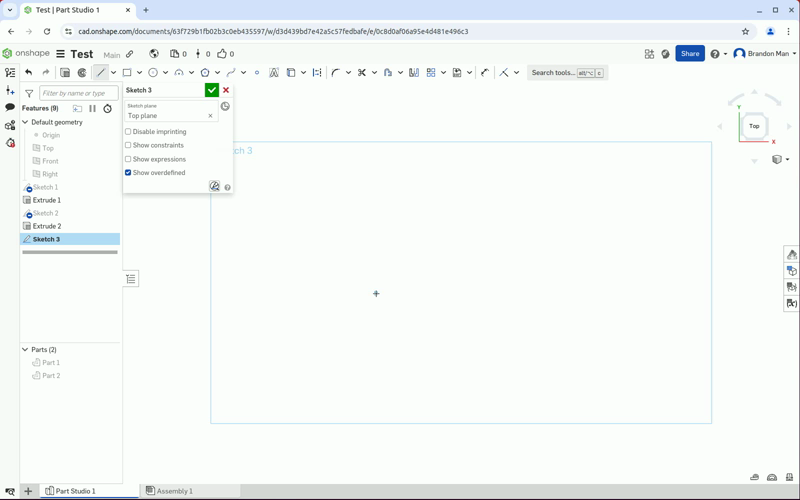
mouse_move(406, 293)
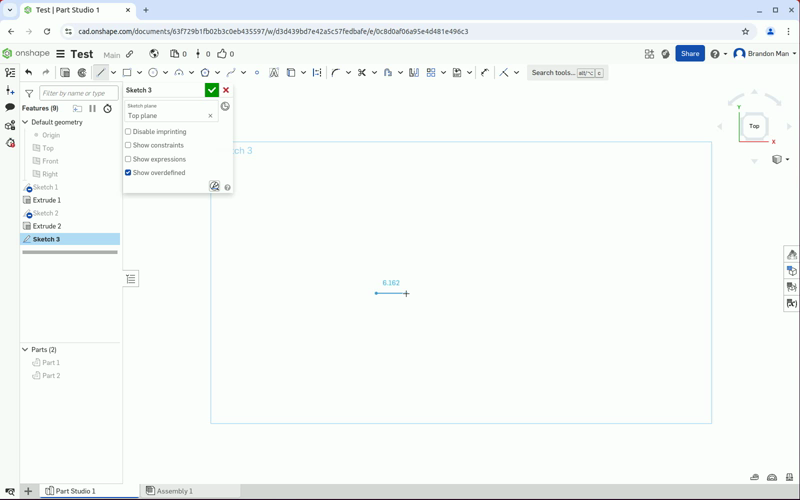
mouse_move(386, 293)
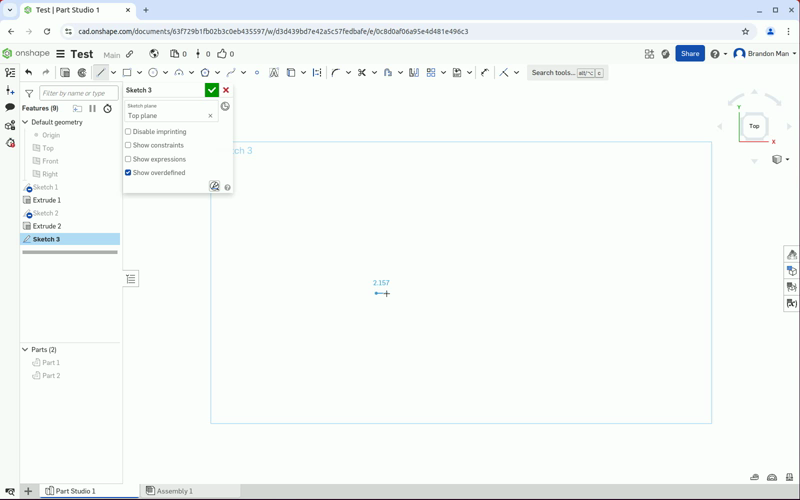
click(386, 293)
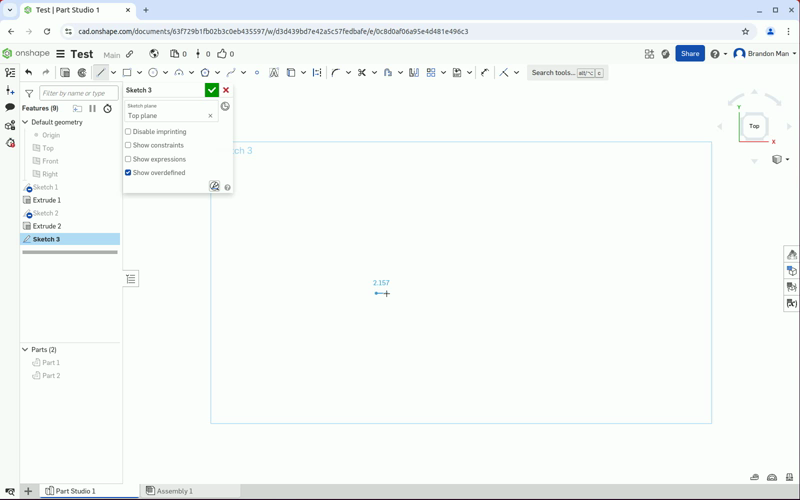
key_up(shift)
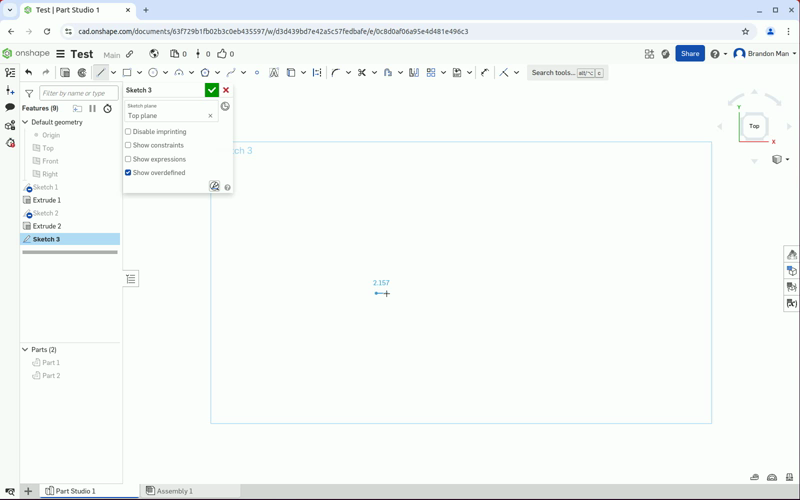
key_down(shift)
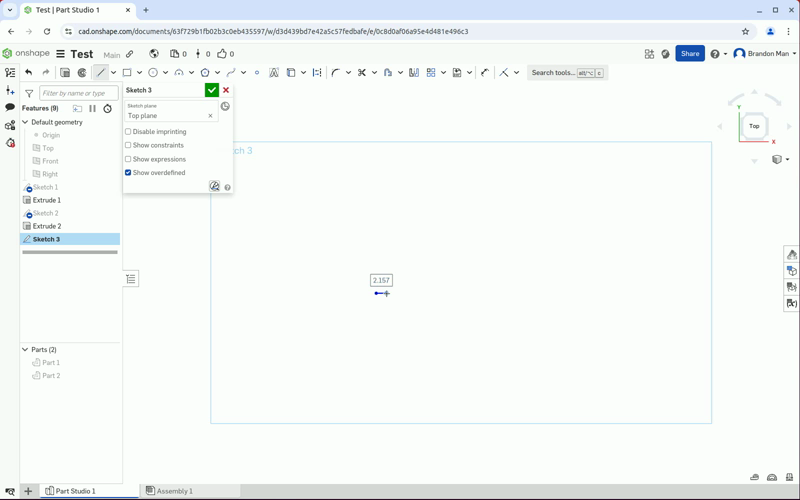
mouse_move(417, 293)
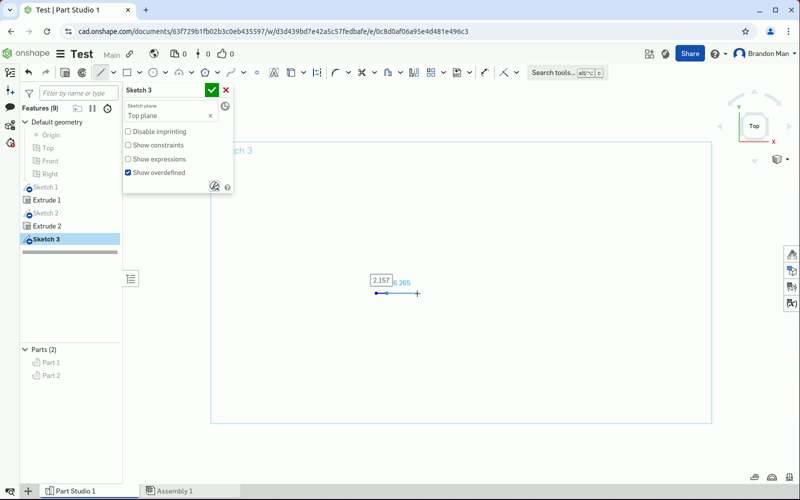
mouse_move(386, 270)
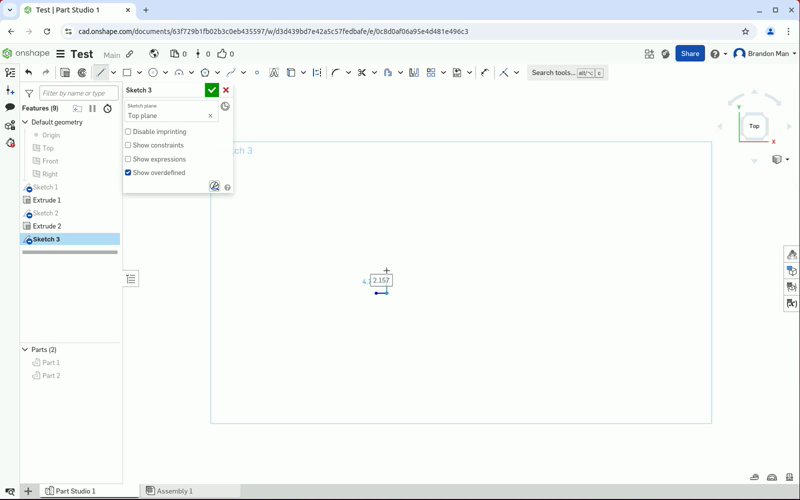
click(386, 270)
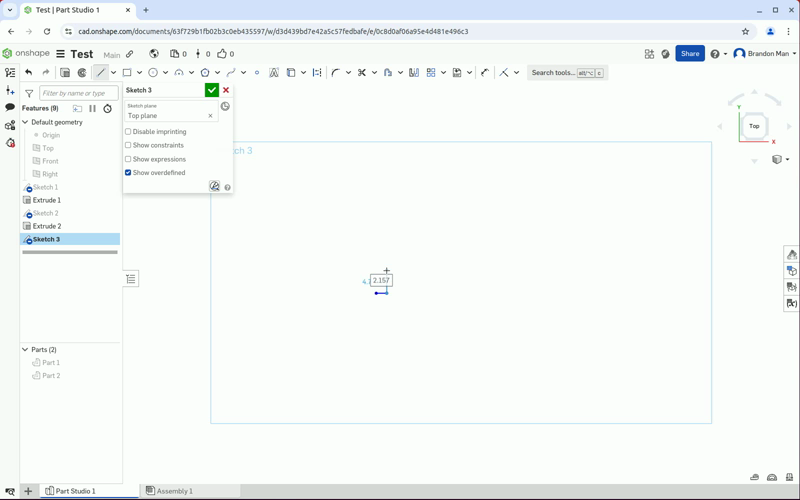
key_up(shift)
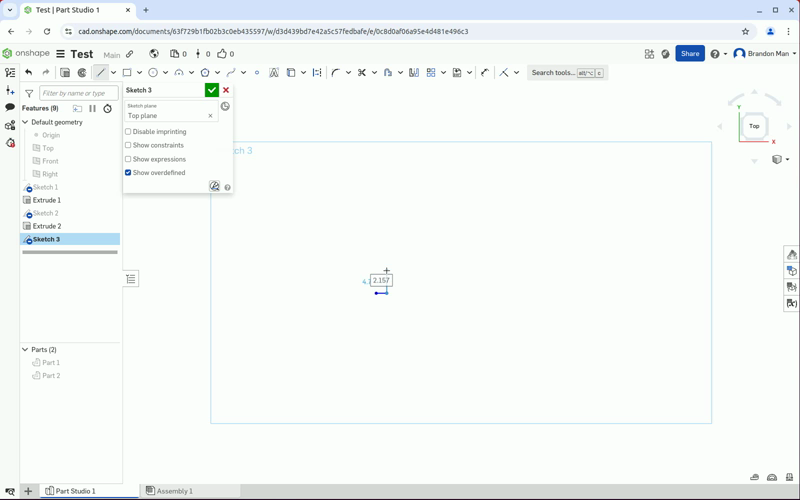
key_down(shift)
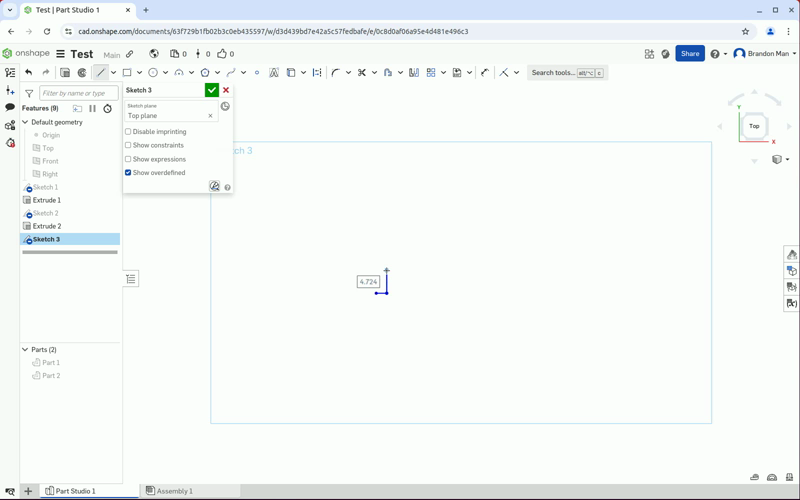
mouse_move(417, 270)
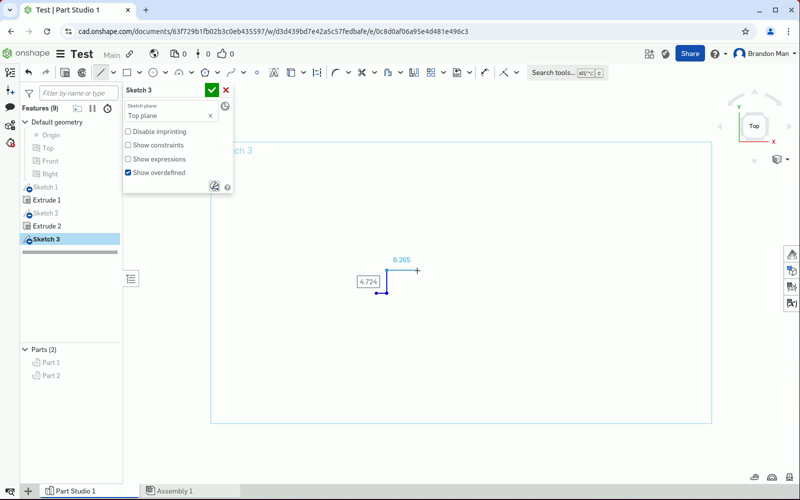
mouse_move(376, 270)
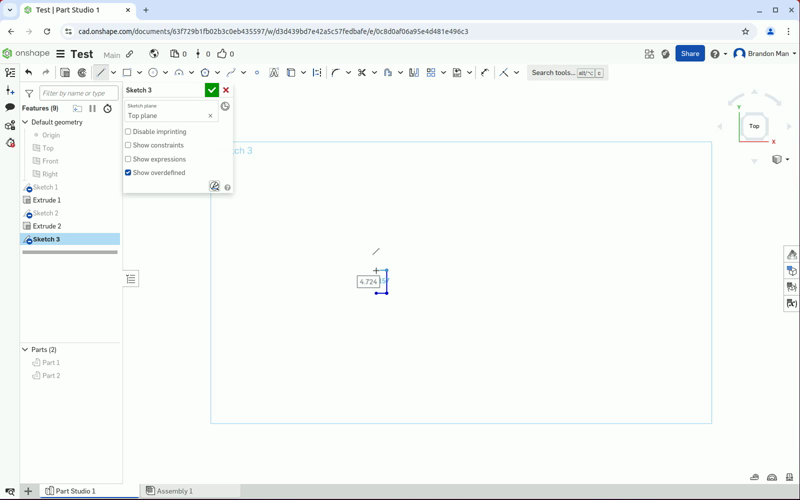
click(376, 270)
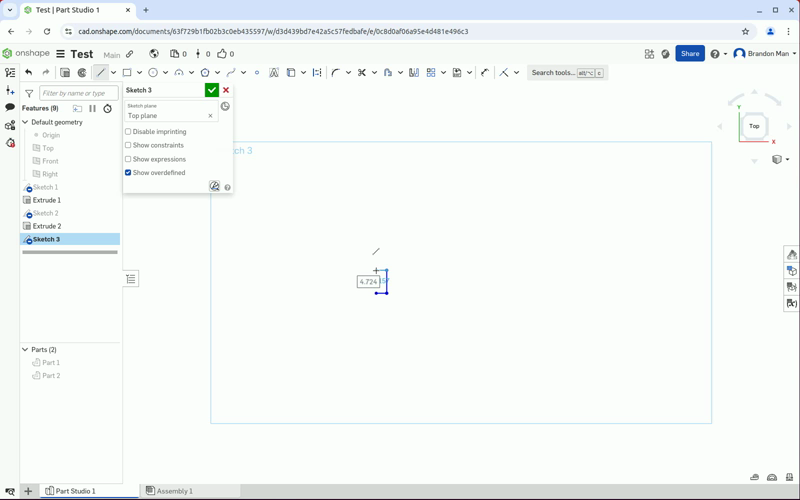
key_up(shift)
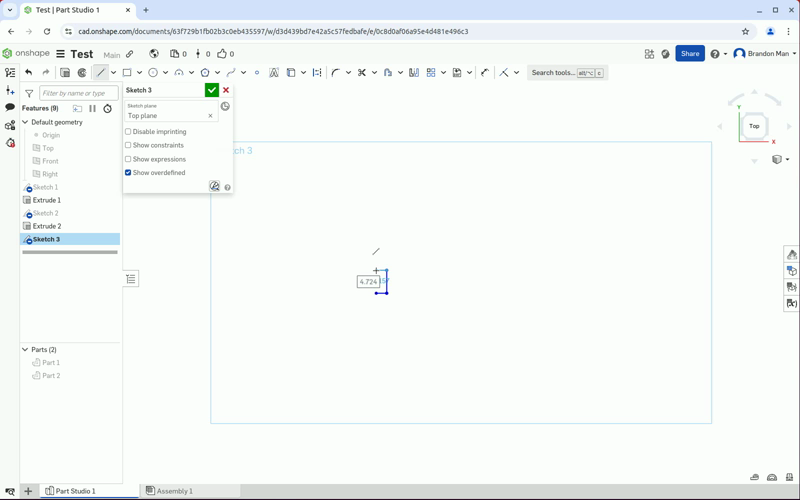
mouse_move(406, 270)
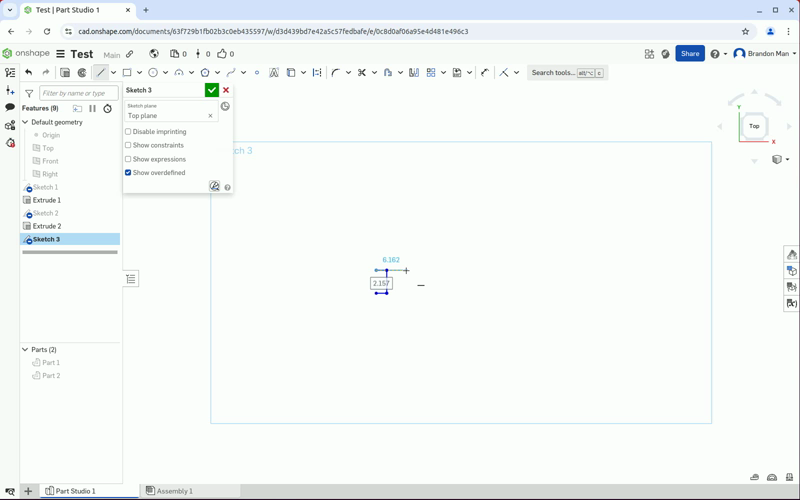
key_down(shift)
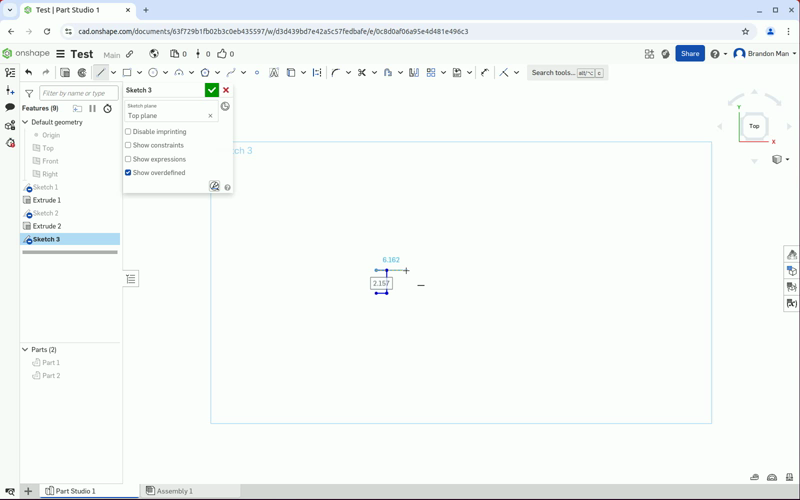
mouse_move(376, 293)
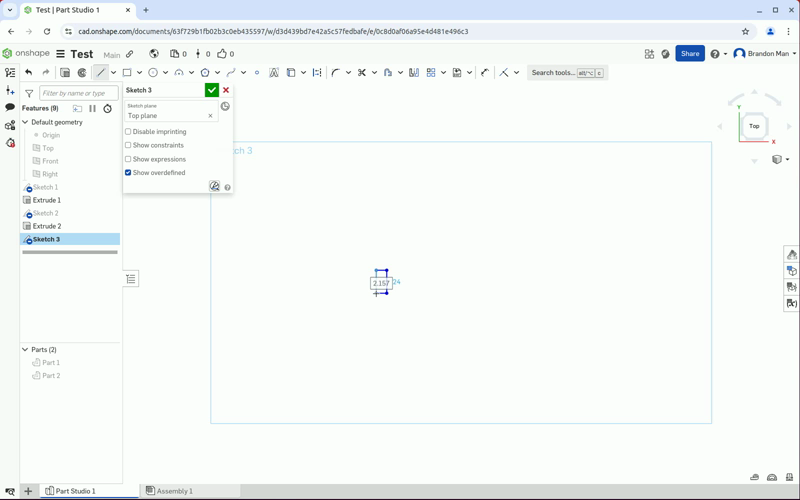
key_up(shift)
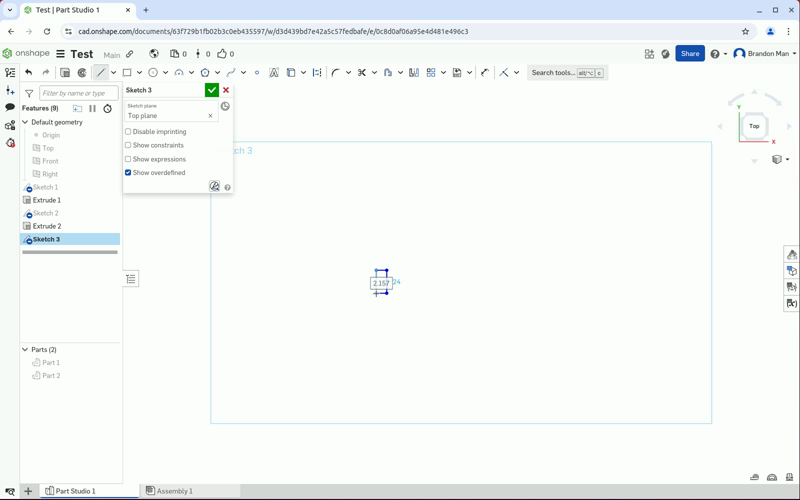
click(376, 293)
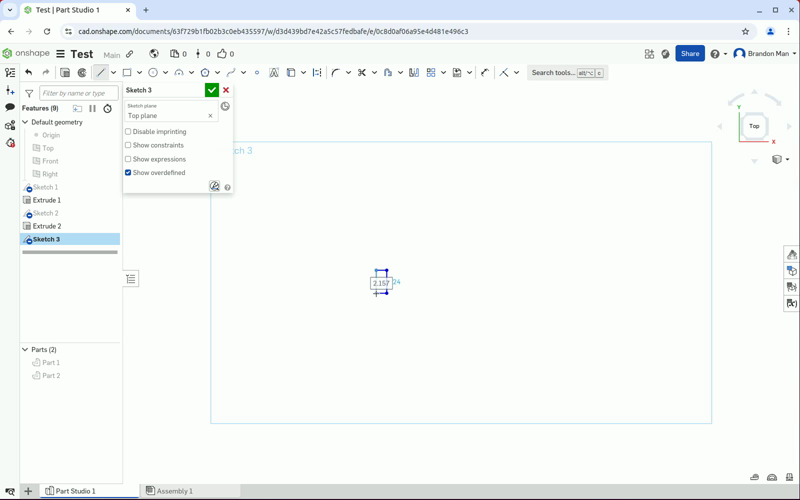
key(esc)
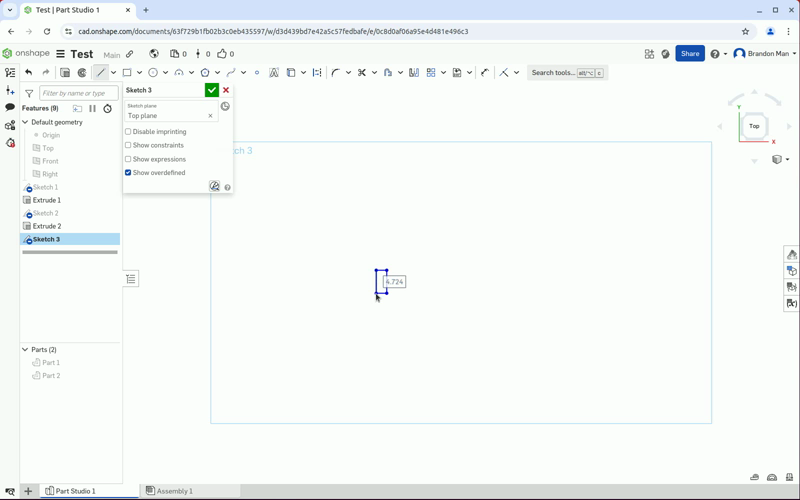
mouse_move(378, 278)
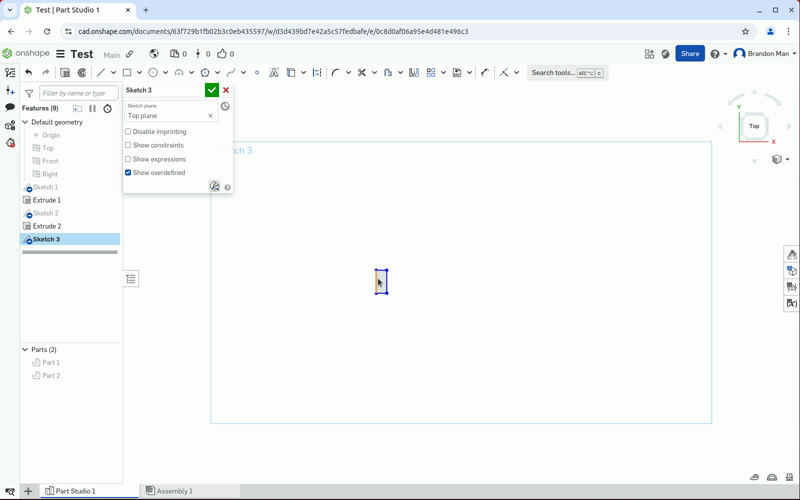
scroll(6)
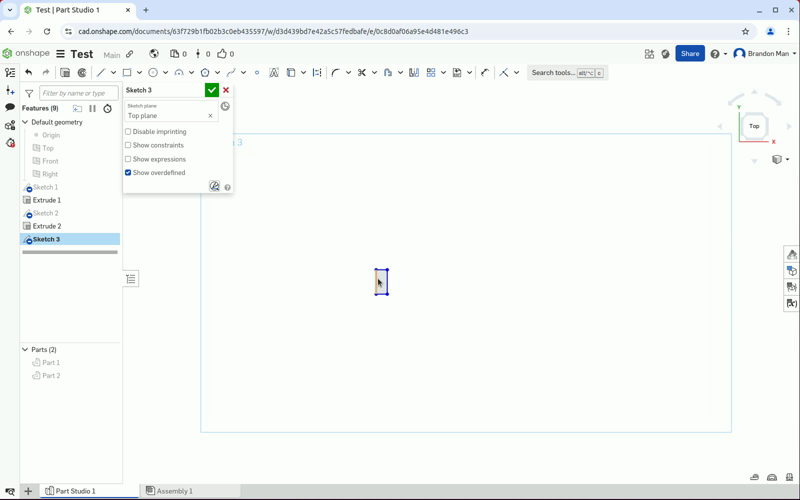
scroll(6)
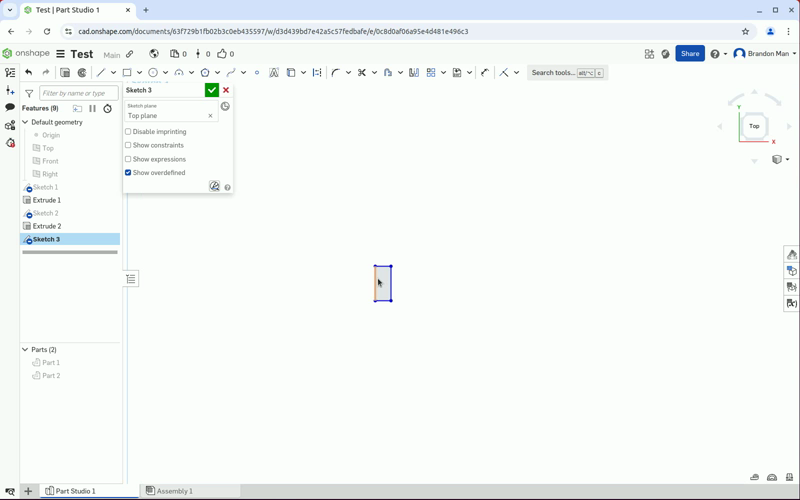
scroll(6)
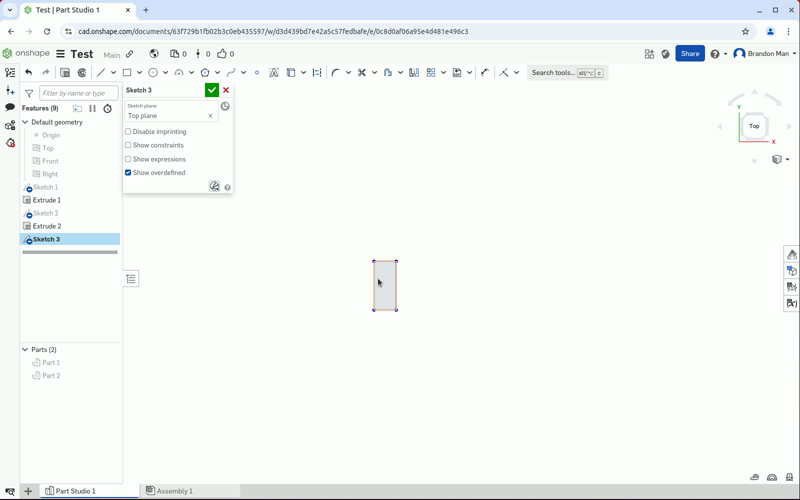
scroll(6)
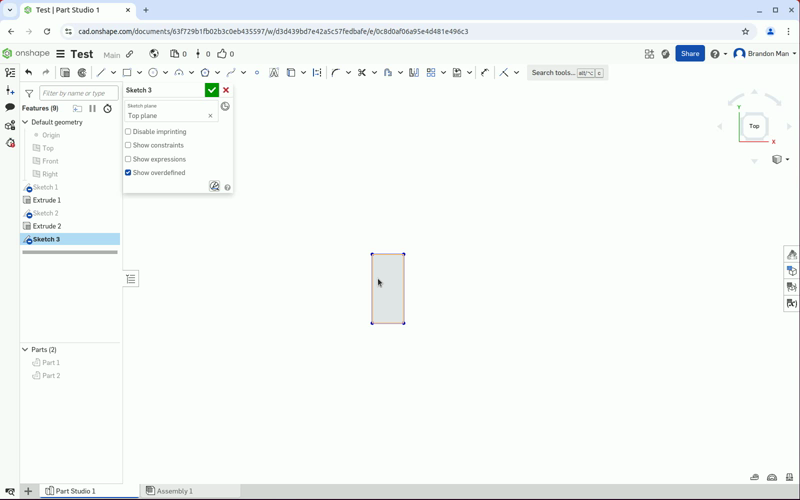
scroll(6)
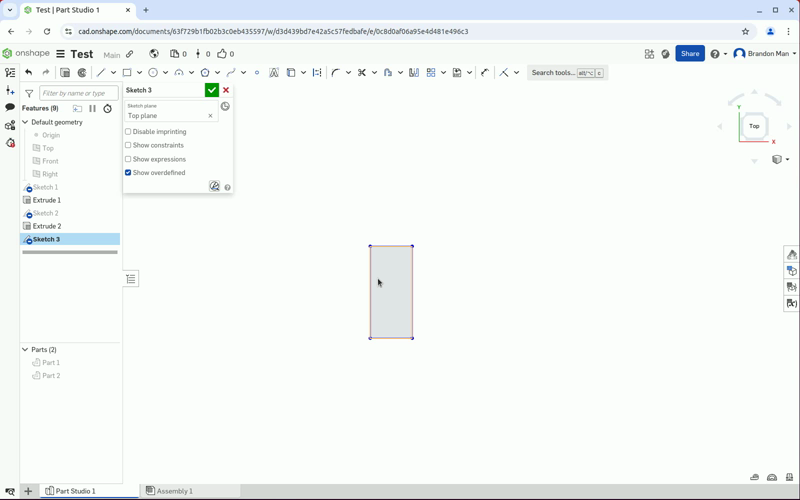
scroll(6)
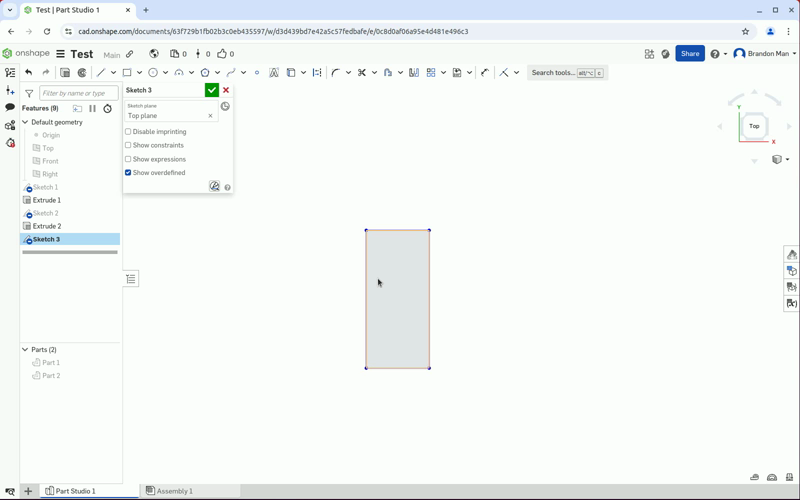
scroll(6)
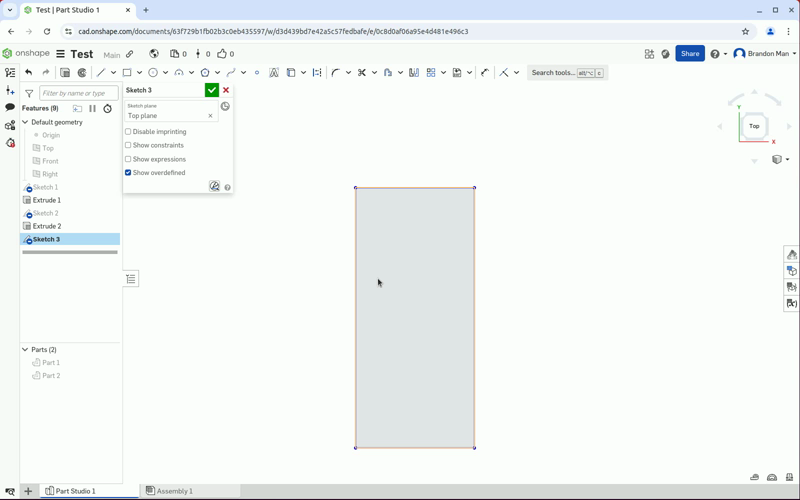
click(378, 278)
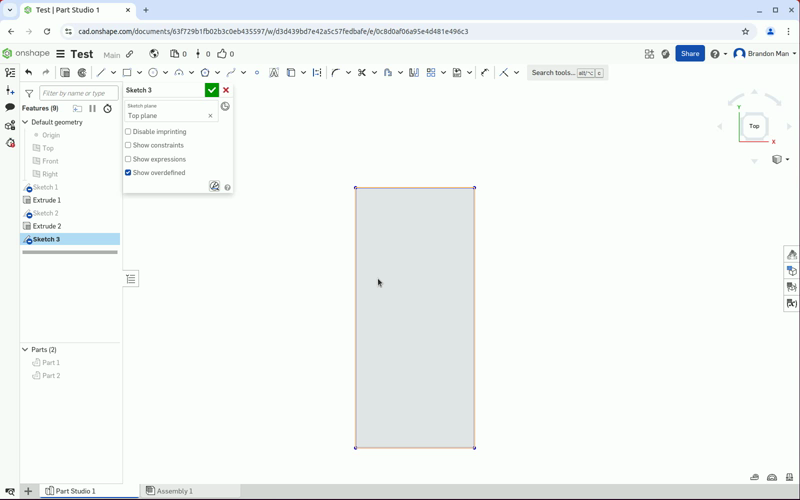
scroll(-6)
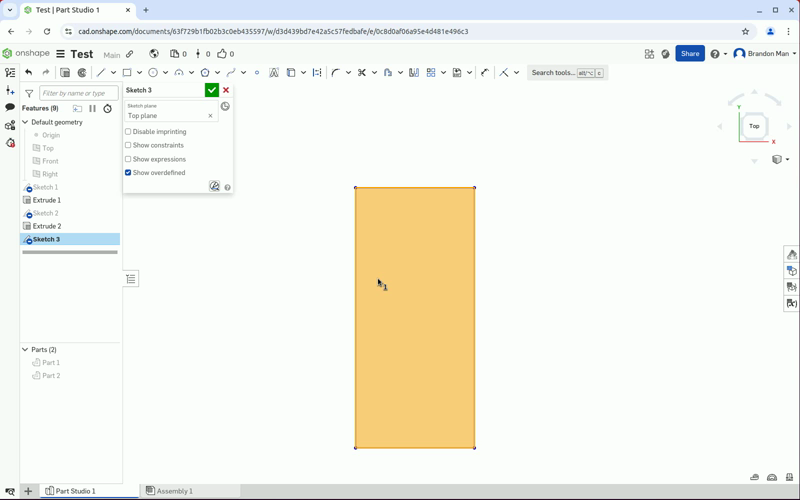
scroll(-6)
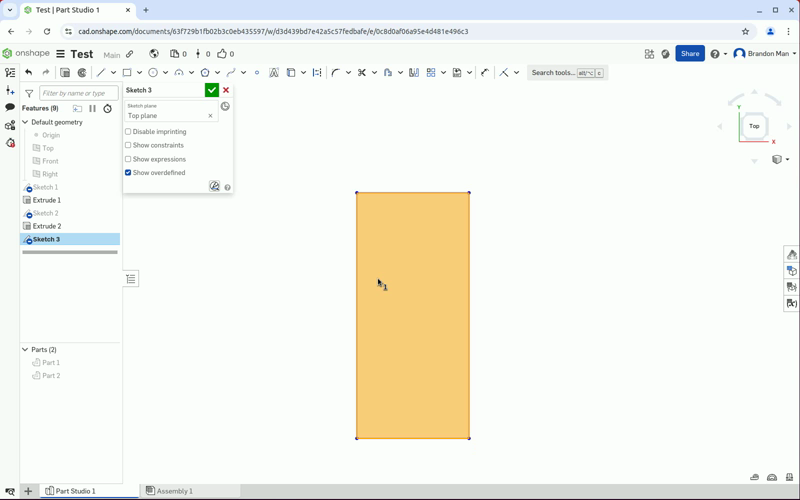
scroll(-6)
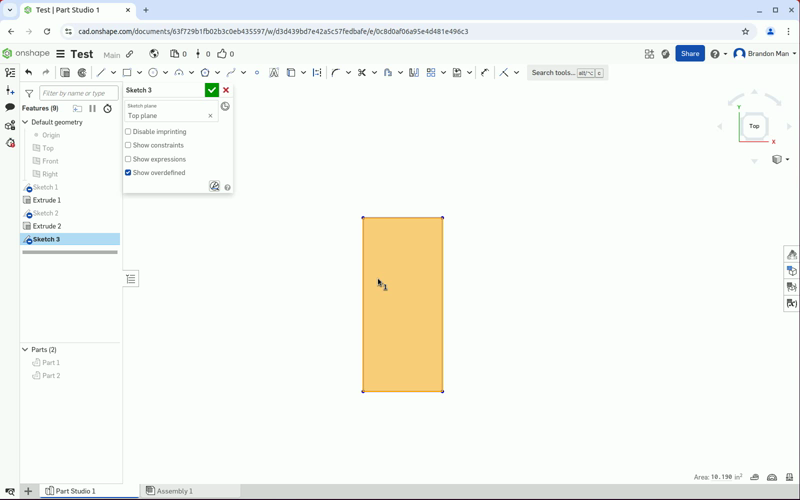
scroll(-6)
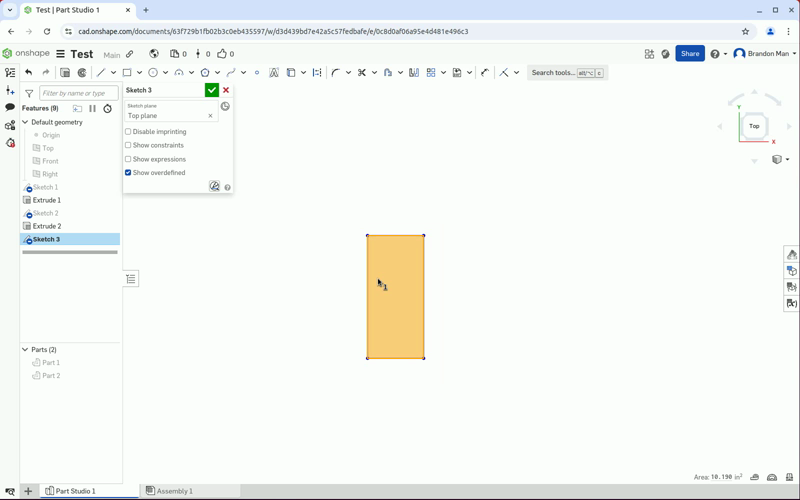
scroll(-6)
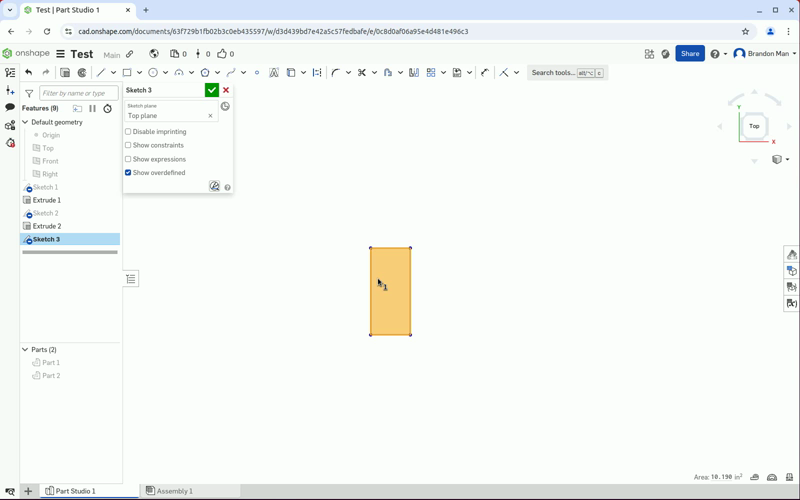
scroll(-6)
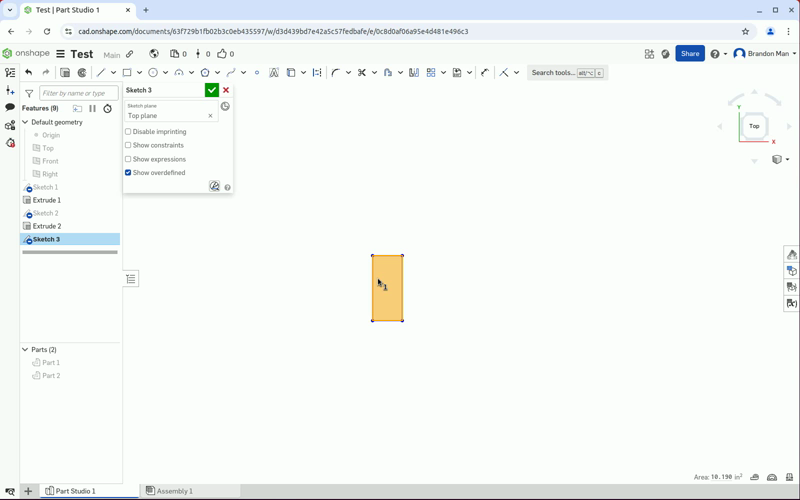
scroll(-6)
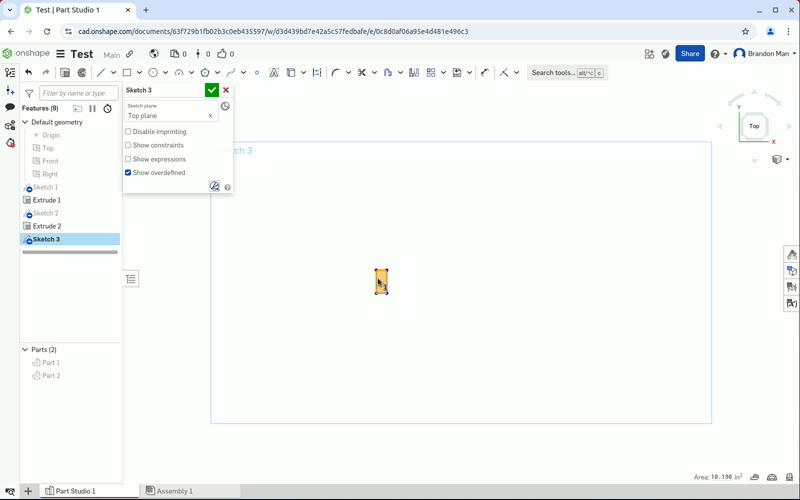
mouse_move(73, 352)
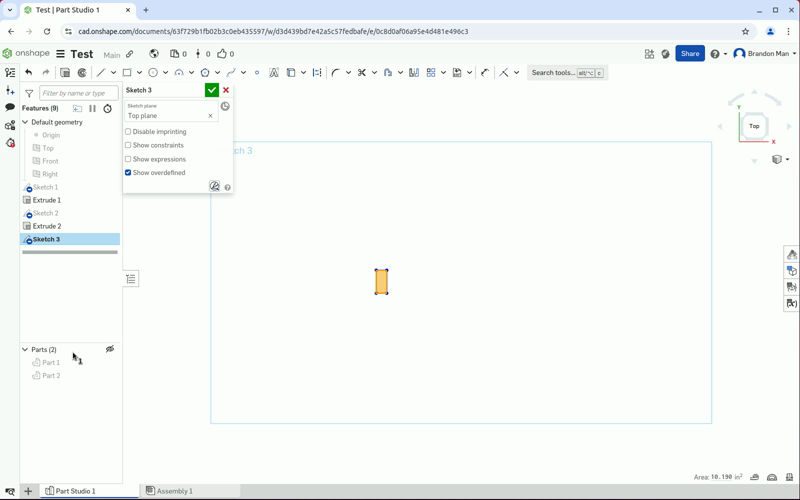
key(shift+y)
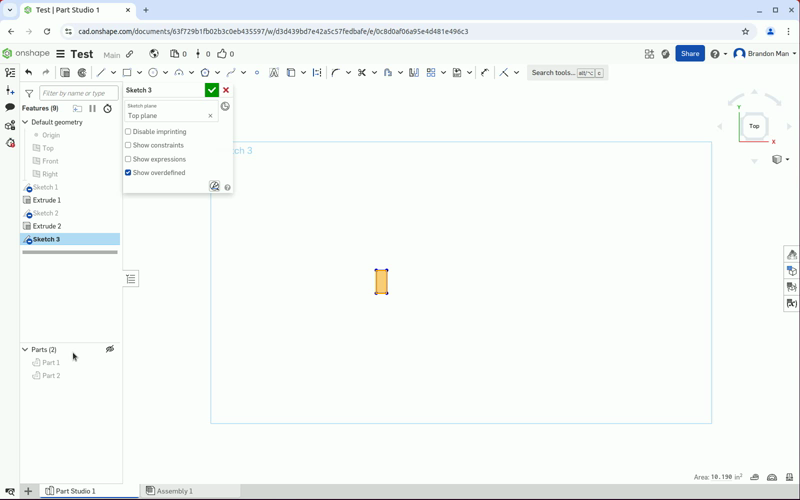
key(shift+e)
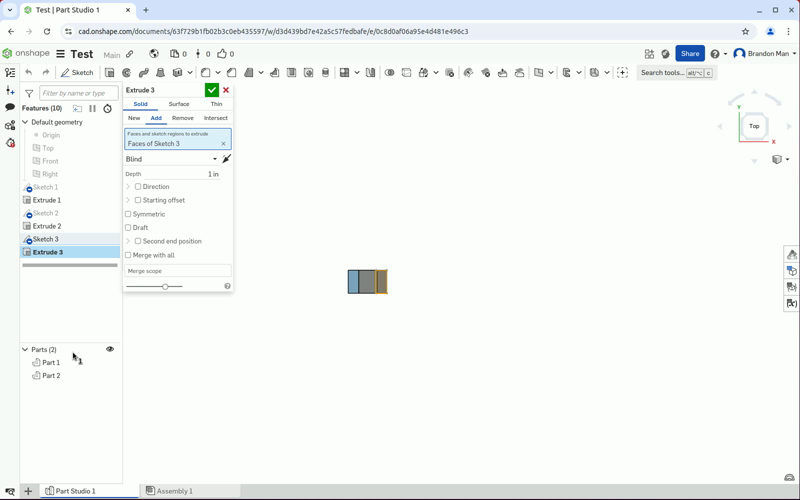
mouse_move(143, 106)
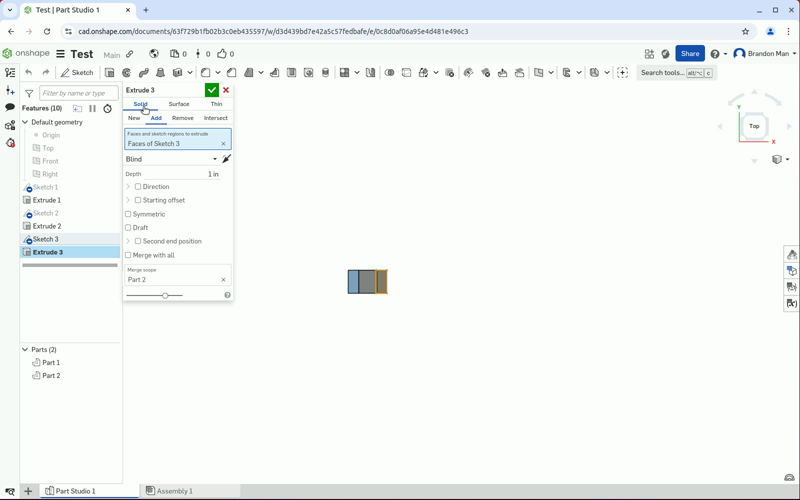
click(143, 106)
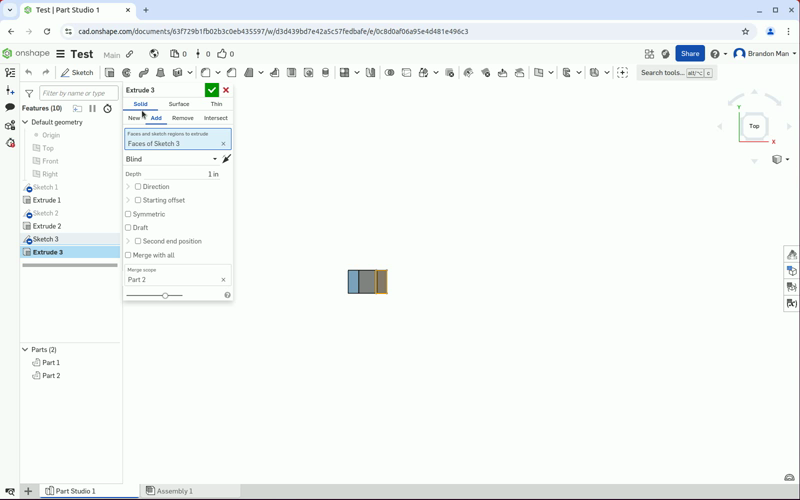
mouse_move(137, 120)
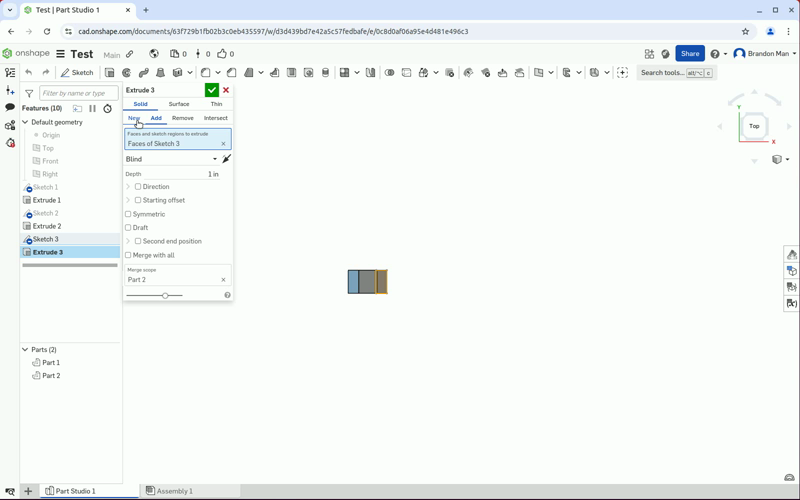
click(137, 120)
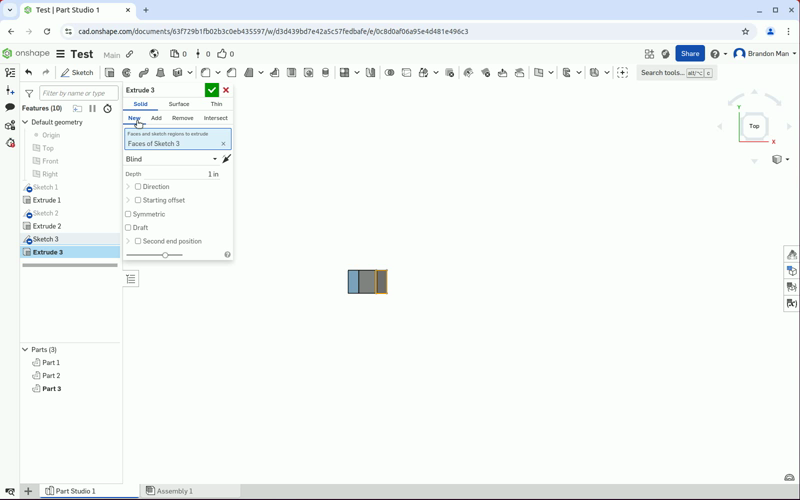
key(tab, 4)
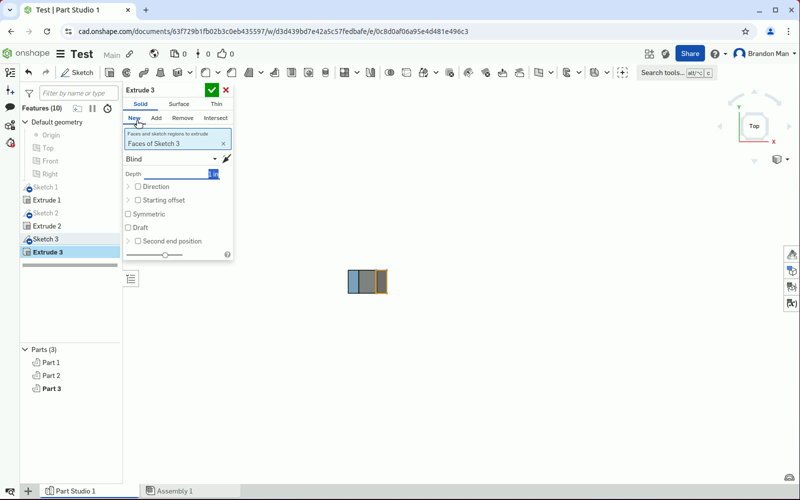
text(2.889)
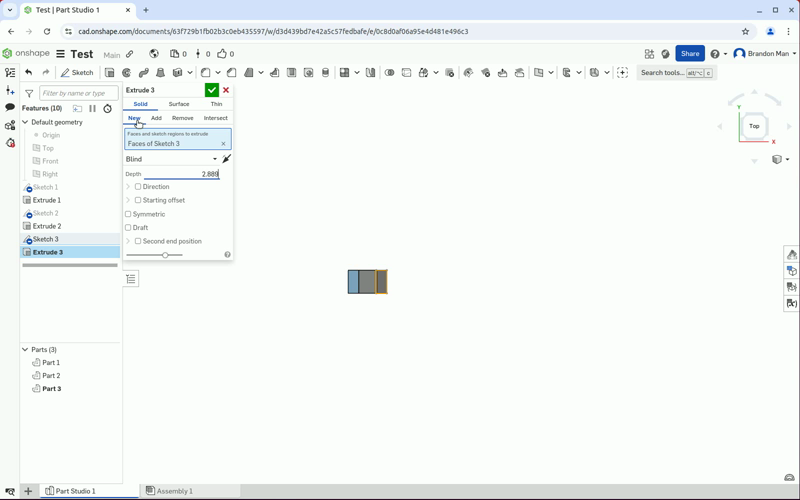
key(enter)
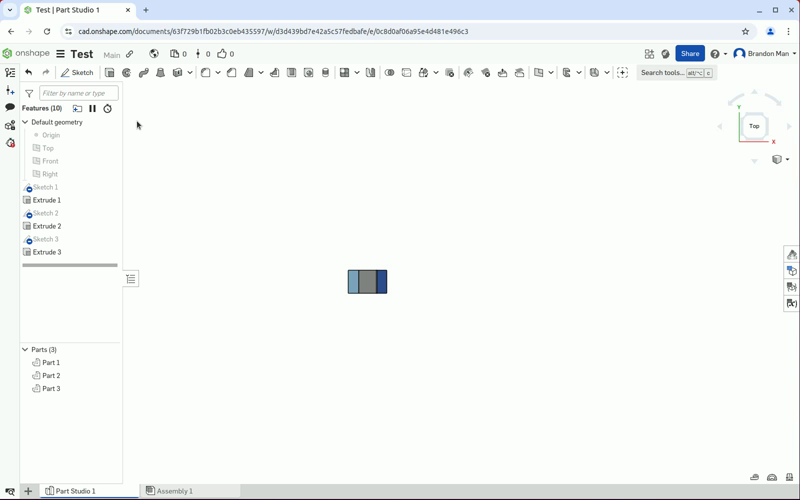
key(shift+h)
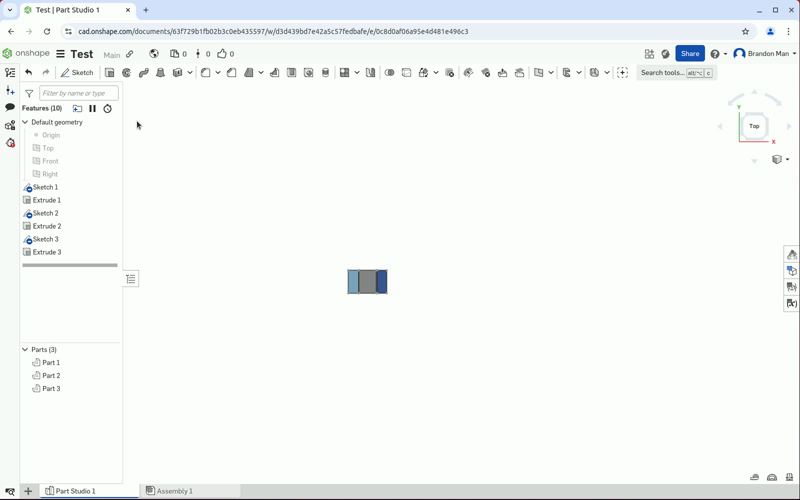
key(shift+h)
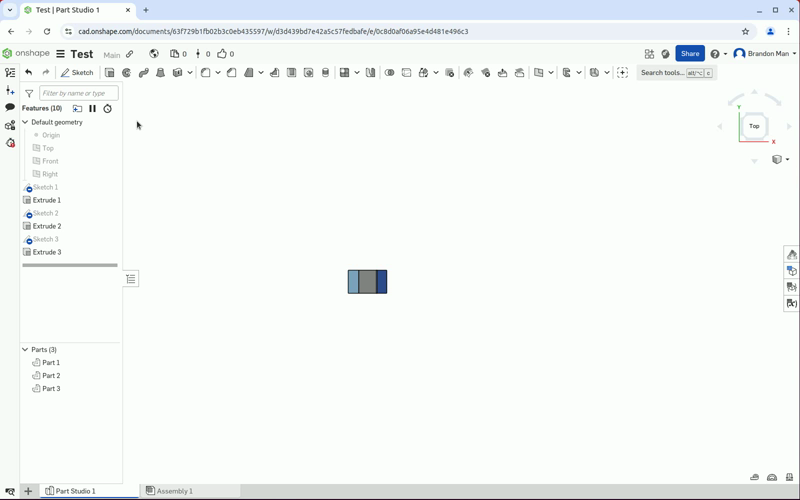
mouse_move(73, 189)
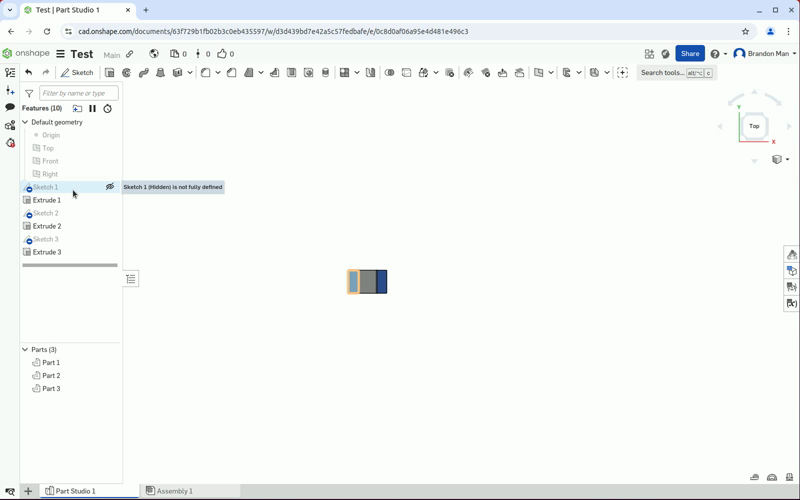
click(73, 189)
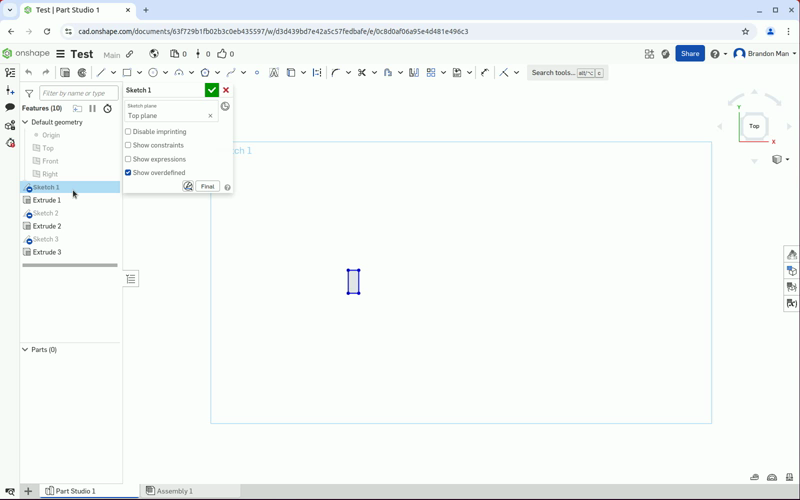
mouse_move(229, 92)
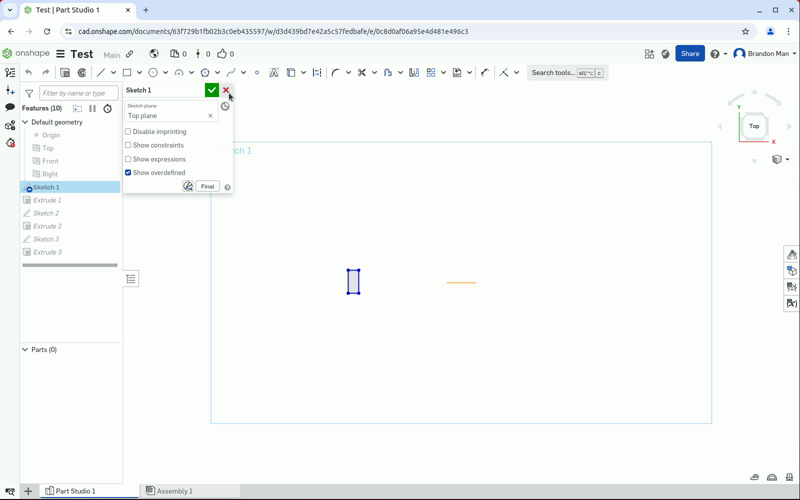
click(229, 92)
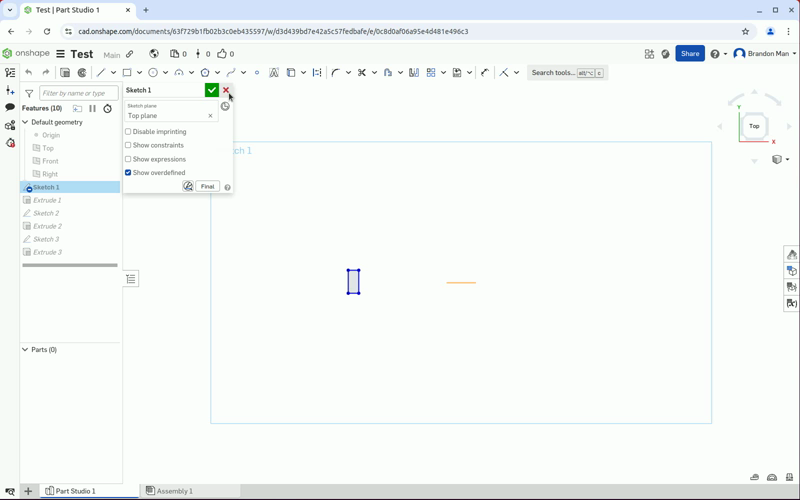
key(shift+s)
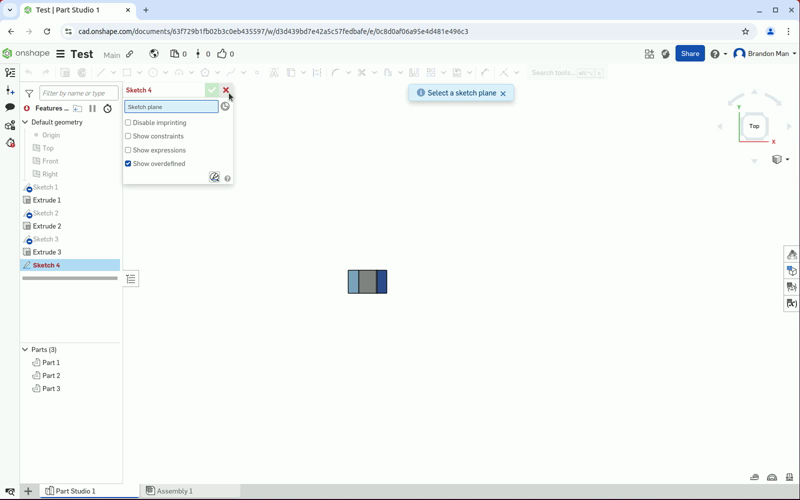
mouse_move(73, 150)
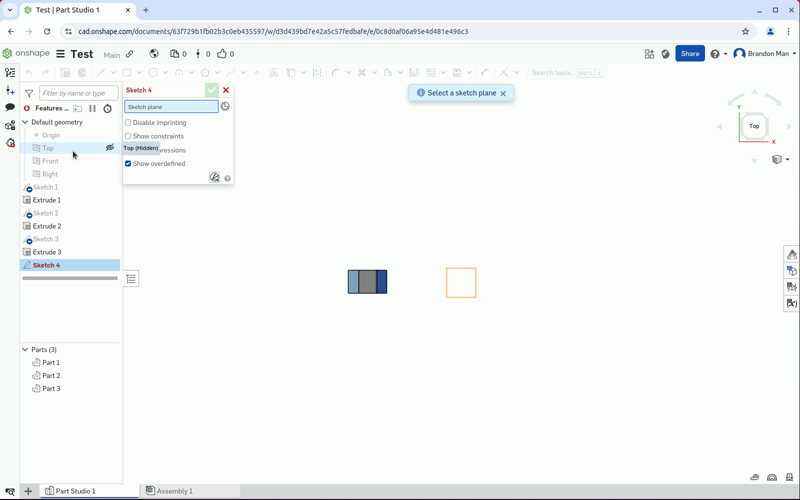
click(73, 150)
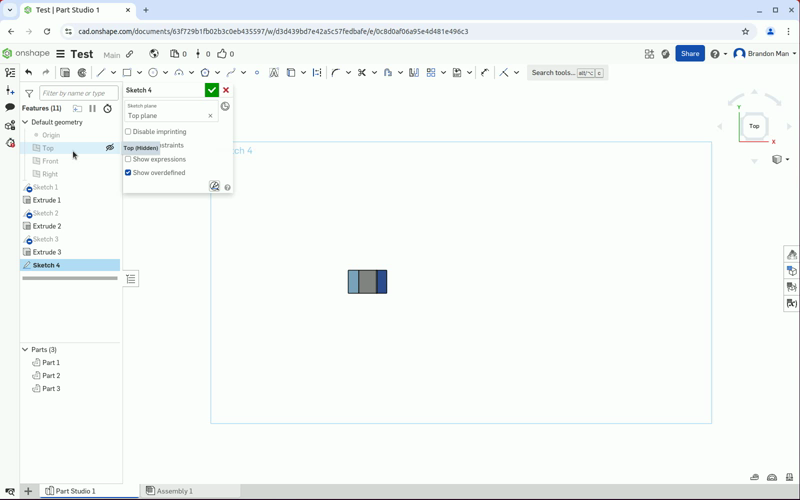
mouse_move(73, 352)
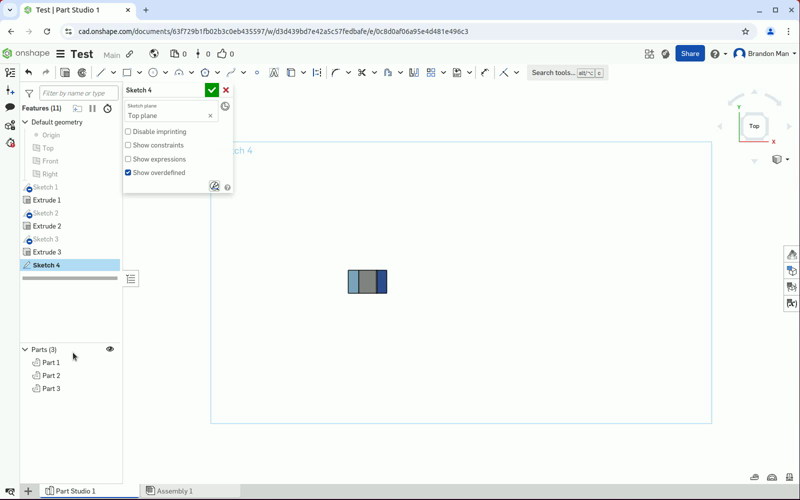
key(y)
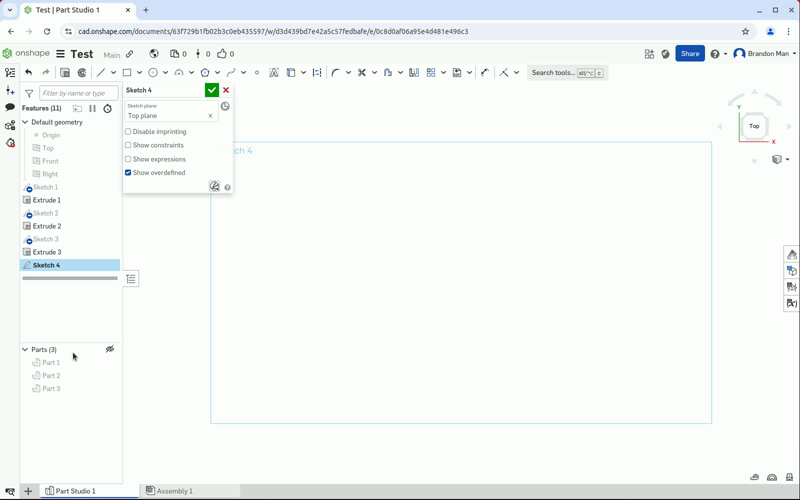
key(l)
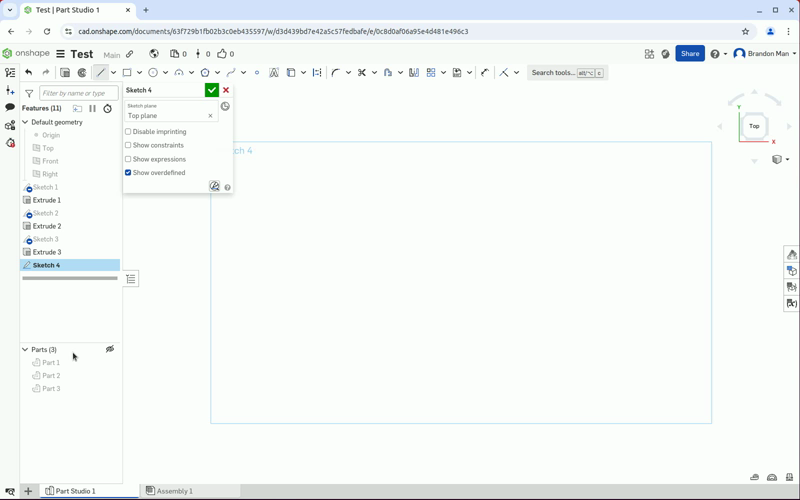
key_down(shift)
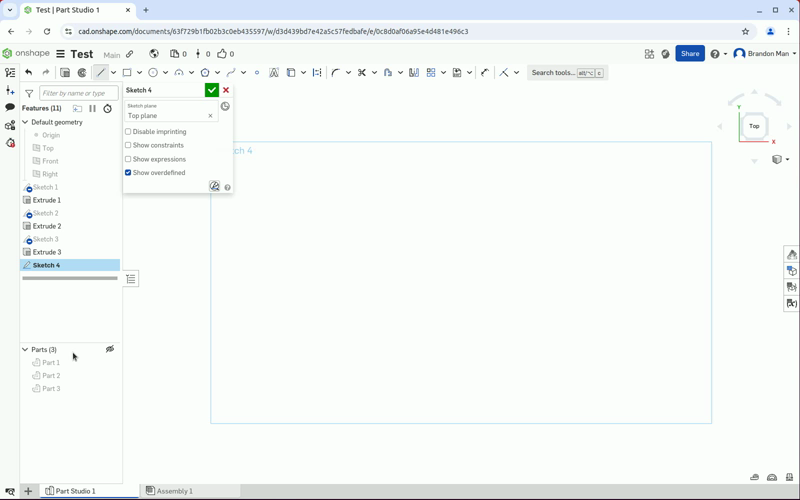
mouse_move(385, 293)
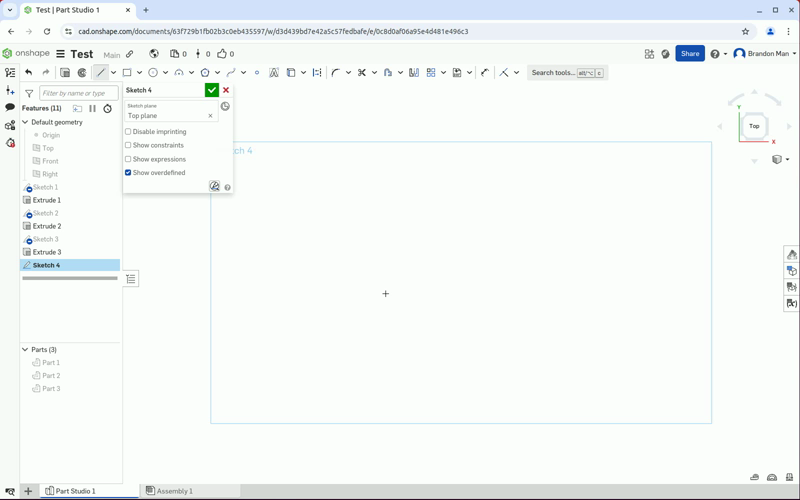
click(385, 293)
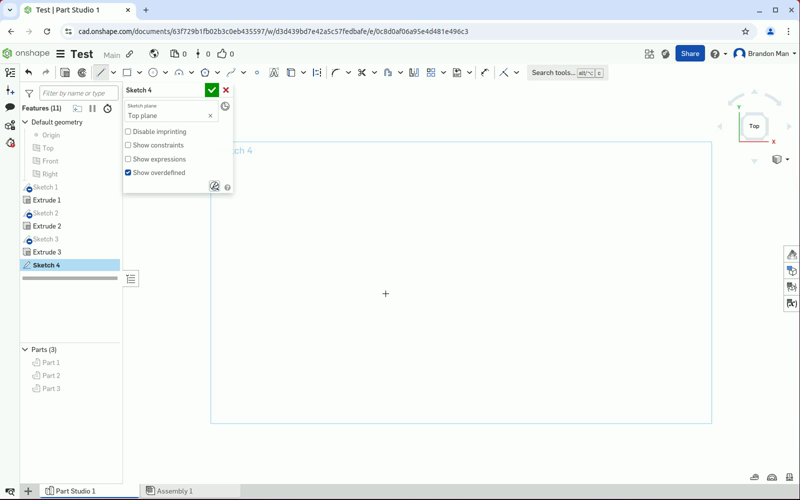
key_up(shift)
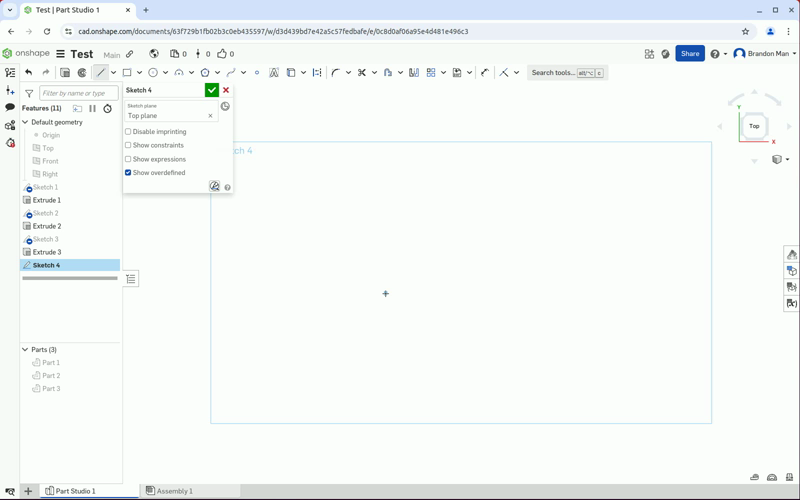
key_down(shift)
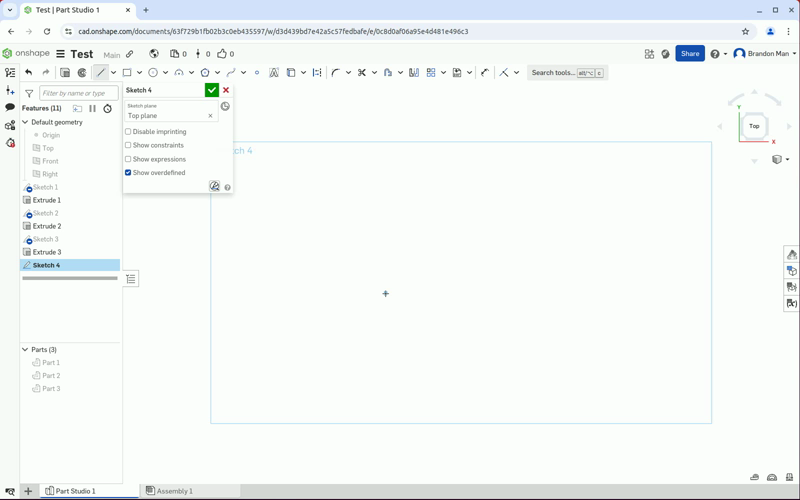
mouse_move(415, 293)
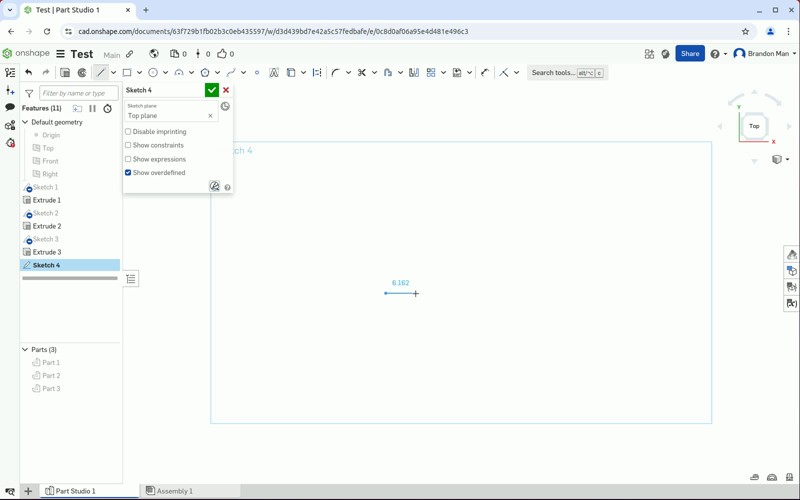
mouse_move(399, 293)
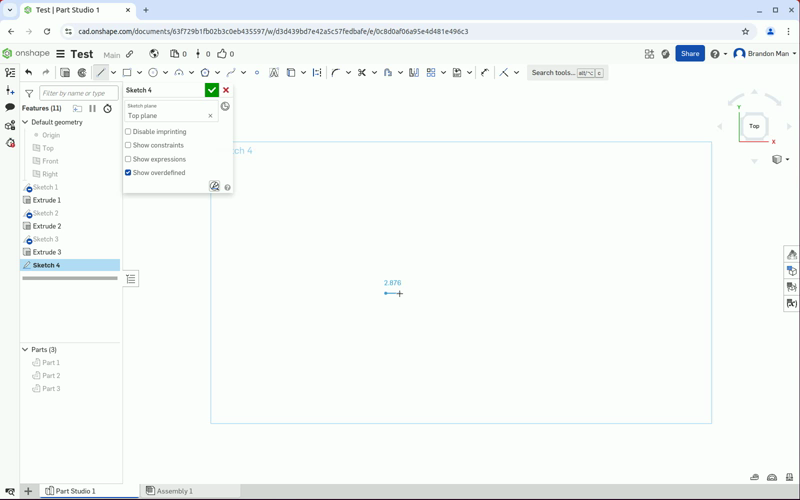
click(399, 293)
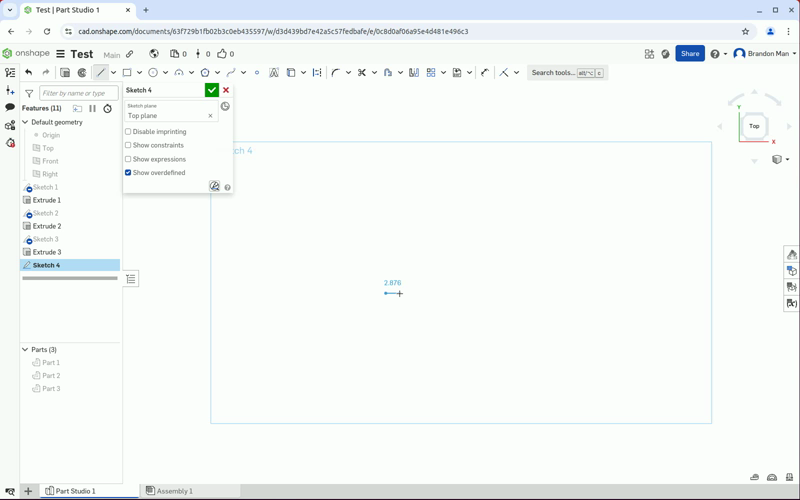
key_up(shift)
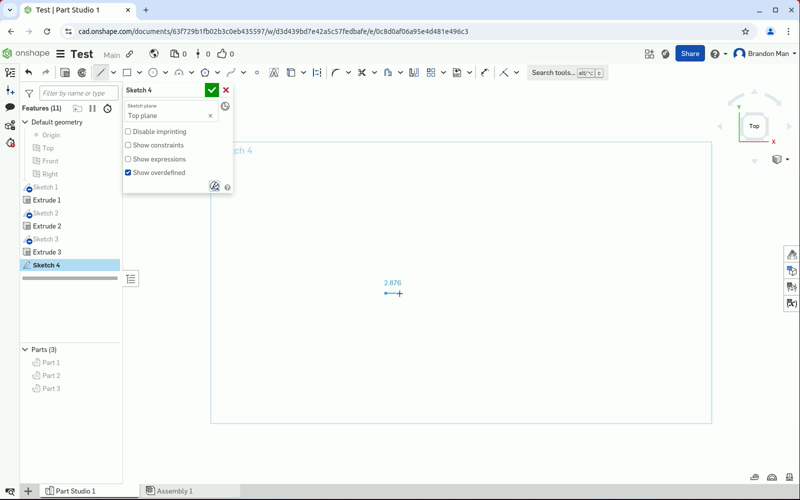
key_down(shift)
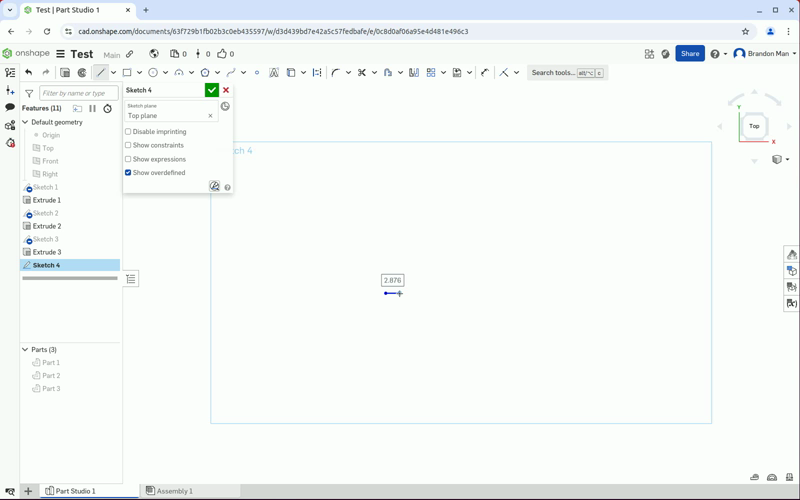
mouse_move(429, 293)
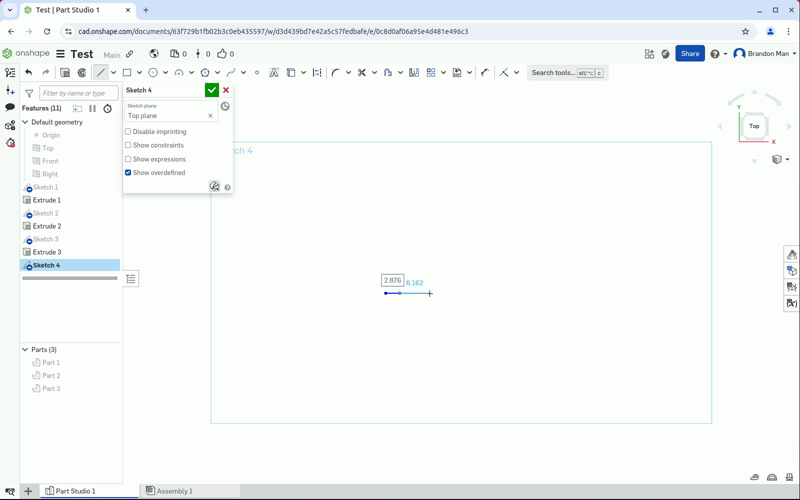
mouse_move(399, 270)
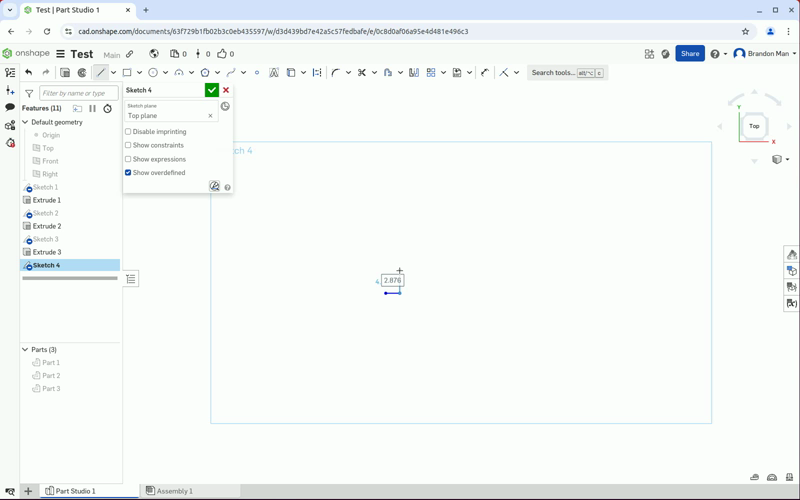
click(399, 270)
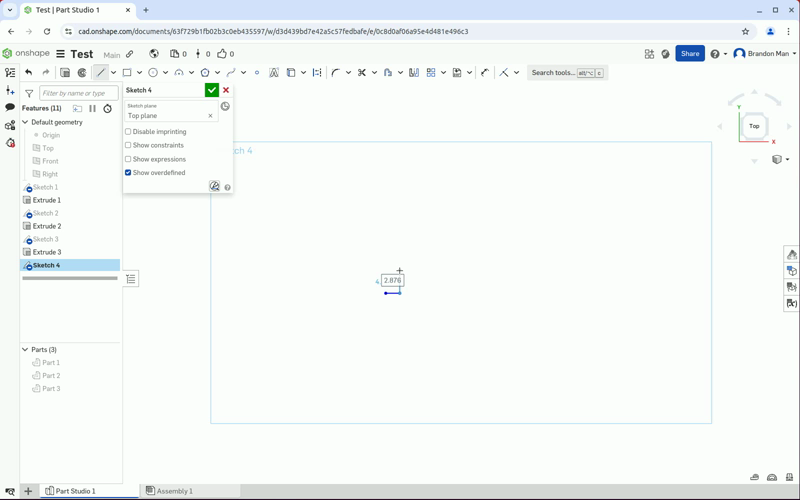
key_up(shift)
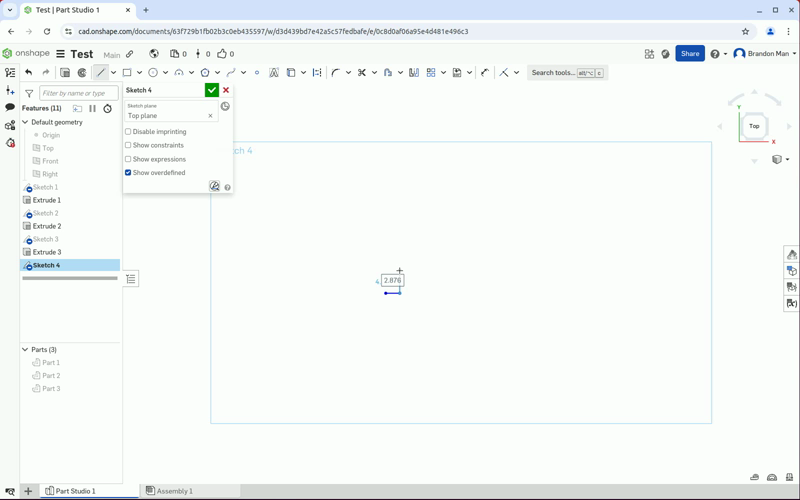
key_down(shift)
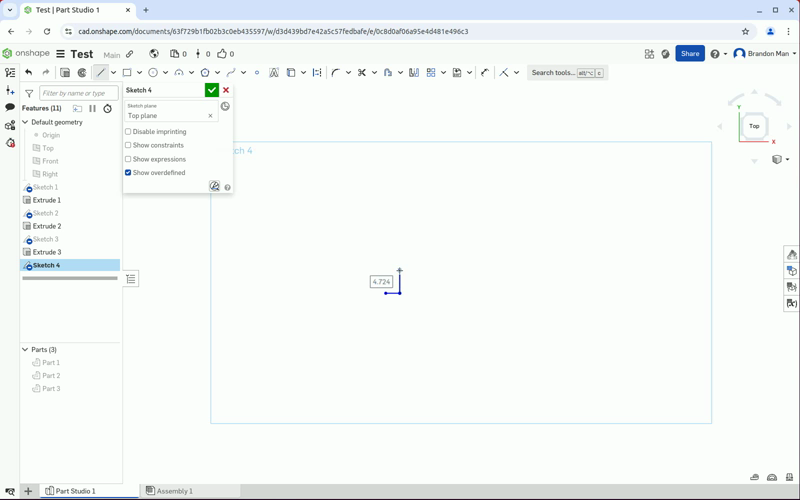
mouse_move(429, 270)
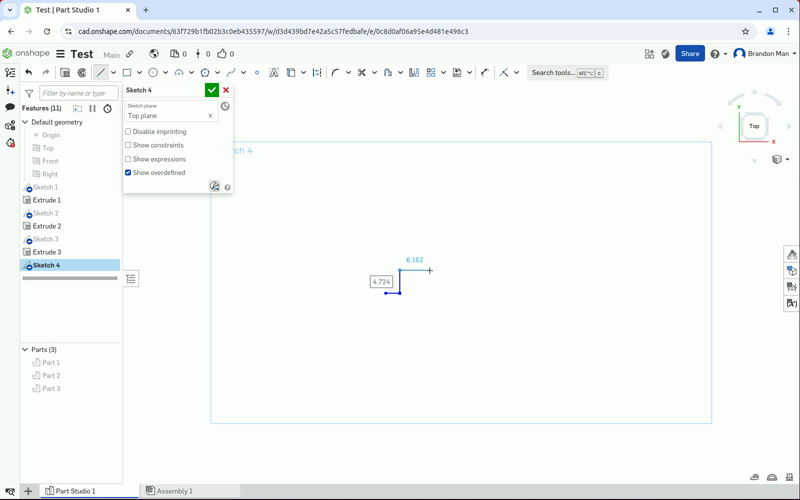
mouse_move(385, 270)
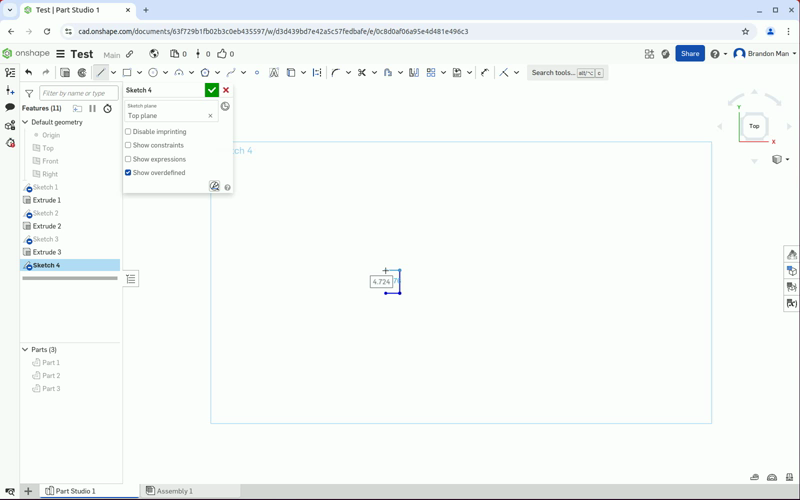
click(385, 270)
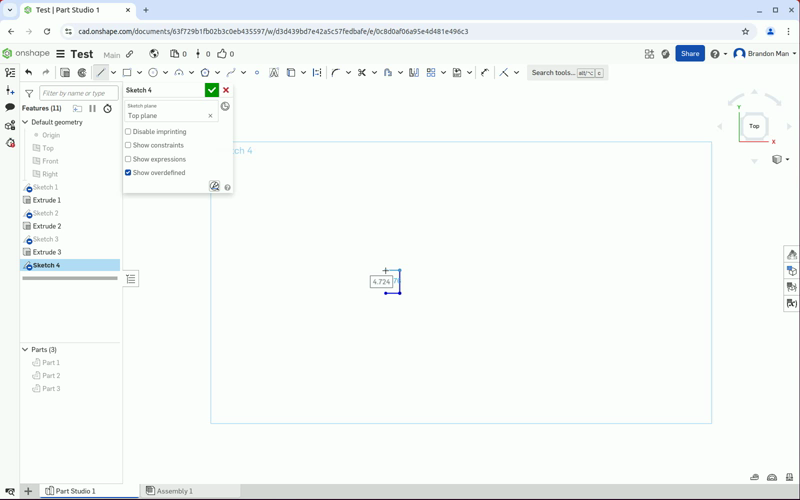
key_up(shift)
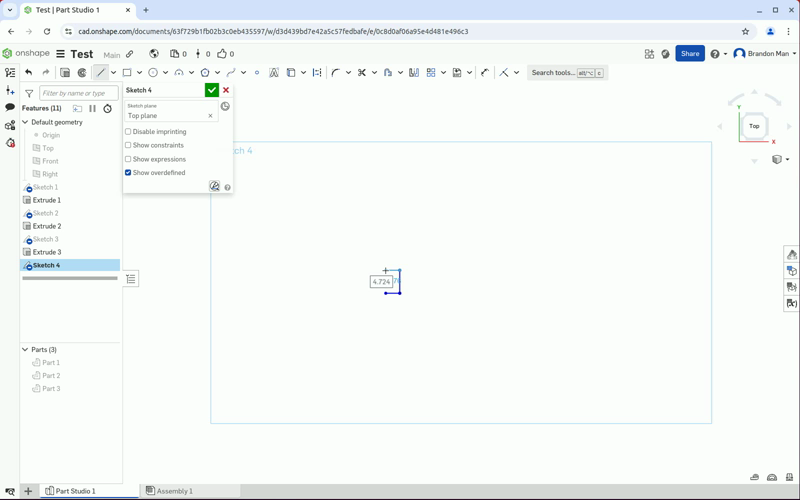
mouse_move(415, 270)
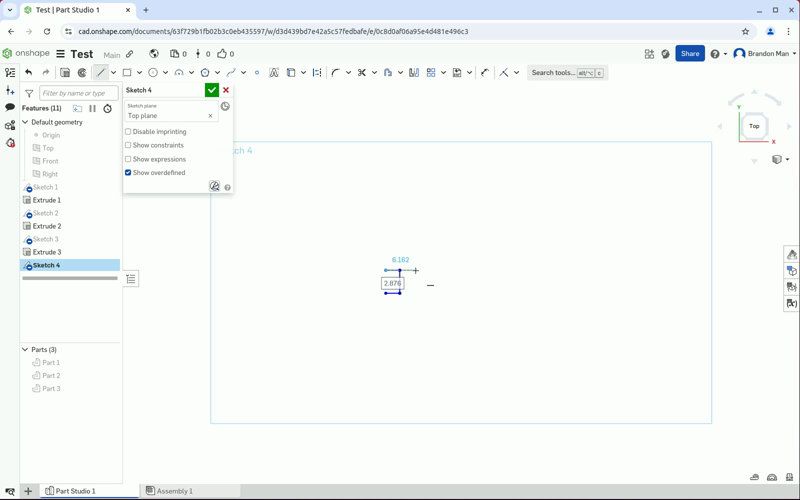
key_down(shift)
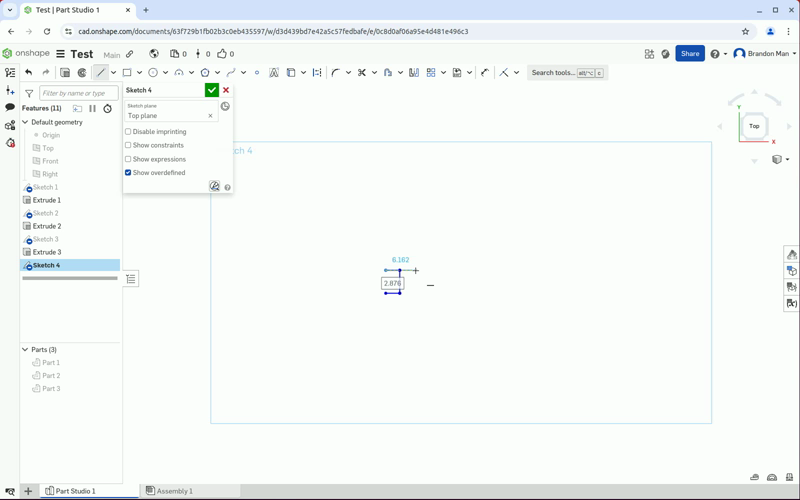
mouse_move(385, 293)
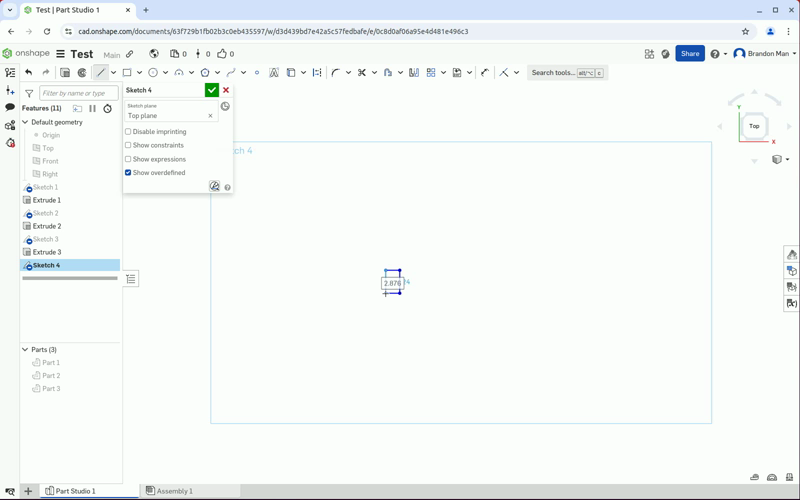
key_up(shift)
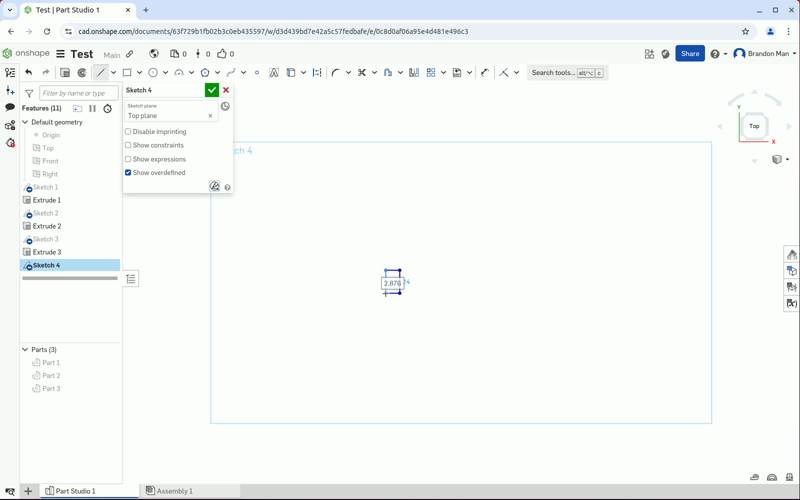
click(385, 293)
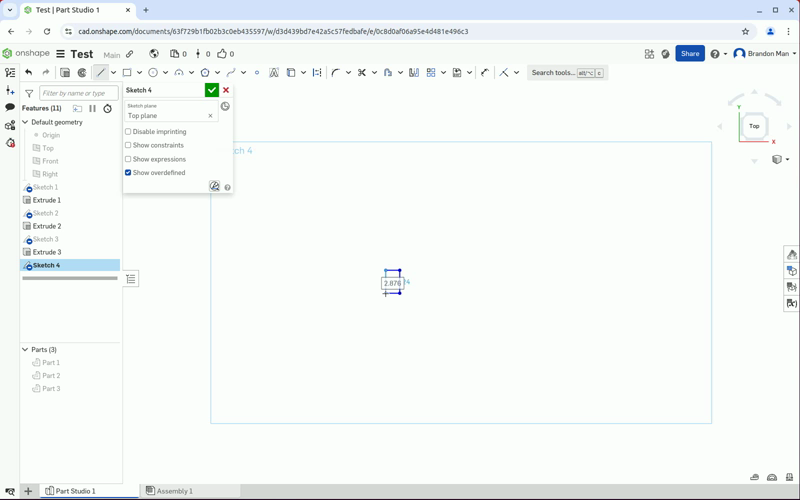
key(esc)
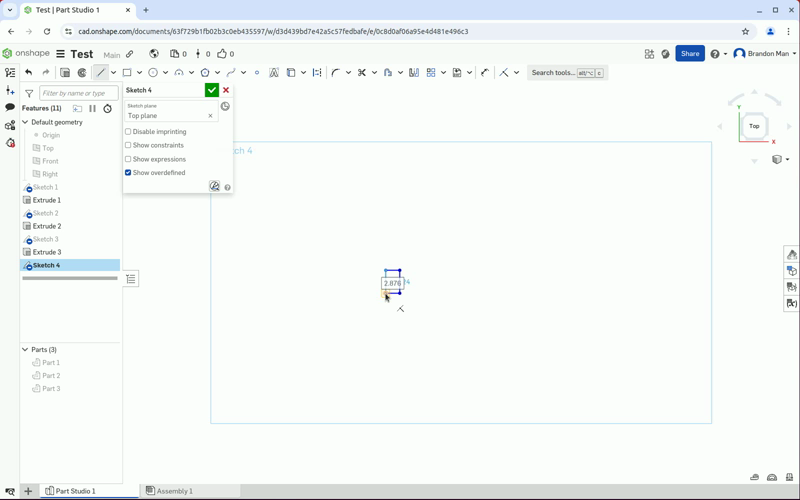
mouse_move(395, 290)
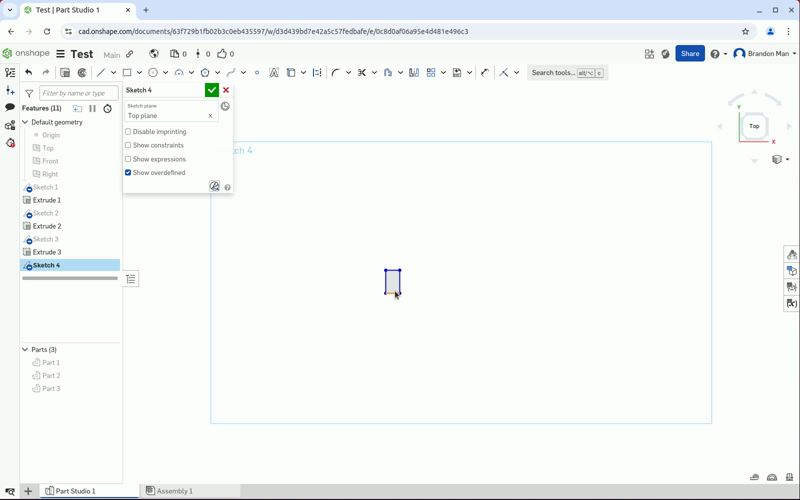
scroll(6)
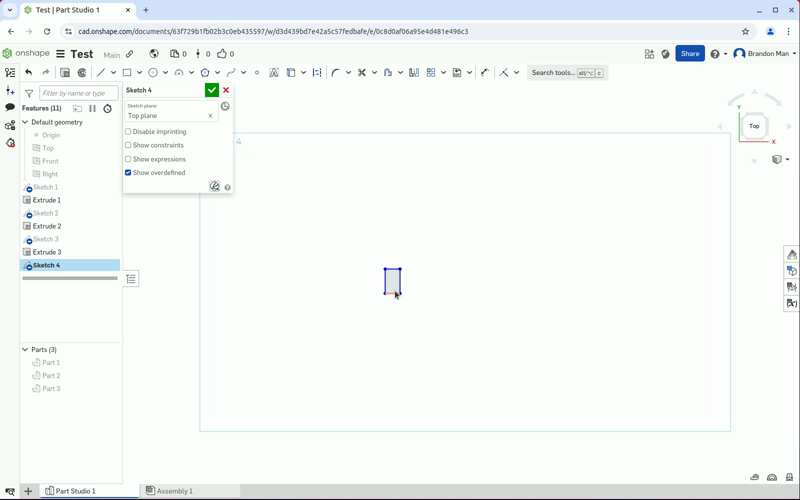
scroll(6)
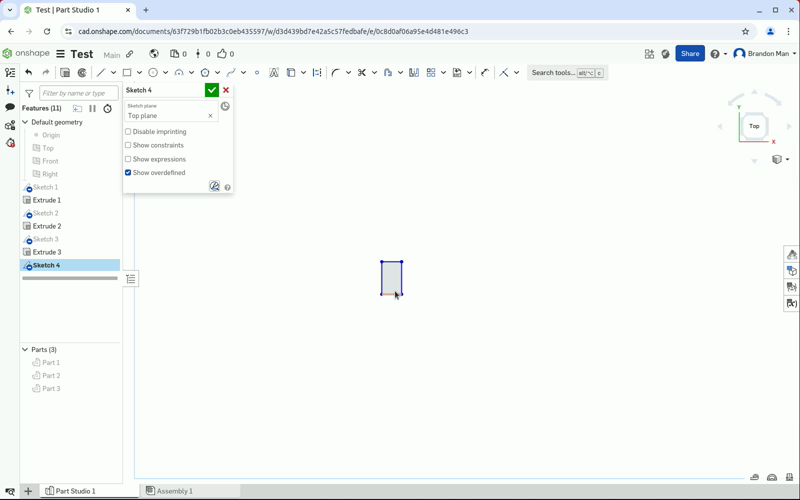
scroll(6)
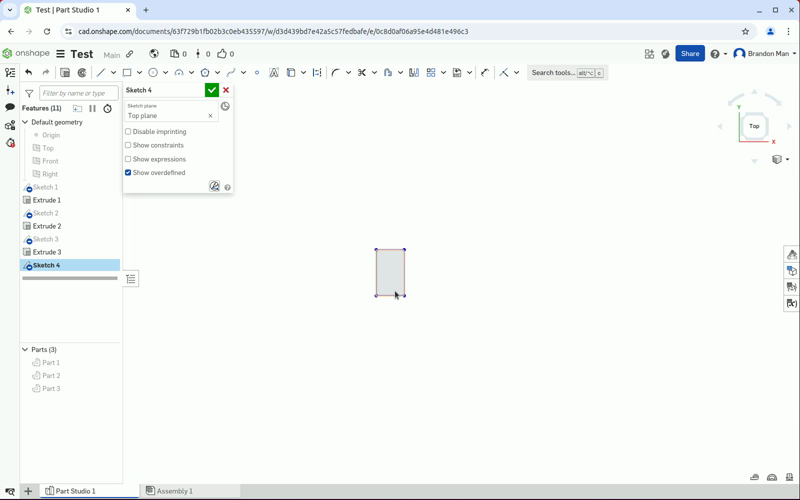
scroll(6)
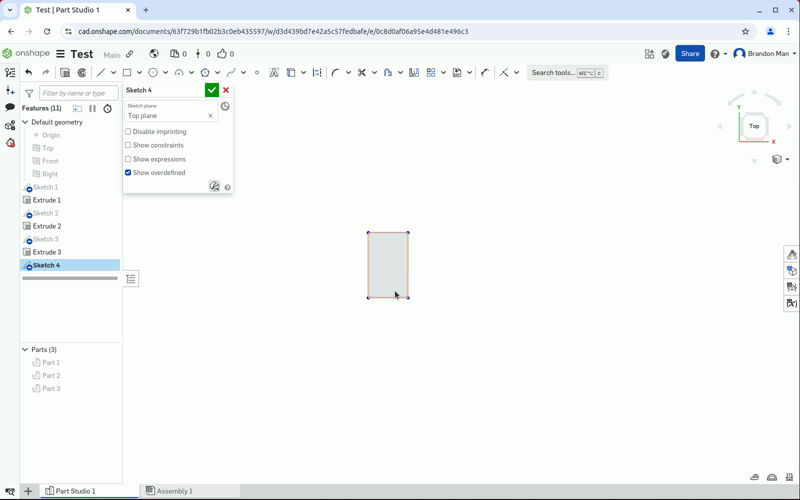
scroll(6)
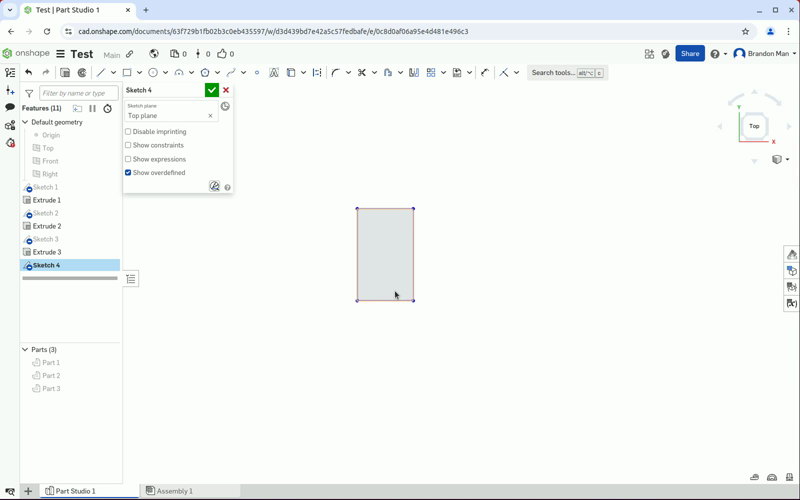
scroll(6)
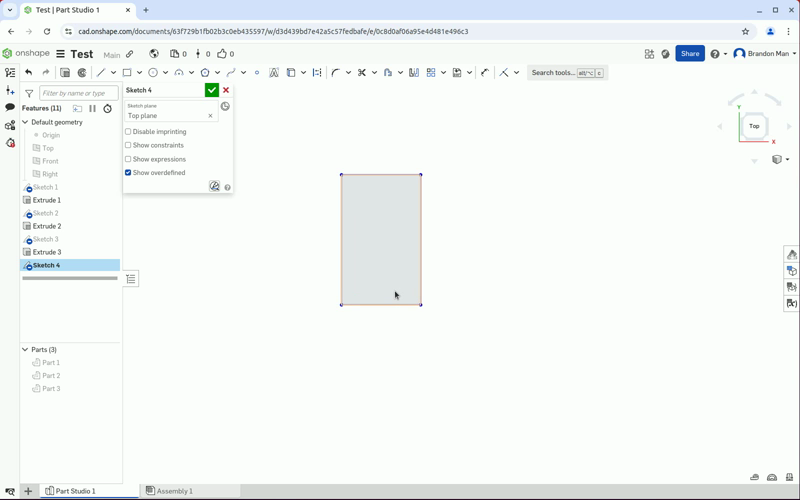
scroll(6)
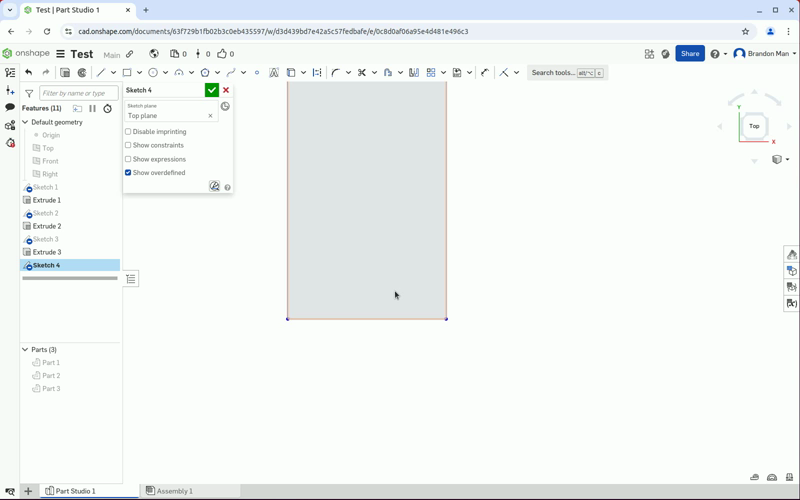
click(395, 290)
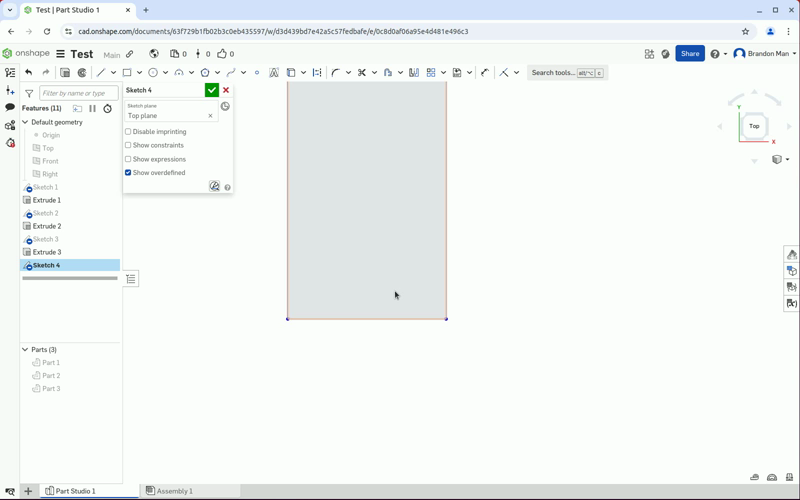
scroll(-6)
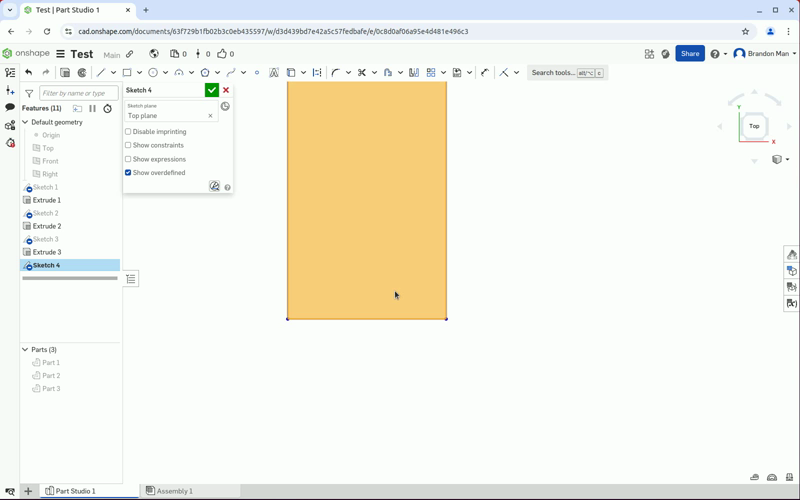
scroll(-6)
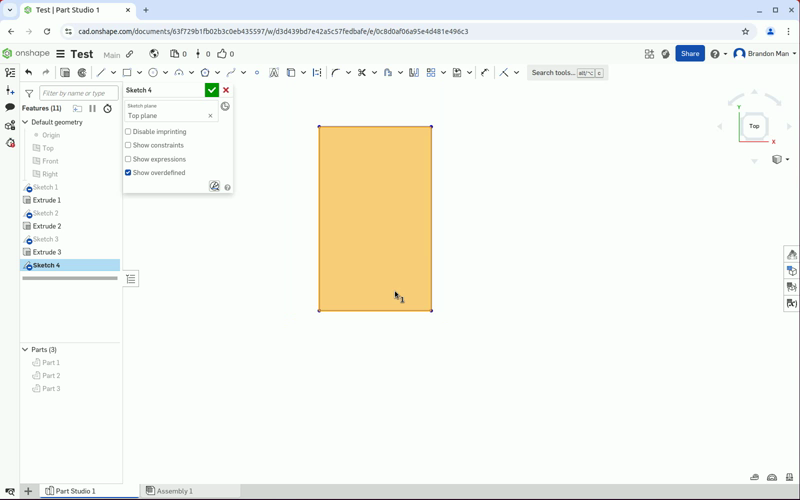
scroll(-6)
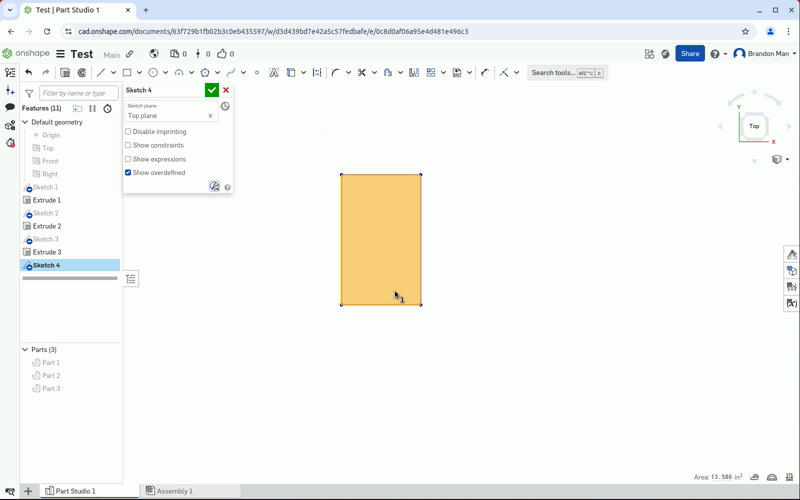
scroll(-6)
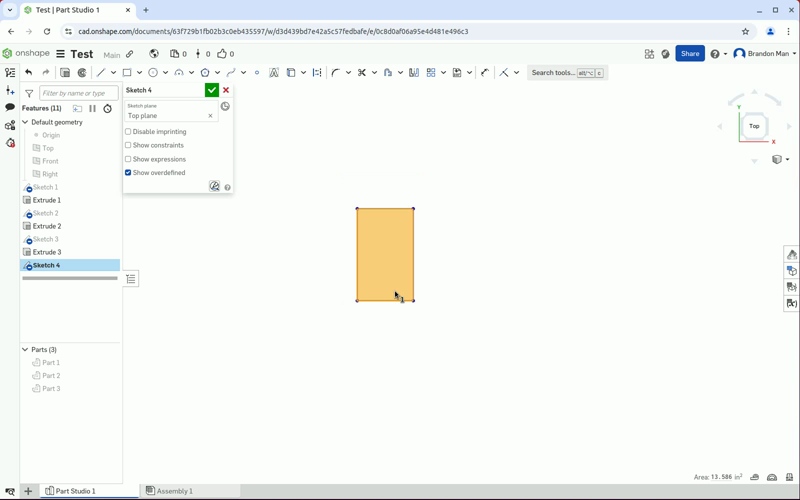
scroll(-6)
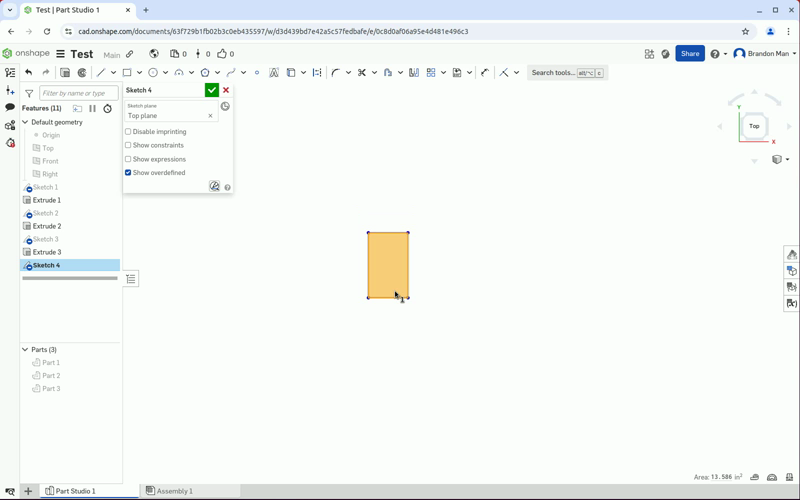
scroll(-6)
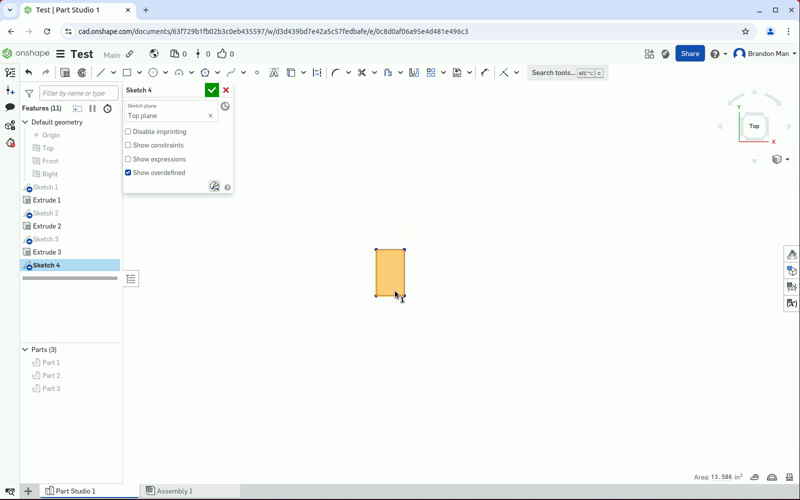
scroll(-6)
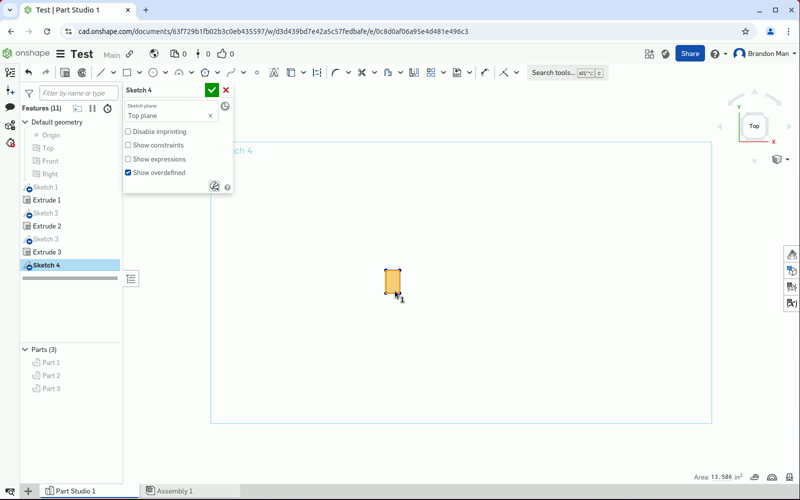
mouse_move(73, 352)
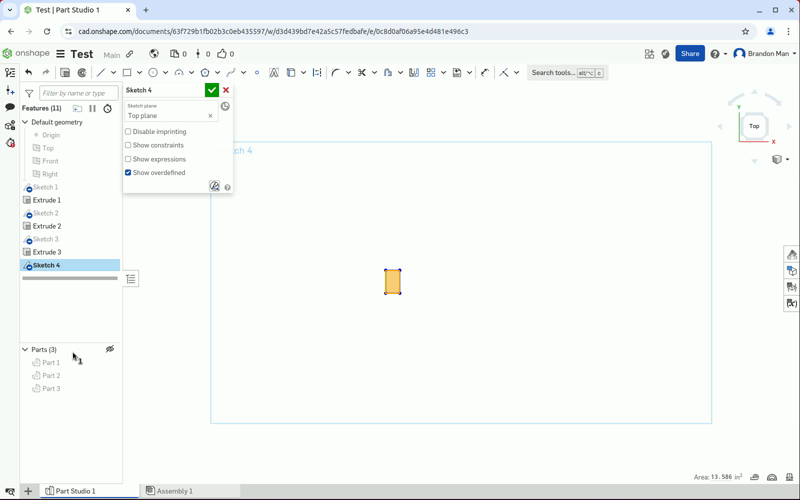
key(shift+y)
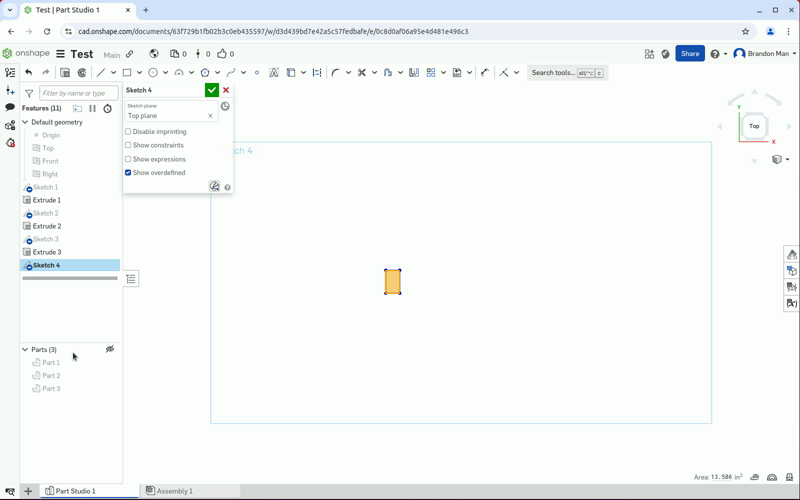
key(shift+e)
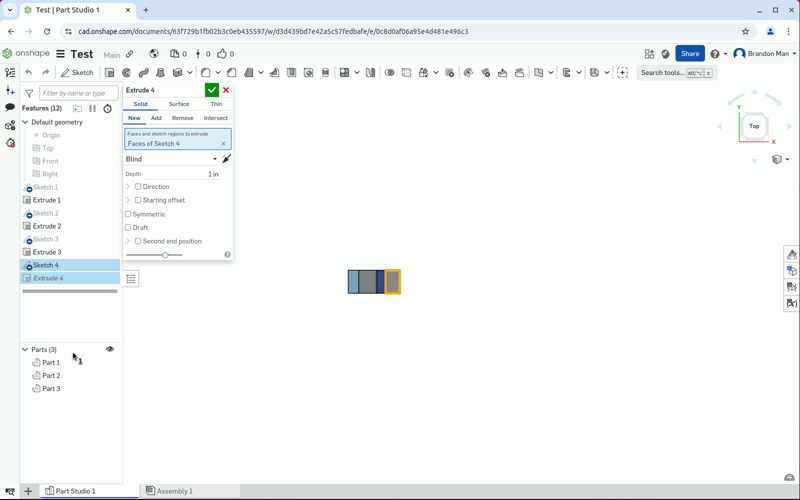
mouse_move(143, 106)
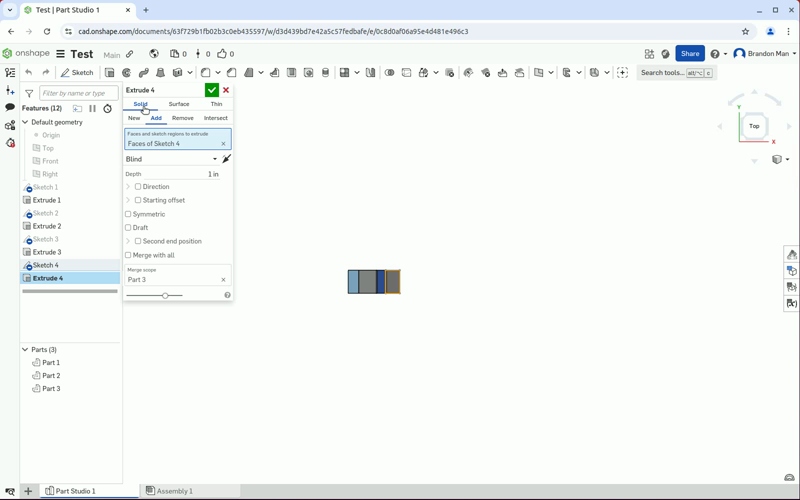
click(143, 106)
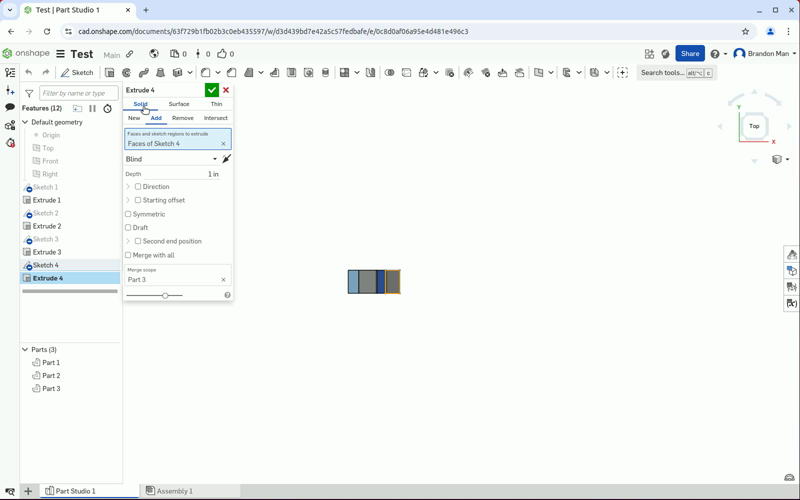
mouse_move(137, 120)
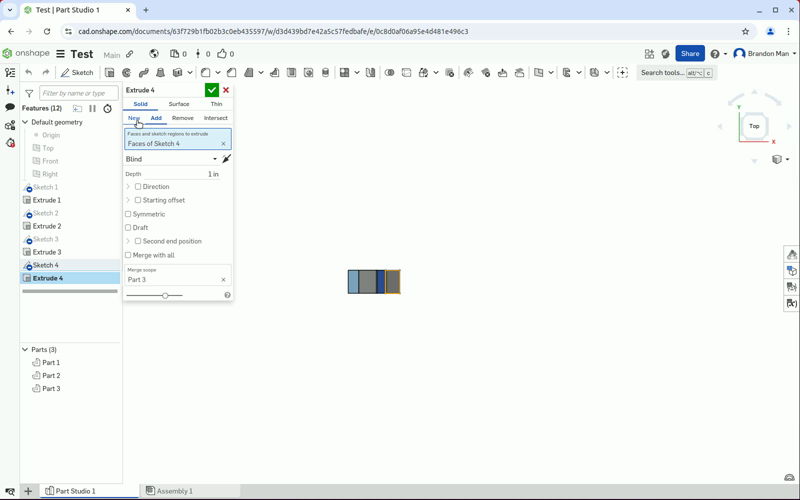
click(137, 120)
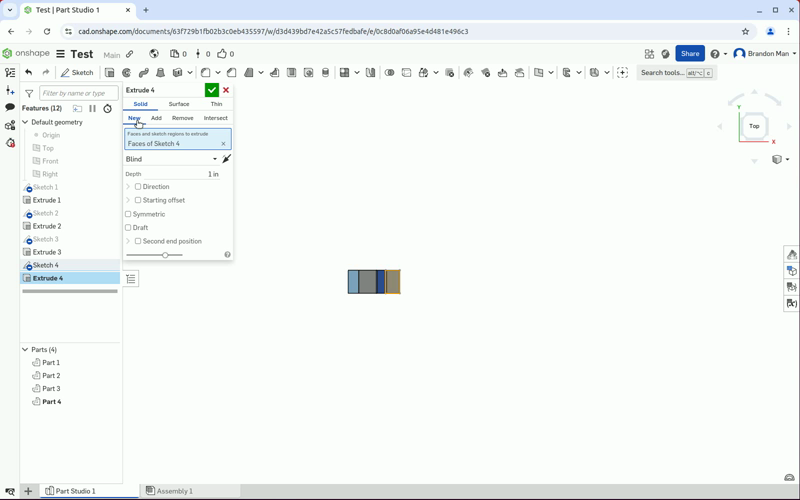
key(tab, 4)
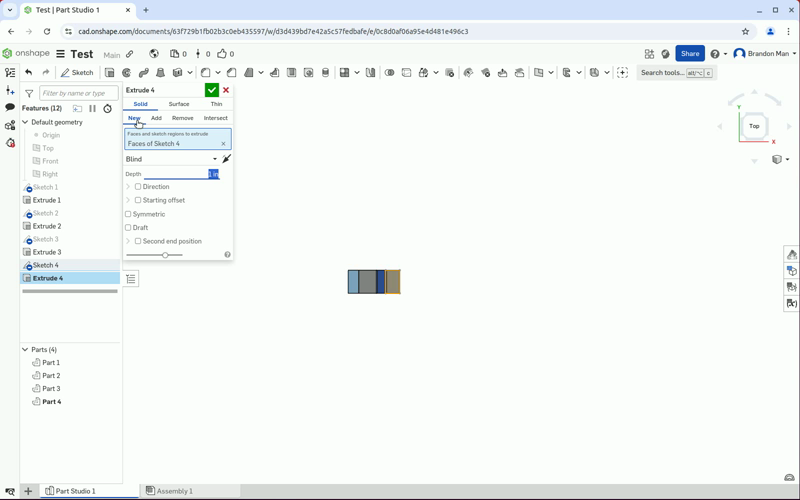
text(2.889)
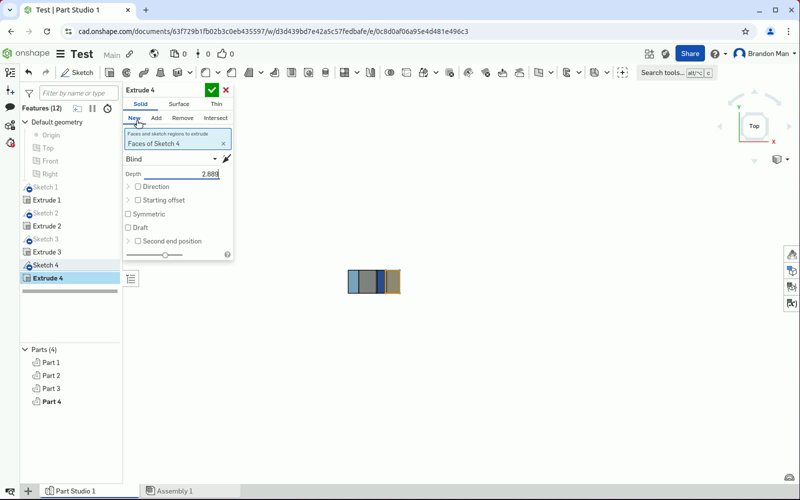
key(enter)
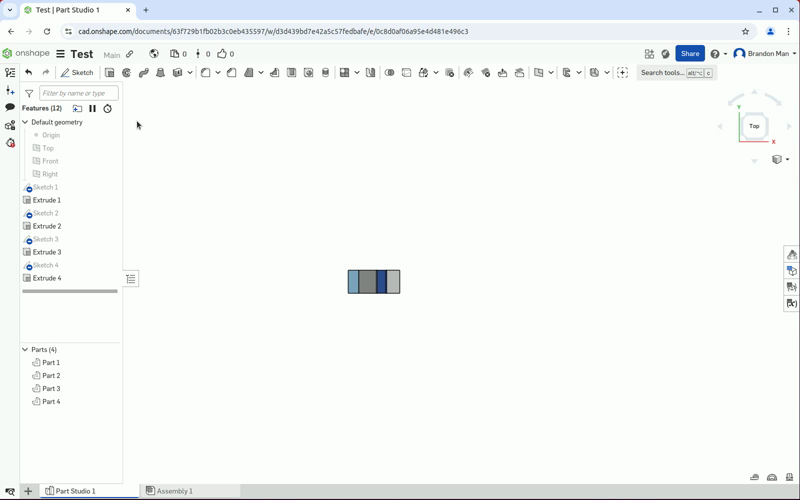
key(shift+h)
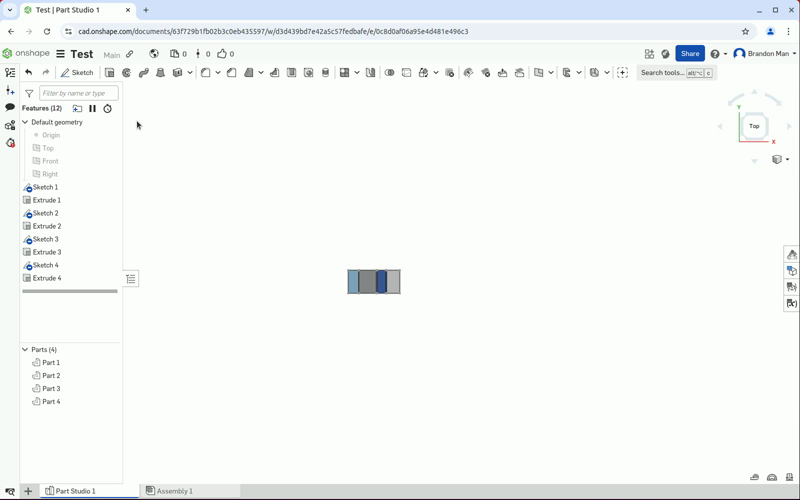
key(shift+h)
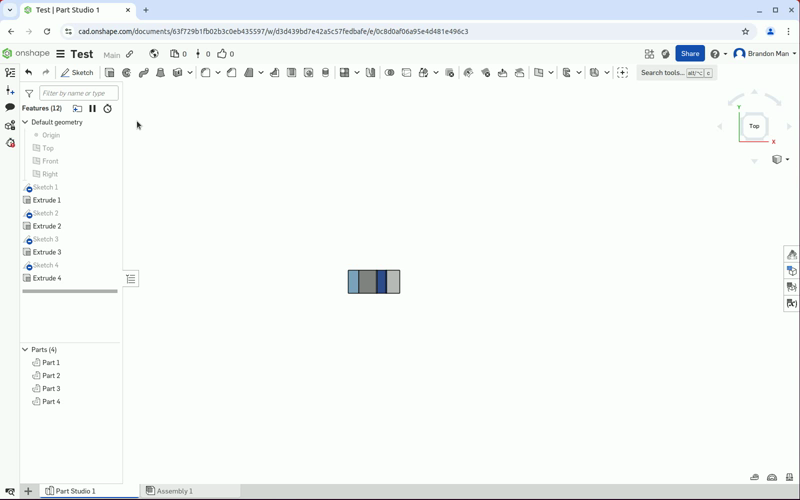
mouse_move(73, 189)
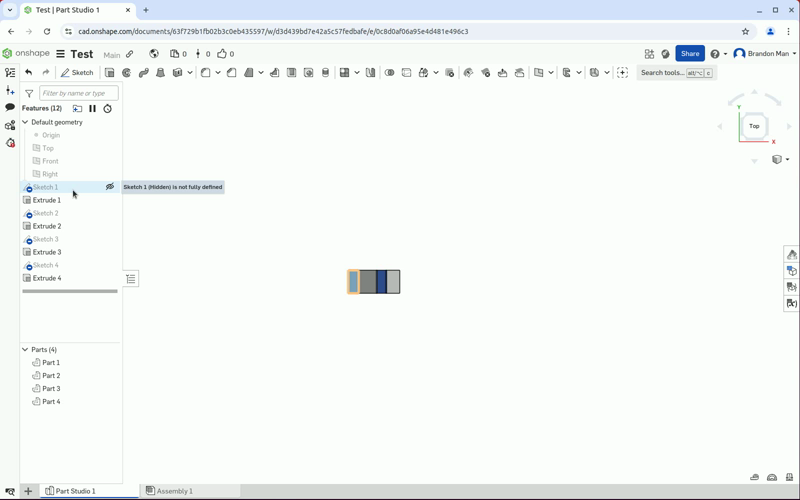
click(73, 189)
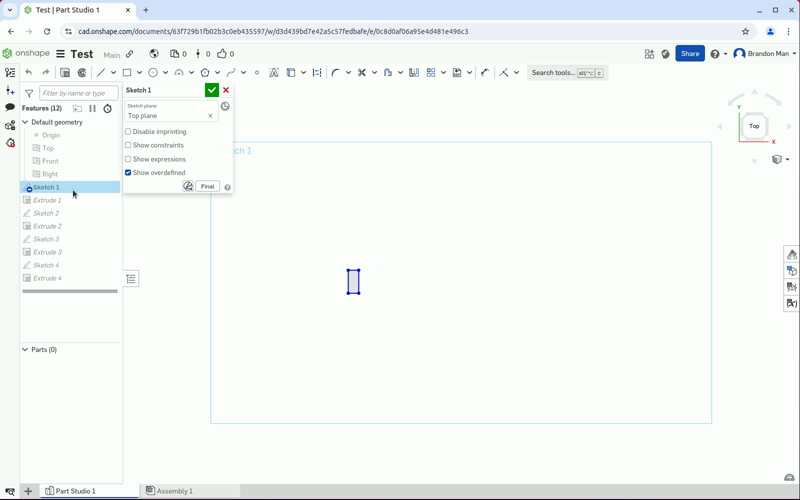
mouse_move(229, 92)
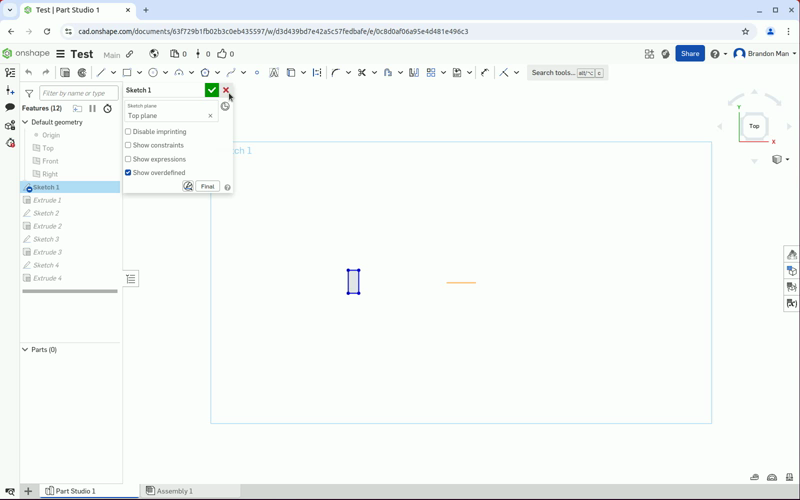
click(229, 92)
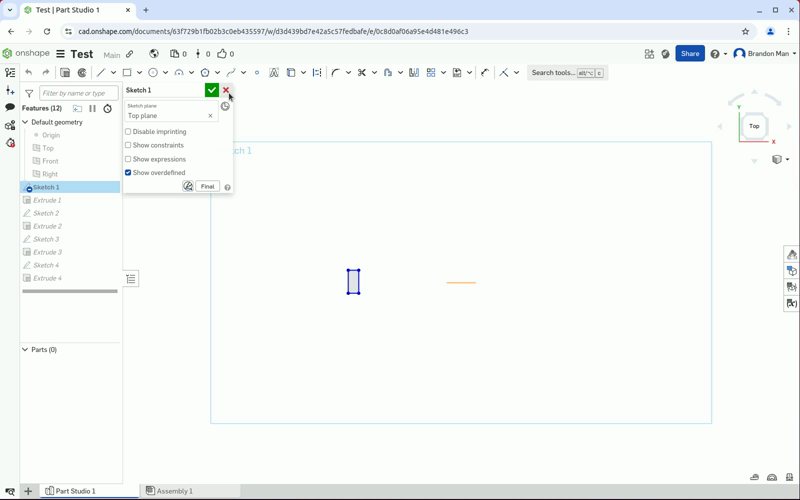
key(shift+s)
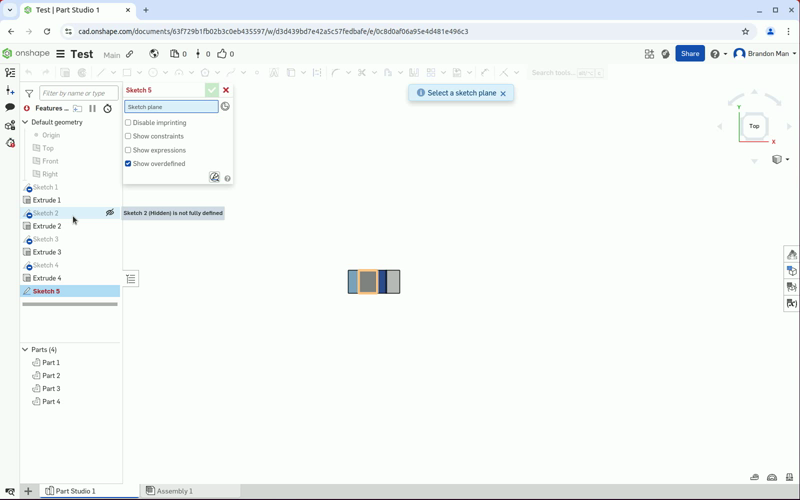
scroll(3)
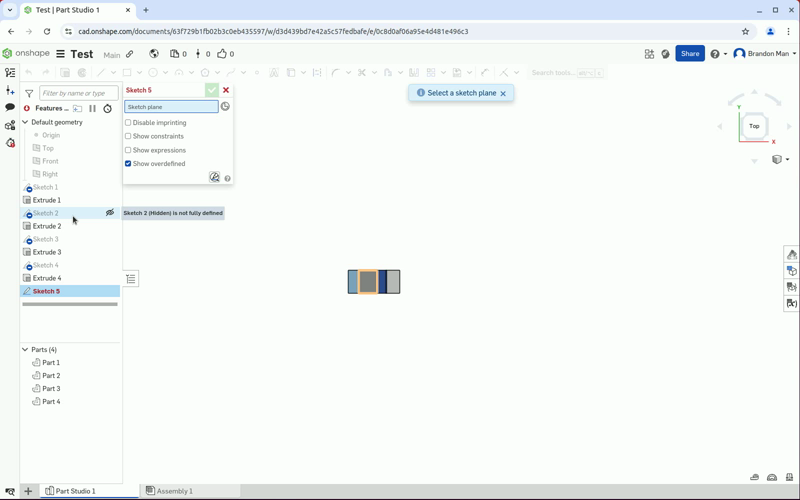
mouse_move(73, 150)
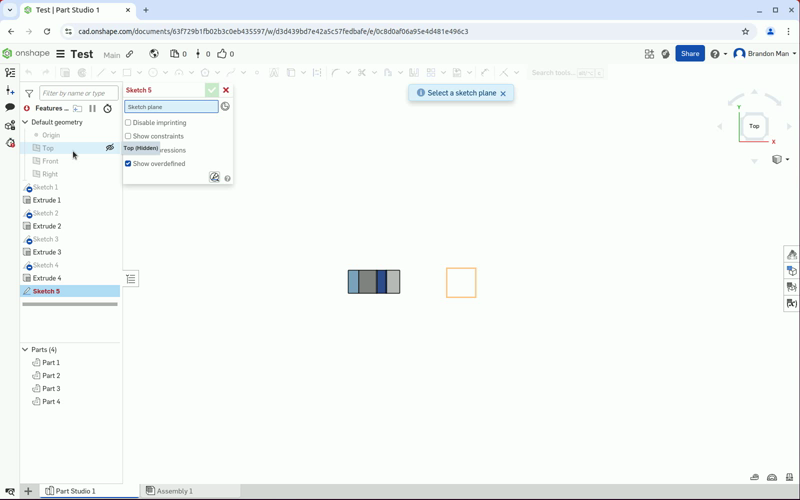
click(73, 150)
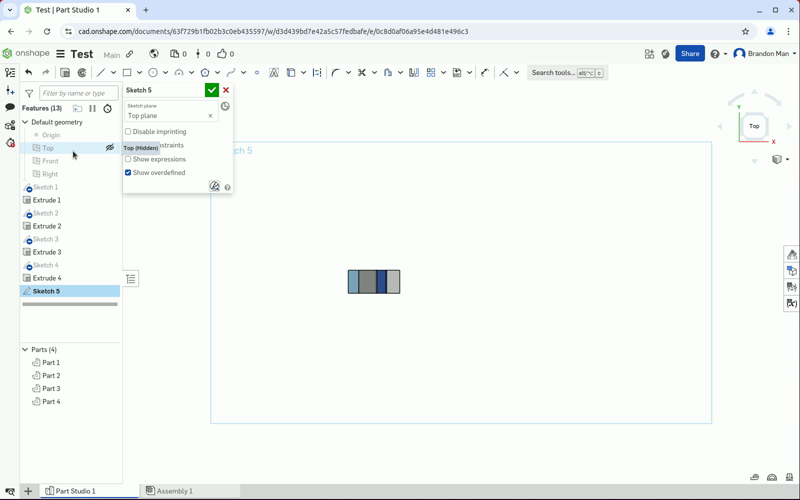
mouse_move(73, 352)
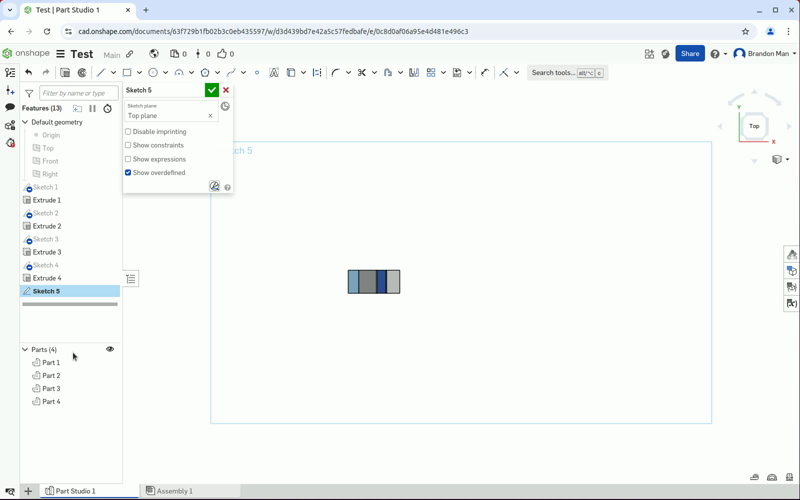
key(y)
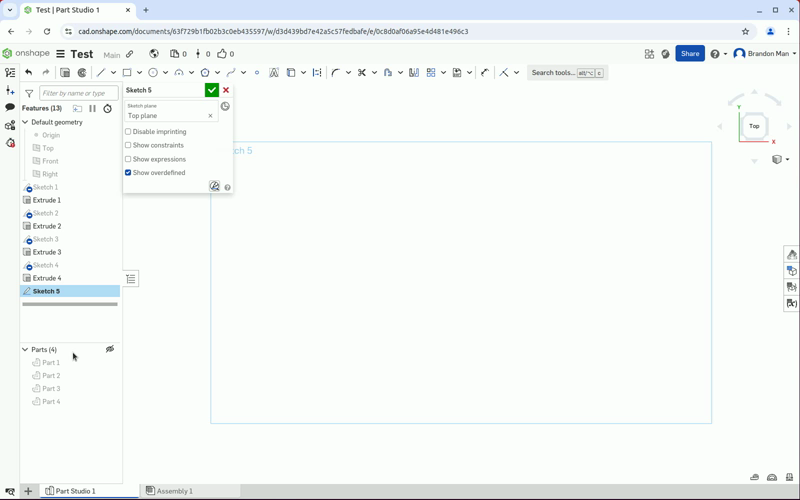
key(l)
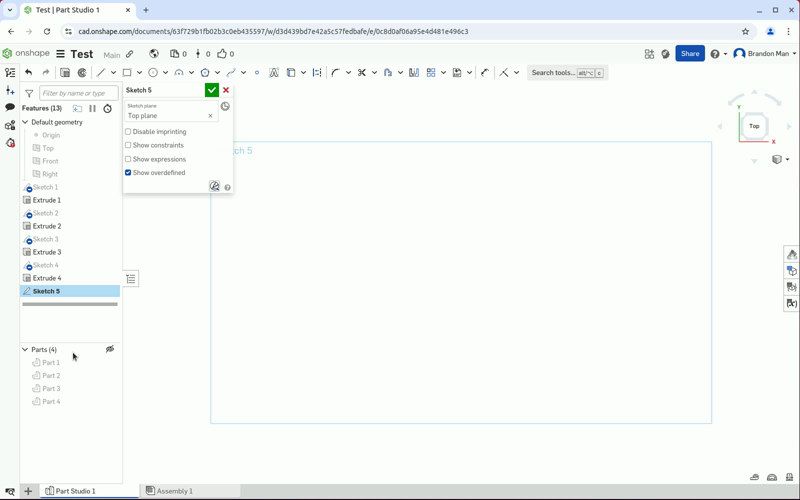
key_down(shift)
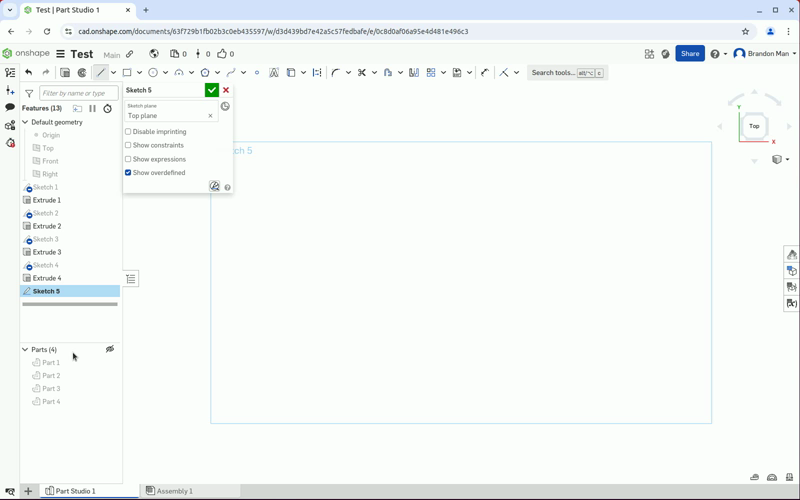
mouse_move(411, 293)
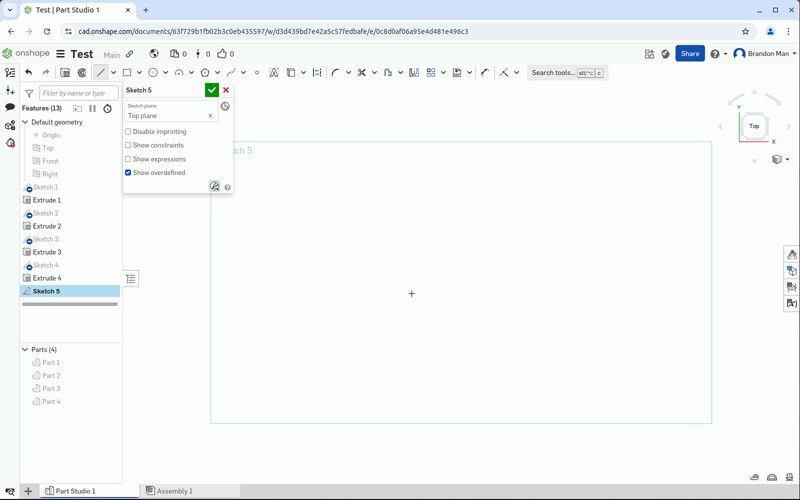
click(411, 293)
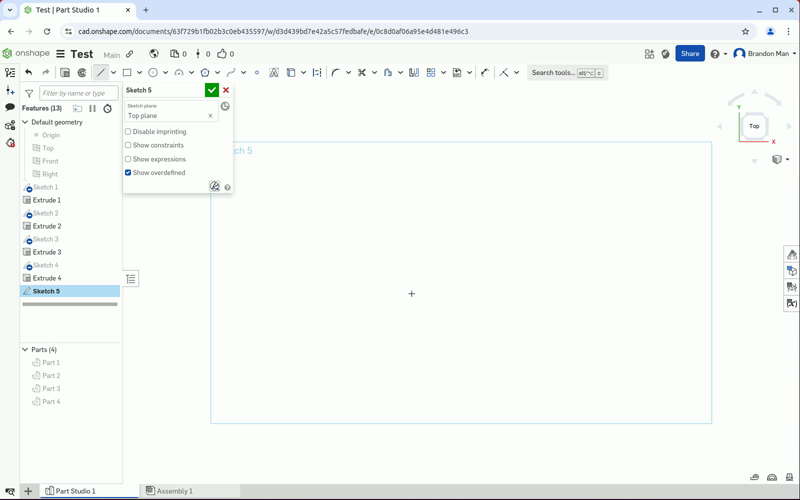
key_up(shift)
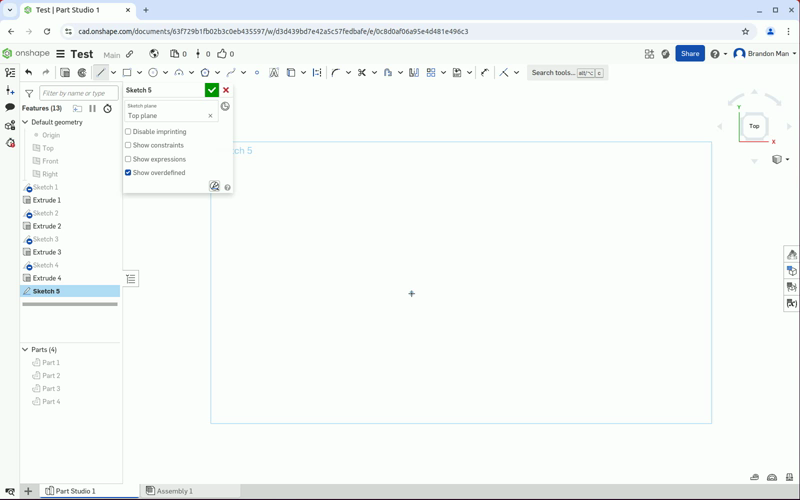
key_down(shift)
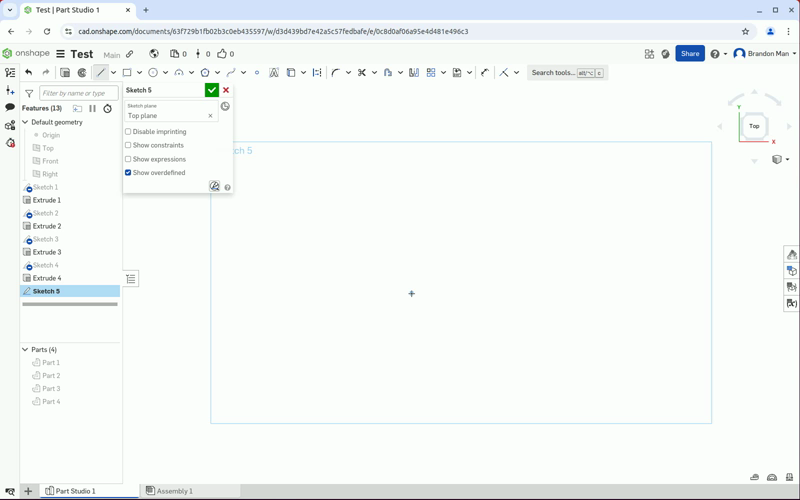
mouse_move(441, 293)
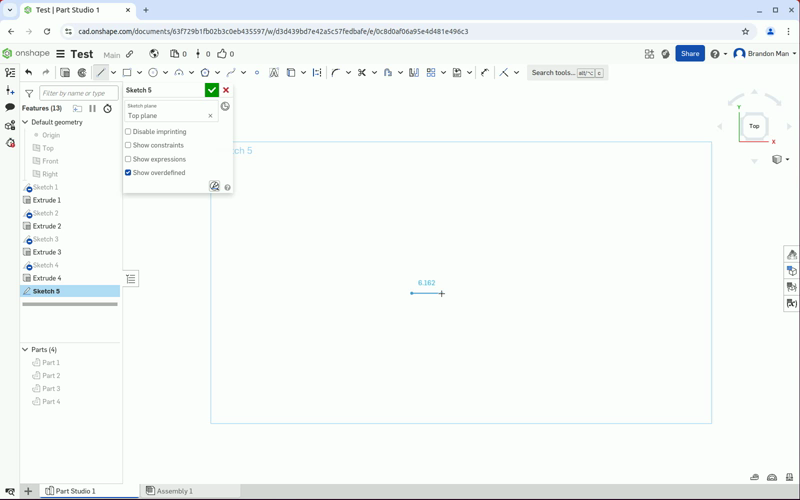
mouse_move(461, 293)
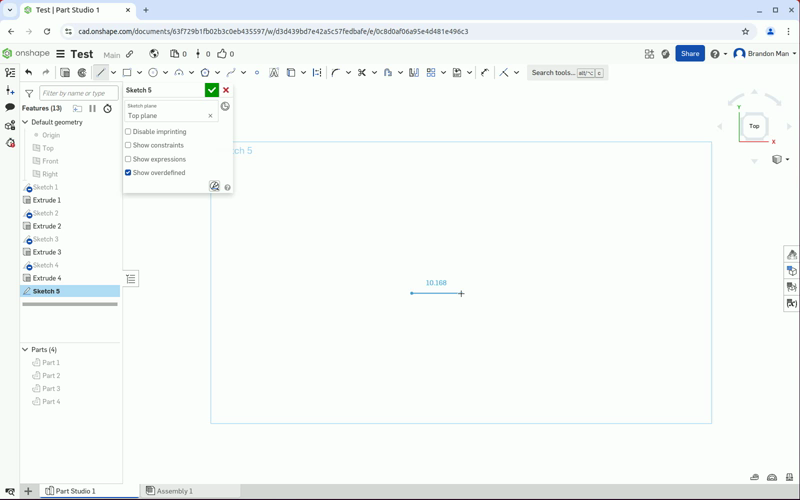
click(461, 293)
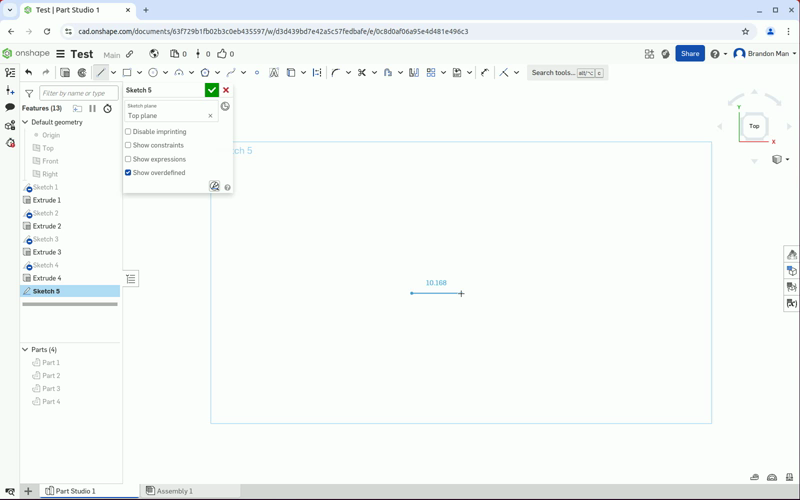
key_up(shift)
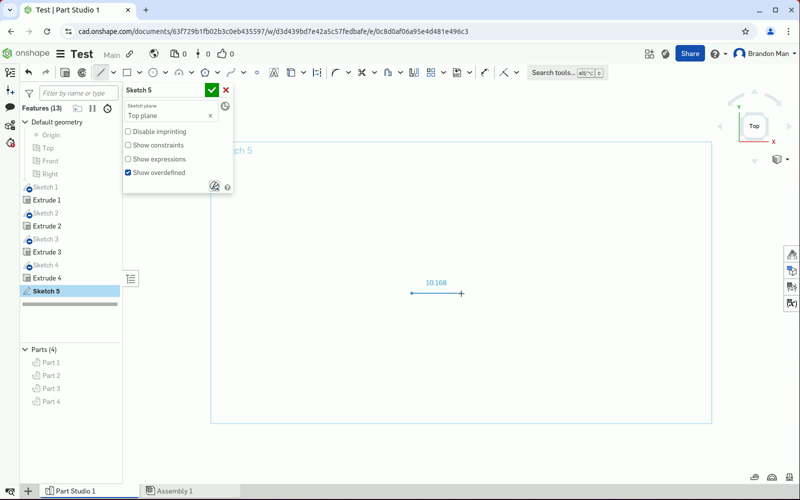
key_down(shift)
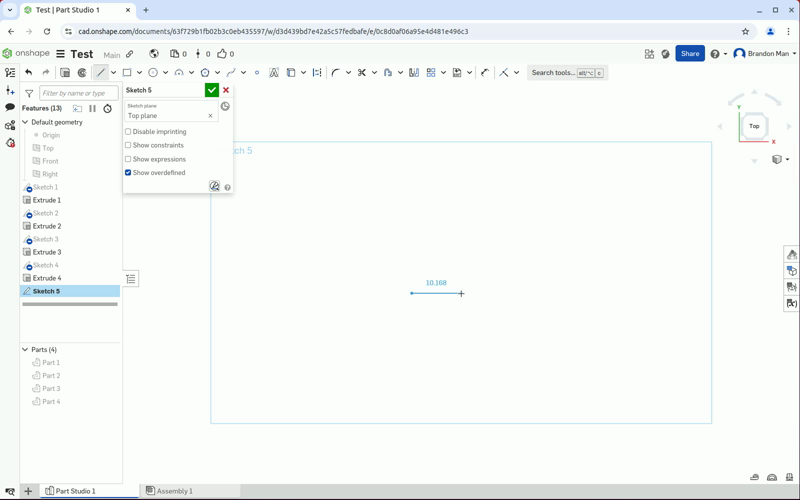
mouse_move(491, 293)
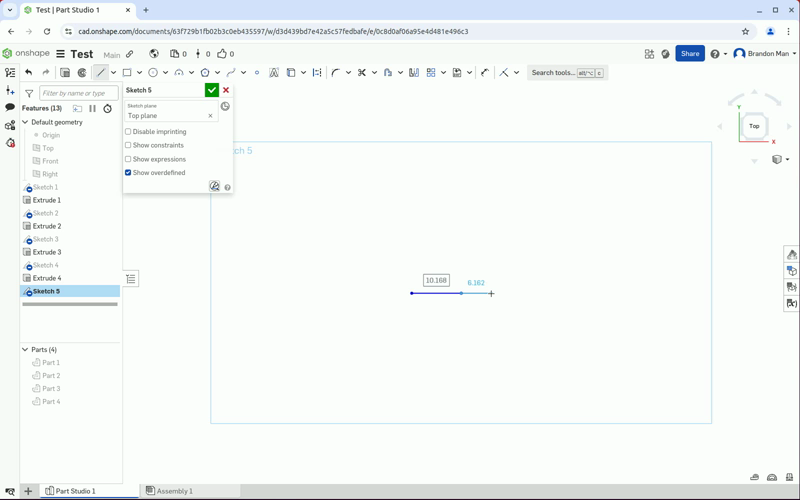
mouse_move(461, 270)
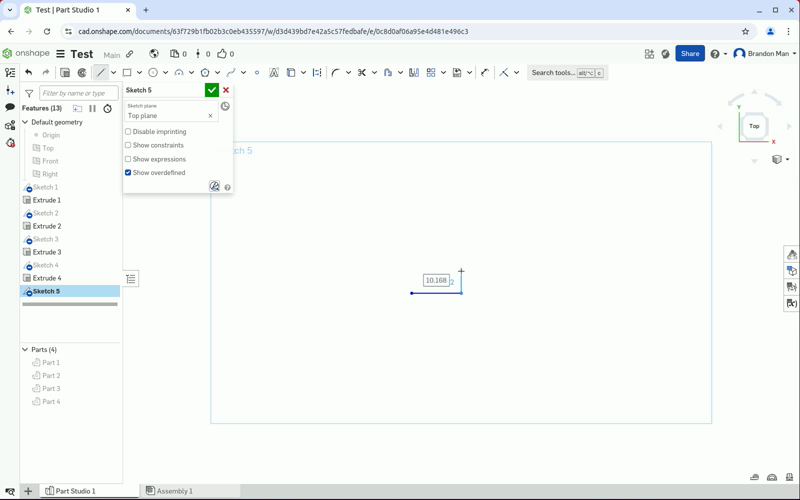
click(461, 270)
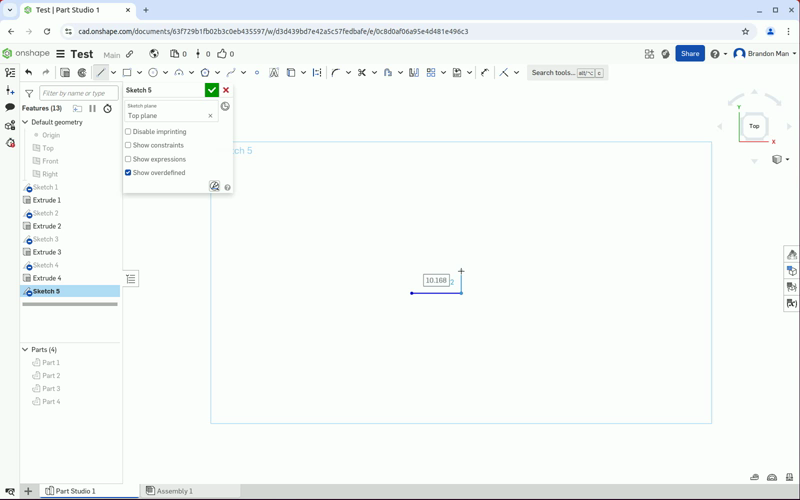
key_up(shift)
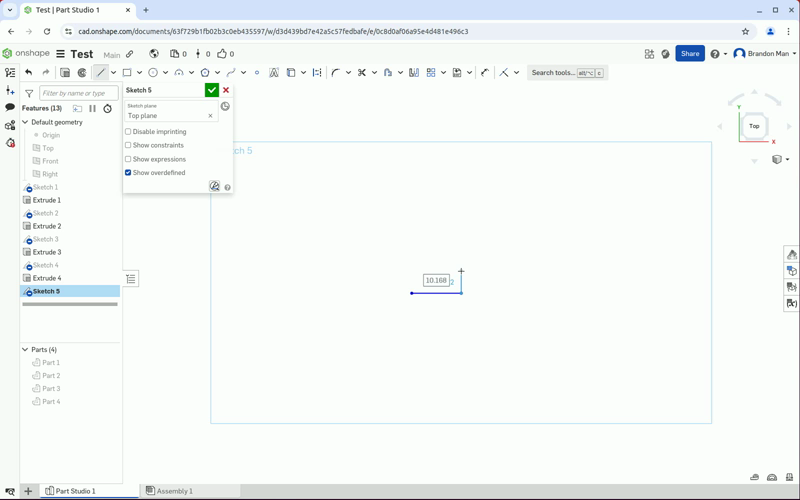
key_down(shift)
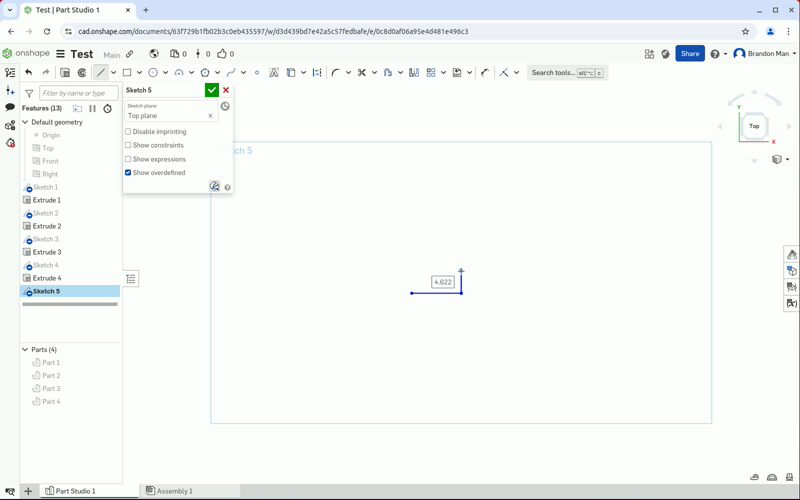
mouse_move(491, 270)
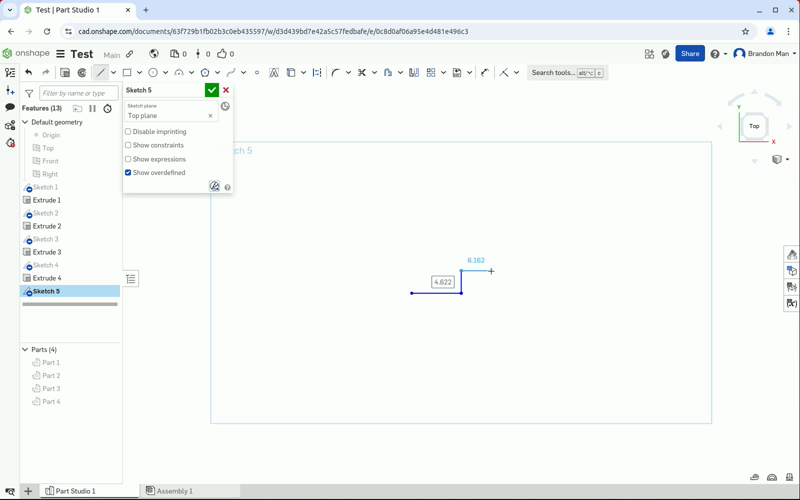
mouse_move(411, 270)
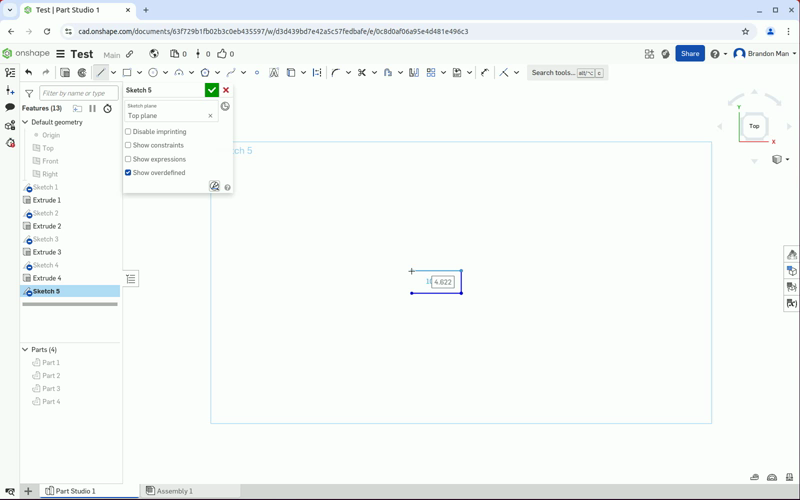
click(411, 270)
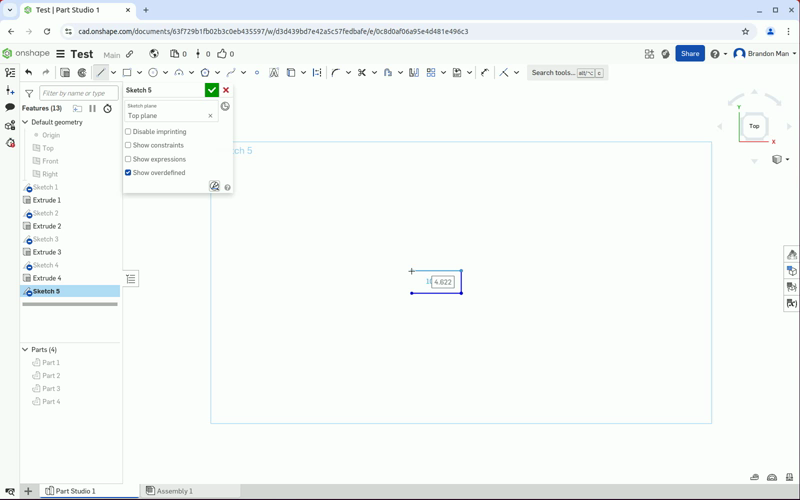
key_up(shift)
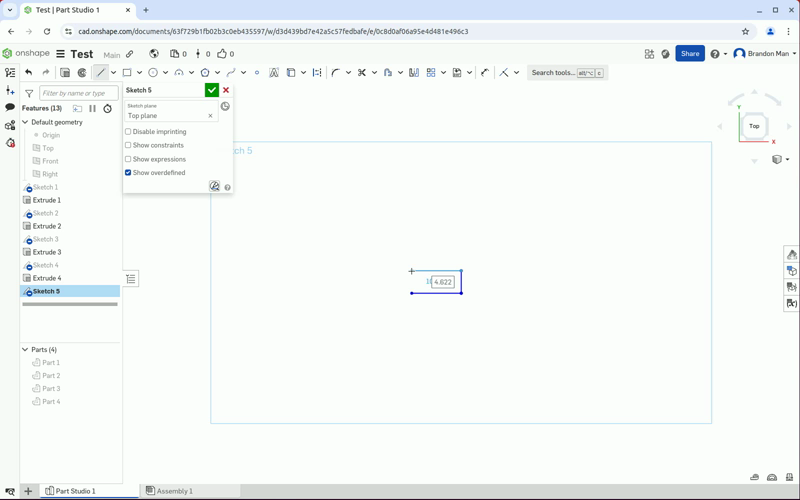
mouse_move(441, 270)
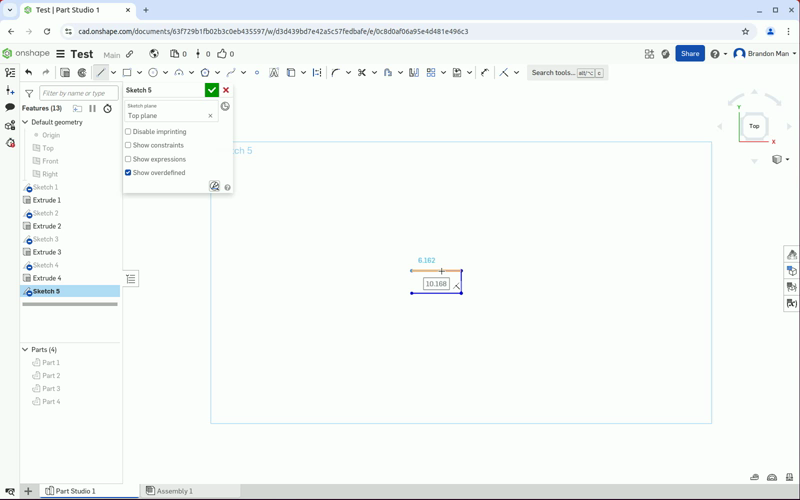
key_down(shift)
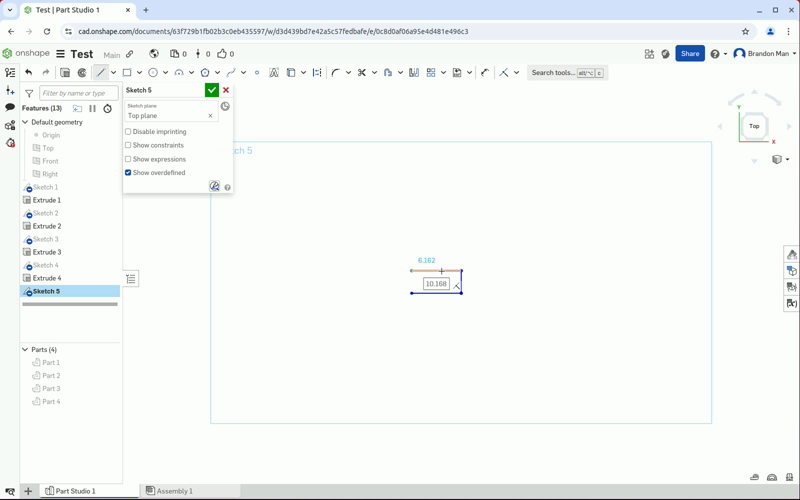
mouse_move(411, 293)
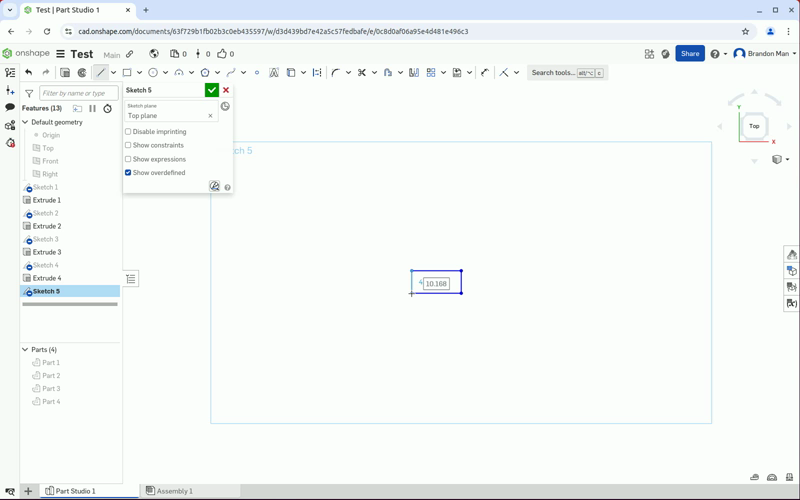
key_up(shift)
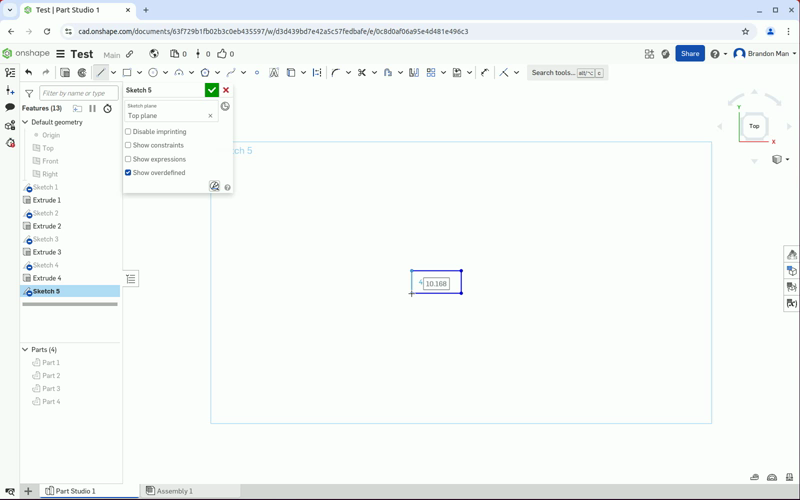
click(411, 293)
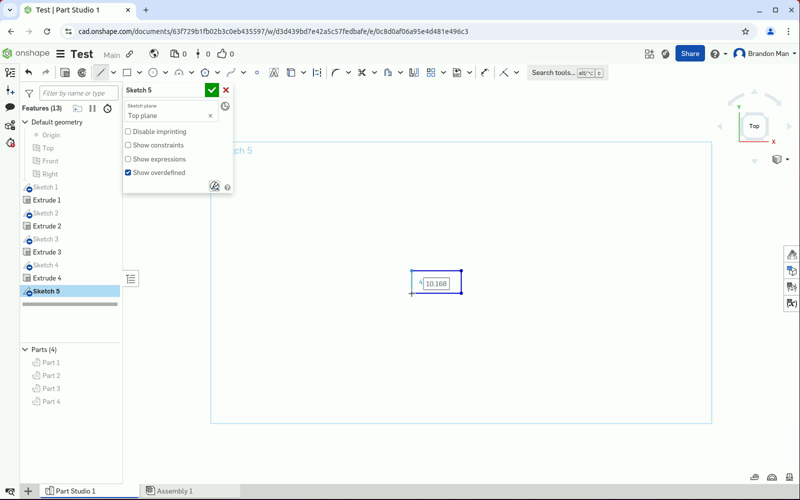
key(esc)
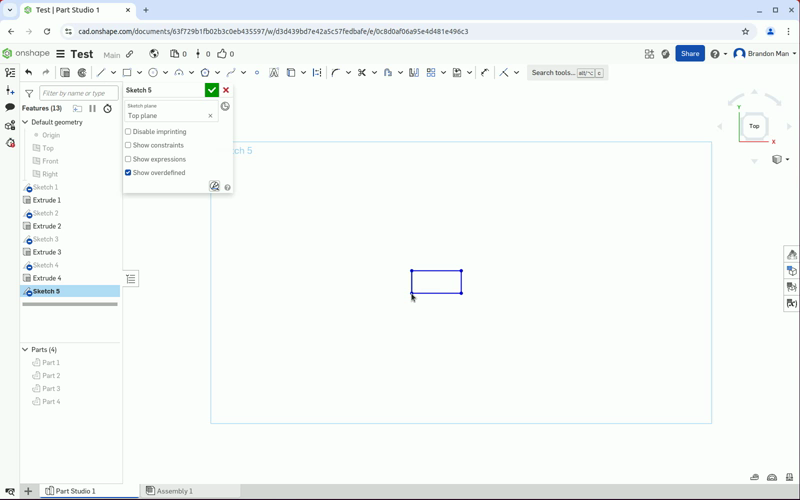
mouse_move(432, 290)
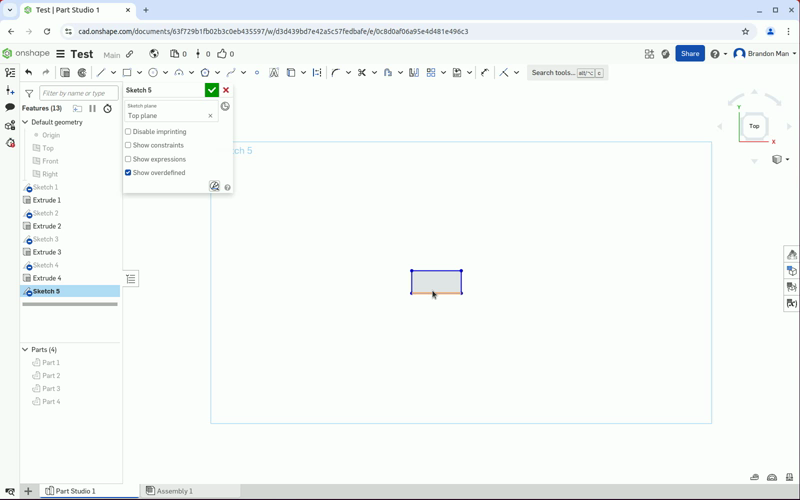
scroll(6)
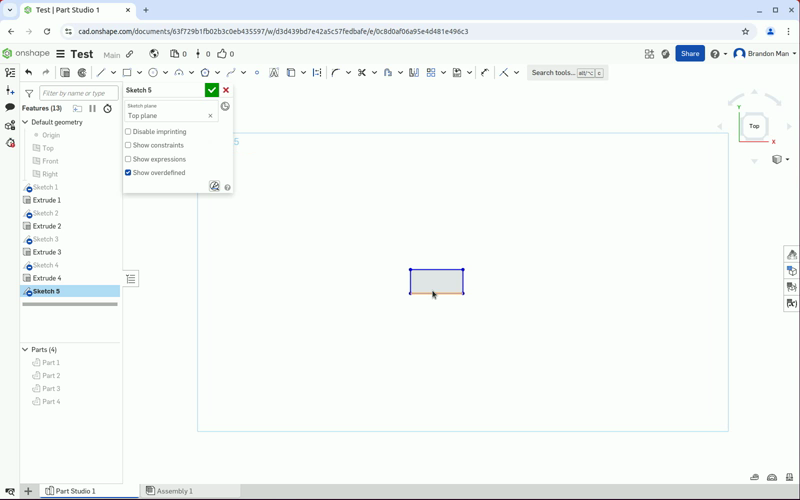
scroll(6)
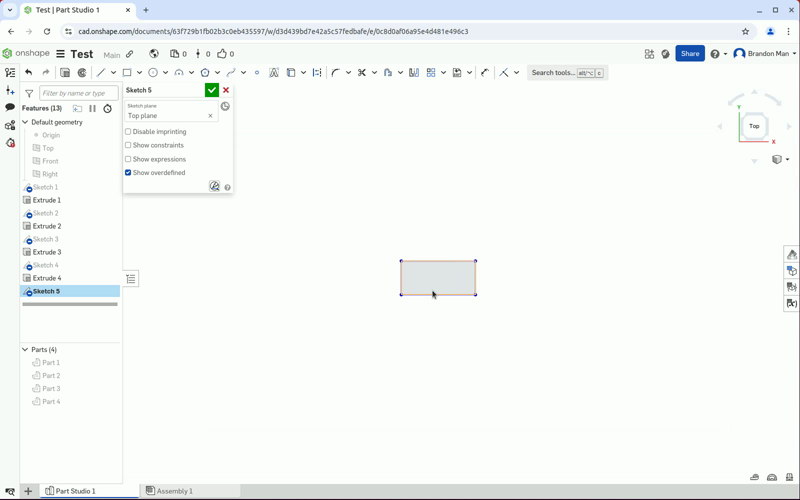
scroll(6)
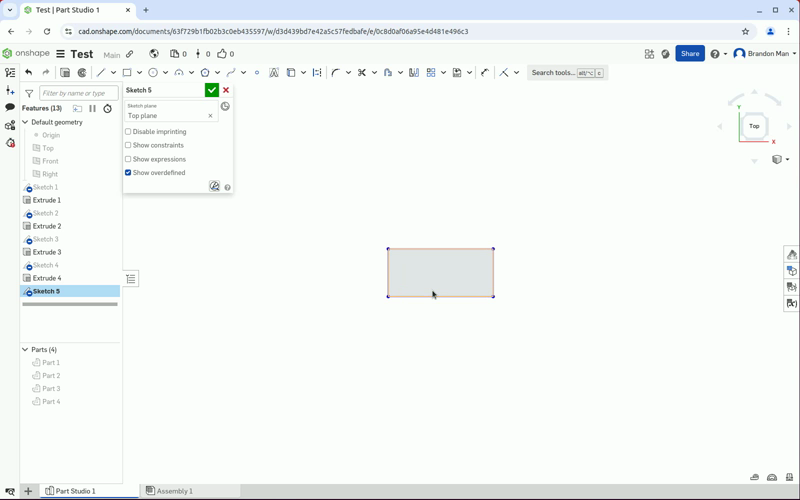
scroll(6)
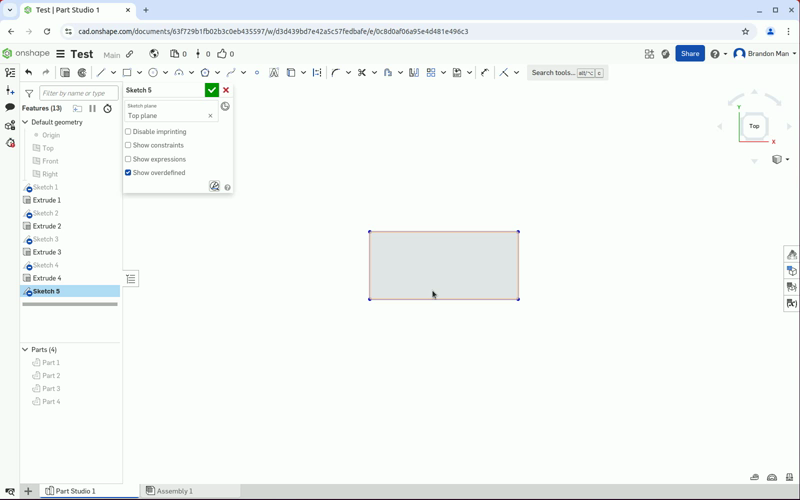
scroll(6)
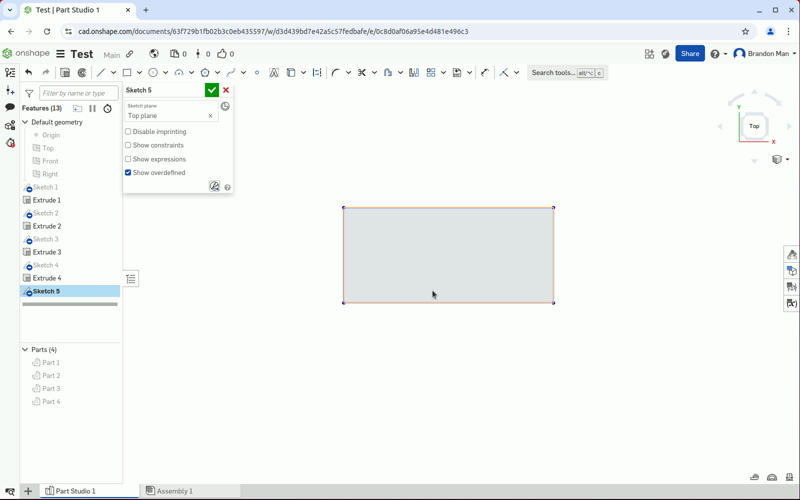
scroll(6)
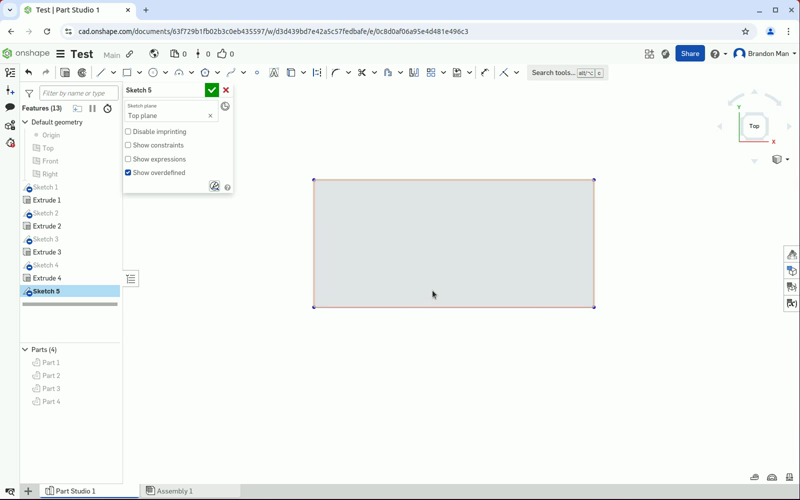
scroll(6)
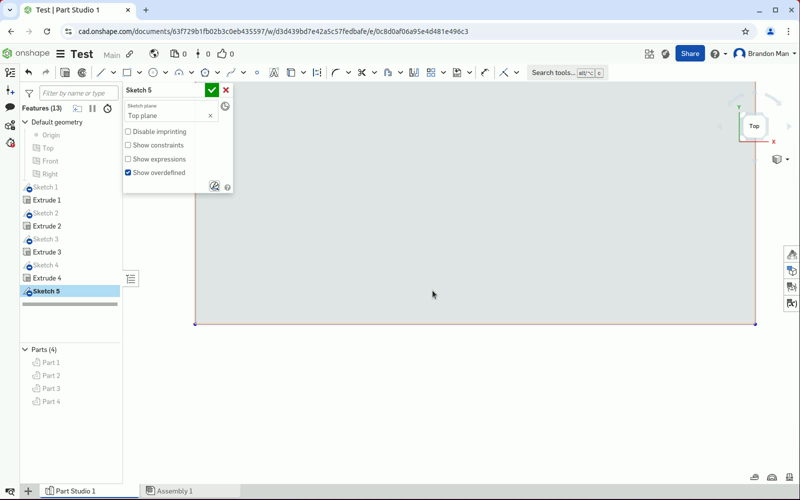
click(432, 290)
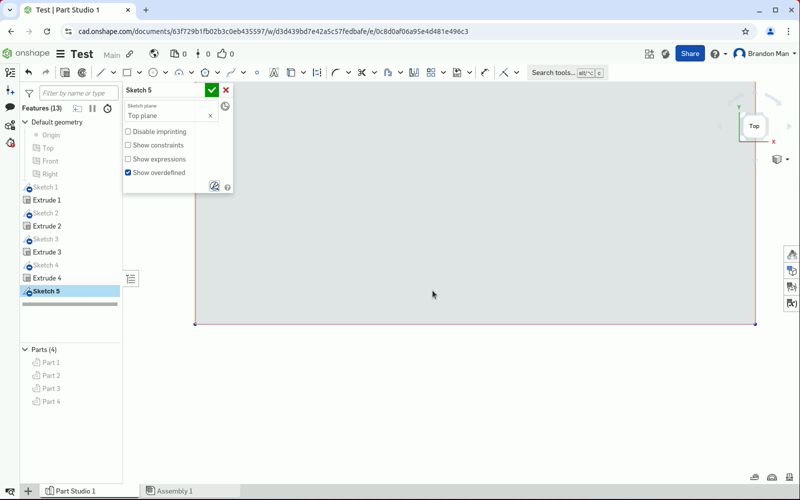
scroll(-6)
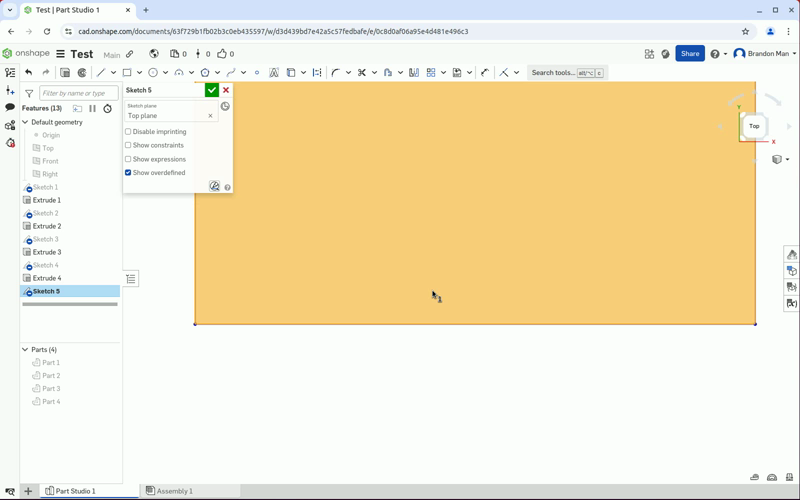
scroll(-6)
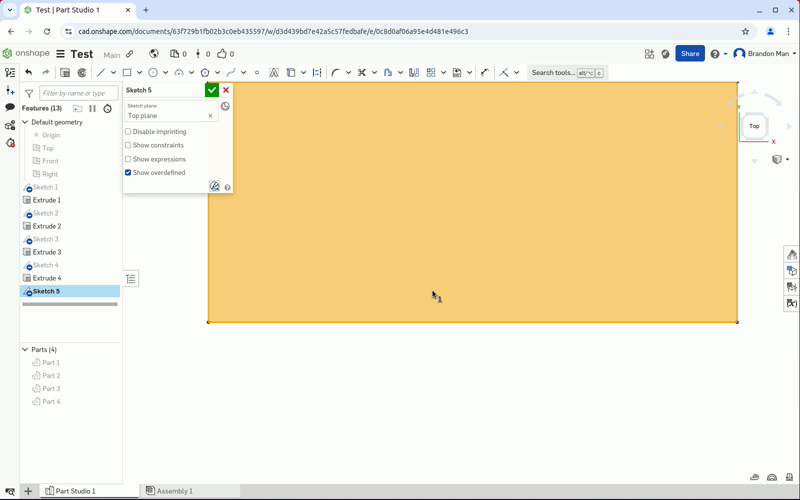
scroll(-6)
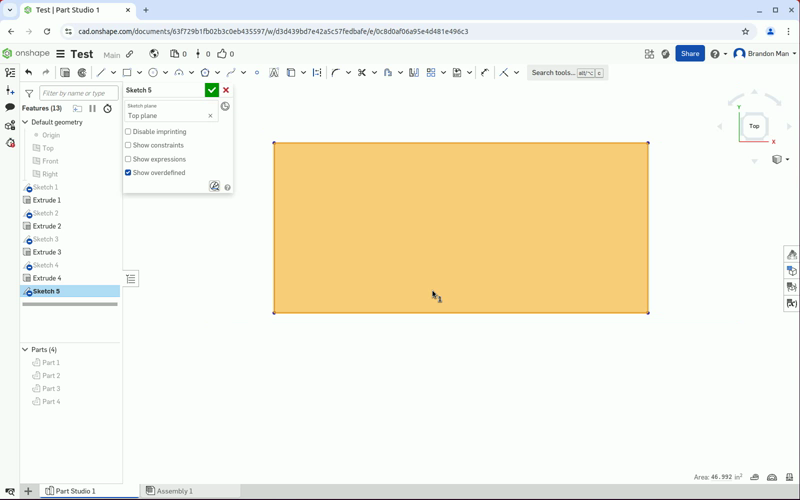
scroll(-6)
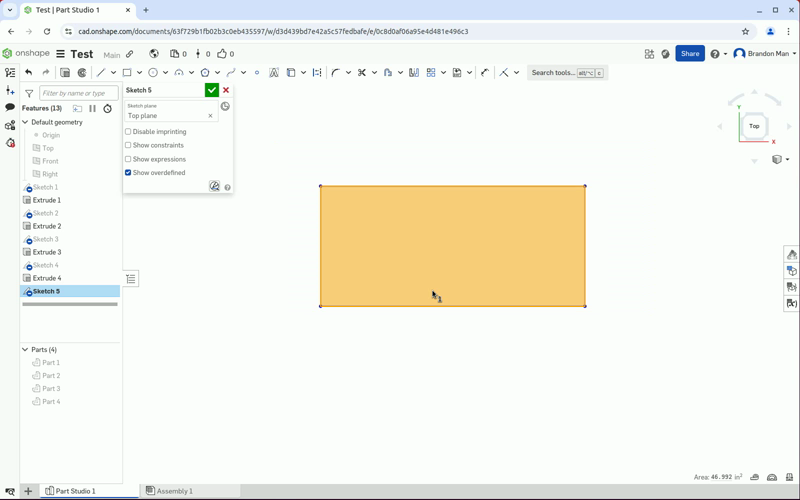
scroll(-6)
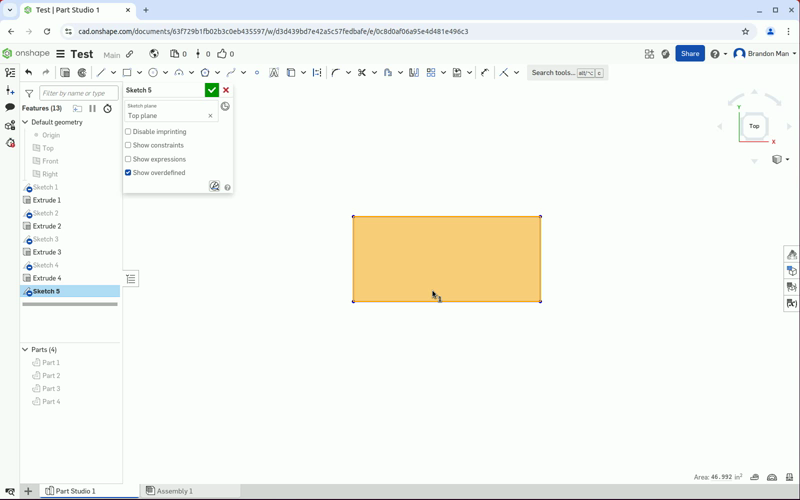
scroll(-6)
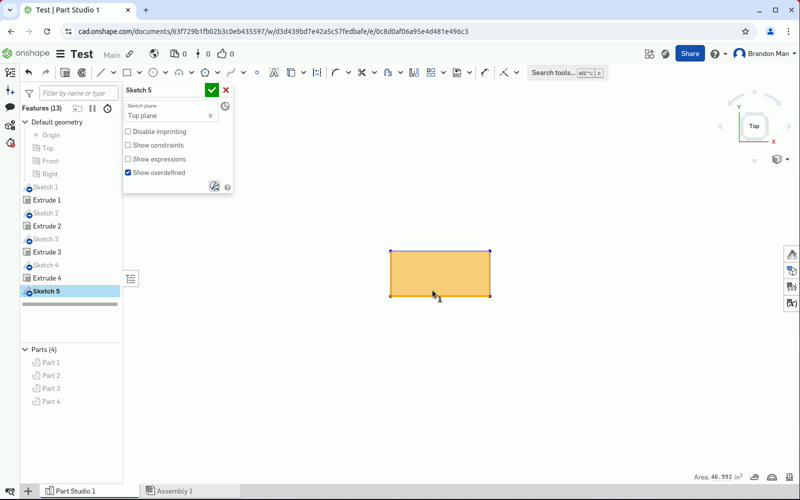
scroll(-6)
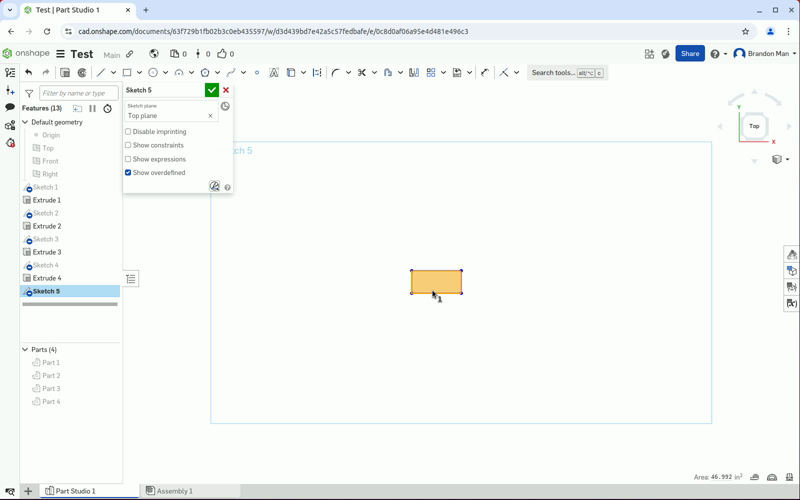
mouse_move(73, 352)
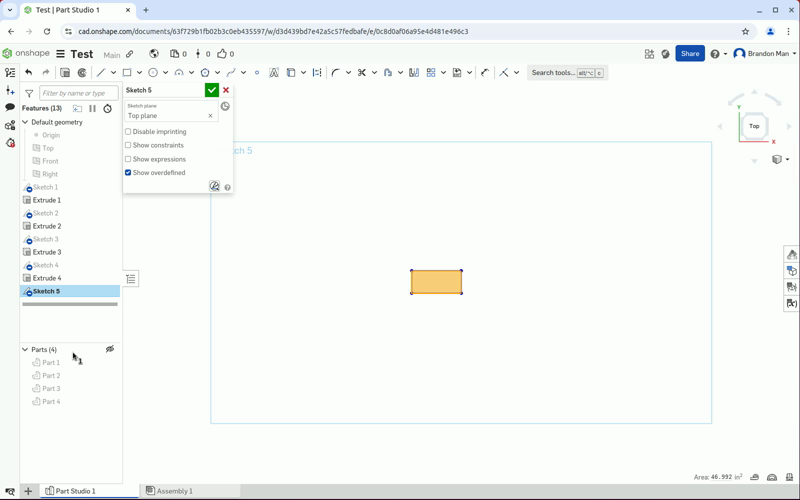
key(shift+y)
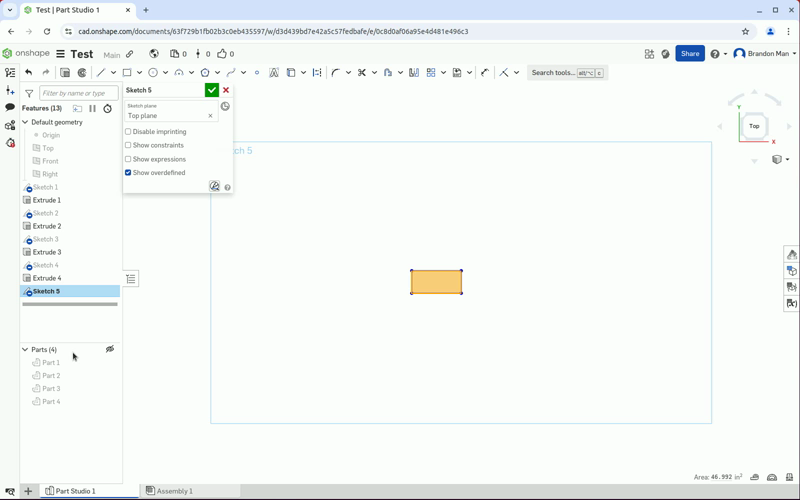
key(shift+e)
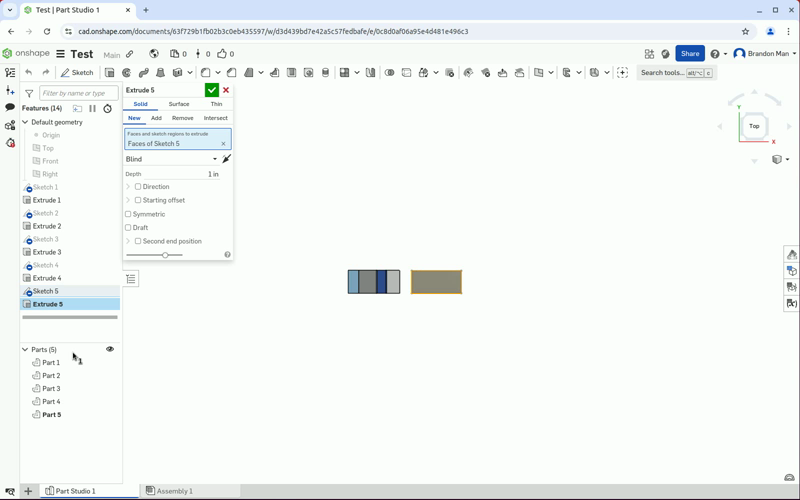
mouse_move(143, 106)
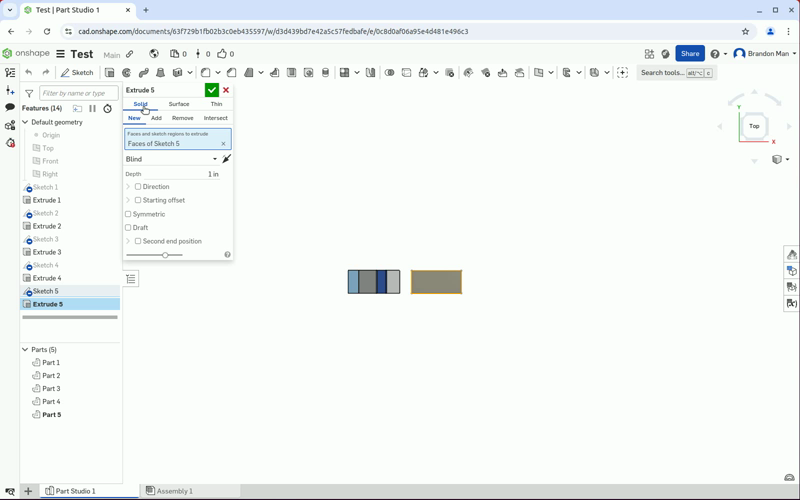
click(143, 106)
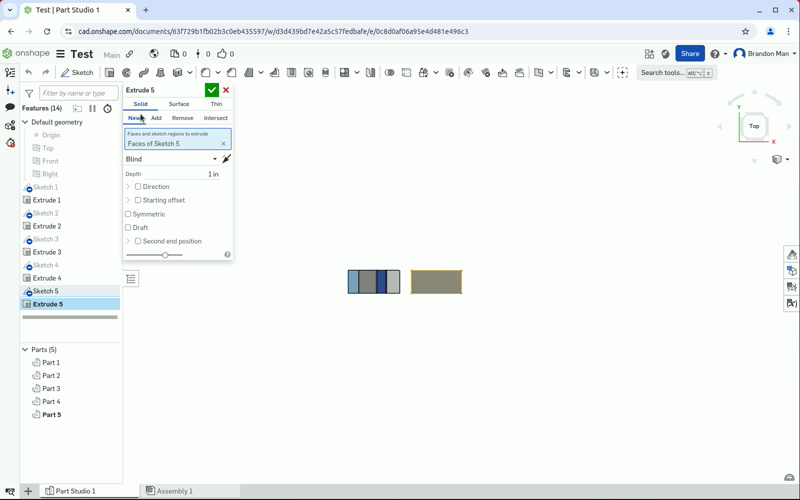
mouse_move(137, 120)
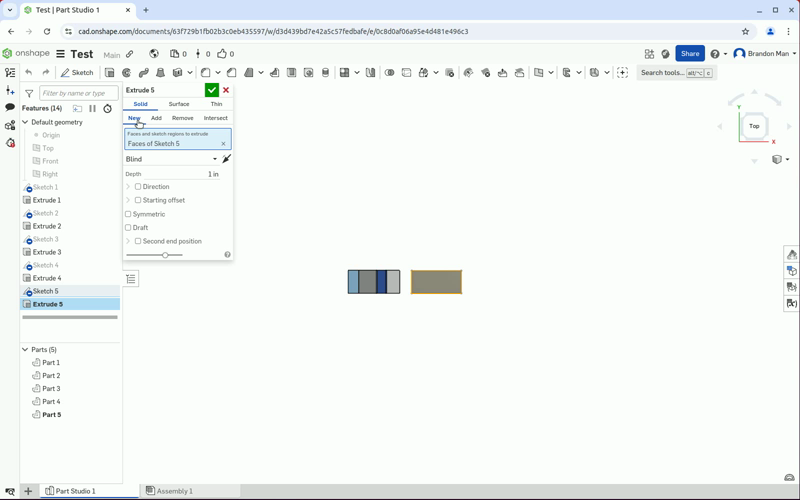
click(137, 120)
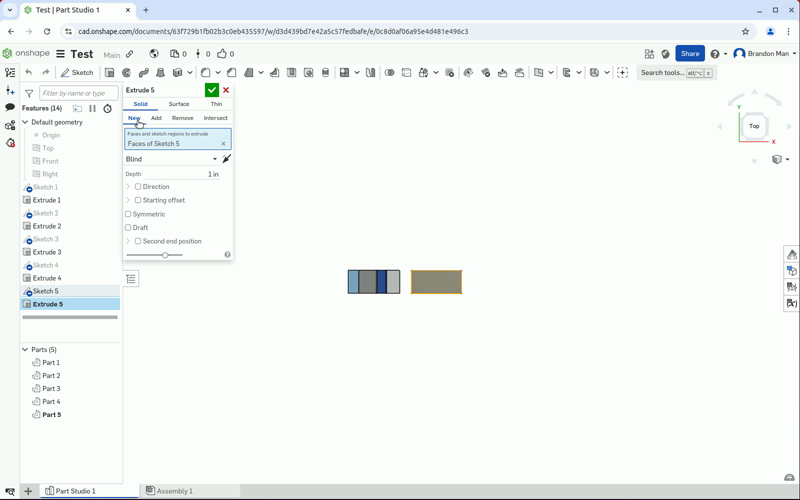
key(tab, 4)
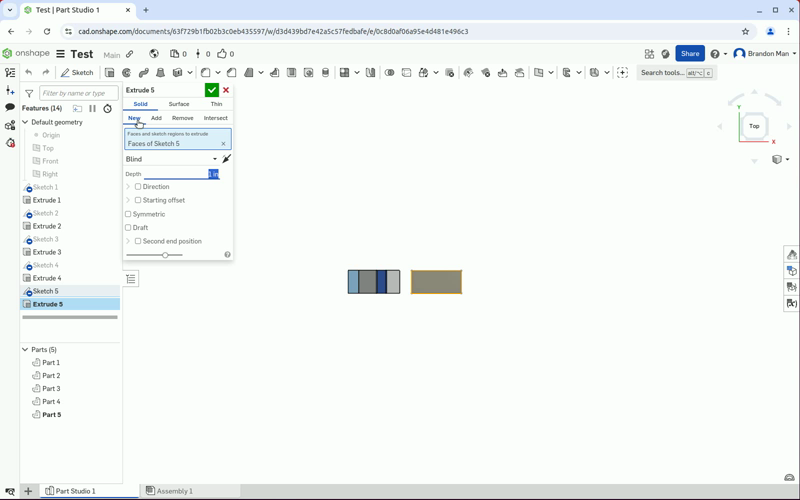
text(2.889)
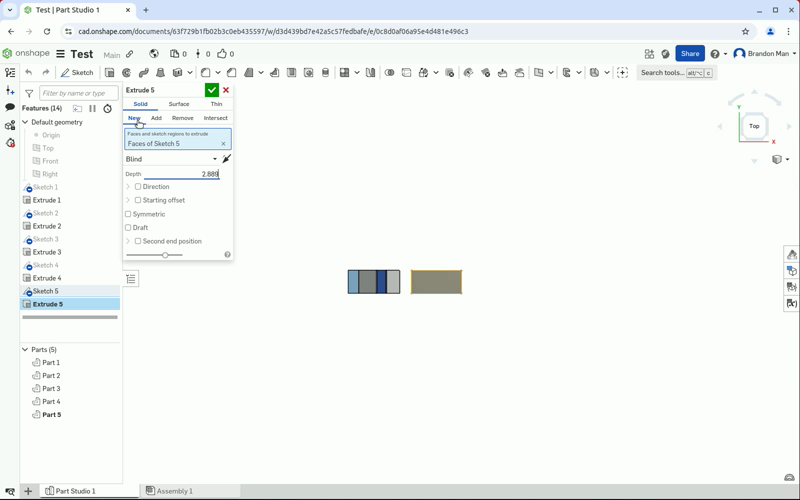
key(enter)
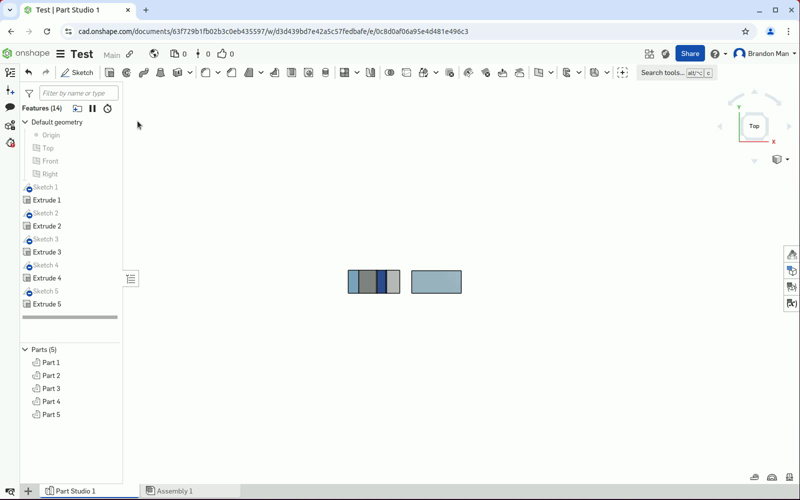
key(shift+h)
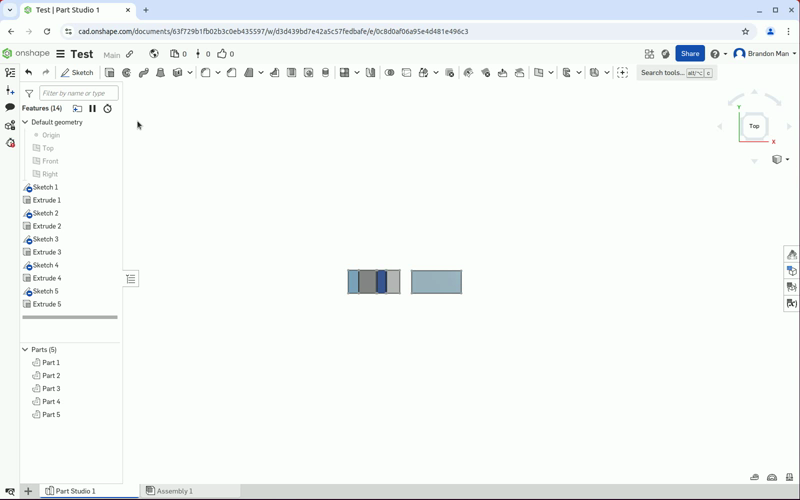
key(shift+h)
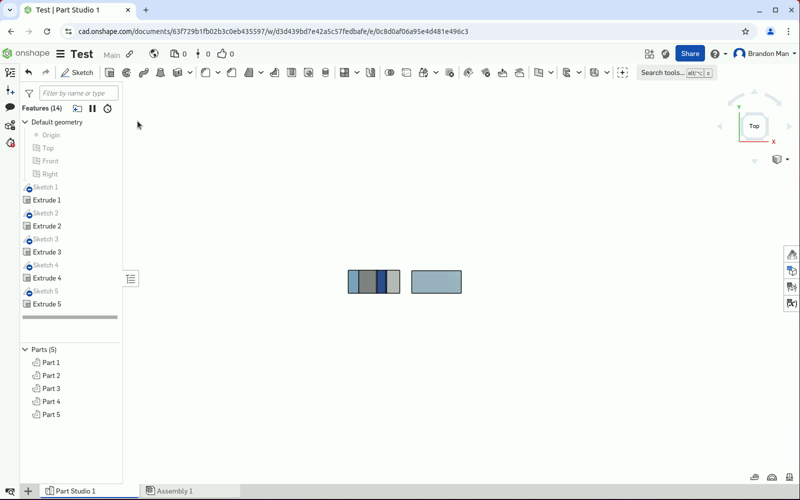
mouse_move(73, 189)
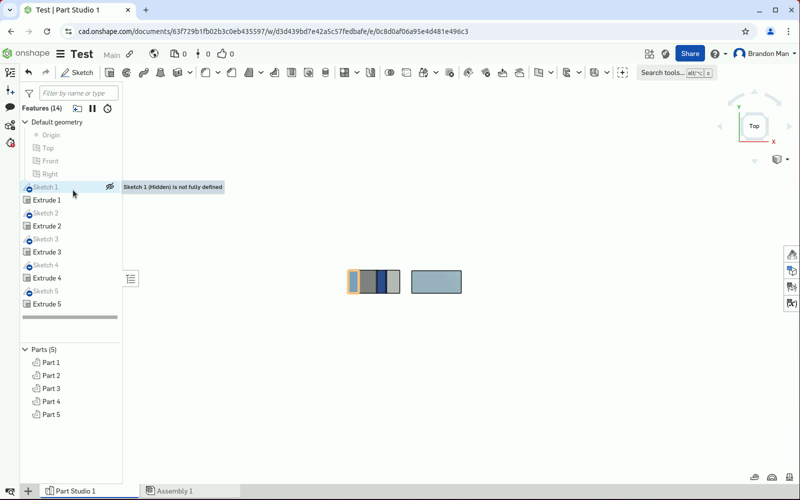
click(73, 189)
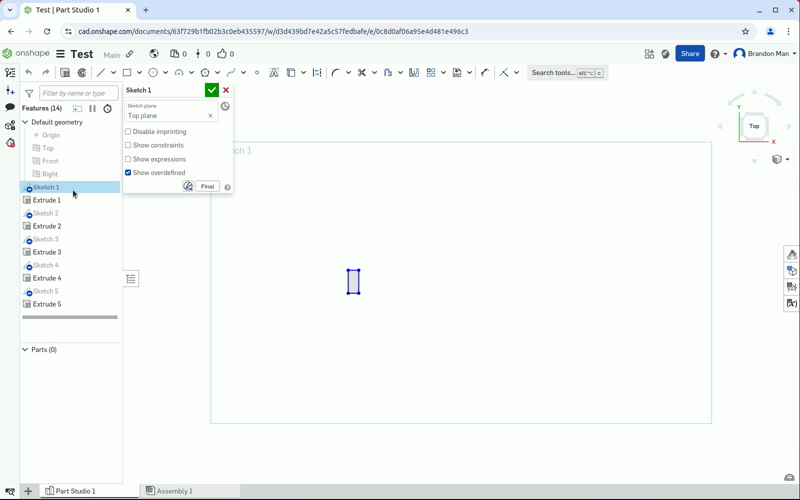
mouse_move(229, 92)
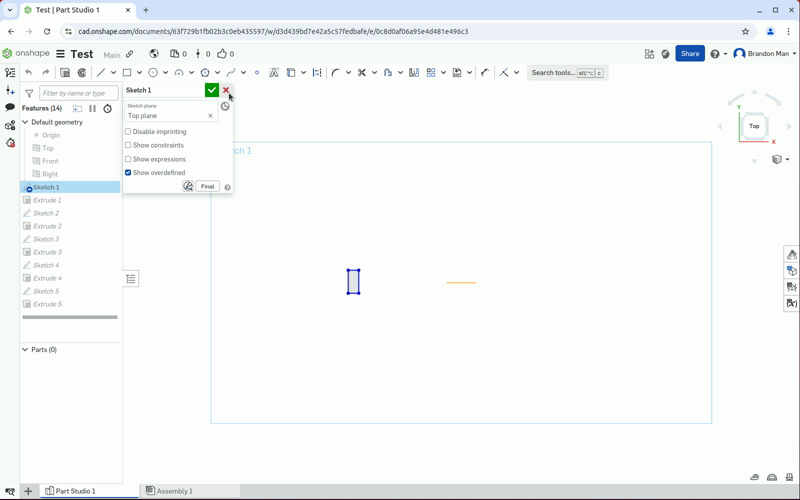
click(229, 92)
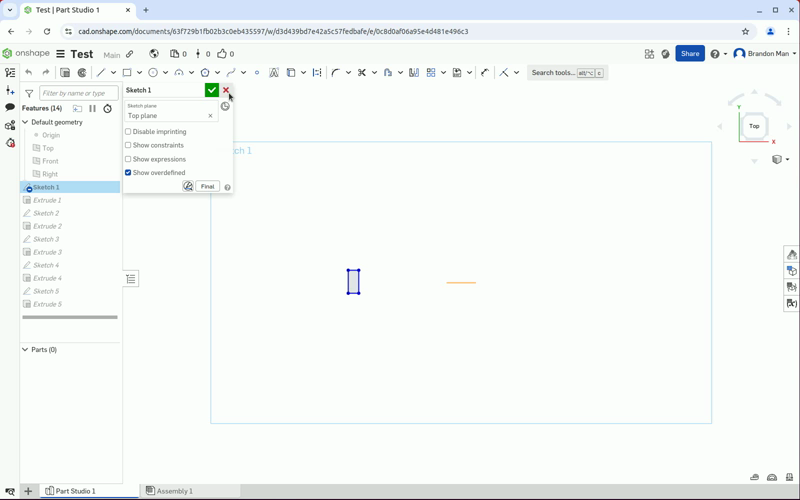
key(shift+s)
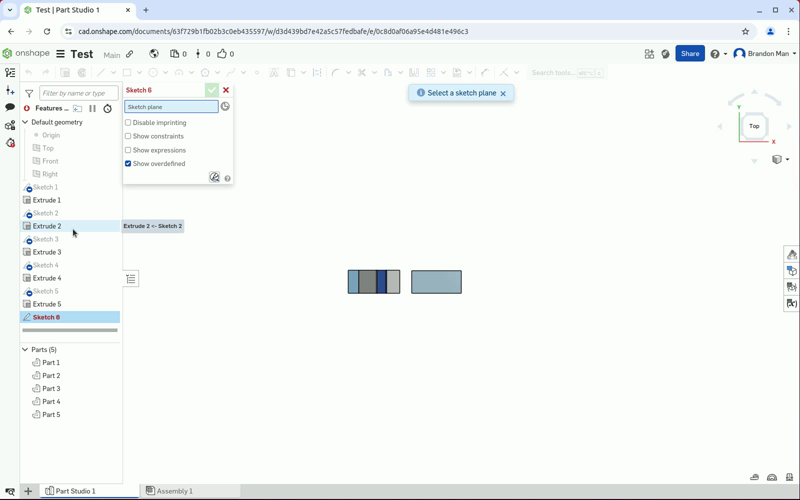
scroll(3)
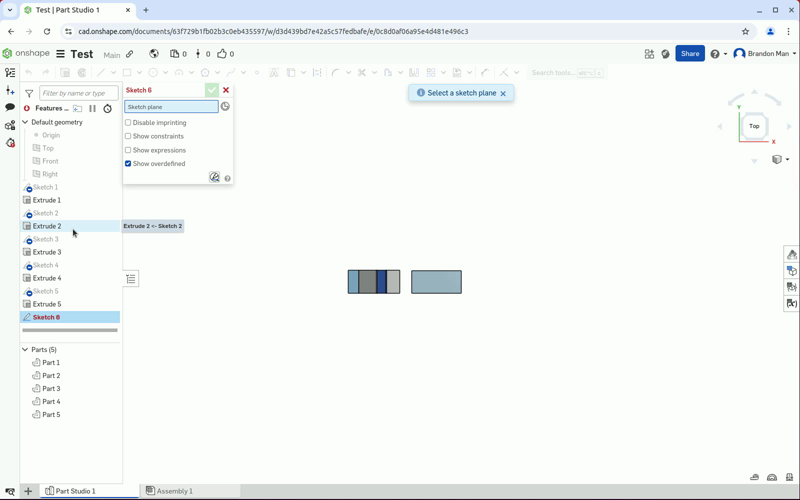
mouse_move(73, 150)
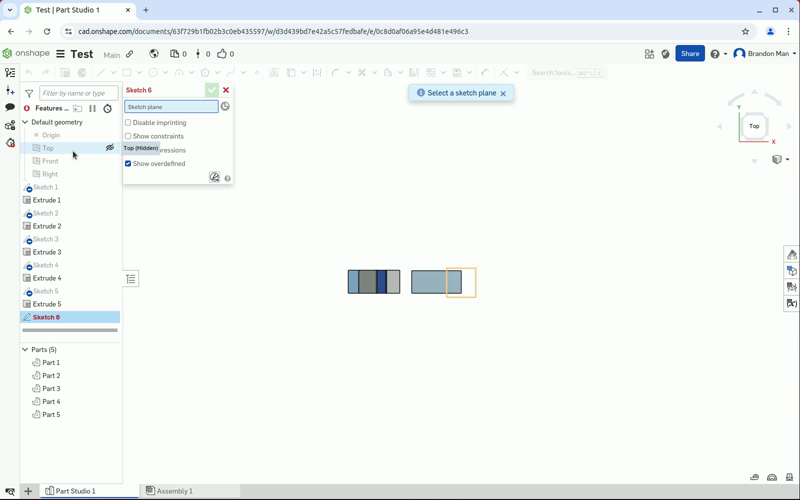
click(73, 150)
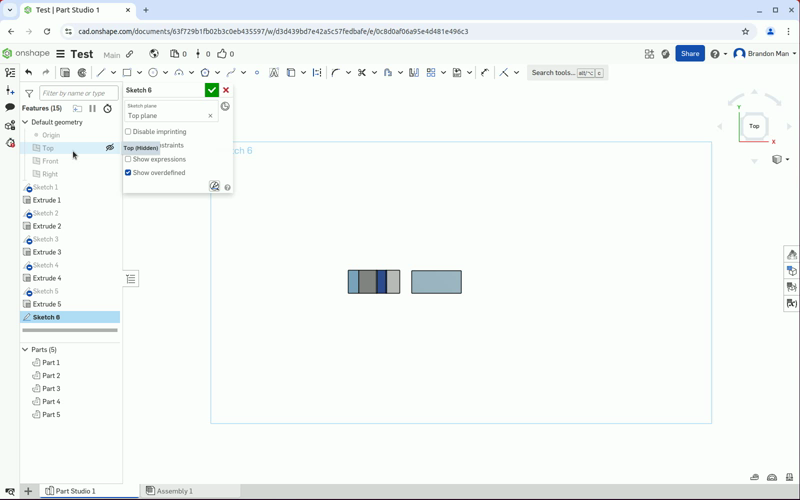
mouse_move(73, 352)
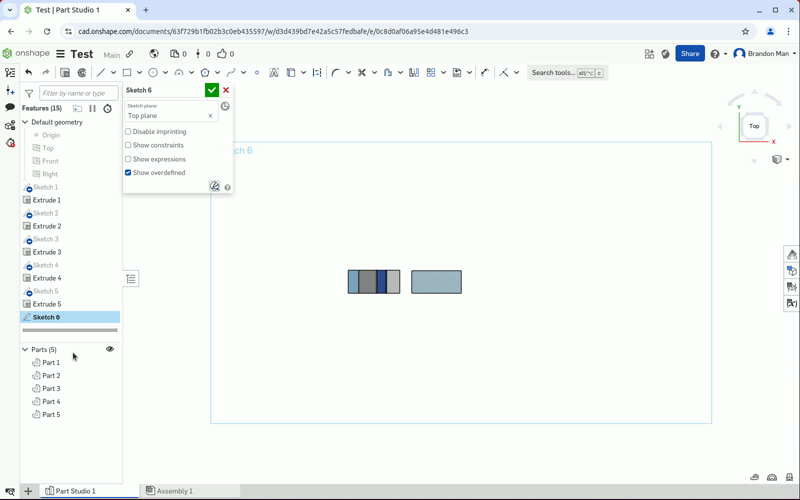
key(y)
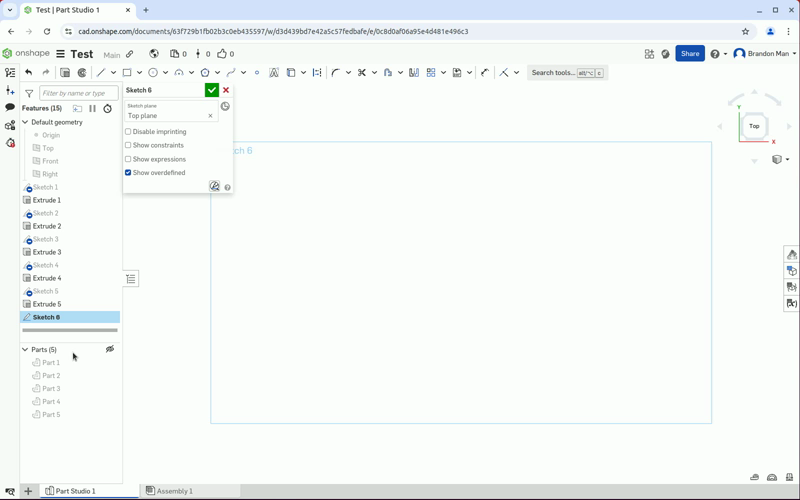
key(l)
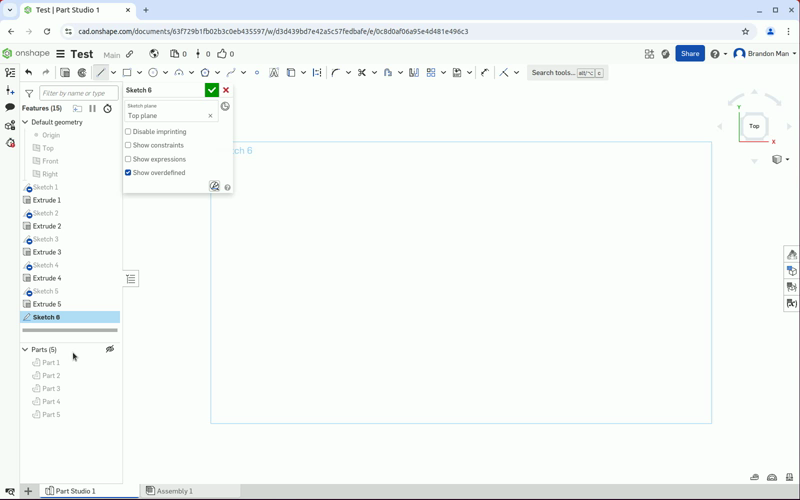
key_down(shift)
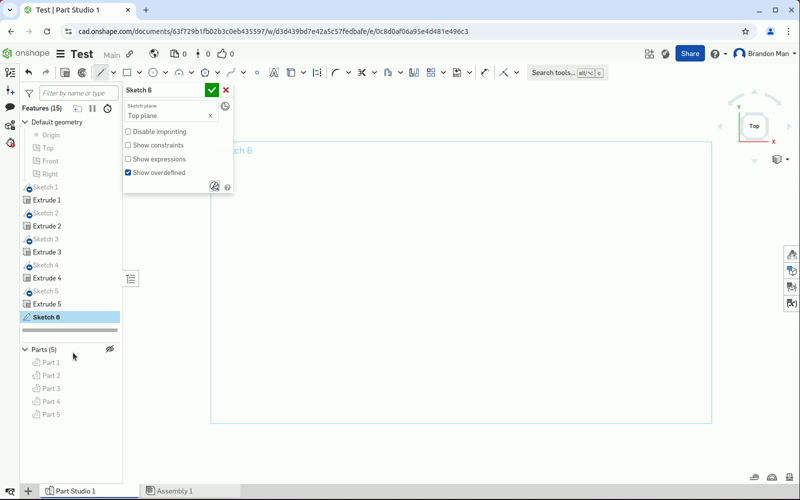
mouse_move(460, 293)
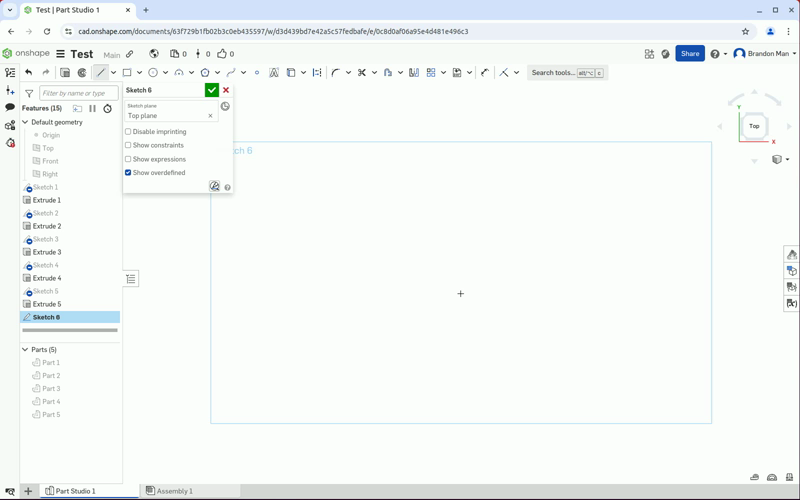
click(460, 293)
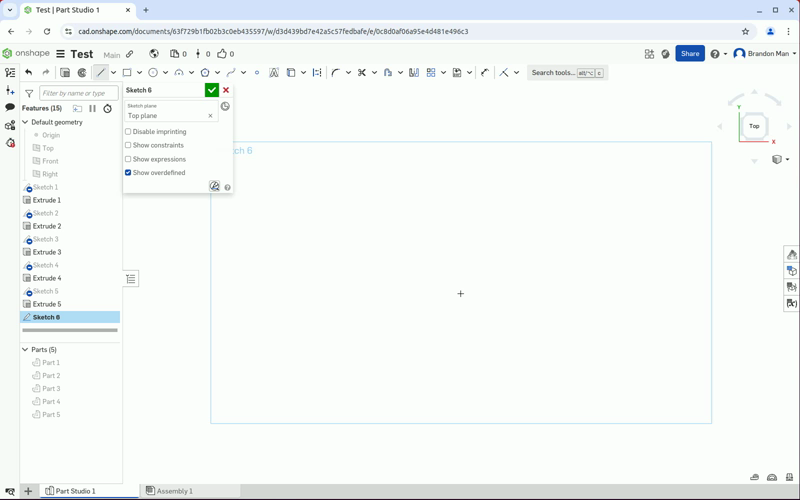
key_up(shift)
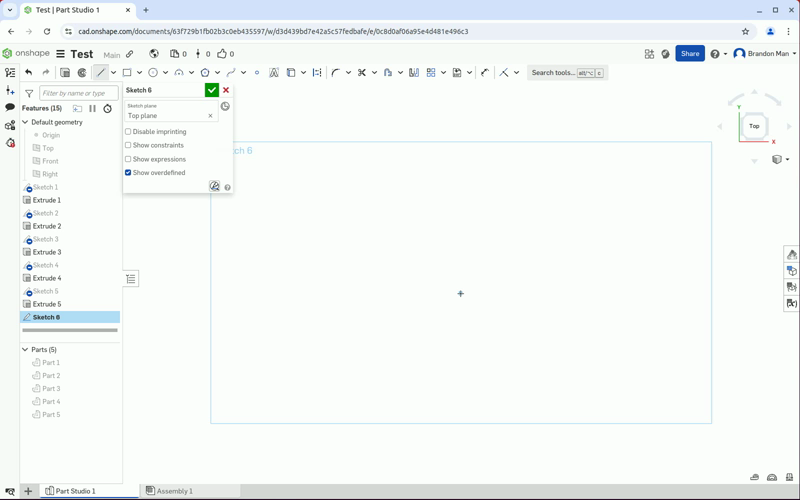
key_down(shift)
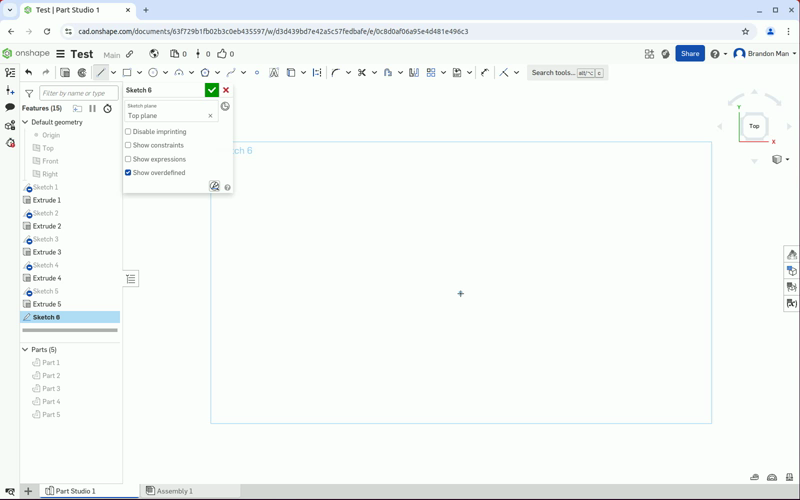
mouse_move(490, 293)
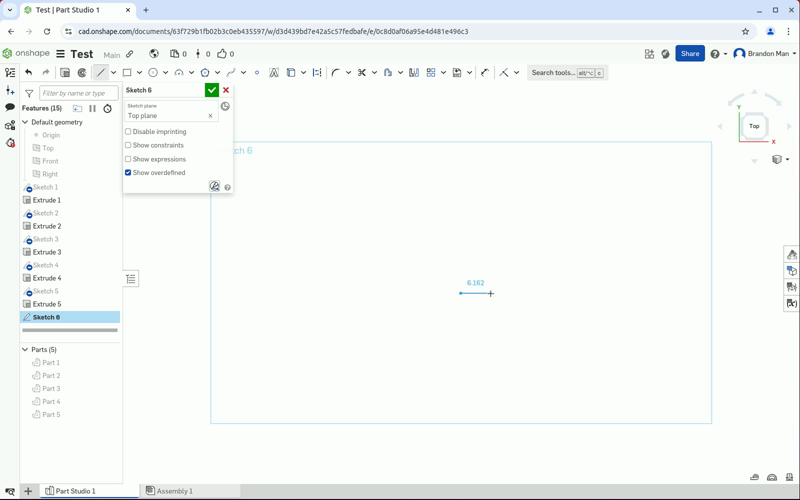
mouse_move(470, 293)
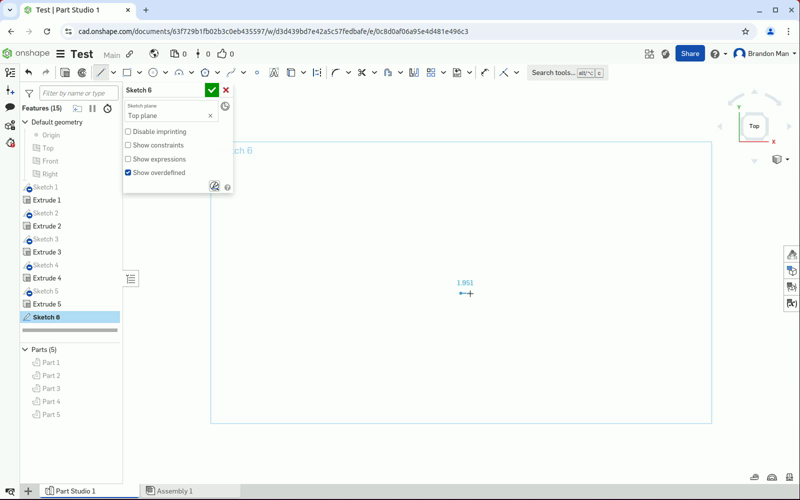
click(470, 293)
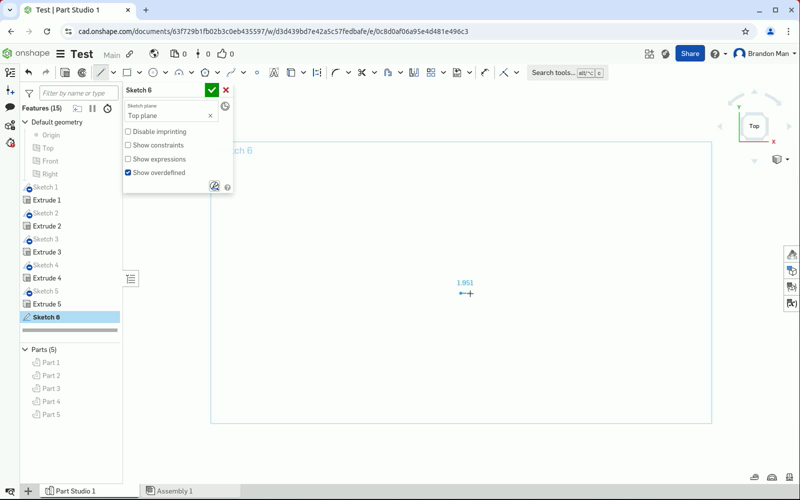
key_up(shift)
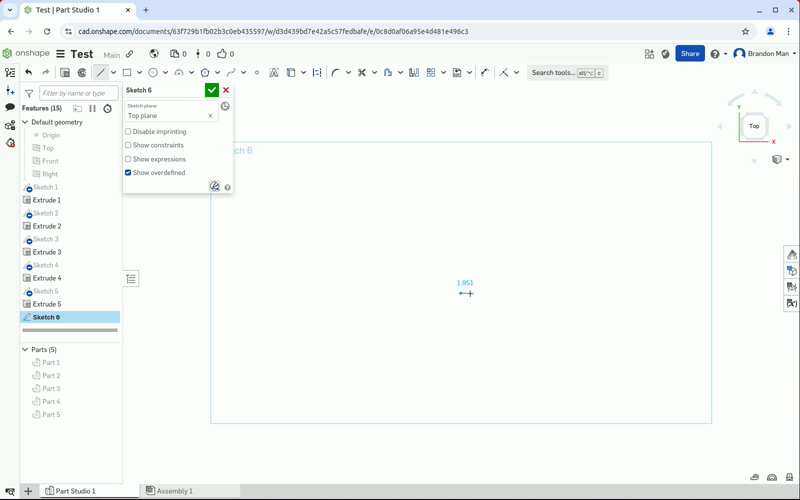
key_down(shift)
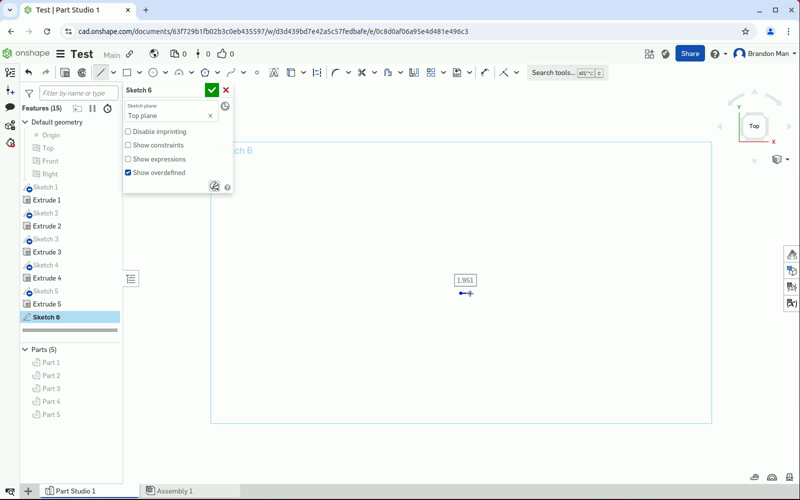
mouse_move(500, 293)
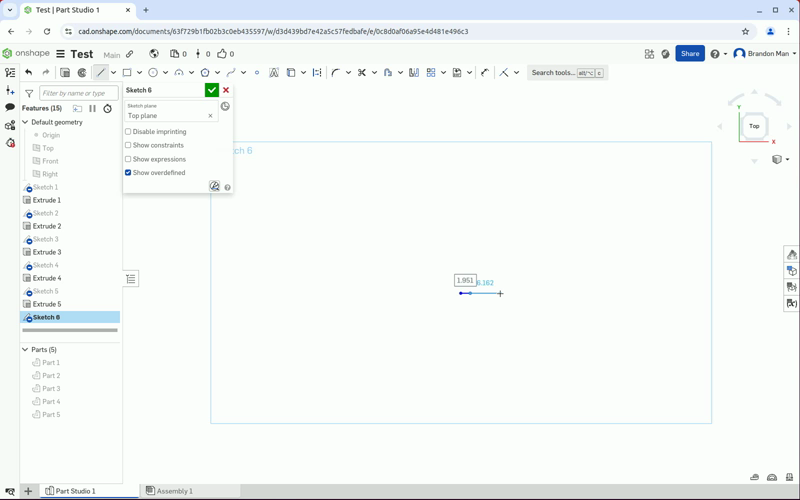
mouse_move(470, 270)
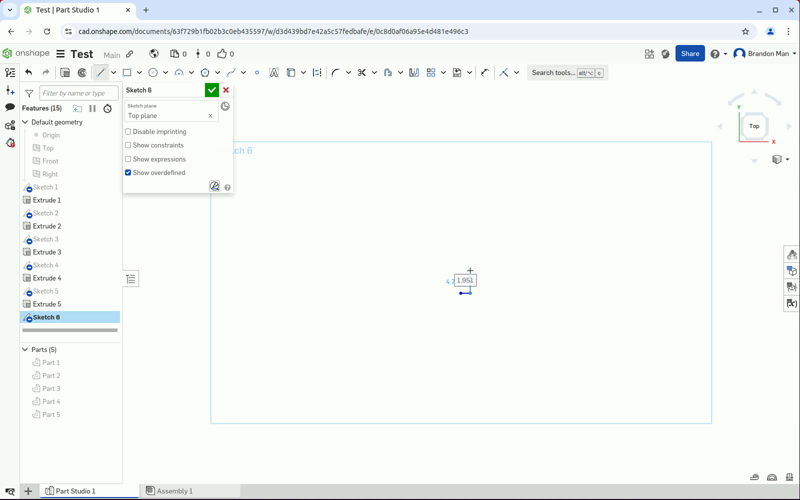
click(470, 270)
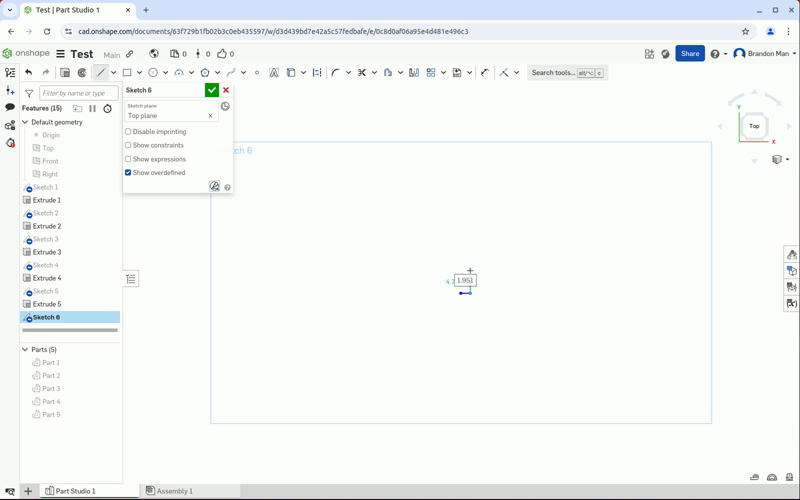
key_up(shift)
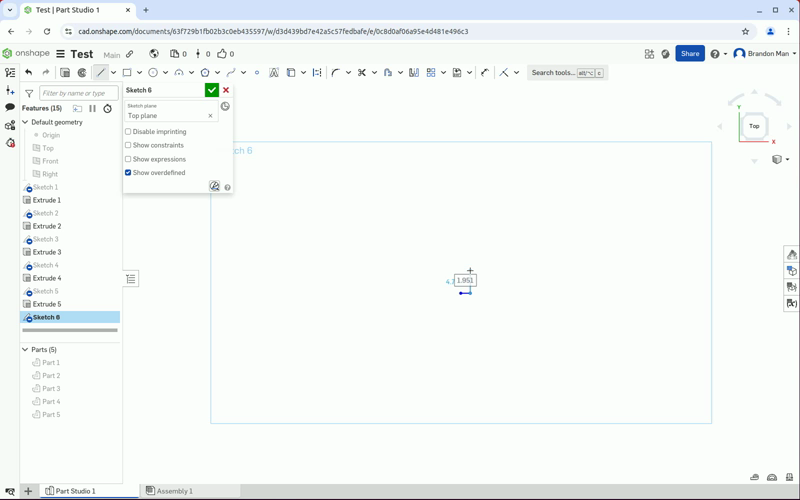
key_down(shift)
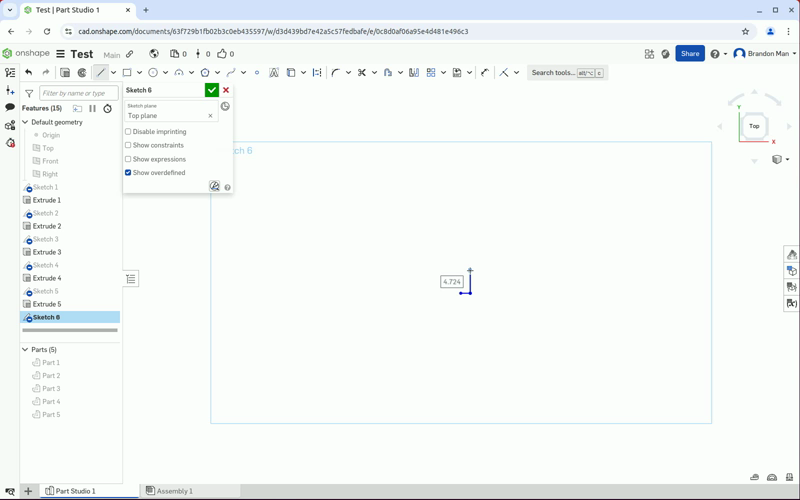
mouse_move(500, 270)
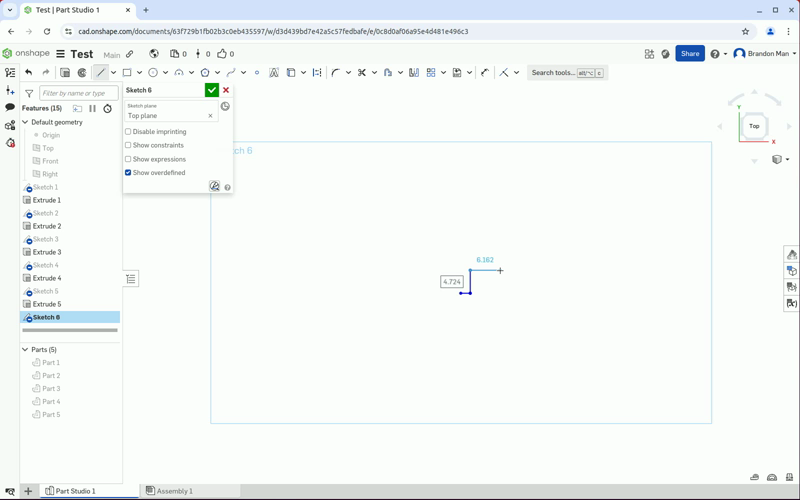
mouse_move(460, 270)
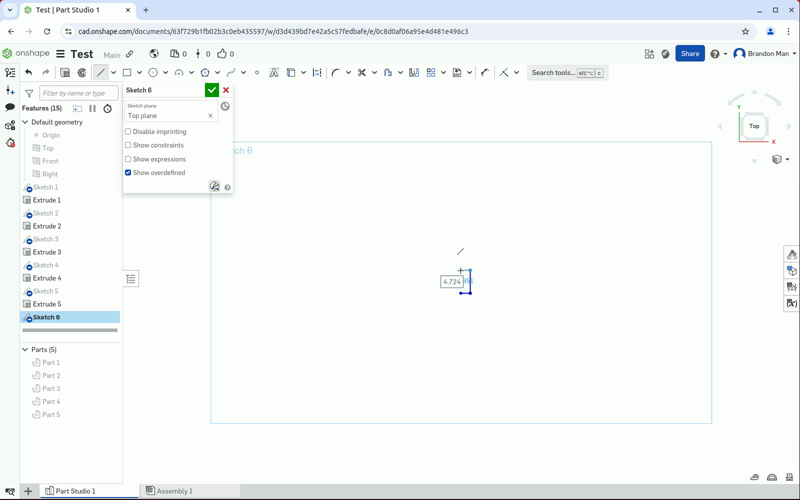
click(460, 270)
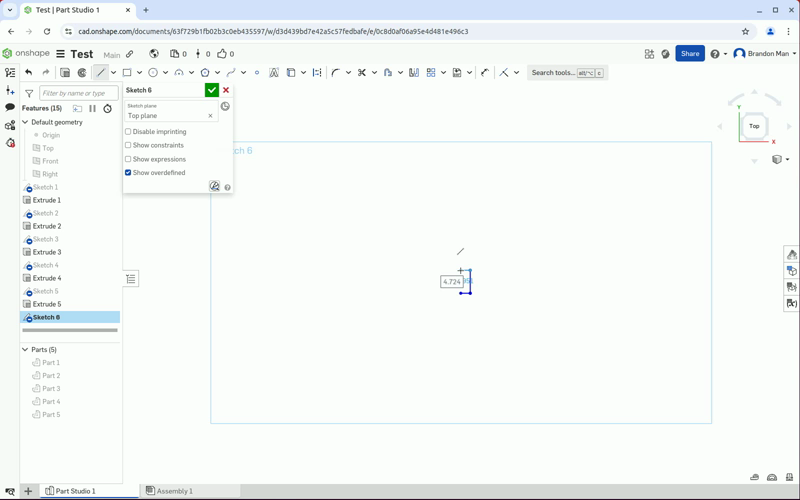
key_up(shift)
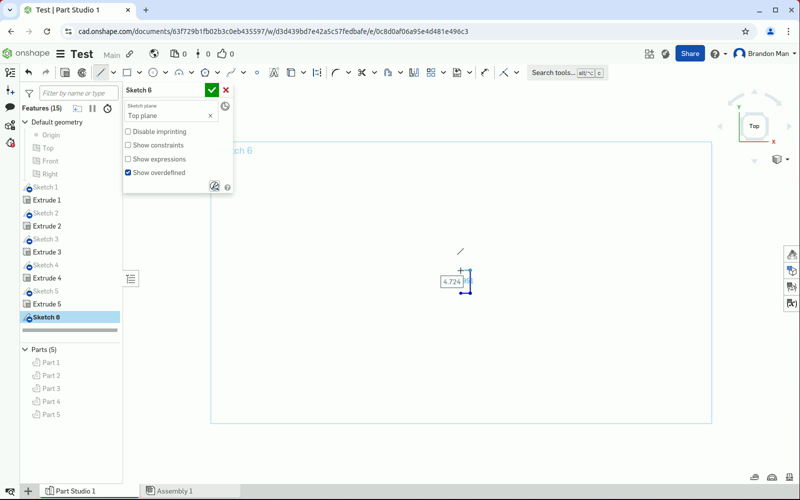
mouse_move(490, 270)
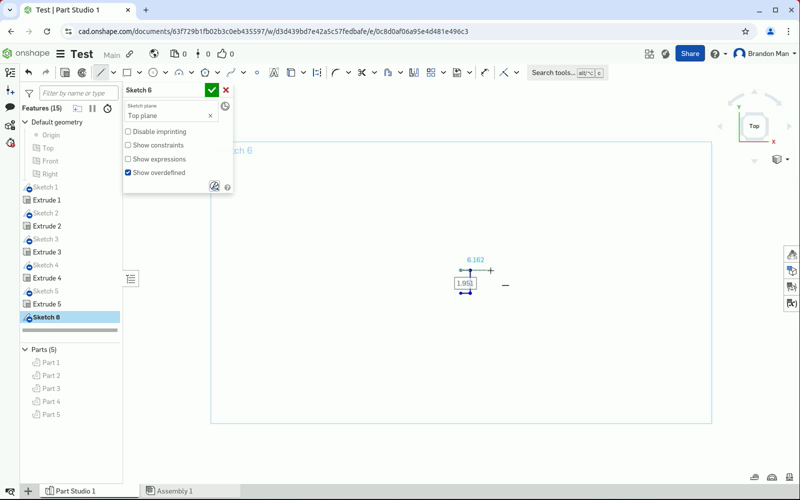
key_down(shift)
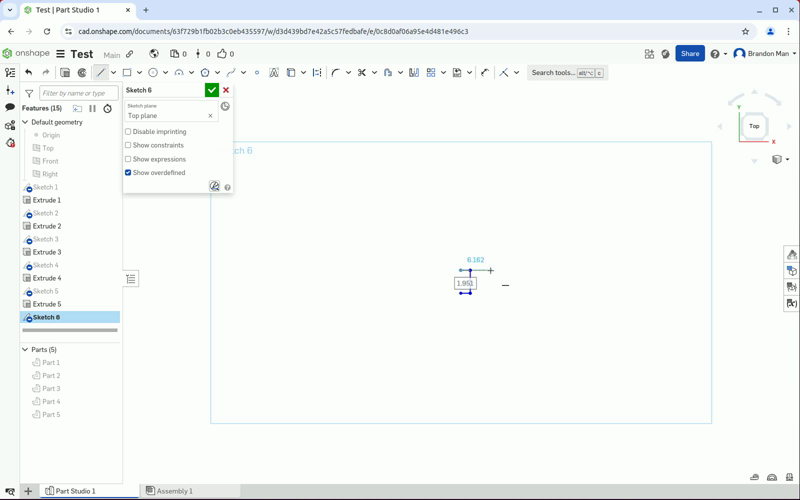
mouse_move(460, 293)
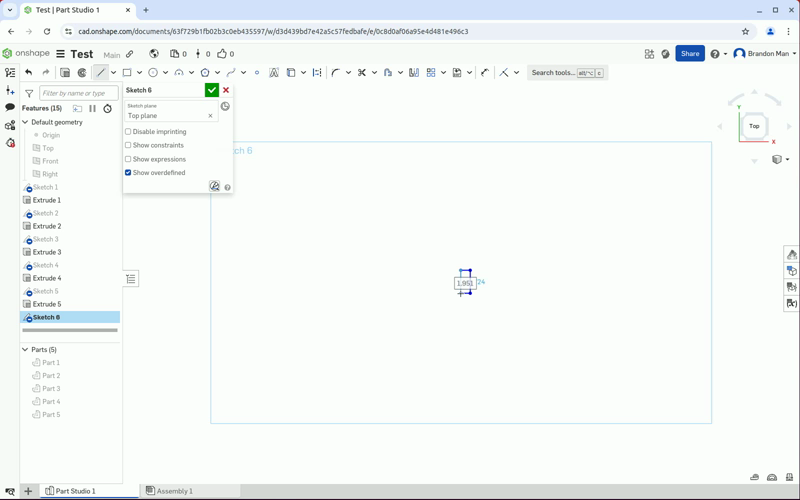
key_up(shift)
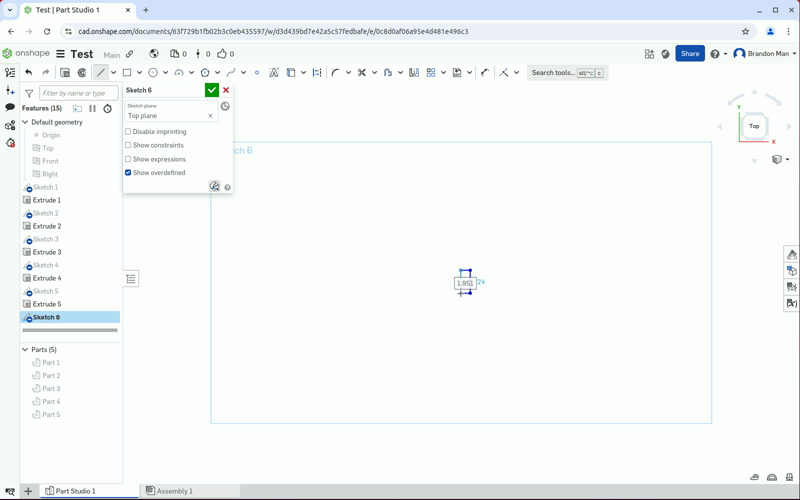
click(460, 293)
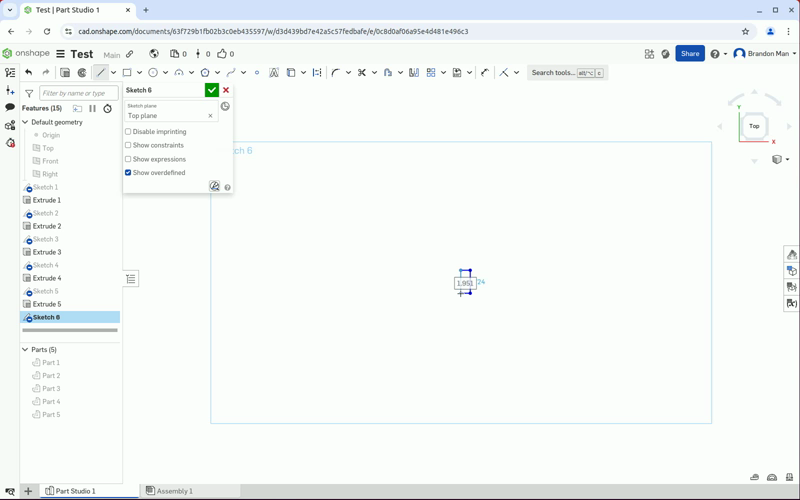
key(esc)
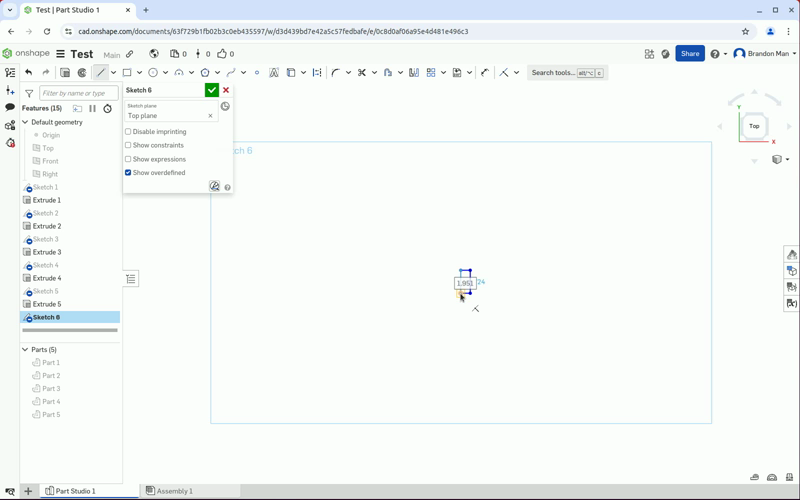
mouse_move(468, 273)
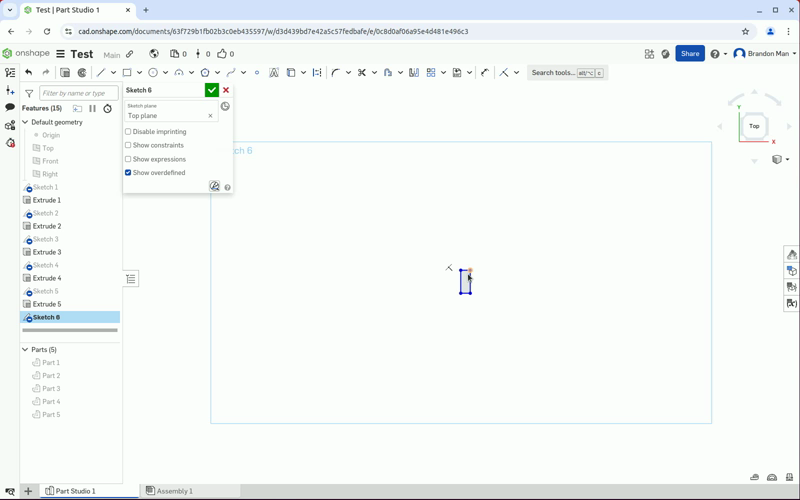
scroll(6)
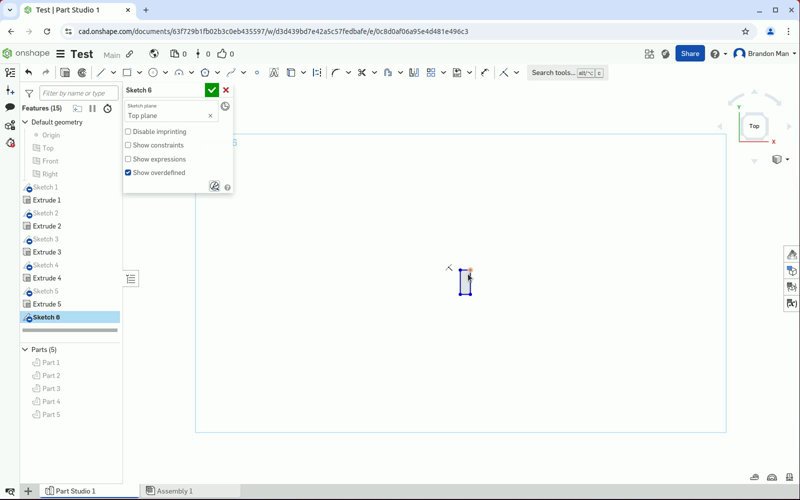
scroll(6)
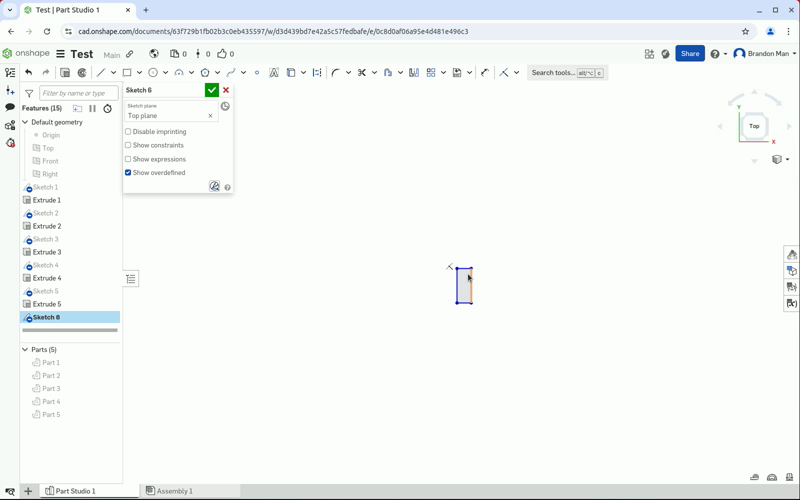
scroll(6)
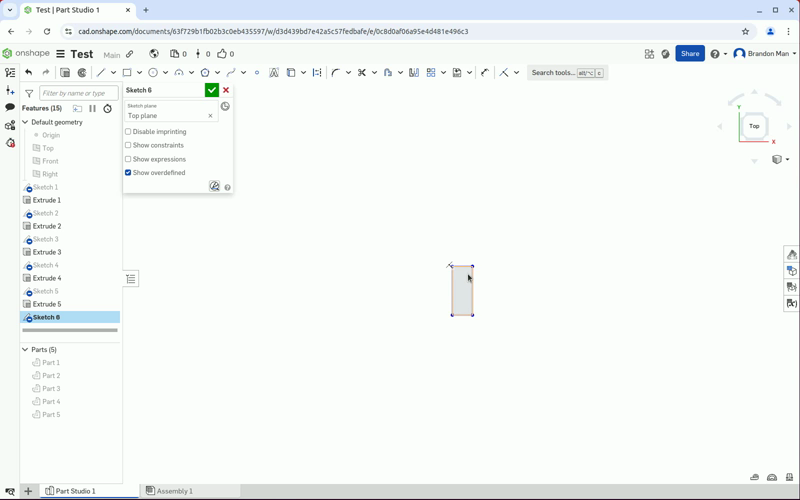
scroll(6)
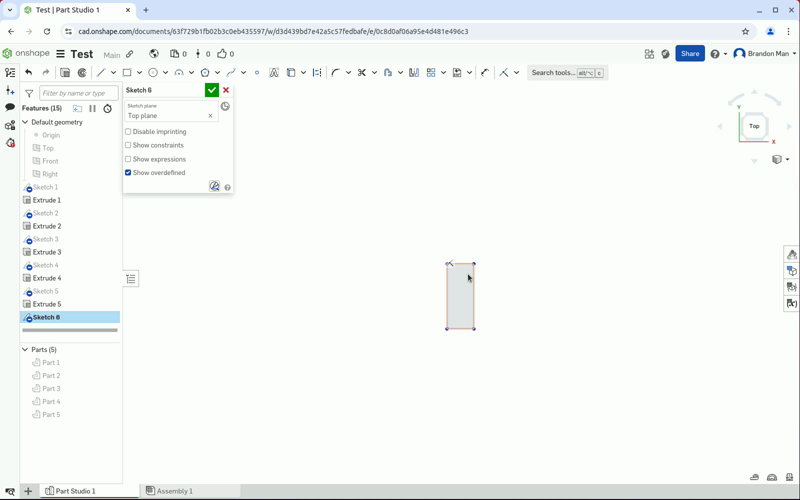
scroll(6)
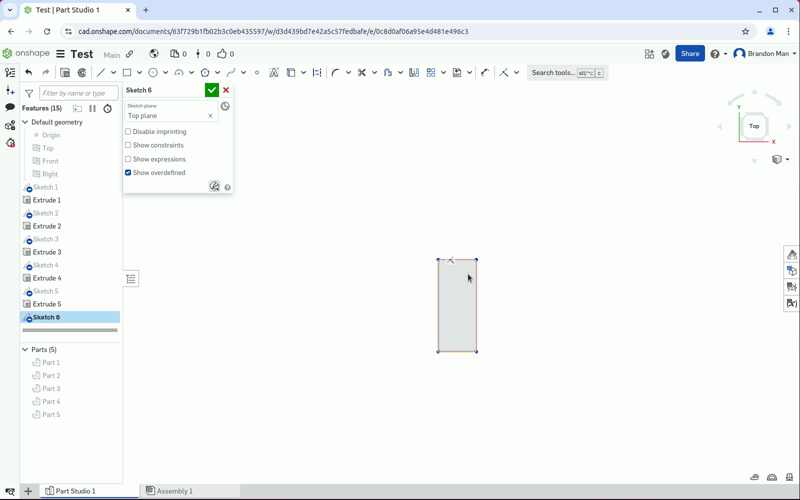
scroll(6)
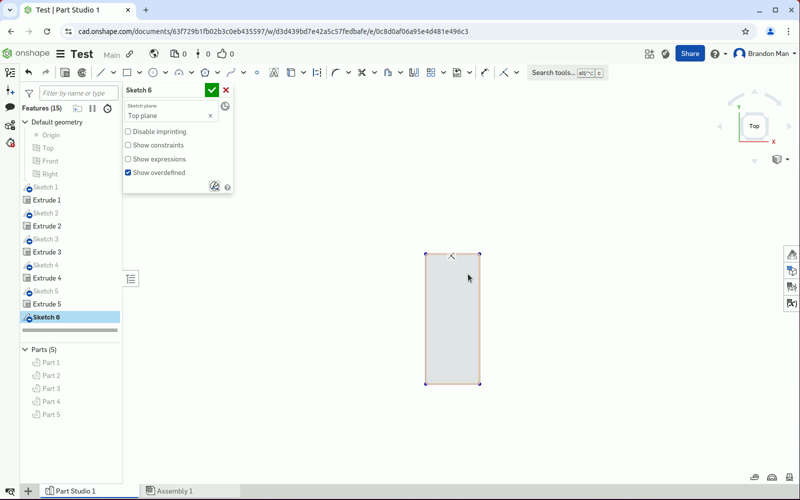
scroll(6)
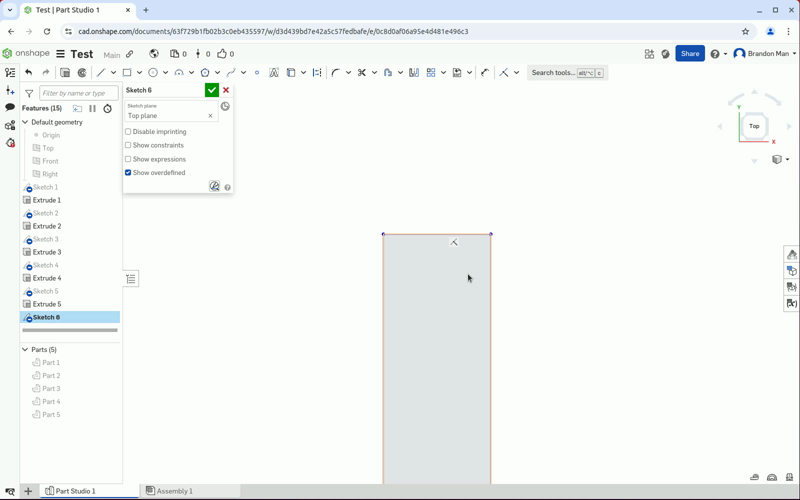
click(468, 273)
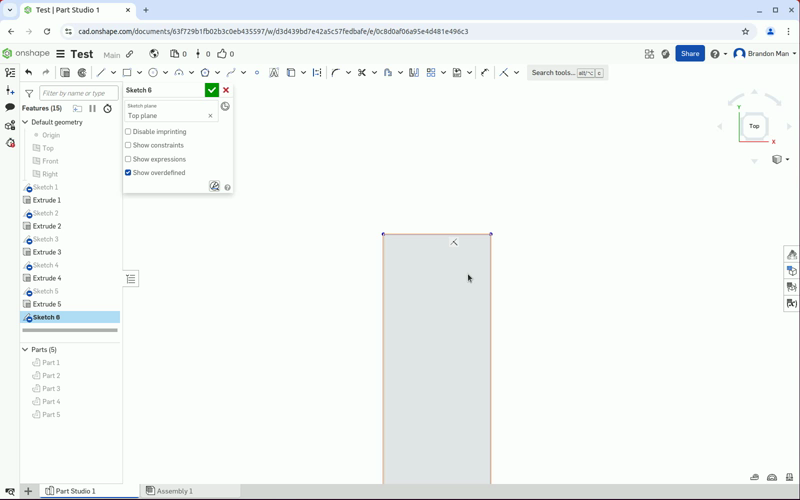
scroll(-6)
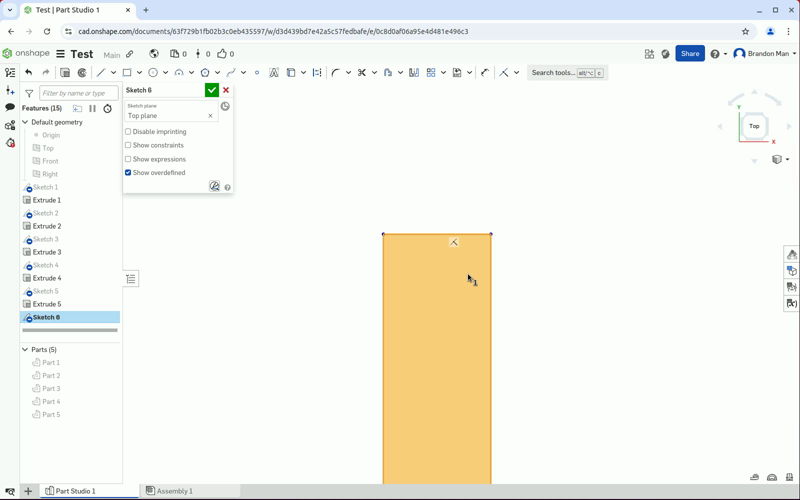
scroll(-6)
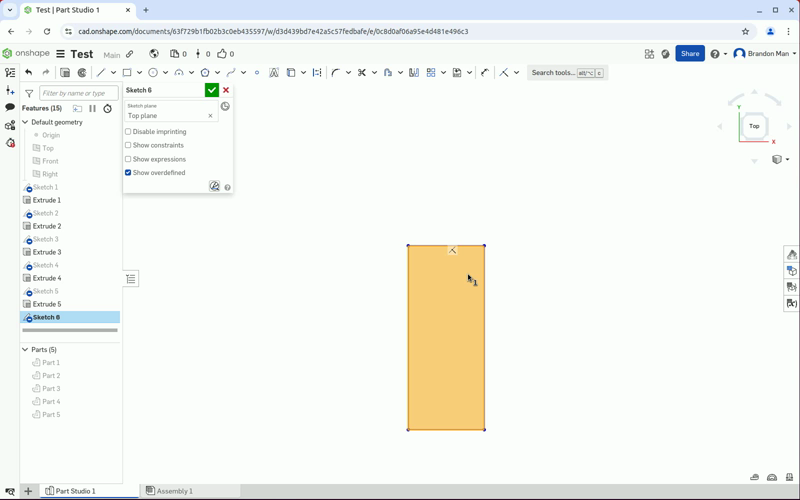
scroll(-6)
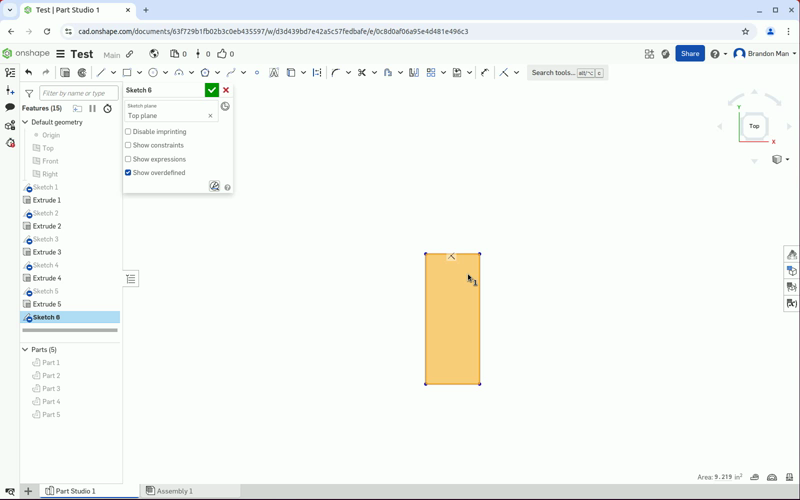
scroll(-6)
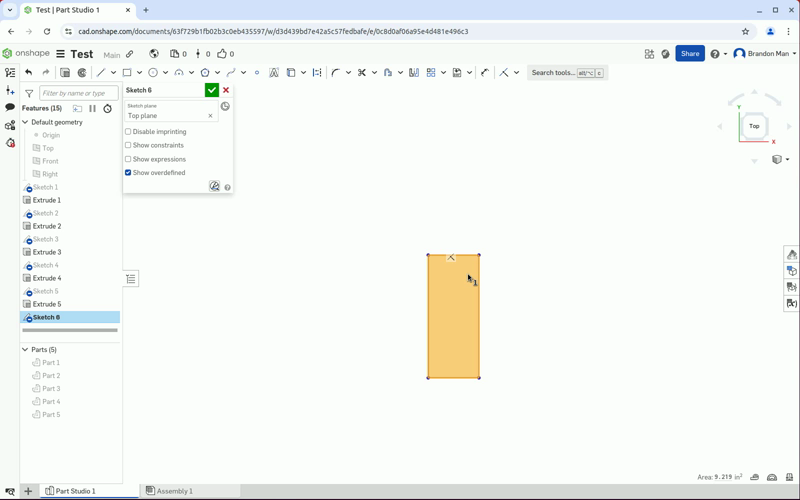
scroll(-6)
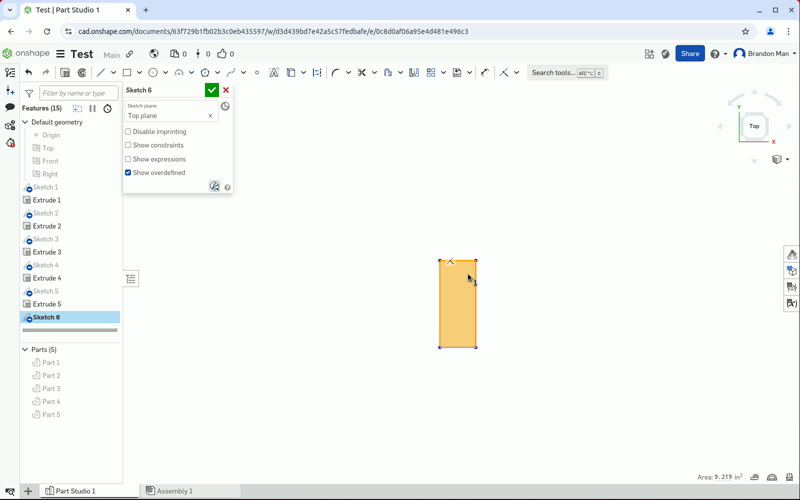
scroll(-6)
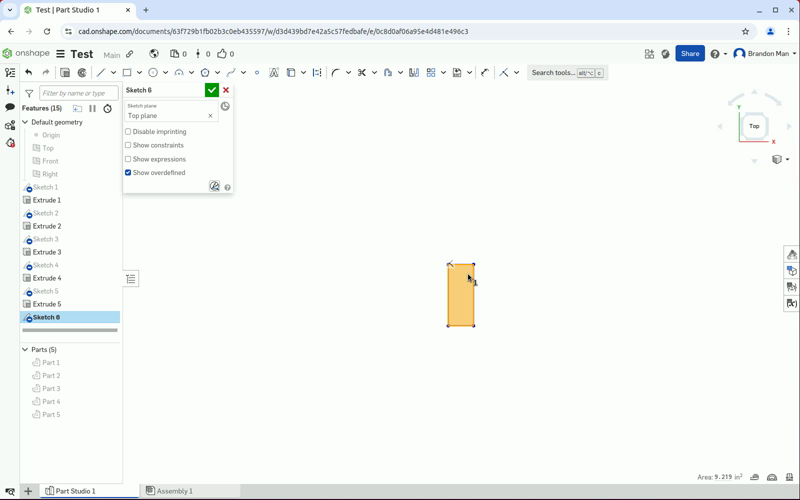
scroll(-6)
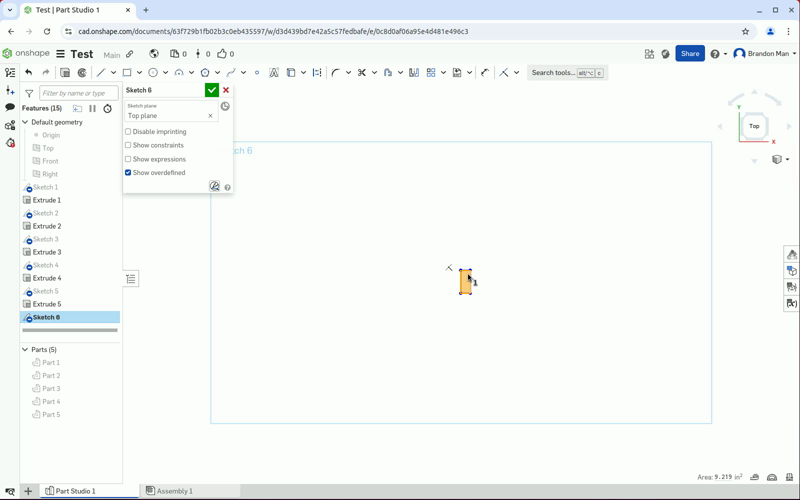
mouse_move(73, 352)
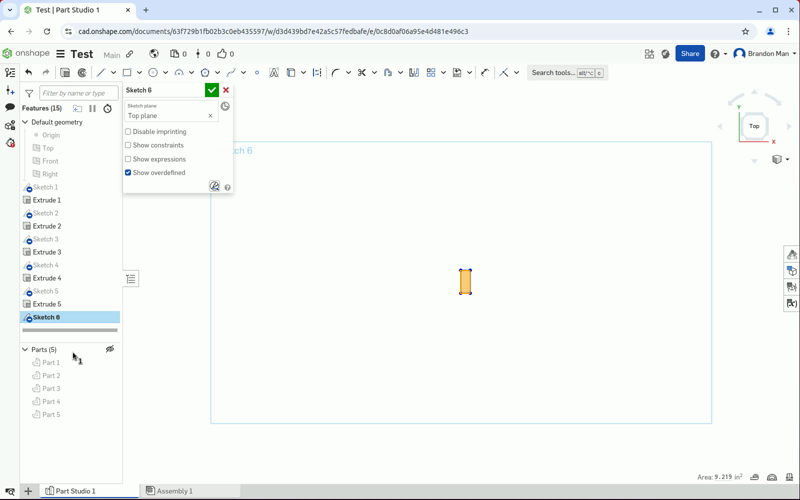
key(shift+y)
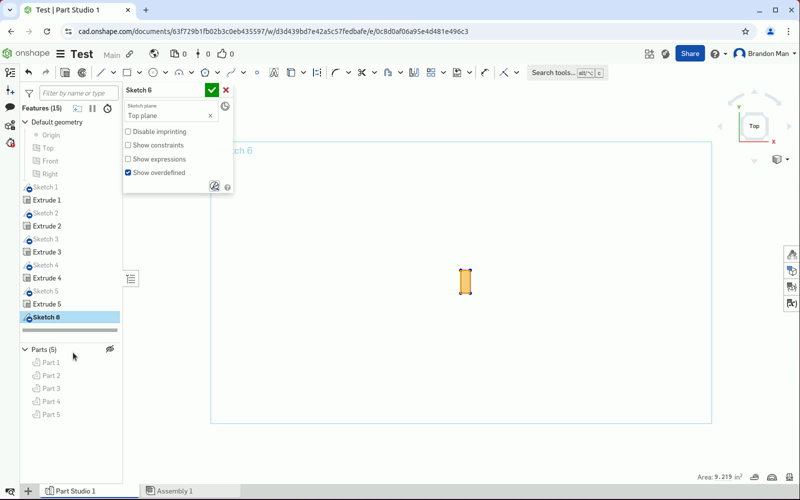
key(shift+e)
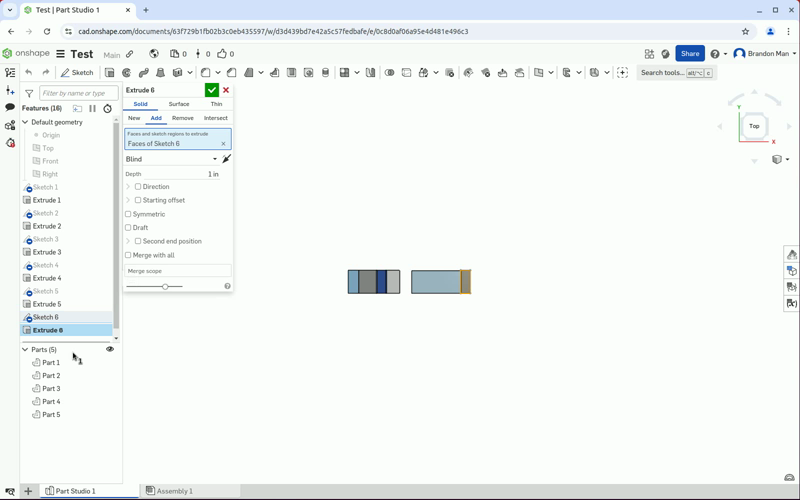
mouse_move(143, 106)
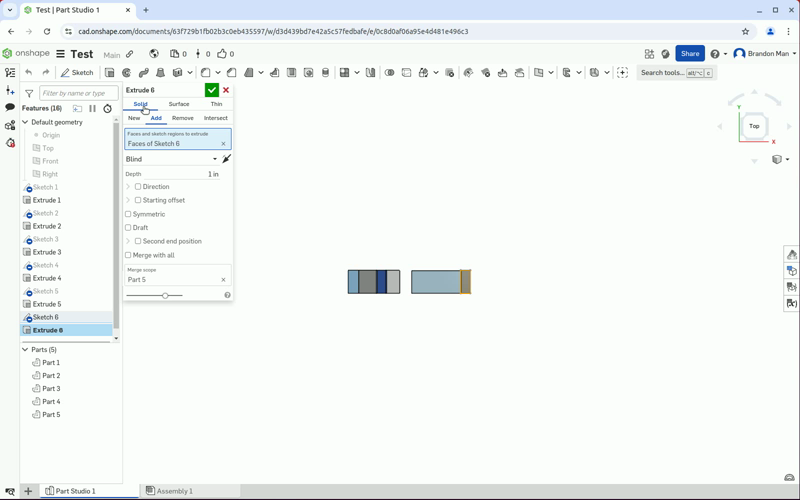
click(143, 106)
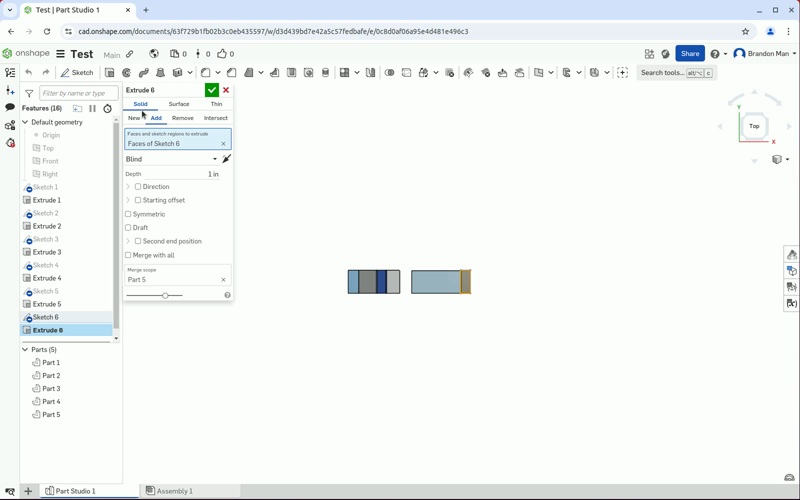
mouse_move(137, 120)
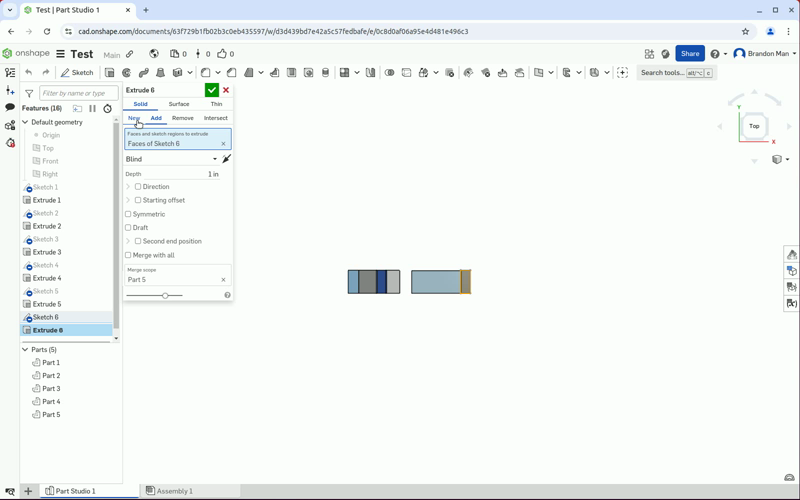
click(137, 120)
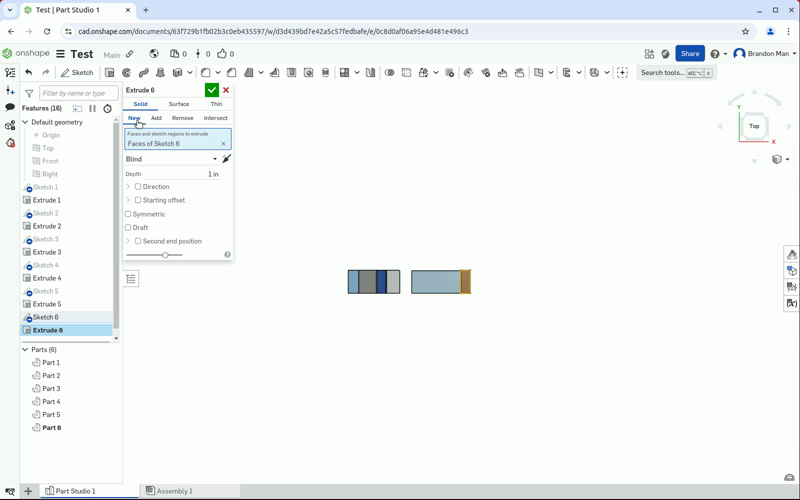
key(tab, 4)
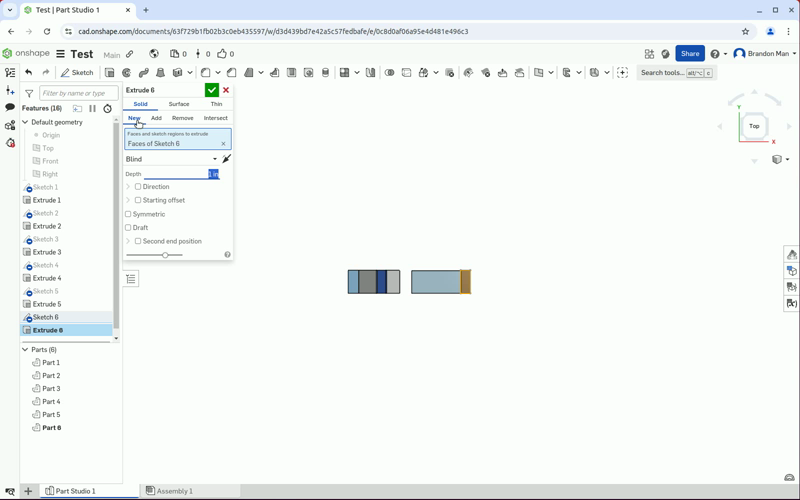
text(2.889)
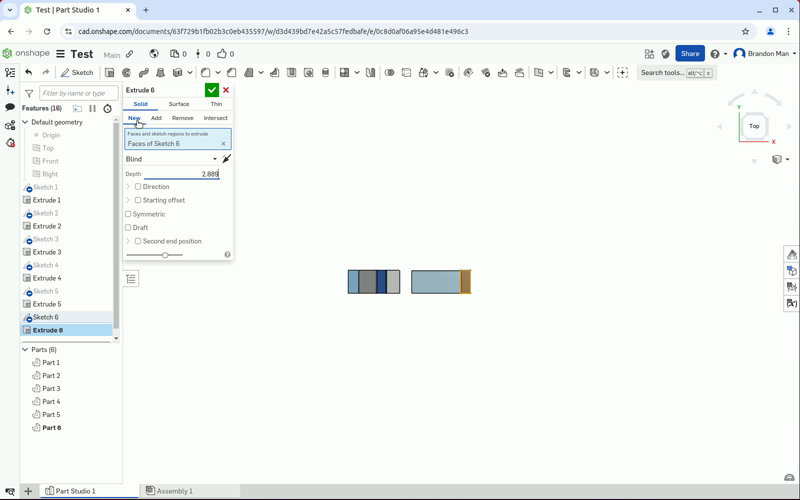
key(enter)
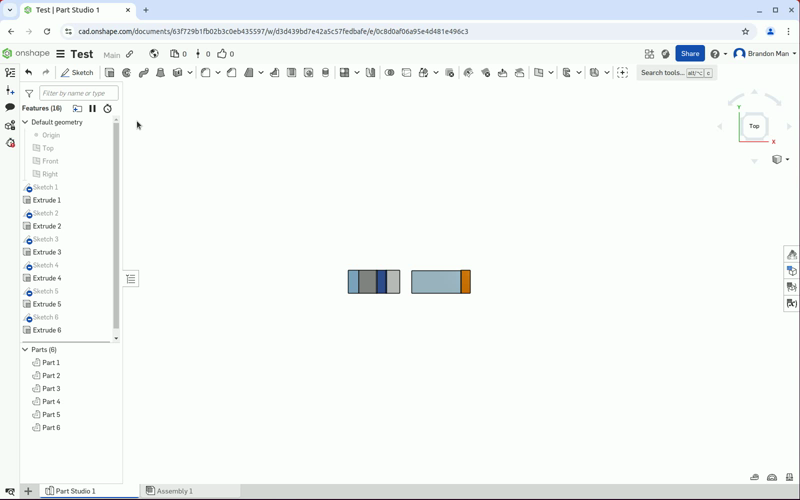
key(shift+h)
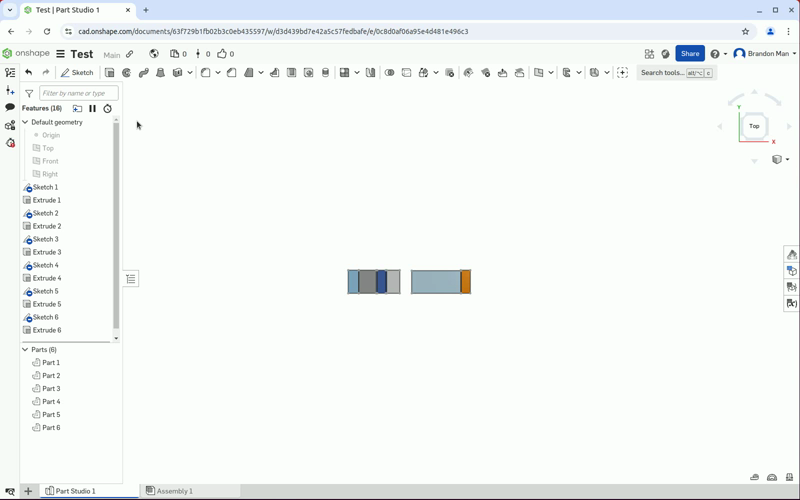
key(shift+h)
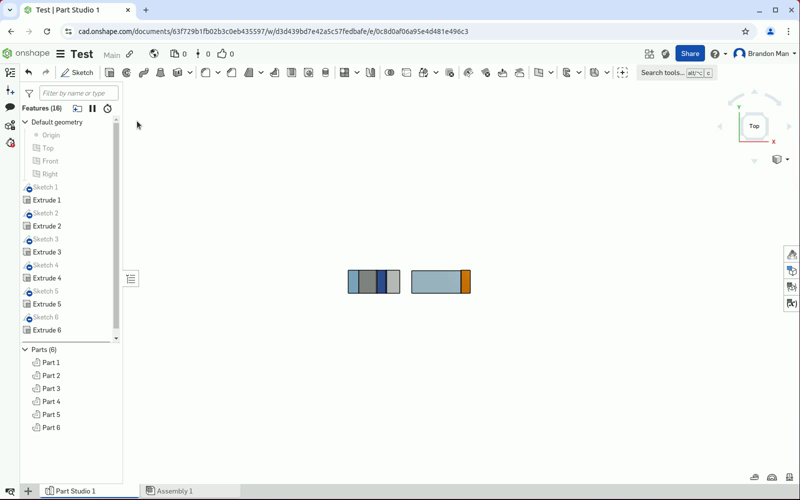
mouse_move(69, 189)
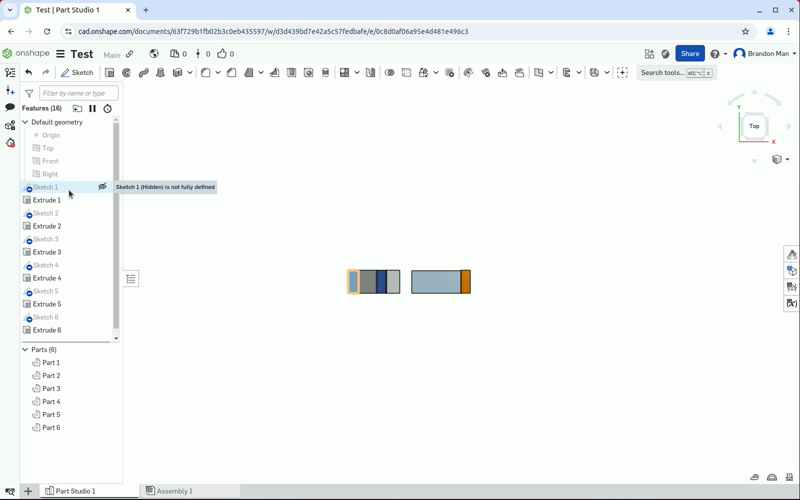
click(69, 189)
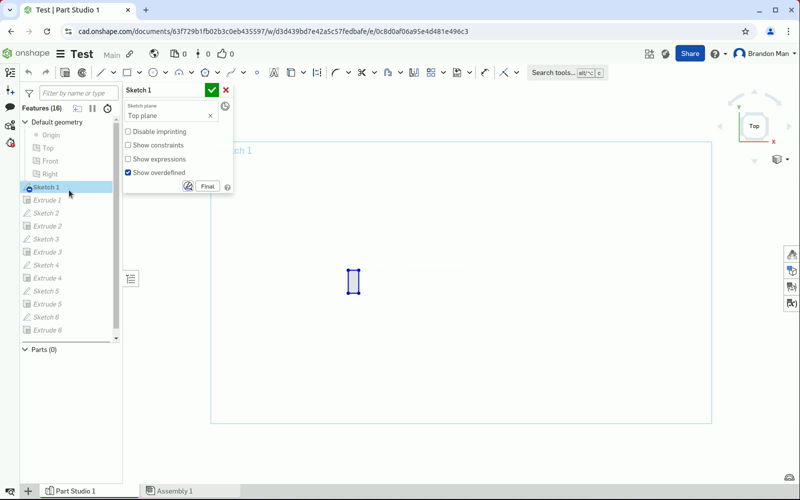
mouse_move(229, 92)
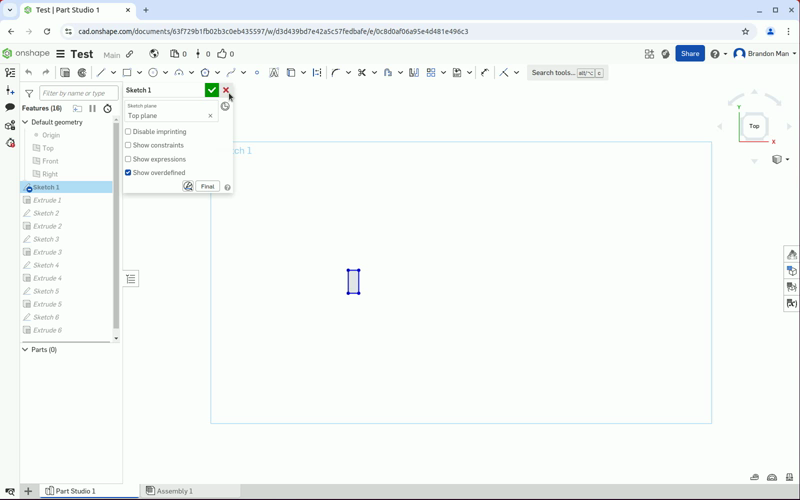
click(229, 92)
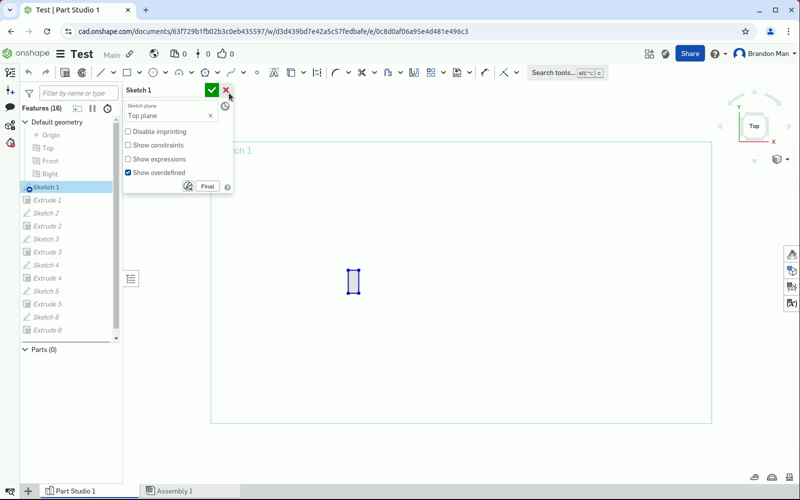
key(shift+s)
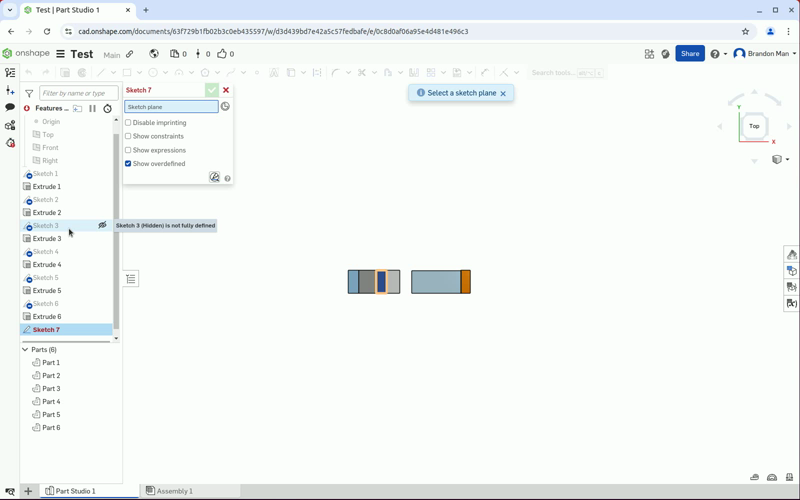
scroll(3)
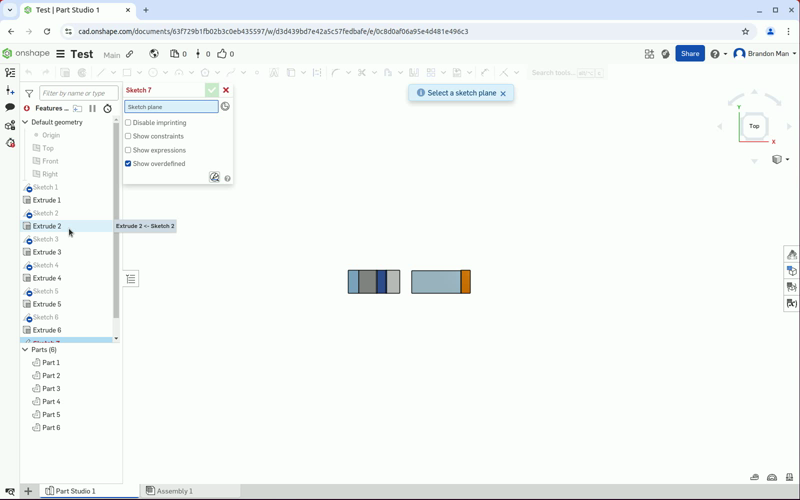
mouse_move(69, 150)
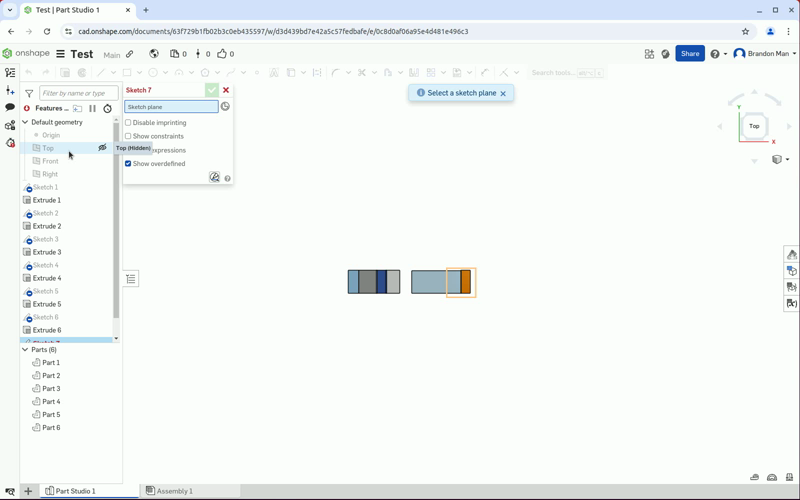
click(69, 150)
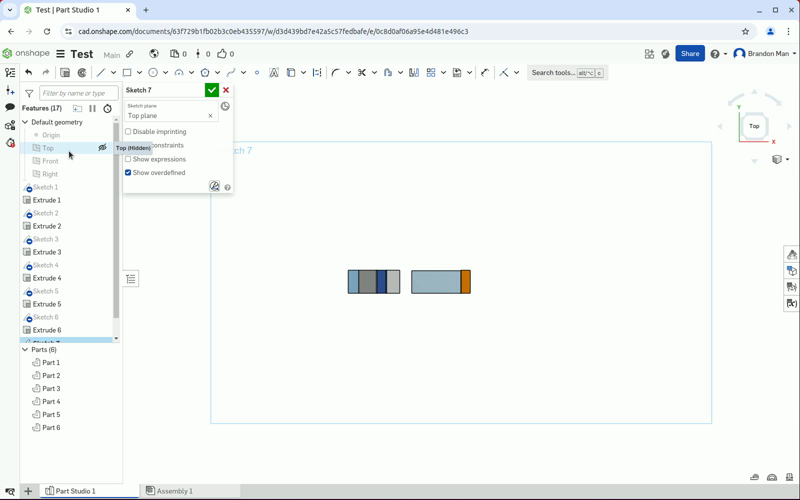
mouse_move(73, 352)
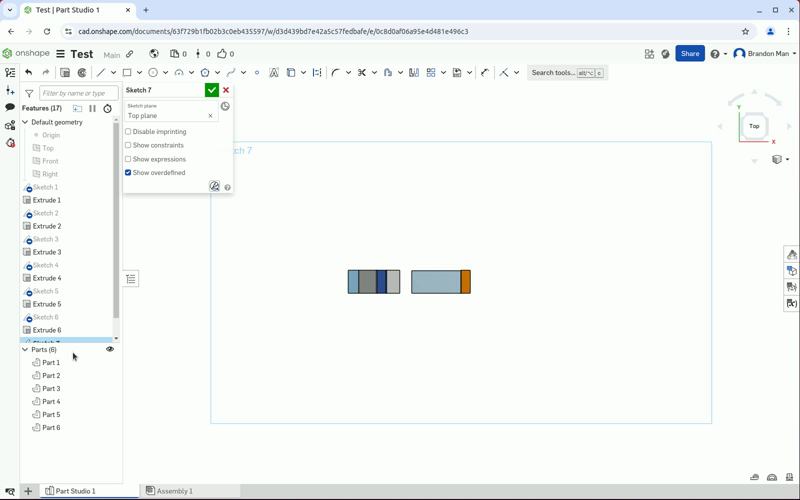
key(y)
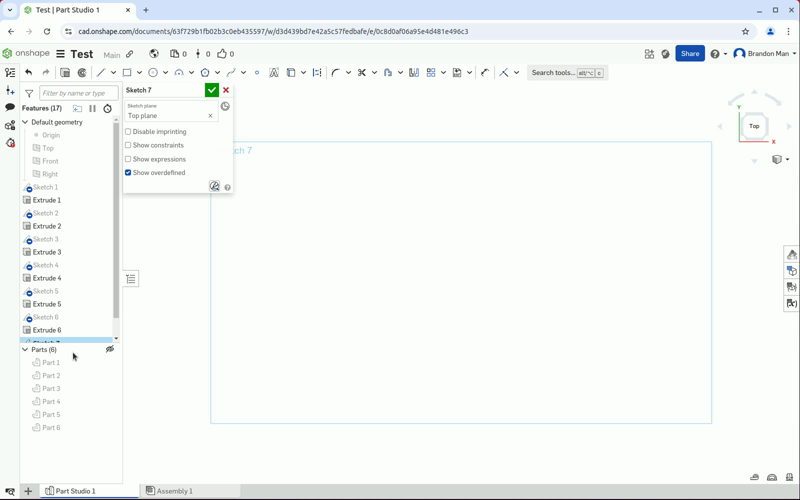
key(l)
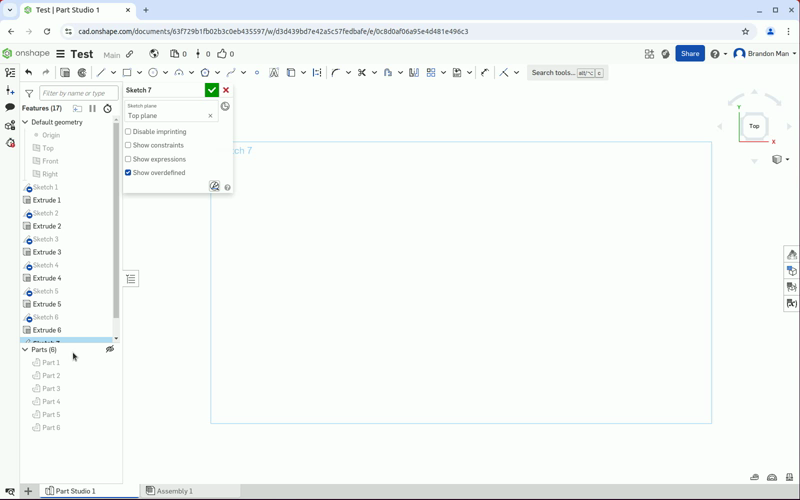
key_down(shift)
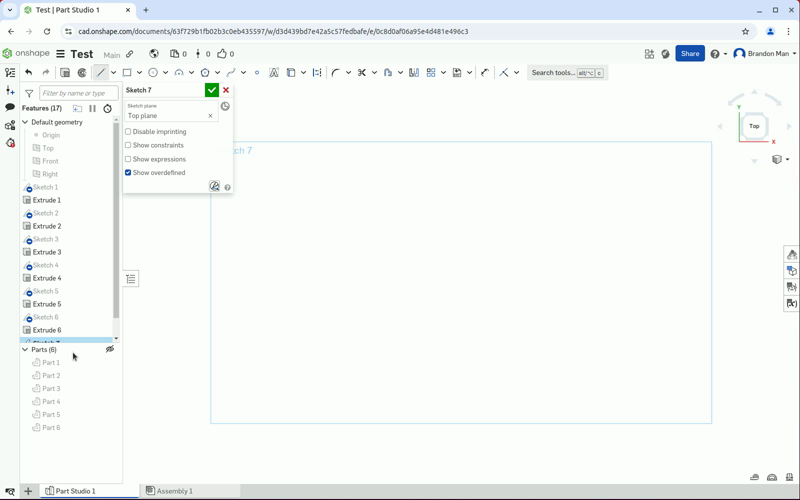
mouse_move(348, 293)
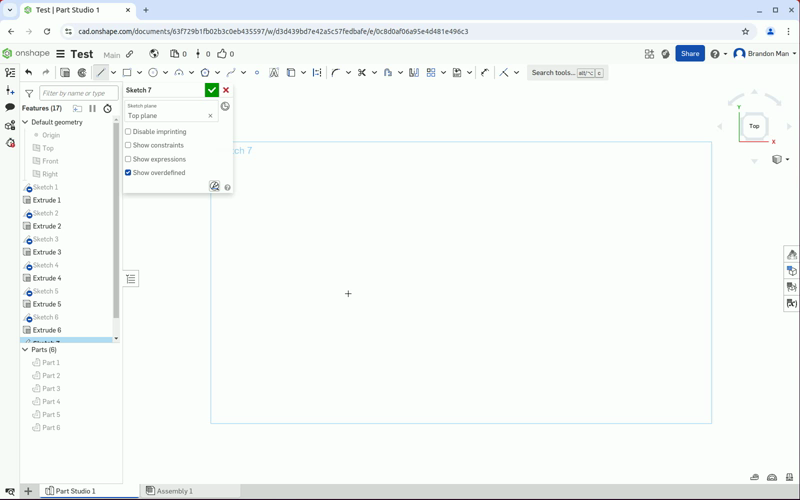
click(348, 293)
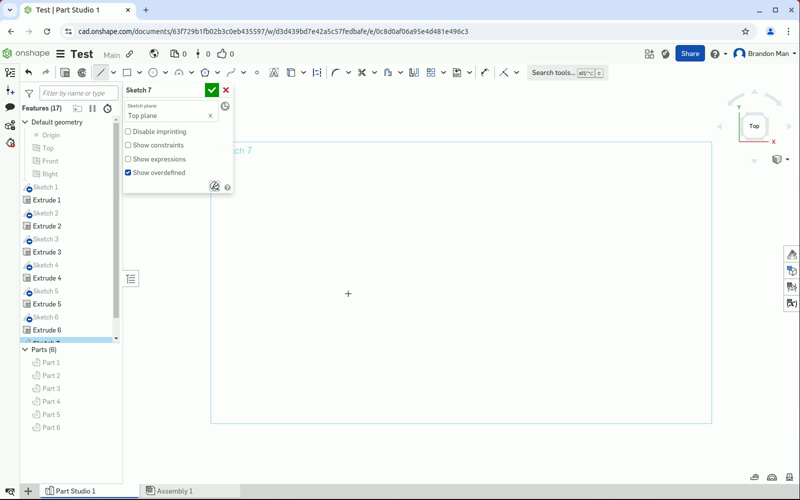
key_up(shift)
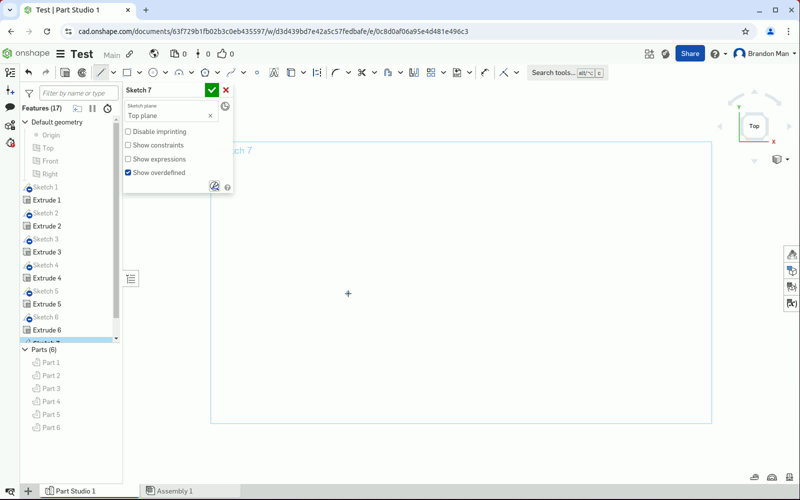
key_down(shift)
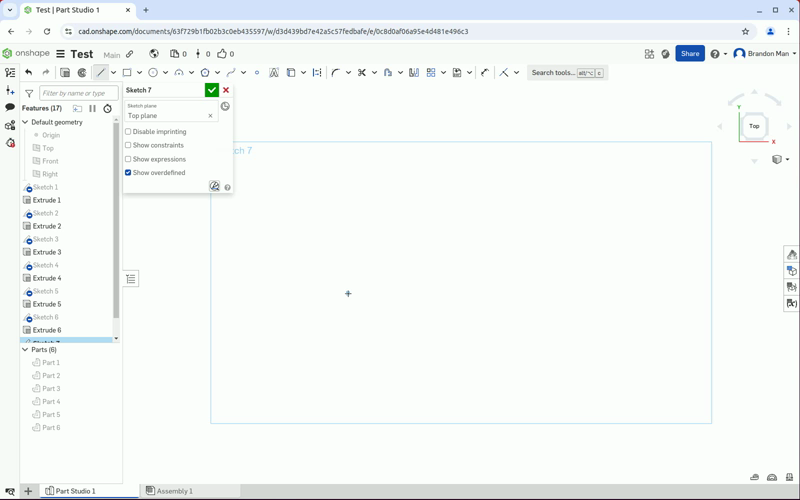
mouse_move(378, 293)
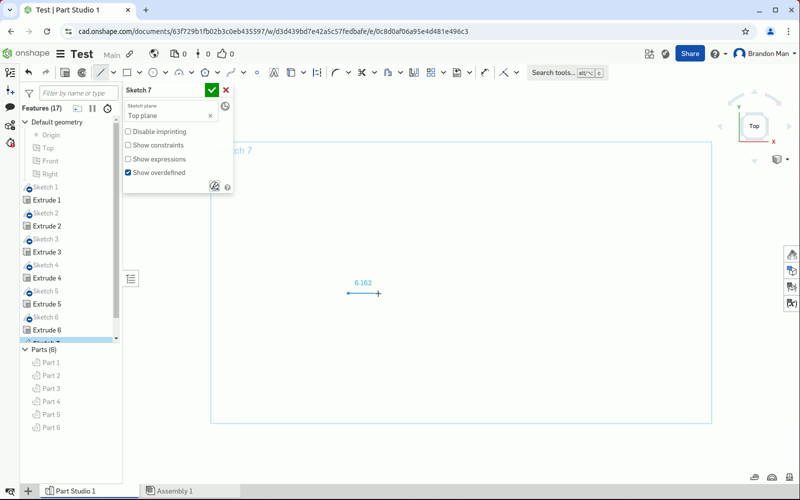
mouse_move(358, 293)
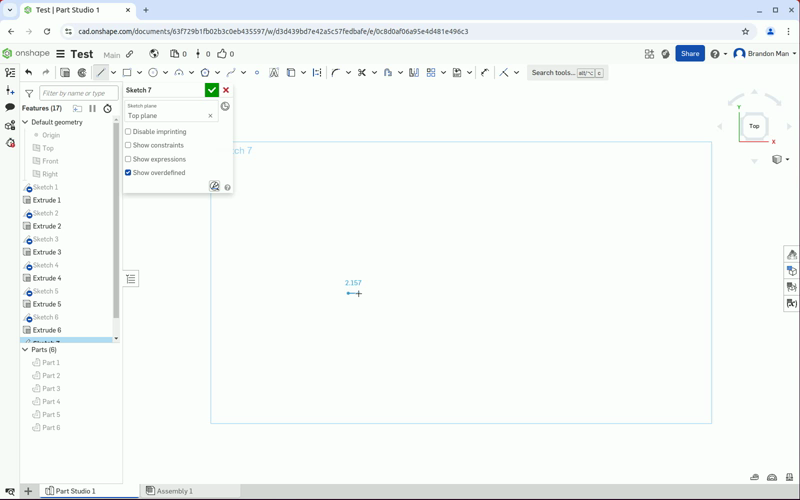
click(358, 293)
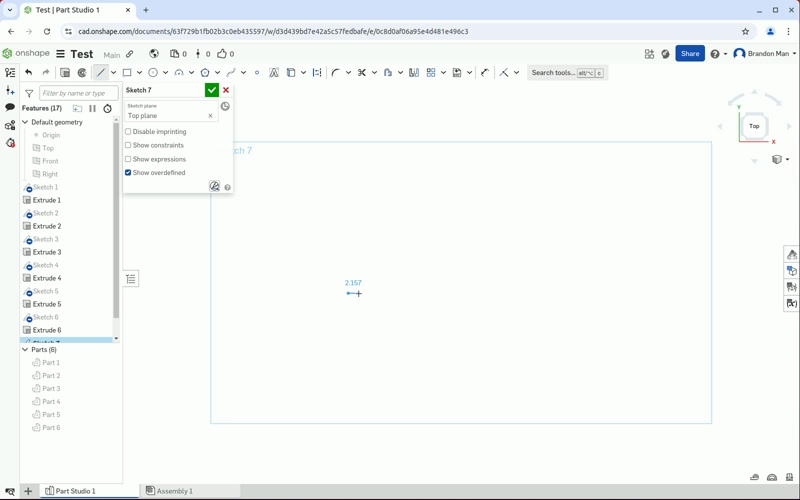
key_up(shift)
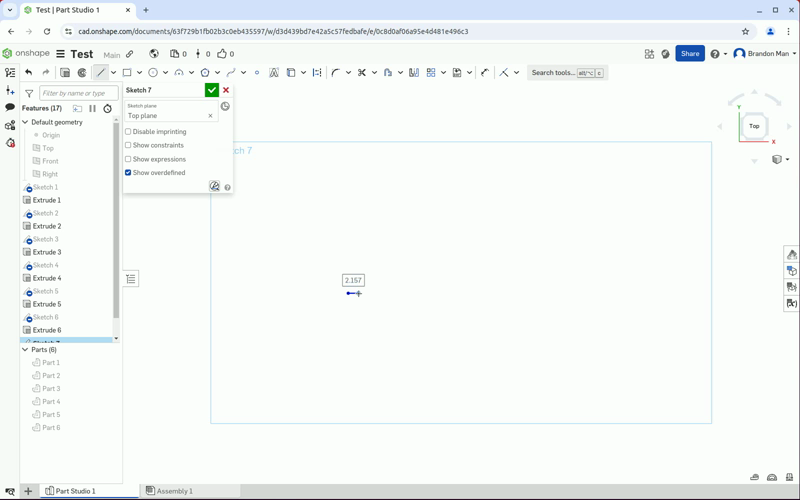
key_down(shift)
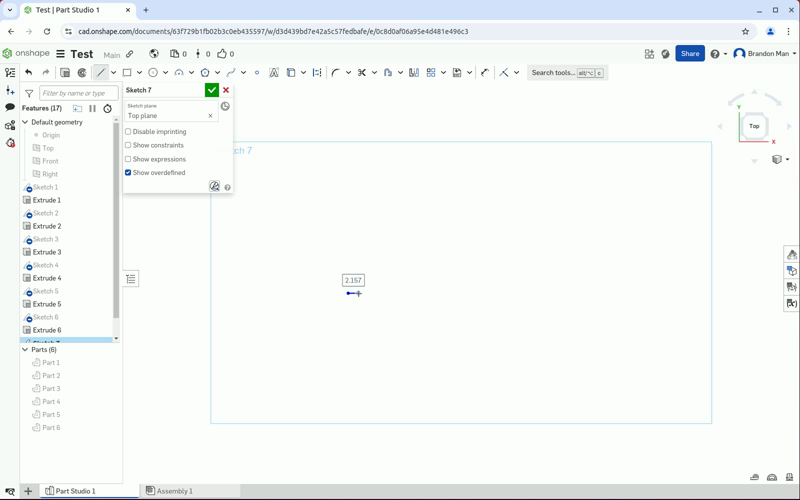
mouse_move(388, 293)
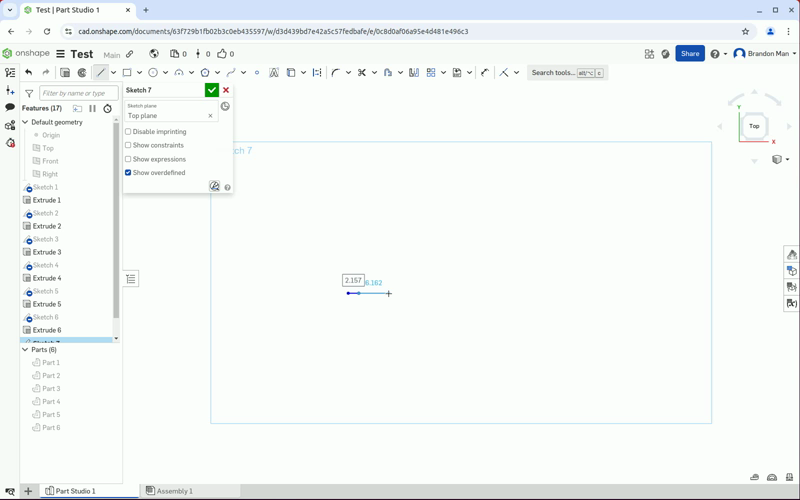
mouse_move(358, 270)
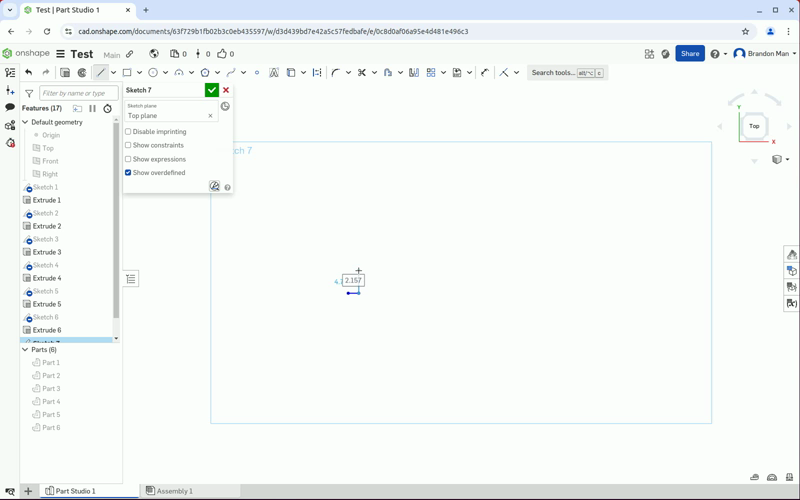
click(358, 270)
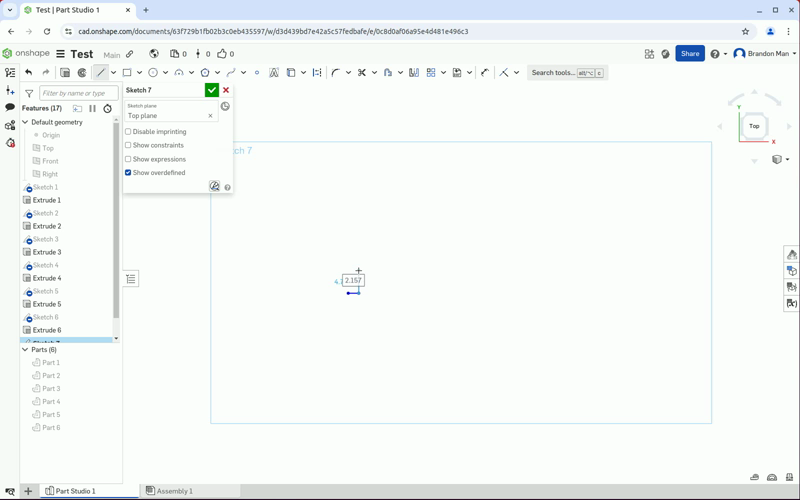
key_up(shift)
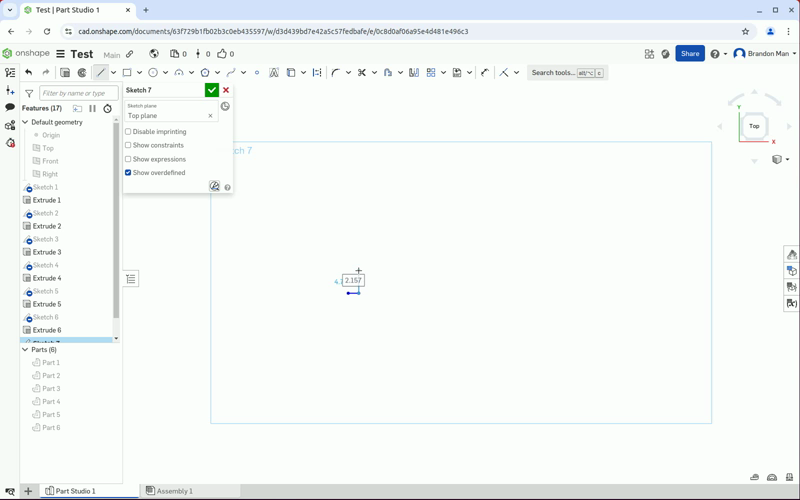
key_down(shift)
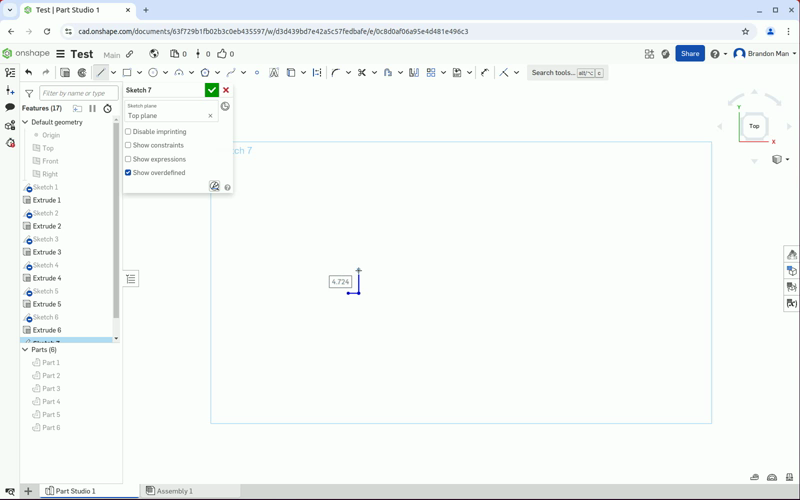
mouse_move(388, 270)
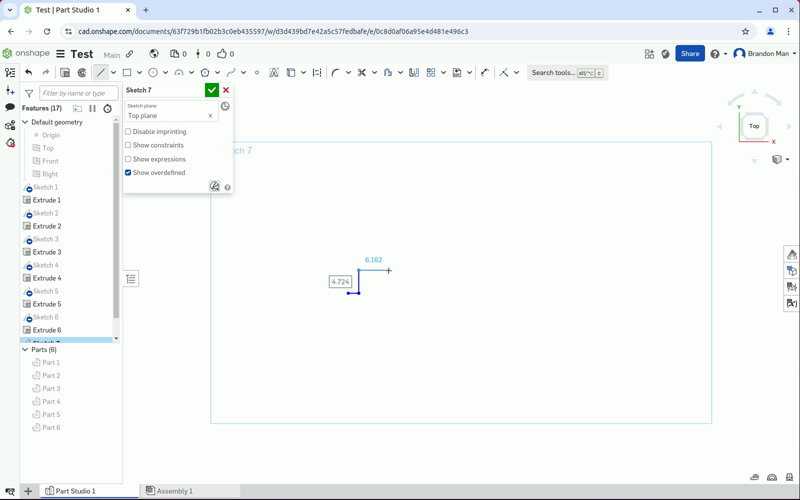
mouse_move(348, 270)
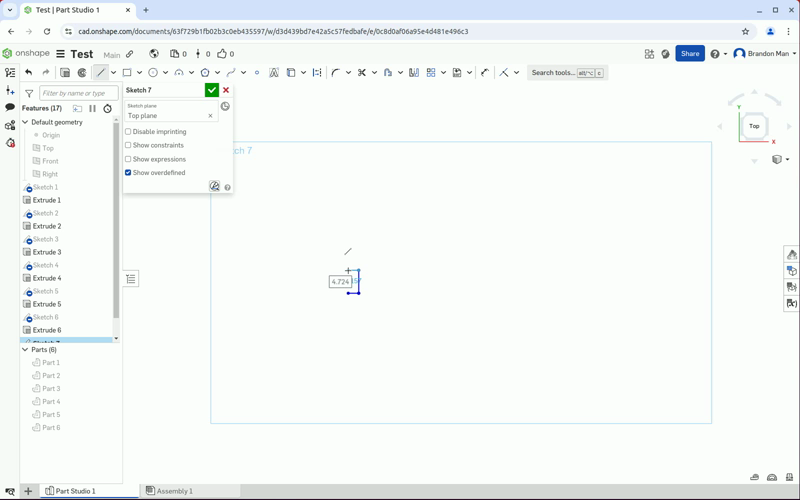
click(348, 270)
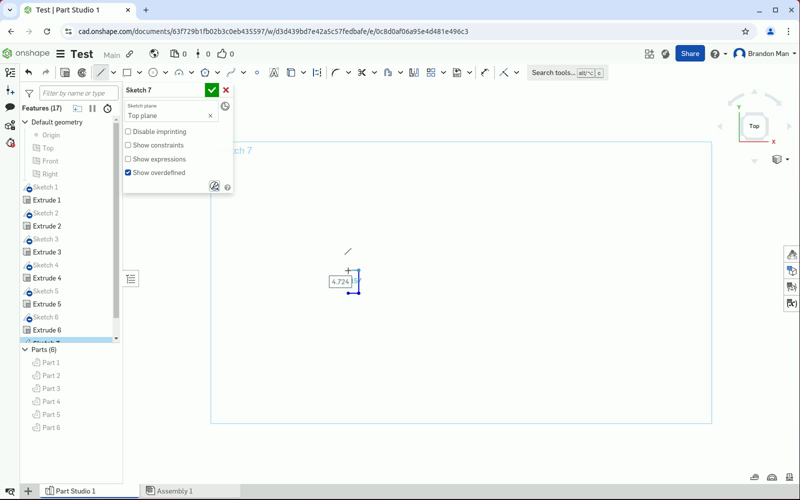
key_up(shift)
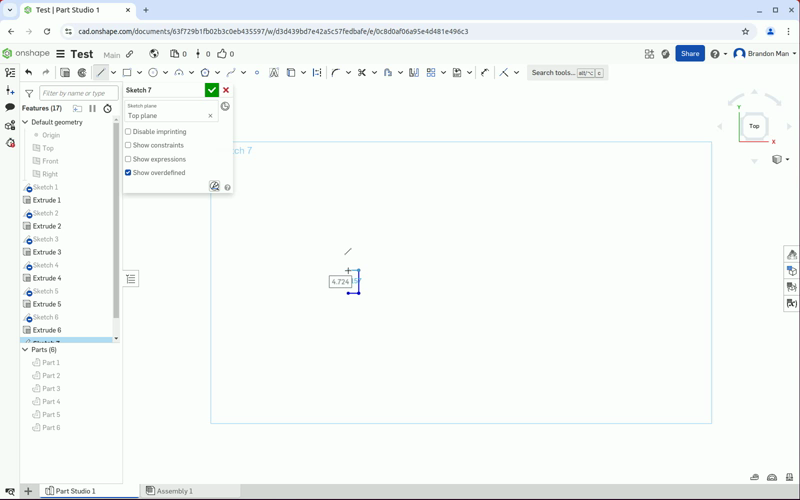
mouse_move(378, 270)
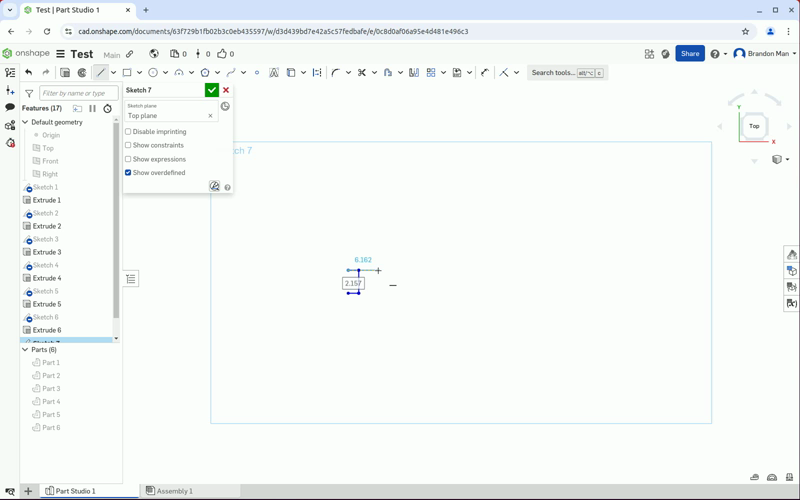
key_down(shift)
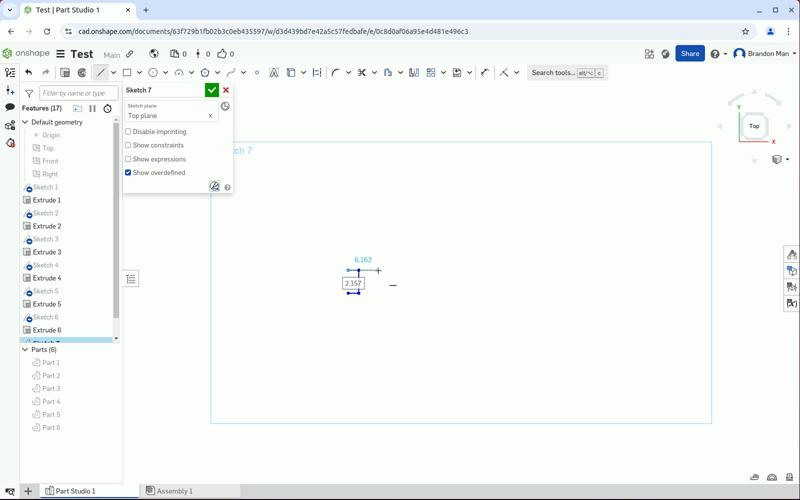
mouse_move(348, 293)
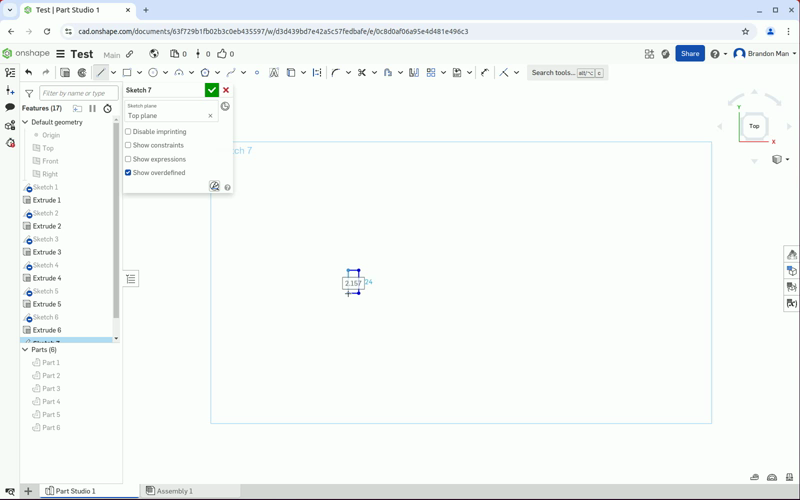
key_up(shift)
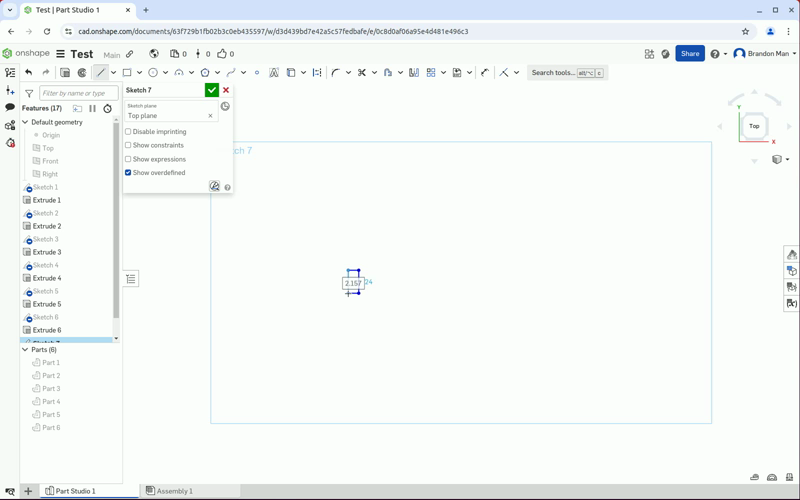
click(348, 293)
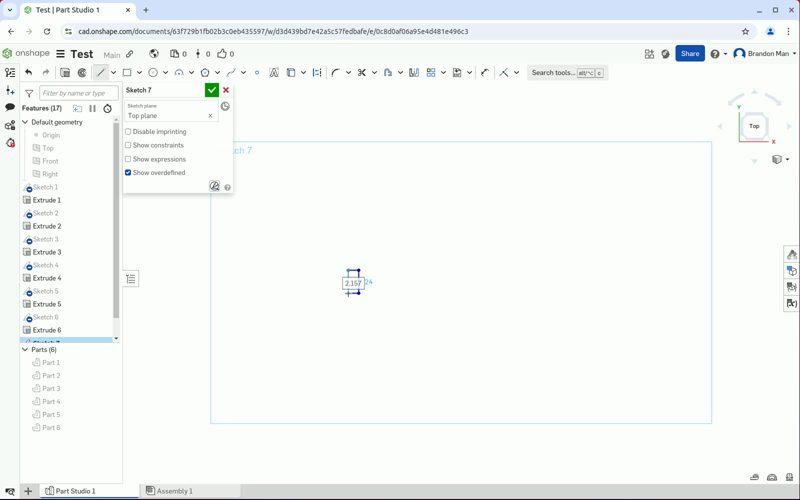
key(esc)
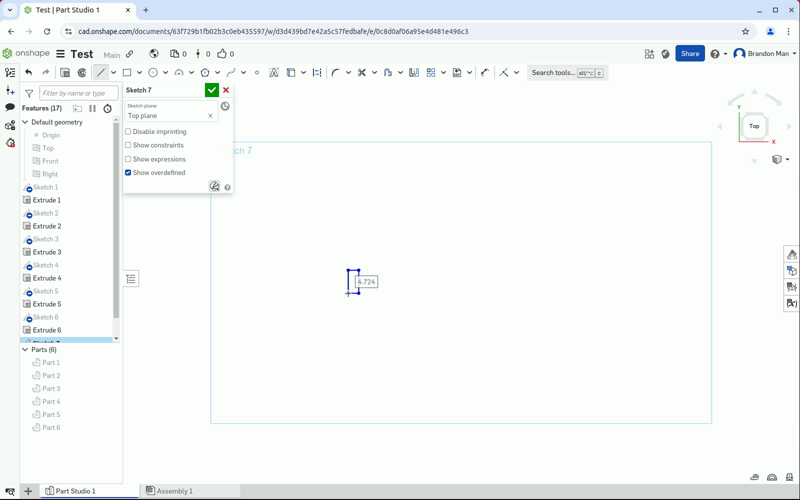
mouse_move(354, 288)
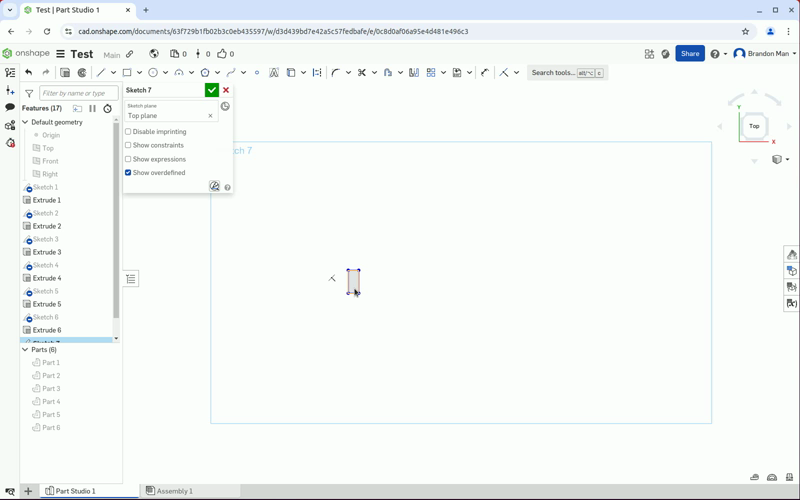
scroll(6)
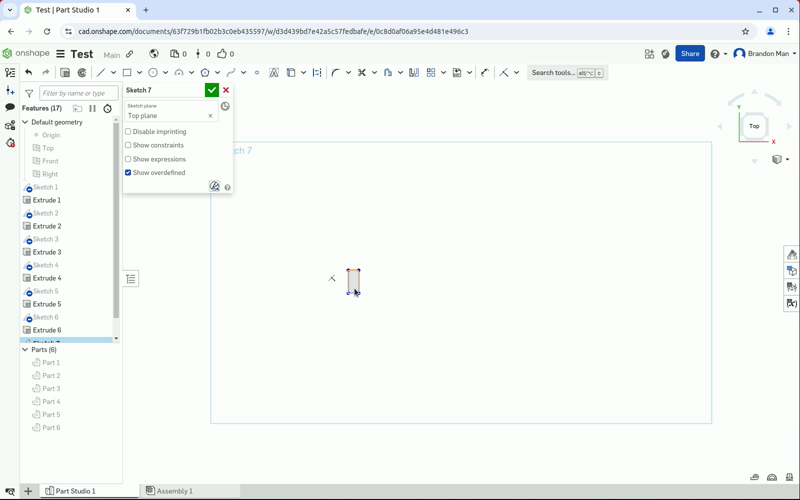
scroll(6)
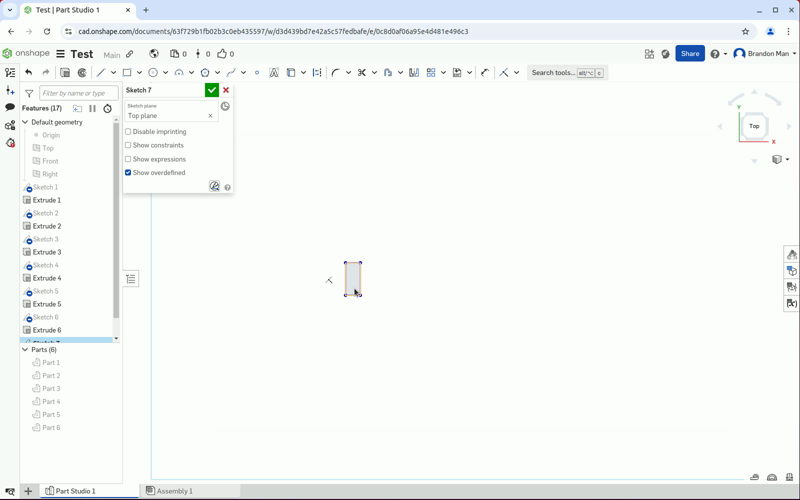
scroll(6)
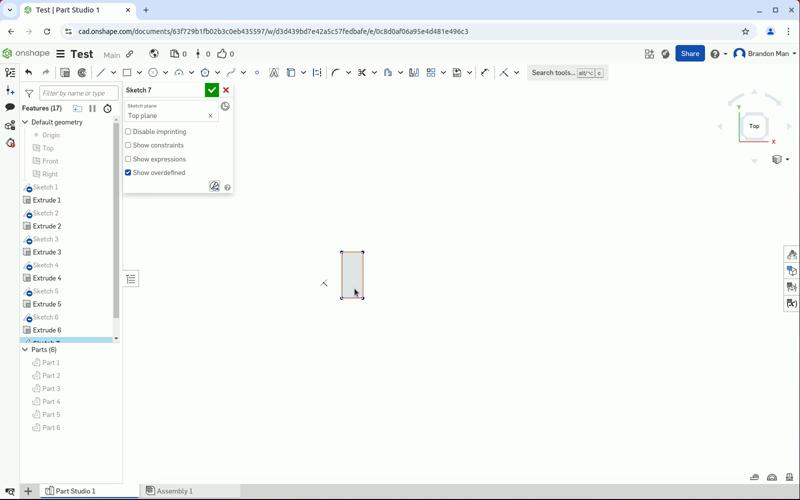
scroll(6)
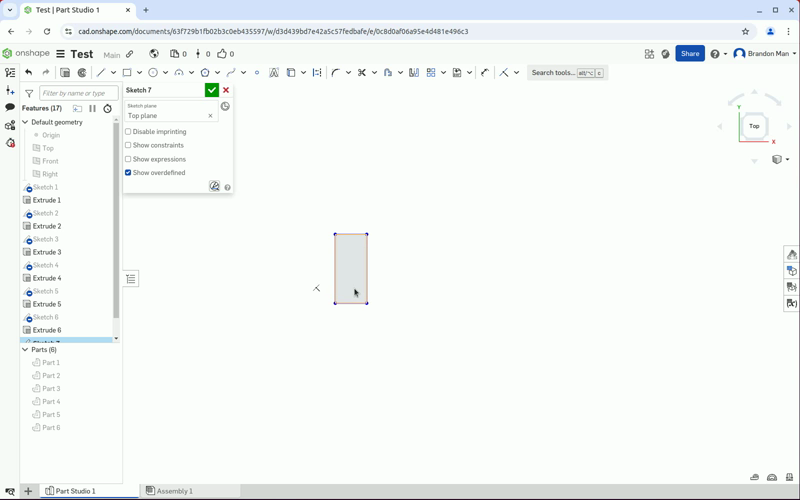
scroll(6)
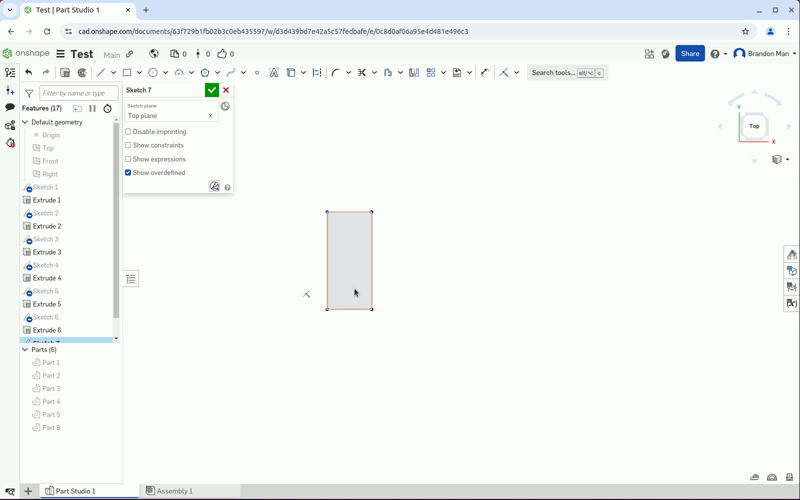
scroll(6)
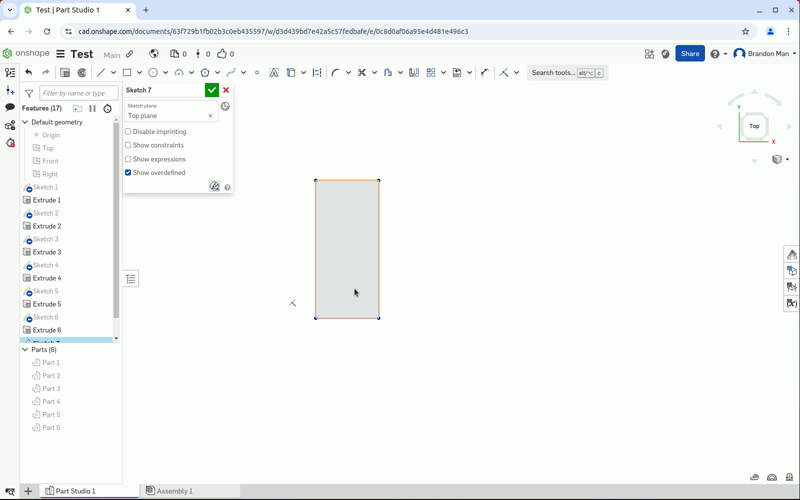
scroll(6)
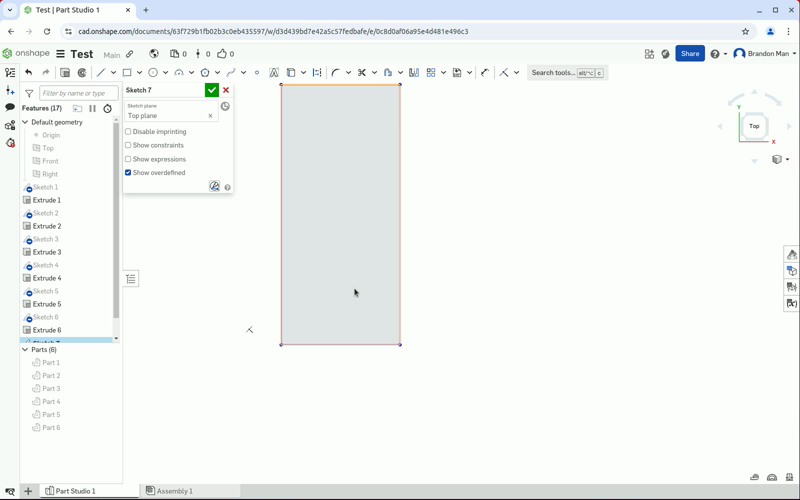
click(354, 288)
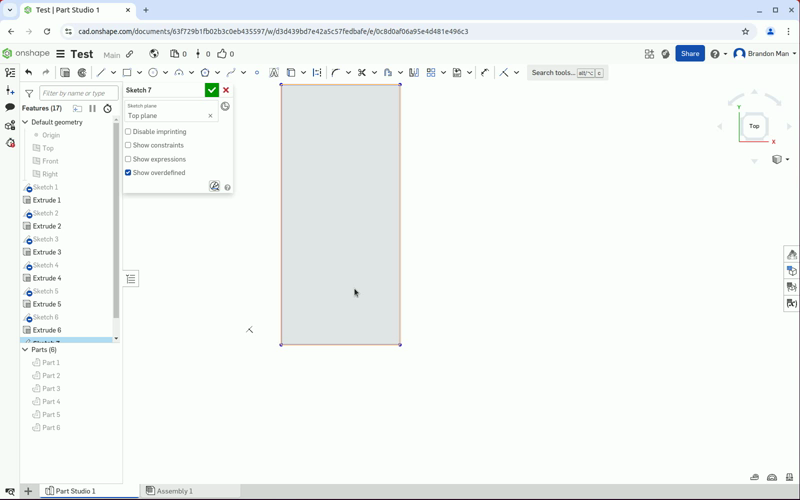
scroll(-6)
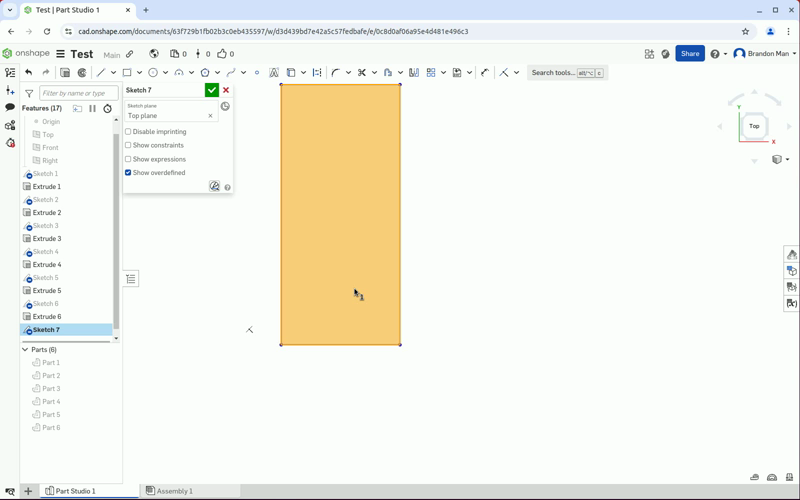
scroll(-6)
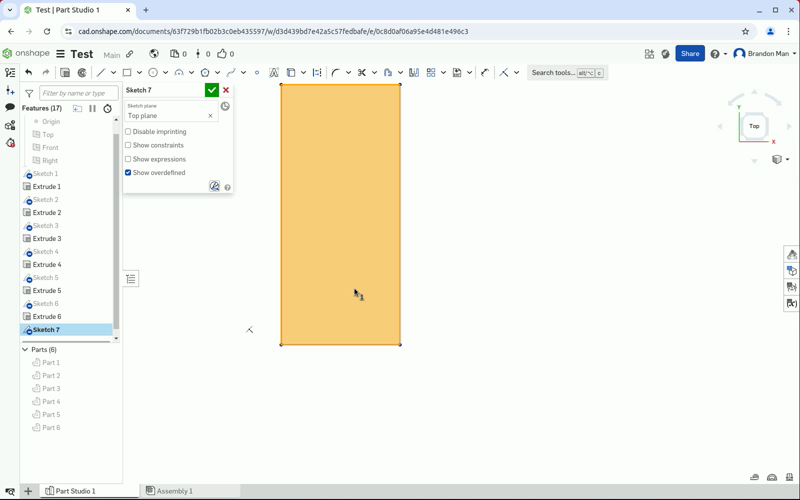
scroll(-6)
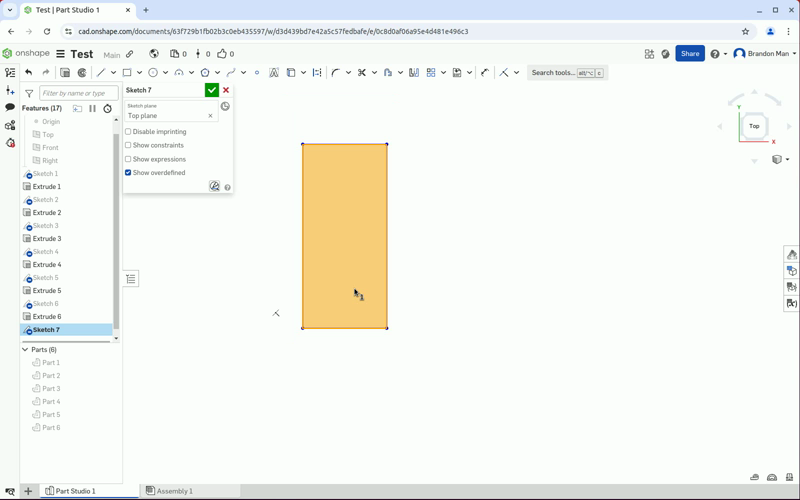
scroll(-6)
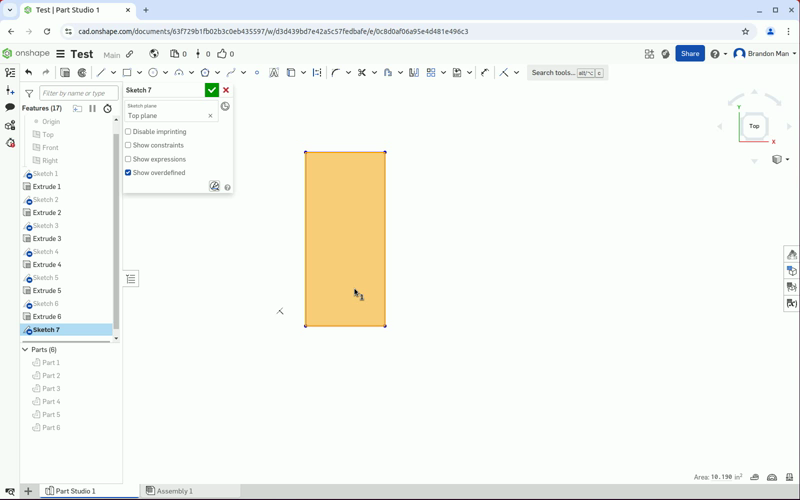
scroll(-6)
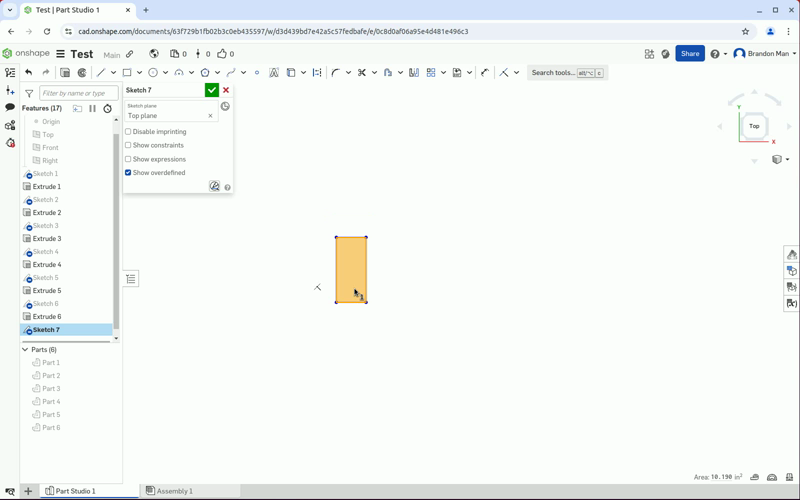
scroll(-6)
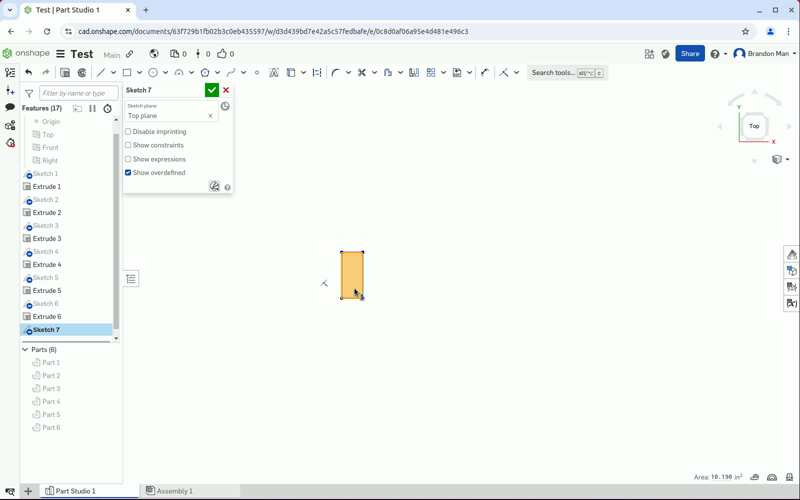
scroll(-6)
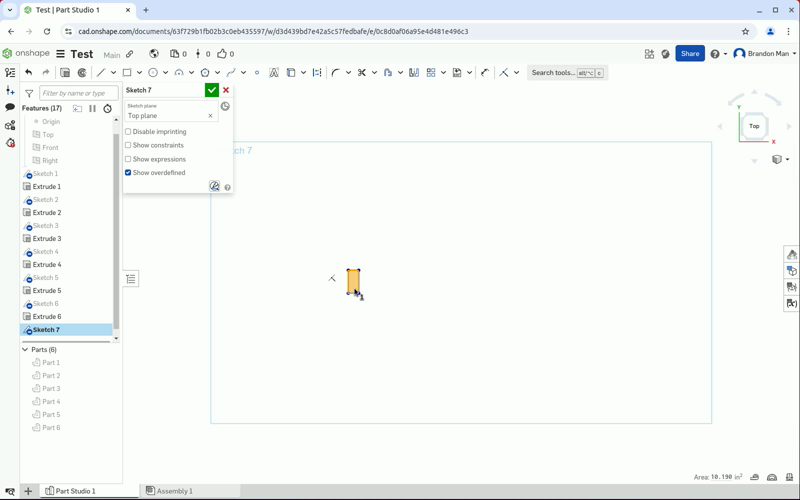
mouse_move(73, 352)
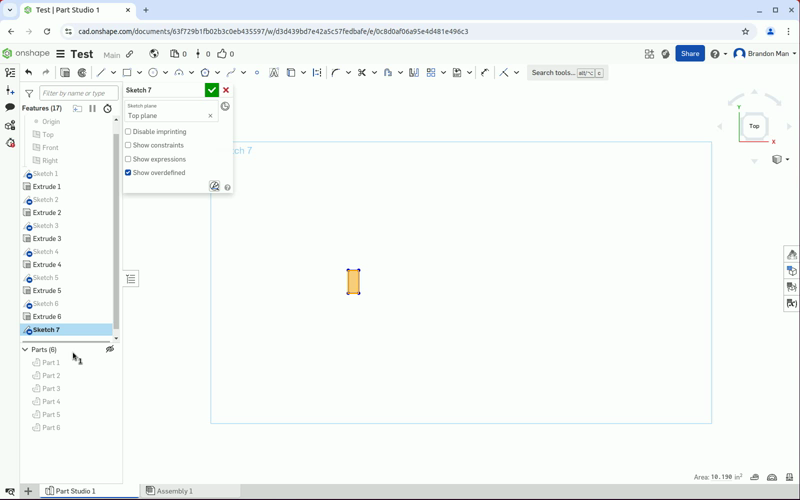
key(shift+y)
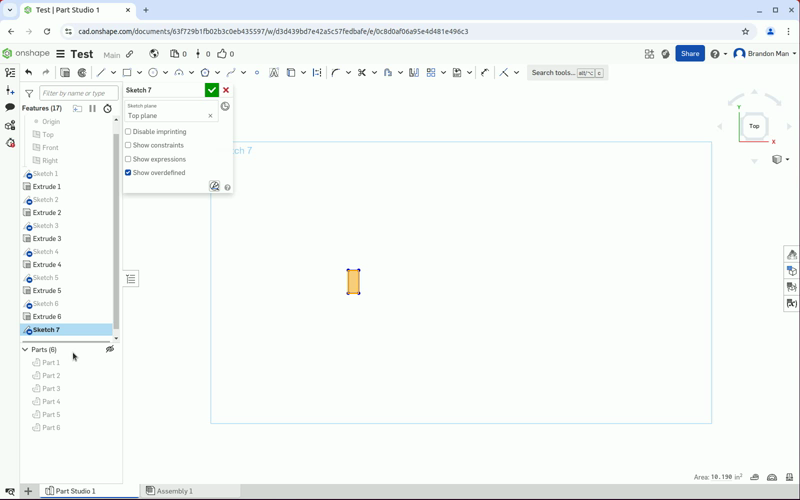
key(shift+e)
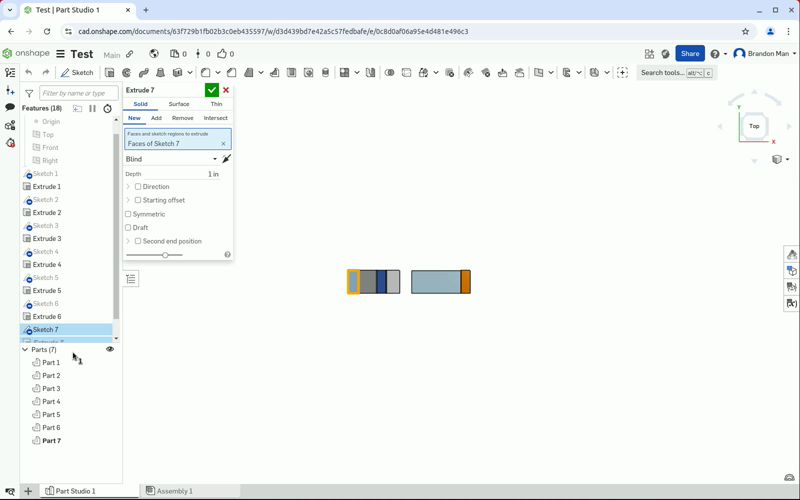
mouse_move(143, 106)
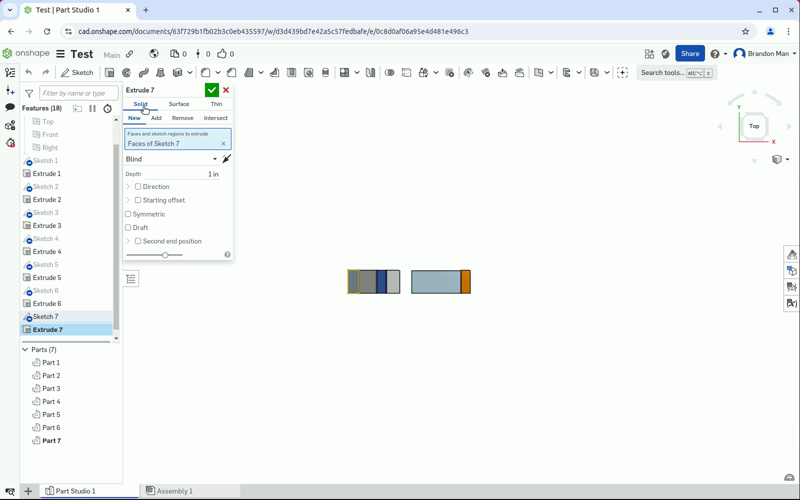
click(143, 106)
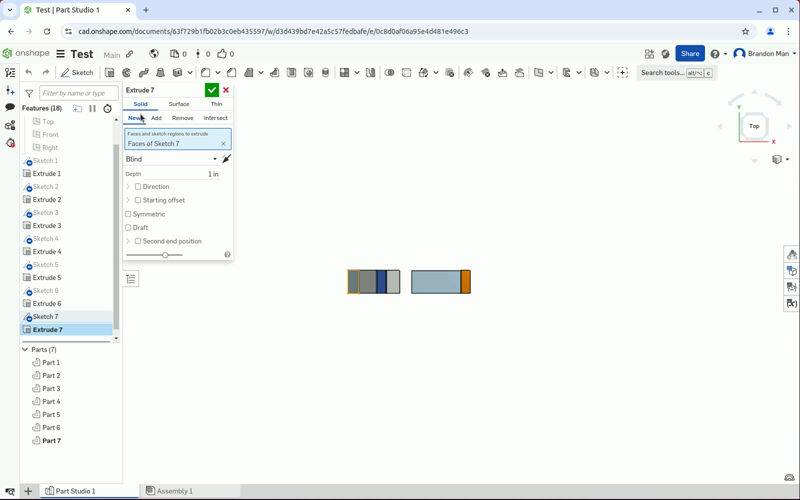
mouse_move(137, 120)
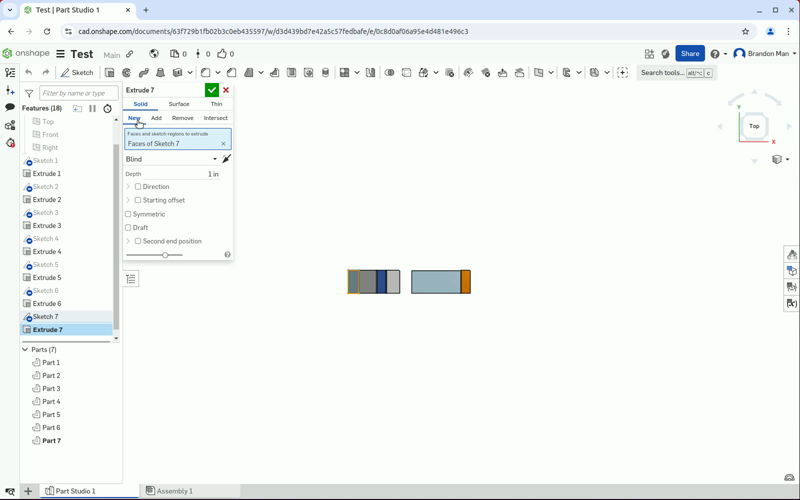
click(137, 120)
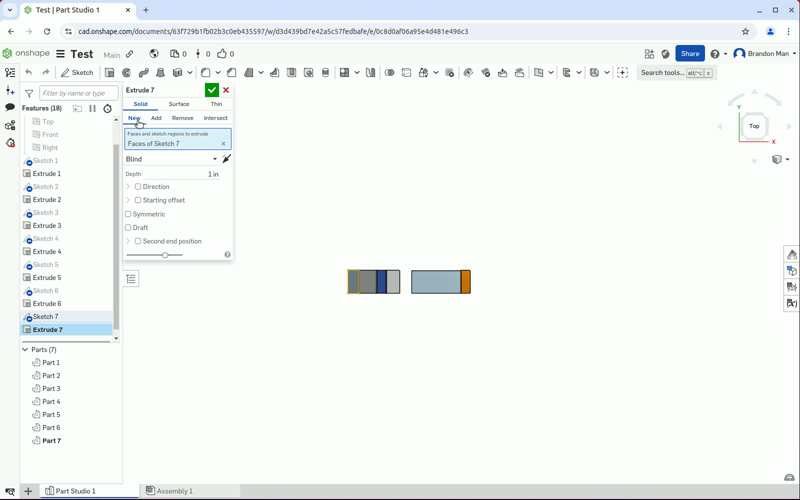
key(tab, 4)
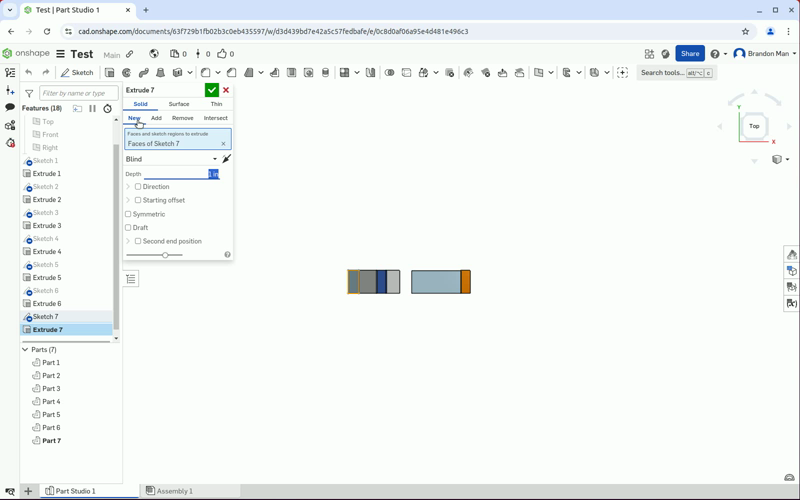
text(5.777)
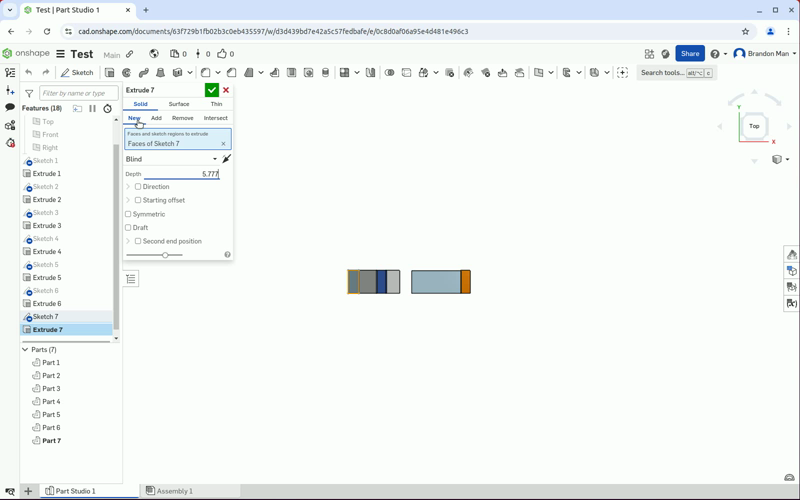
key(enter)
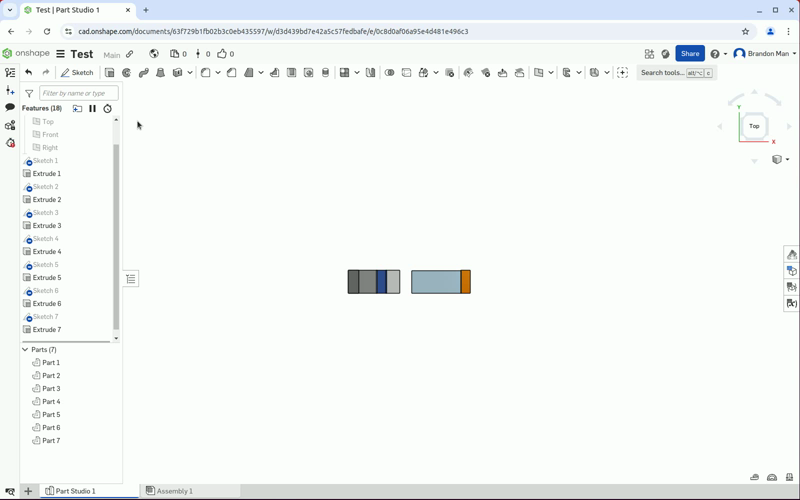
key(shift+h)
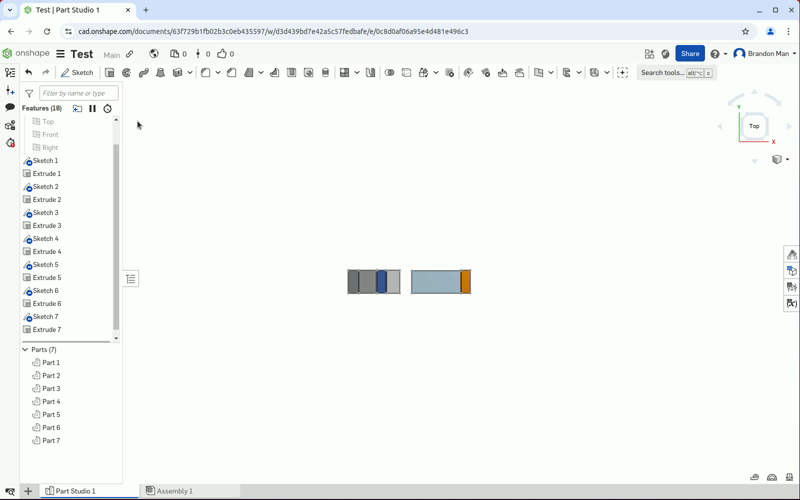
key(shift+h)
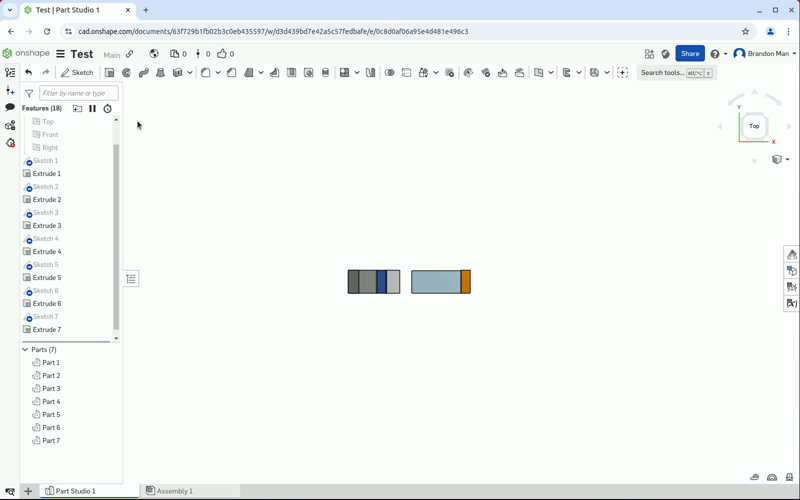
mouse_move(69, 163)
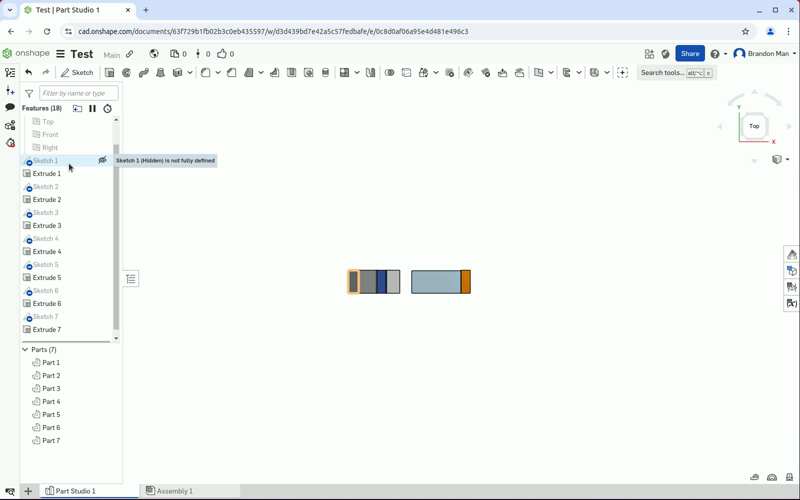
click(69, 163)
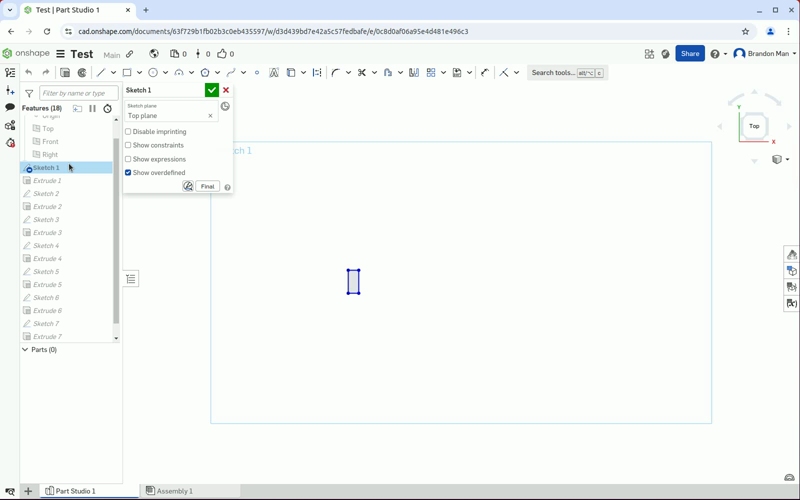
mouse_move(229, 92)
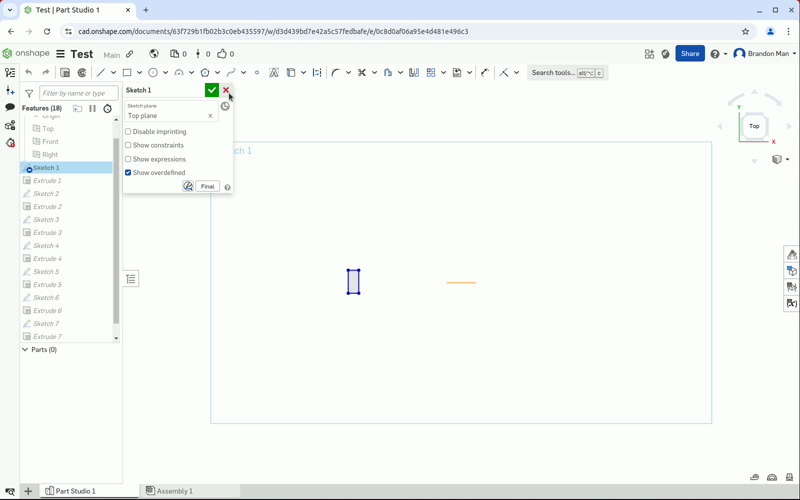
click(229, 92)
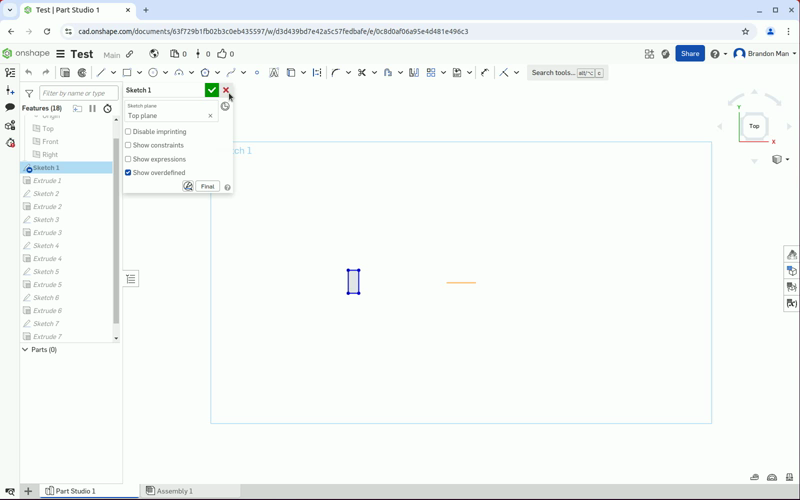
key(shift+s)
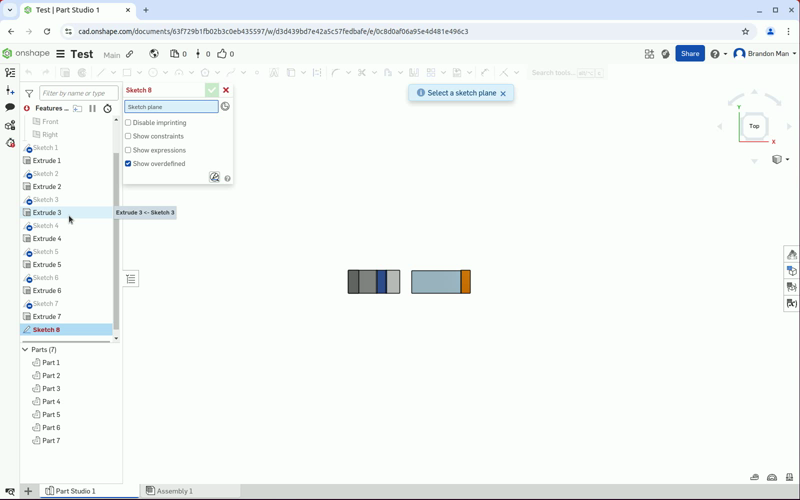
scroll(3)
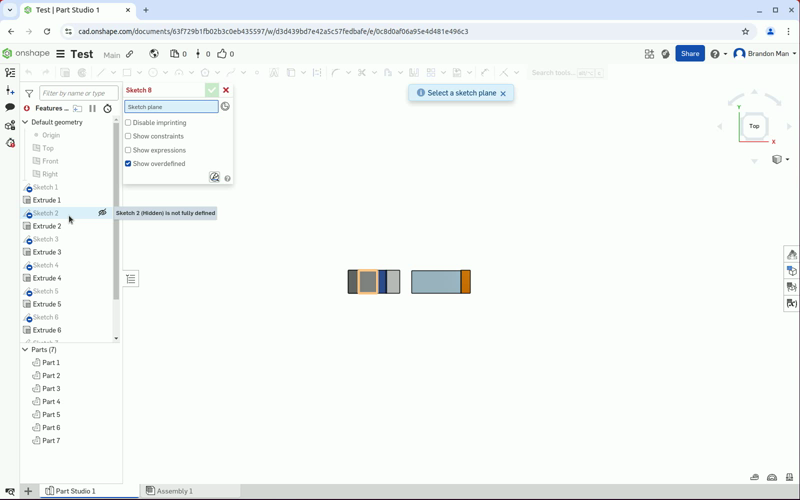
mouse_move(69, 150)
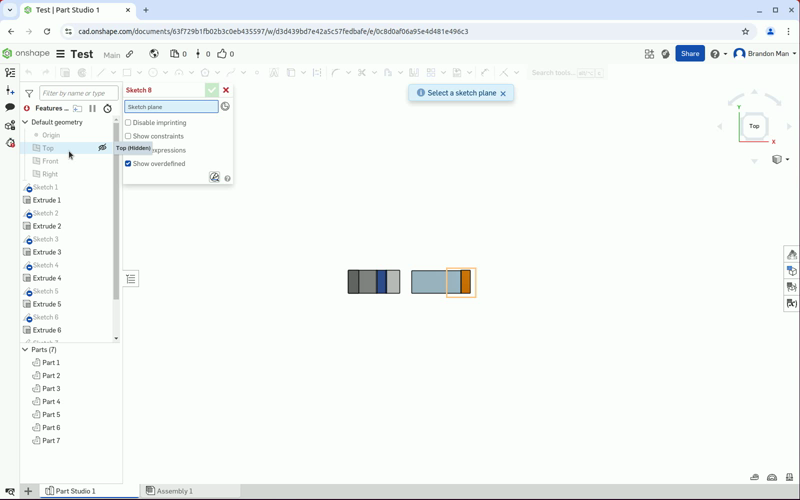
click(69, 150)
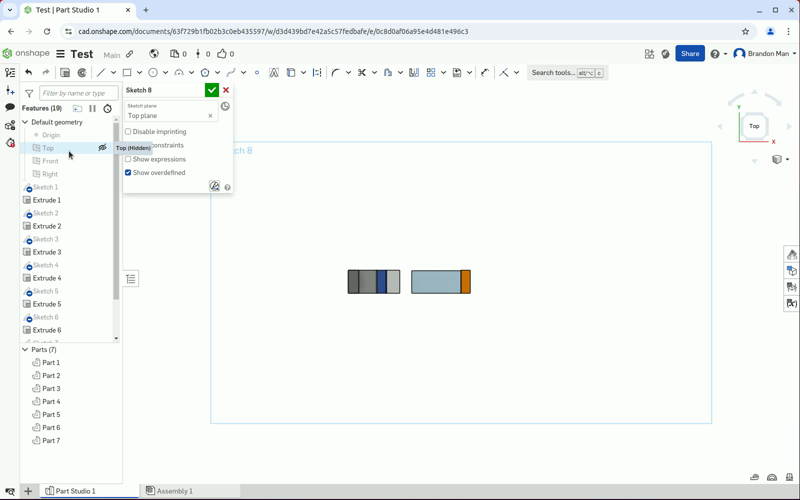
mouse_move(73, 352)
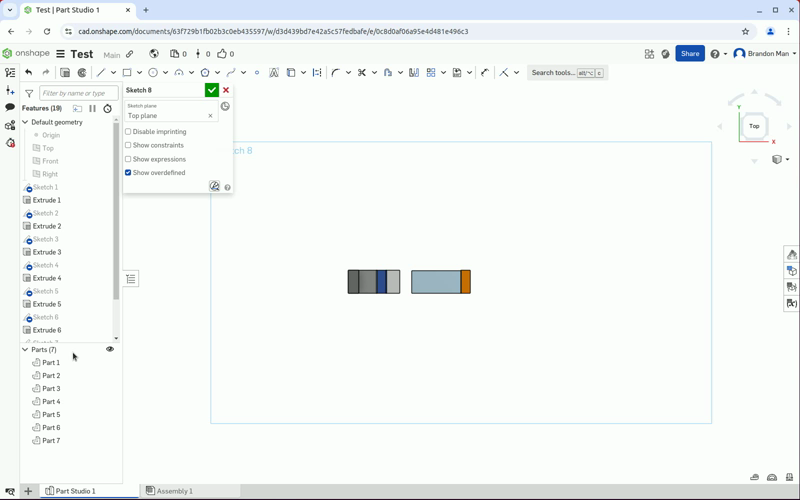
key(y)
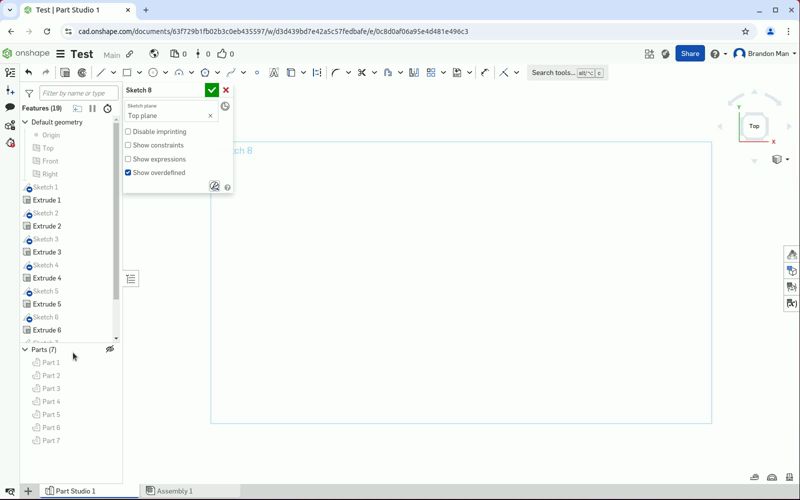
key(l)
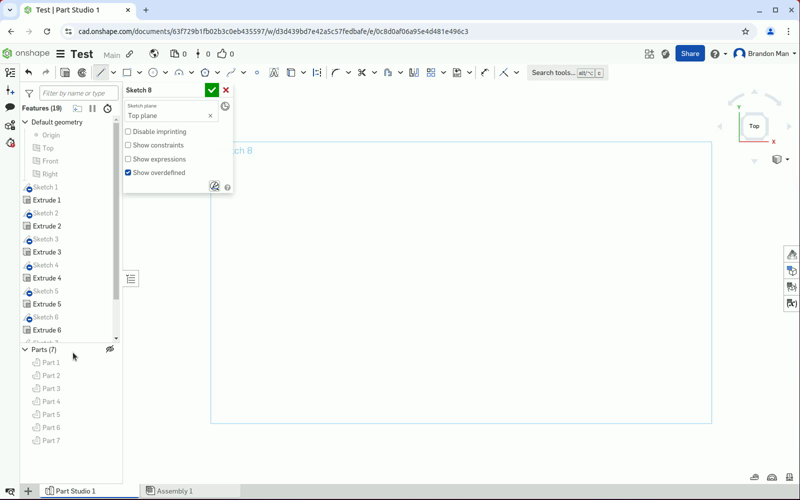
key_down(shift)
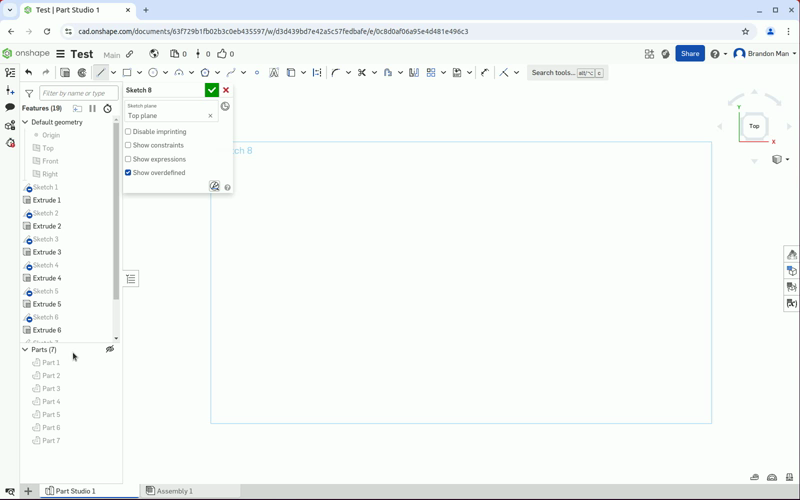
mouse_move(376, 293)
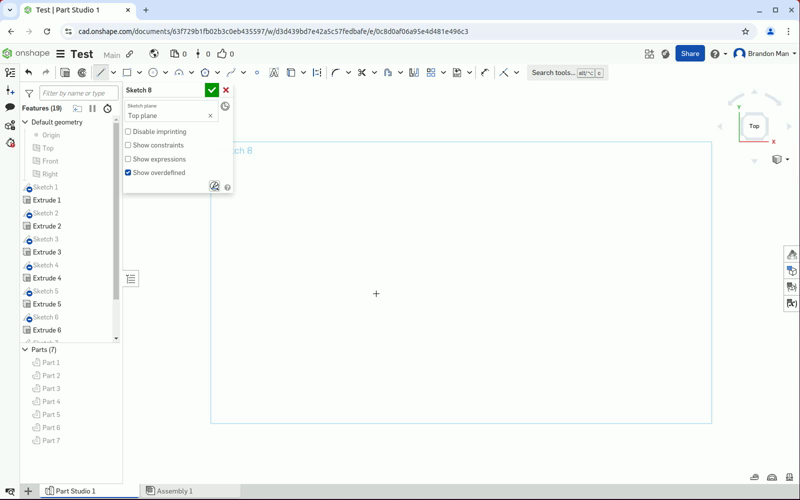
click(376, 293)
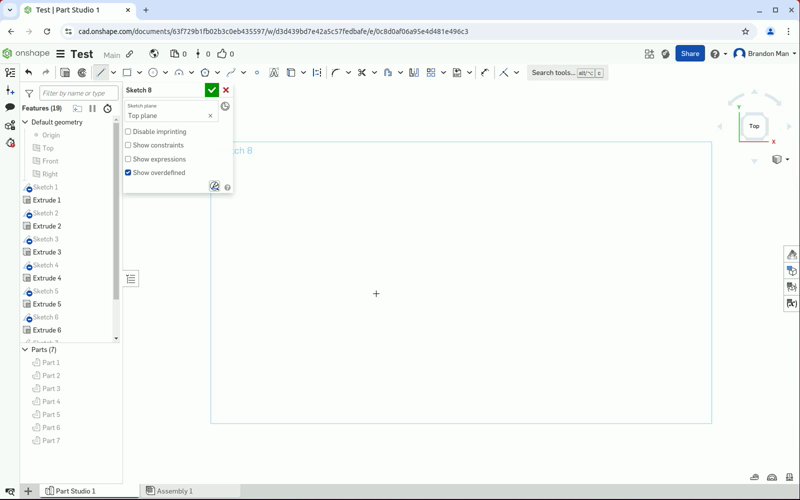
key_up(shift)
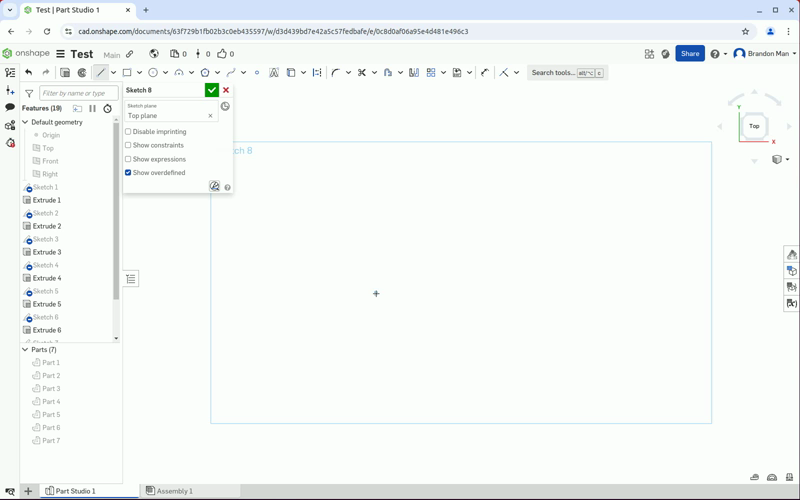
key_down(shift)
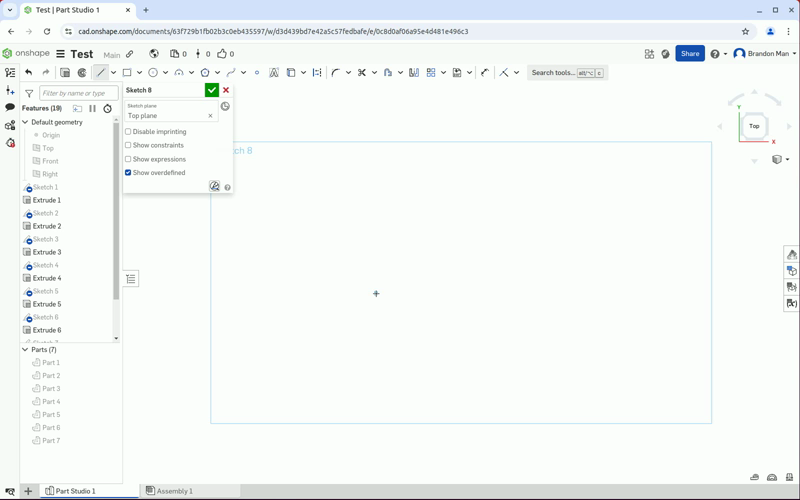
mouse_move(406, 293)
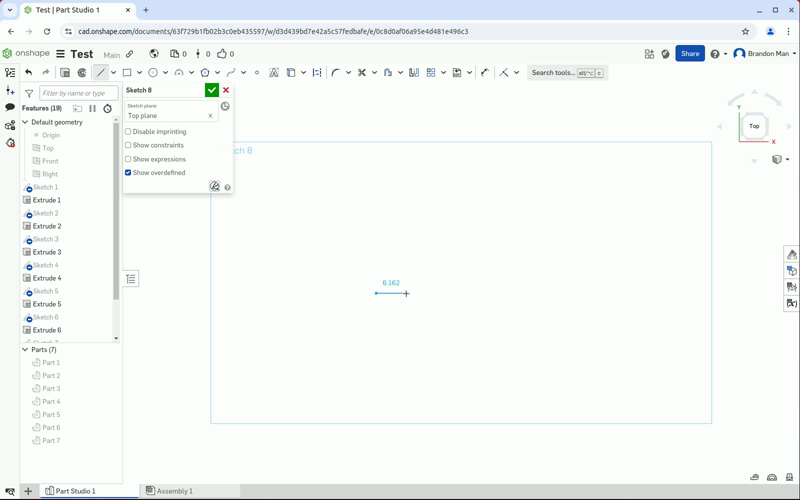
mouse_move(386, 293)
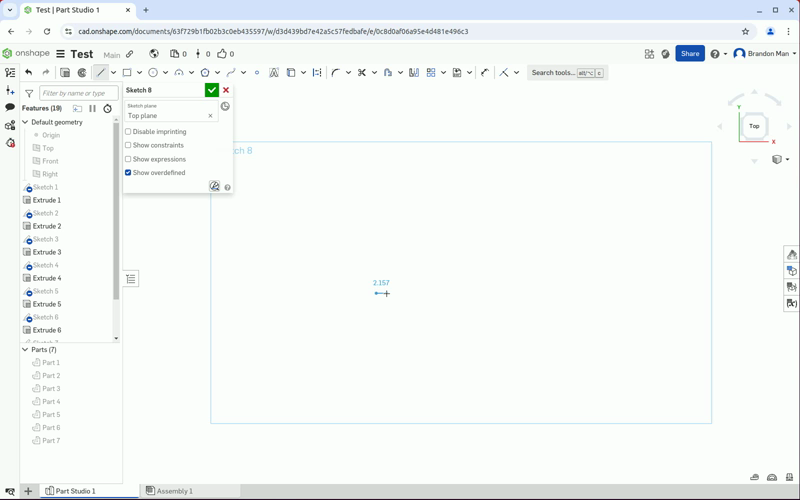
click(386, 293)
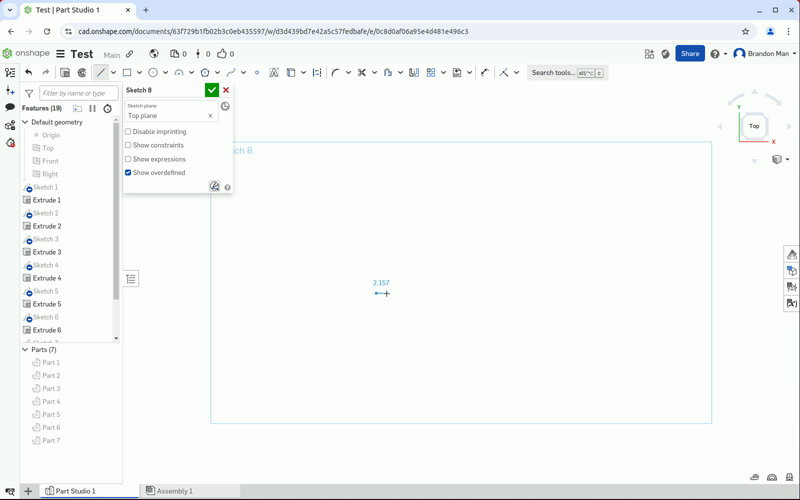
key_up(shift)
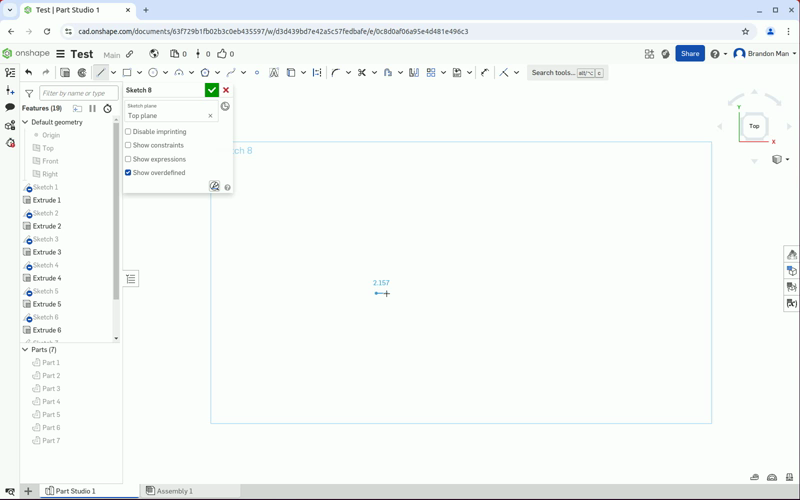
key_down(shift)
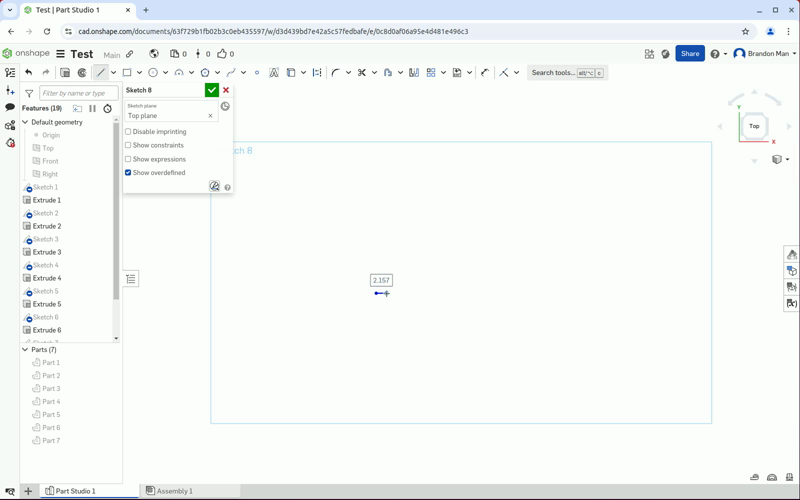
mouse_move(417, 293)
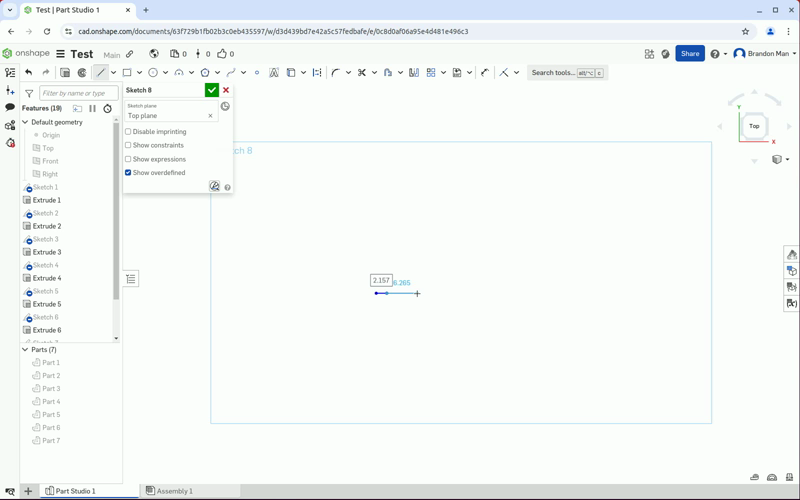
mouse_move(386, 270)
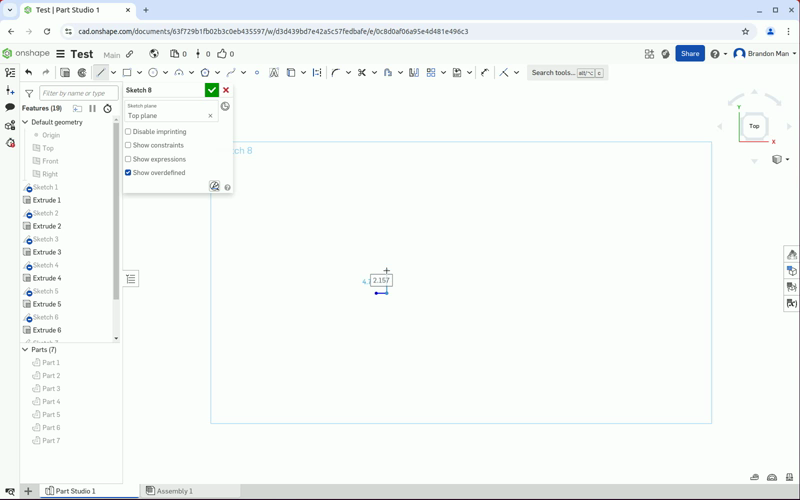
click(386, 270)
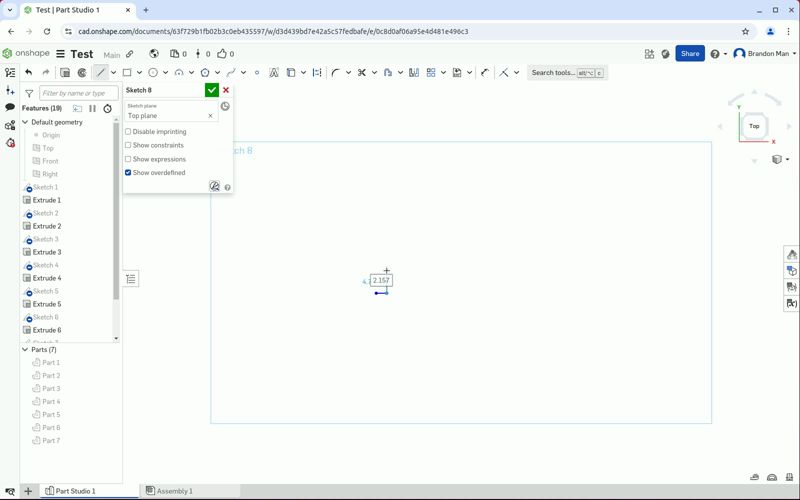
key_up(shift)
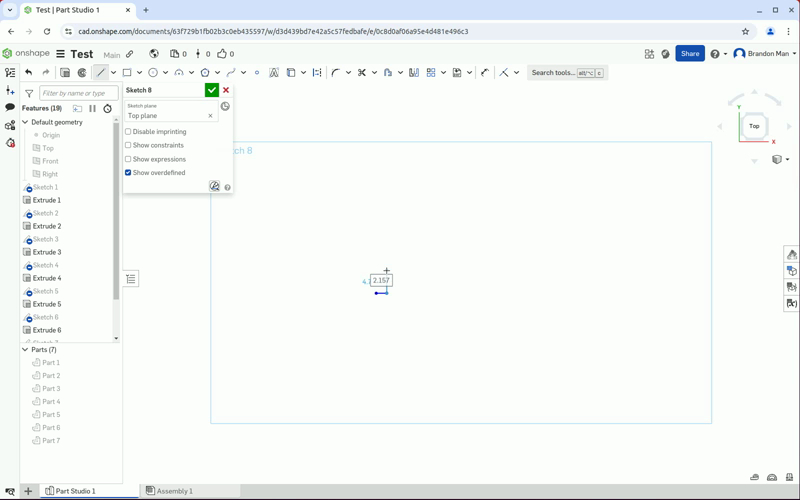
key_down(shift)
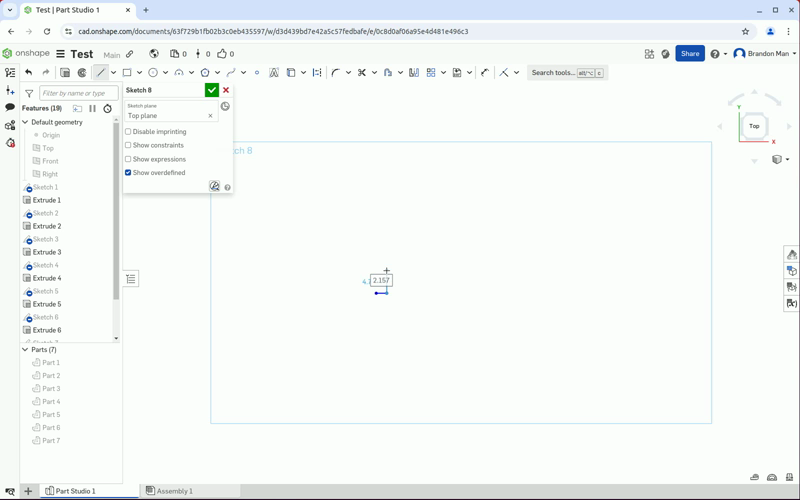
mouse_move(417, 270)
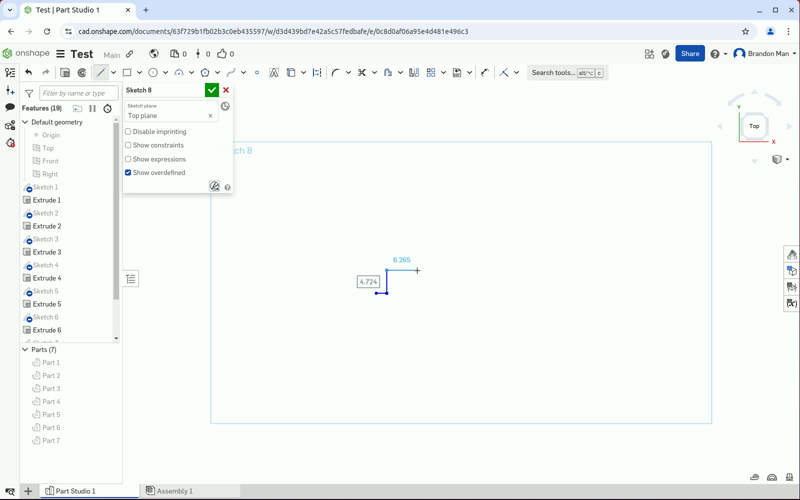
mouse_move(376, 270)
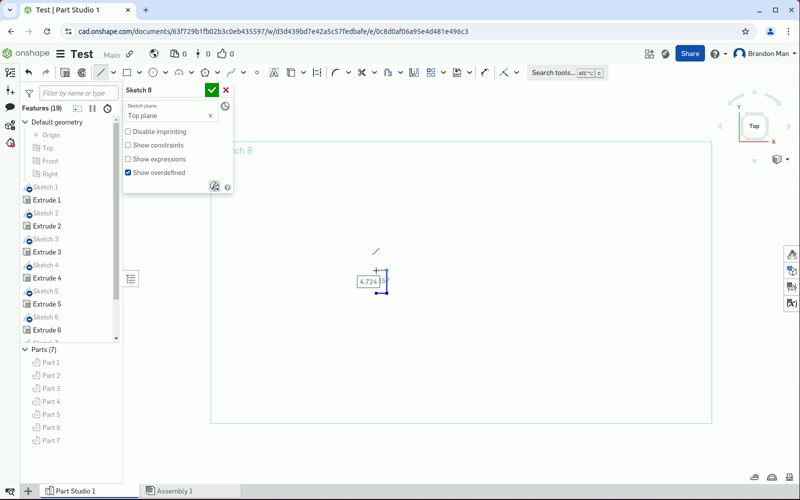
click(376, 270)
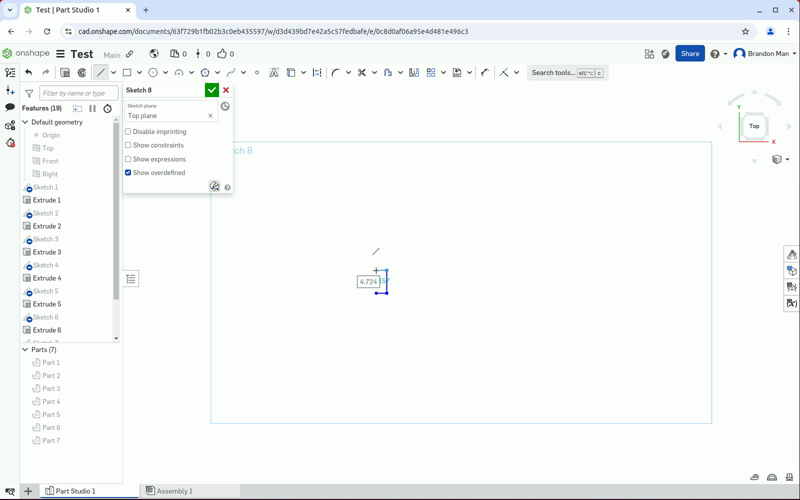
key_up(shift)
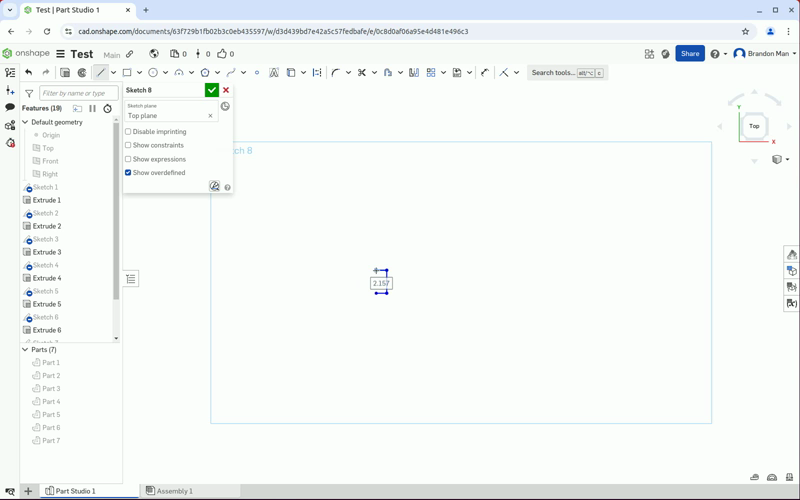
mouse_move(406, 270)
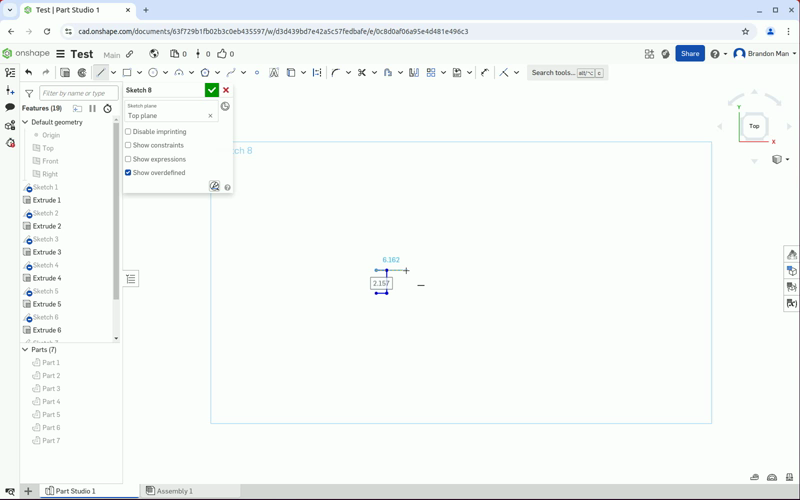
key_down(shift)
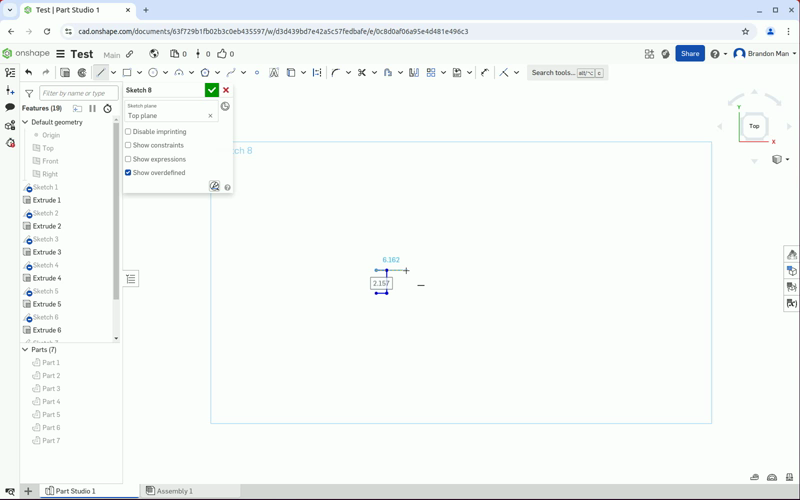
mouse_move(376, 293)
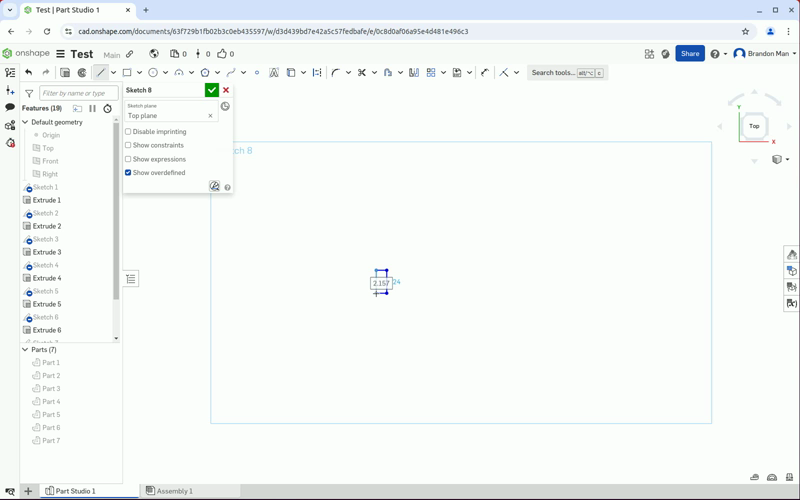
key_up(shift)
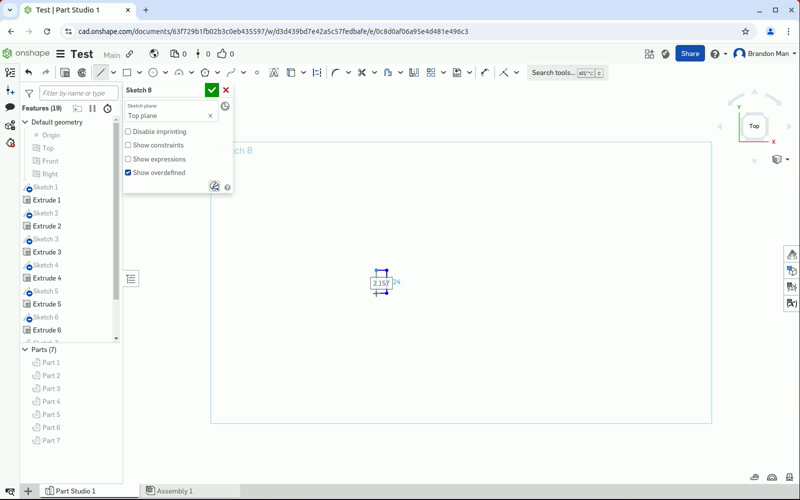
click(376, 293)
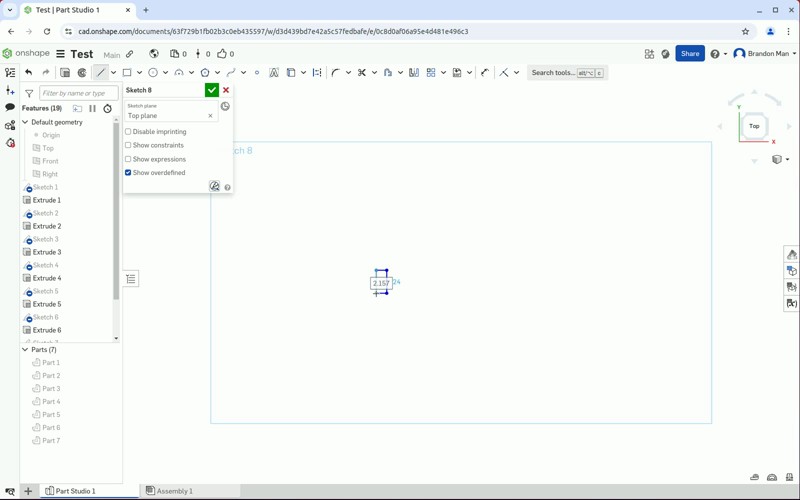
key(esc)
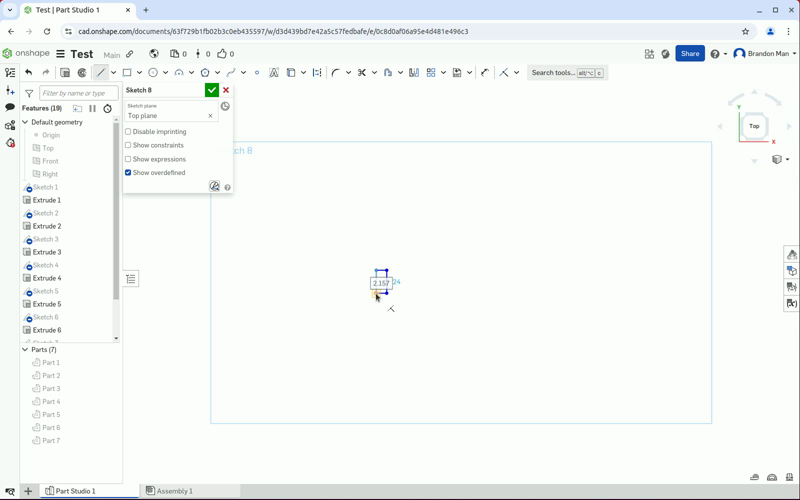
mouse_move(384, 281)
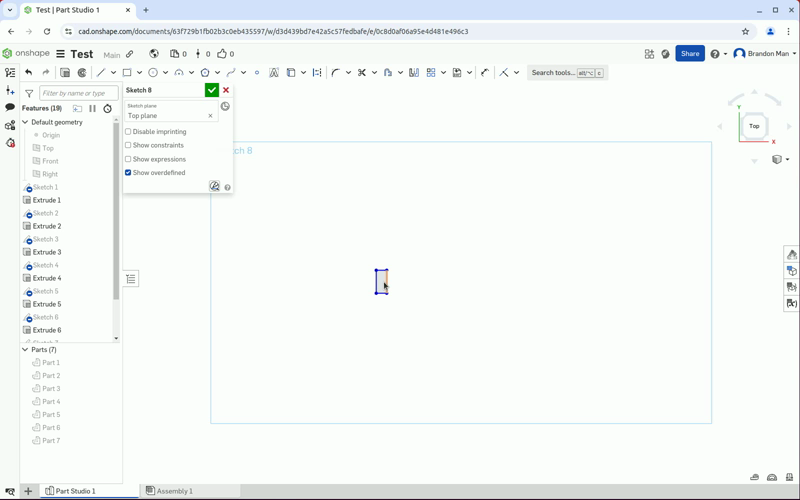
scroll(6)
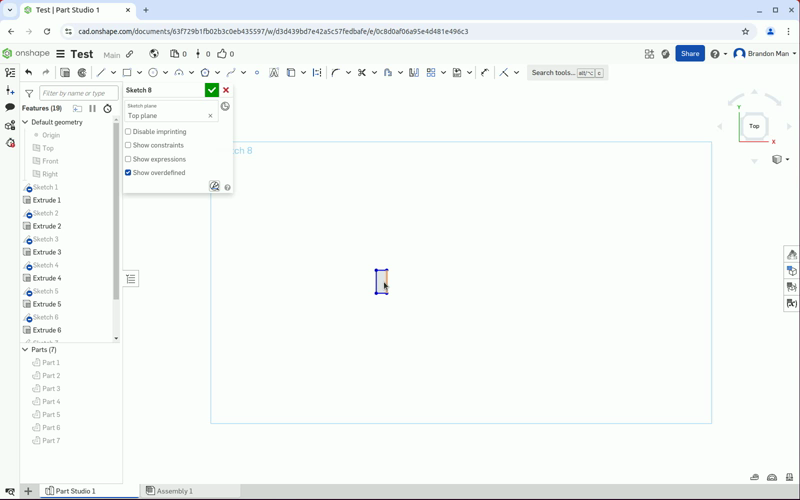
scroll(6)
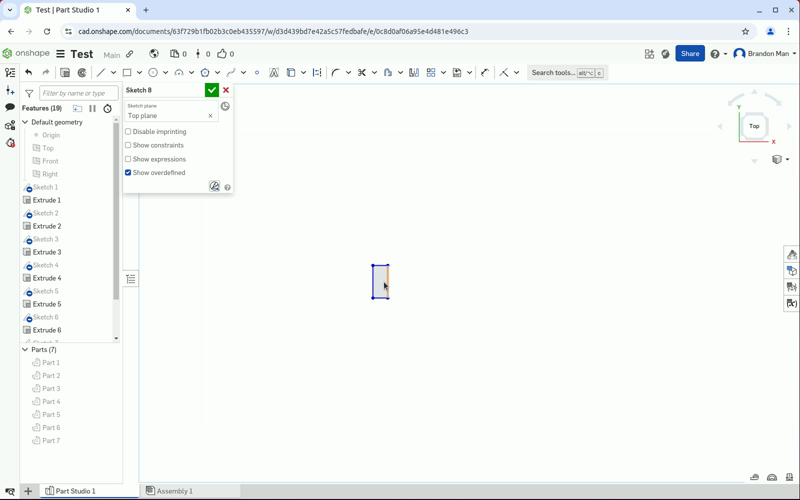
scroll(6)
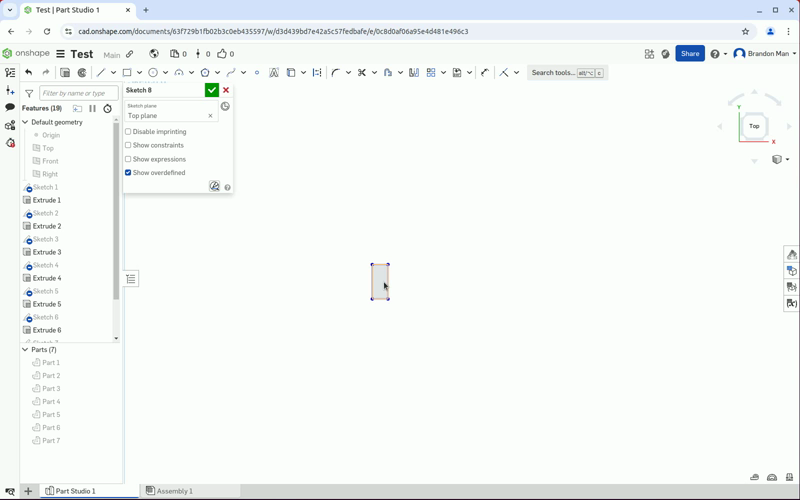
scroll(6)
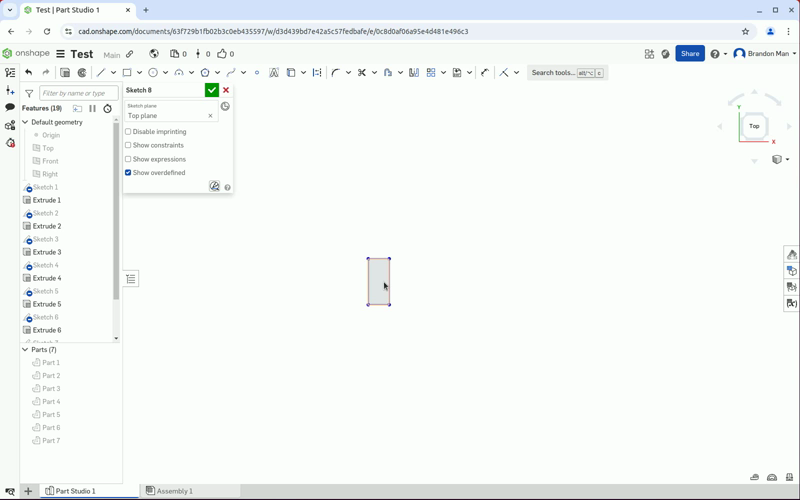
scroll(6)
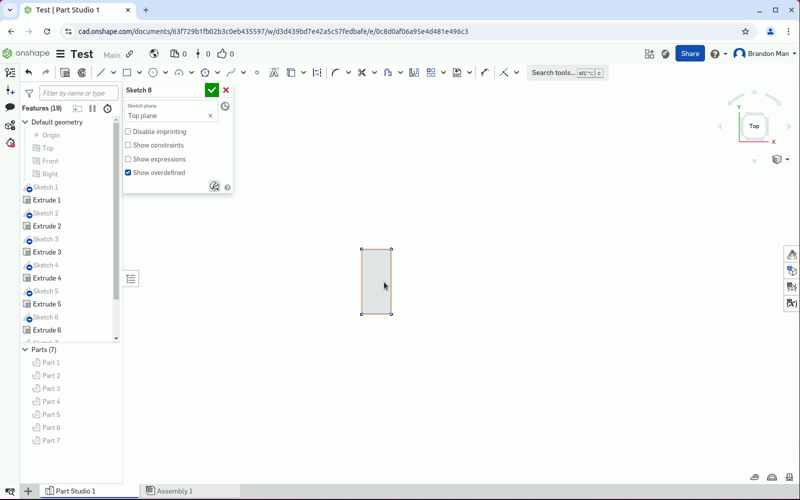
scroll(6)
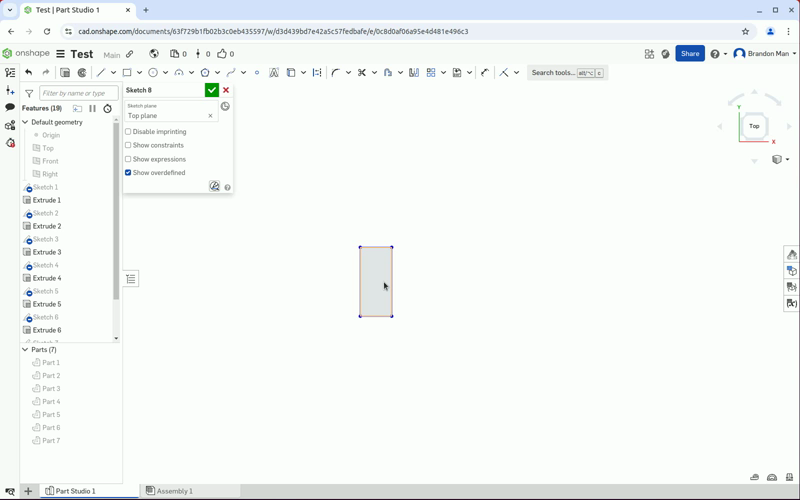
scroll(6)
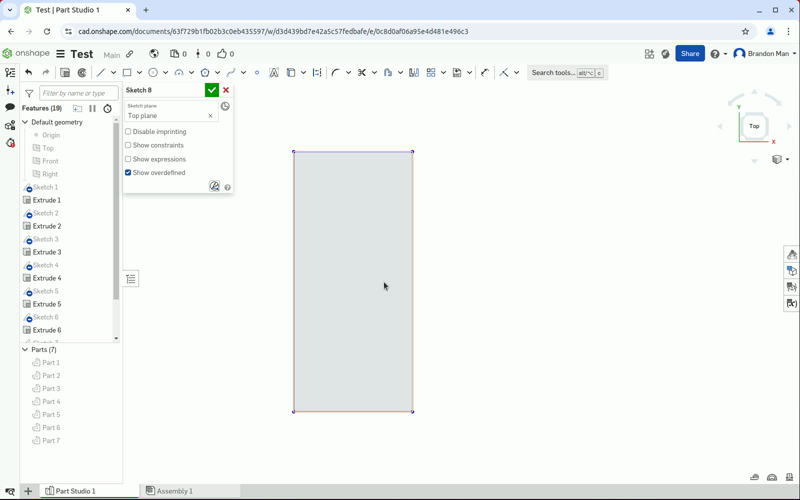
click(384, 281)
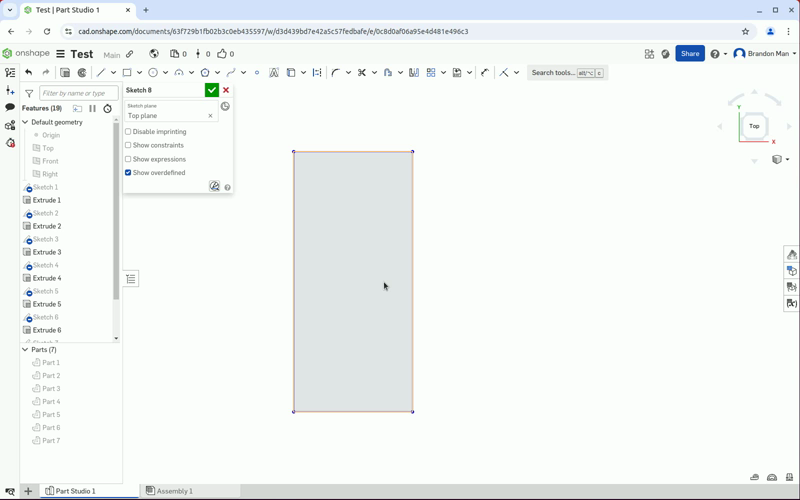
scroll(-6)
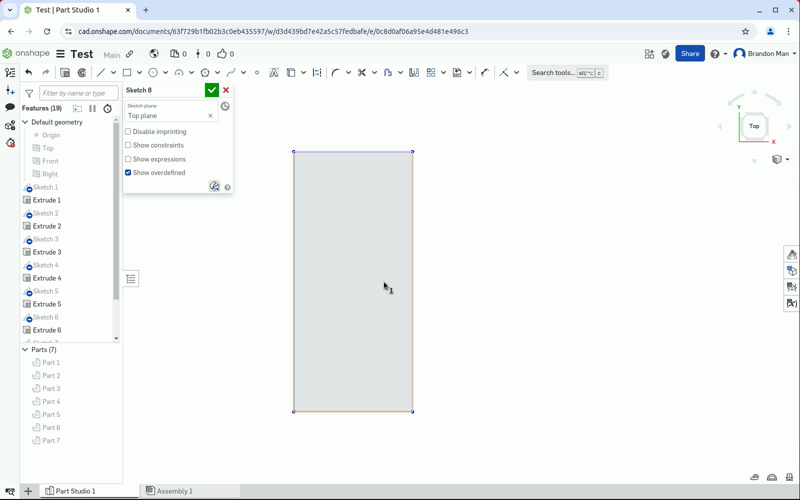
scroll(-6)
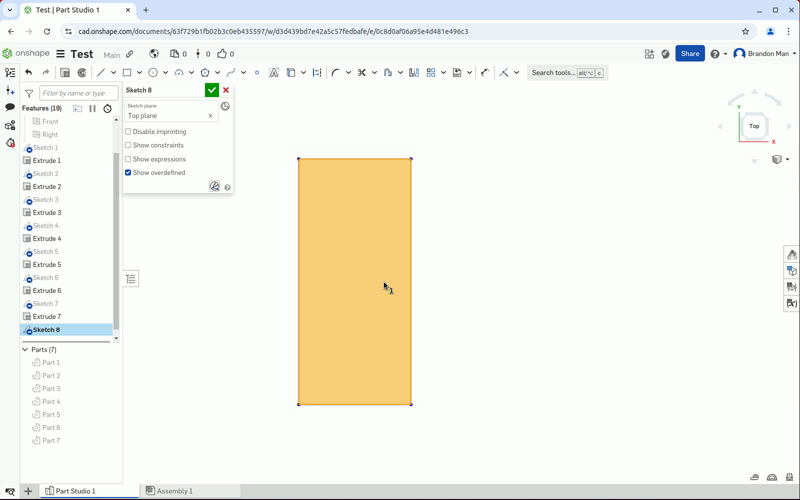
scroll(-6)
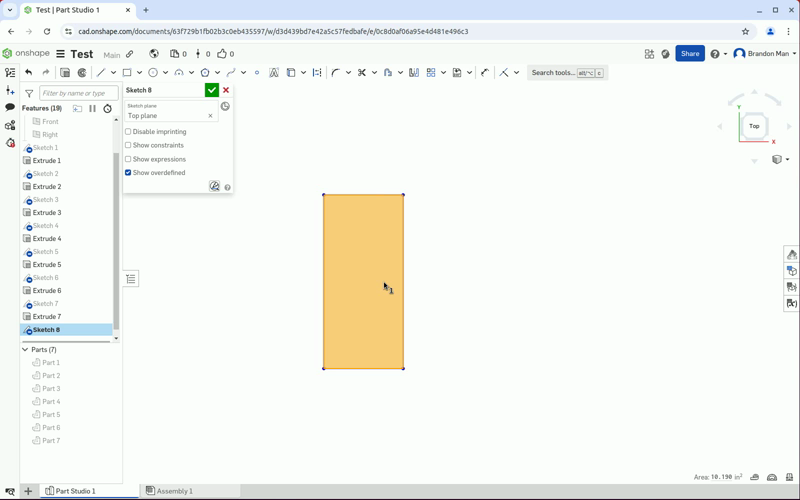
scroll(-6)
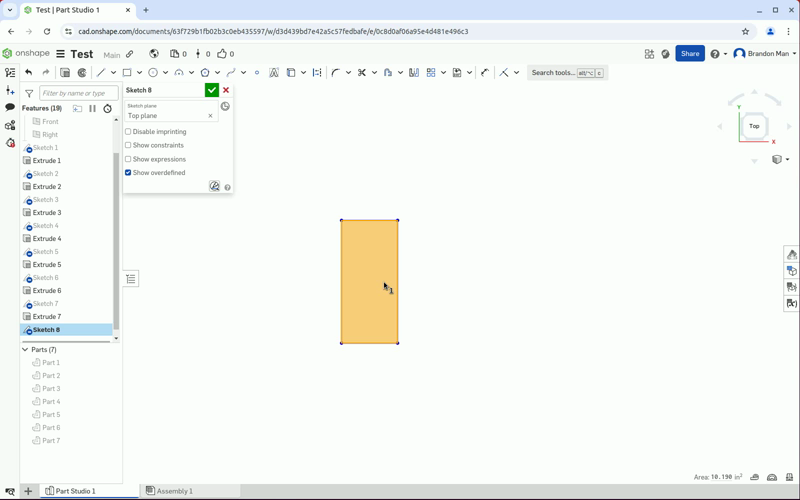
scroll(-6)
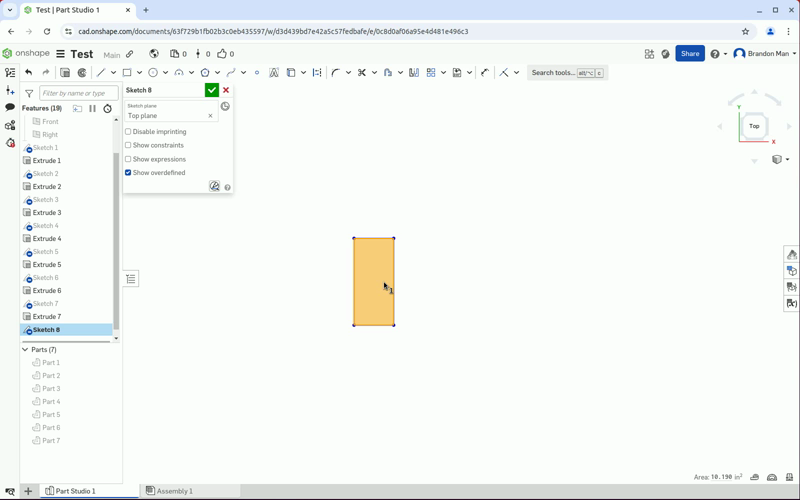
scroll(-6)
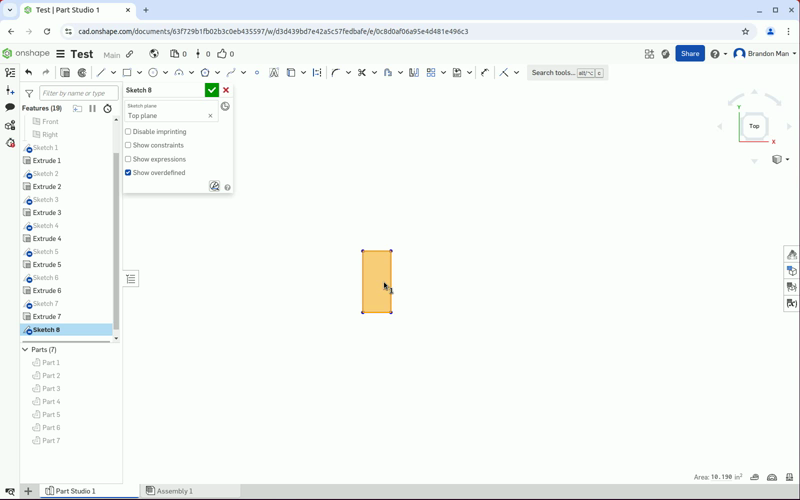
scroll(-6)
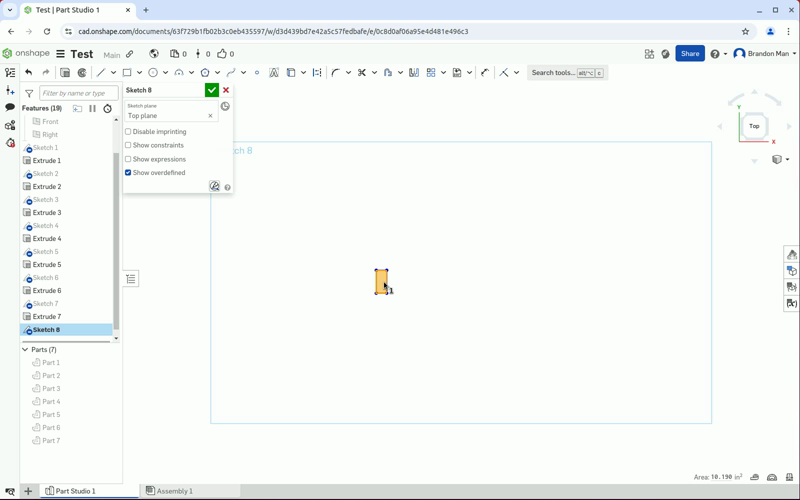
mouse_move(73, 352)
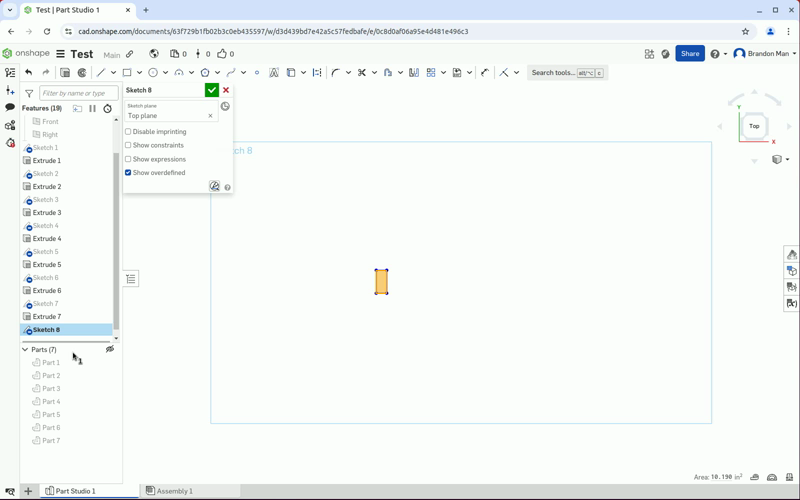
key(shift+y)
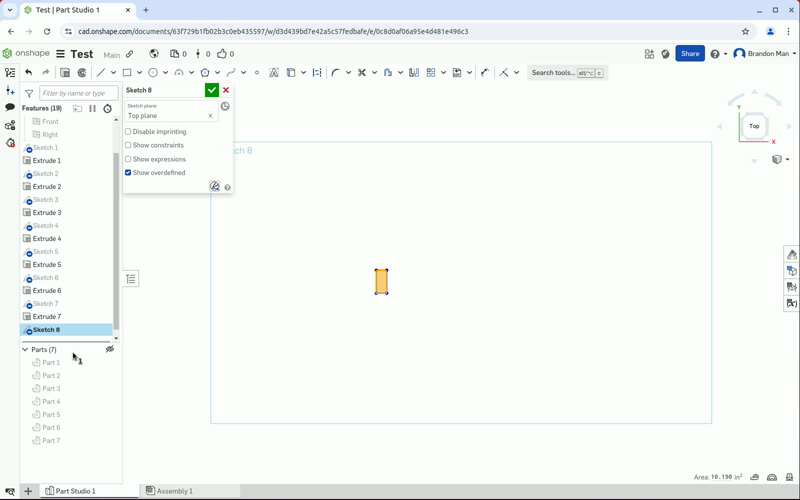
key(shift+e)
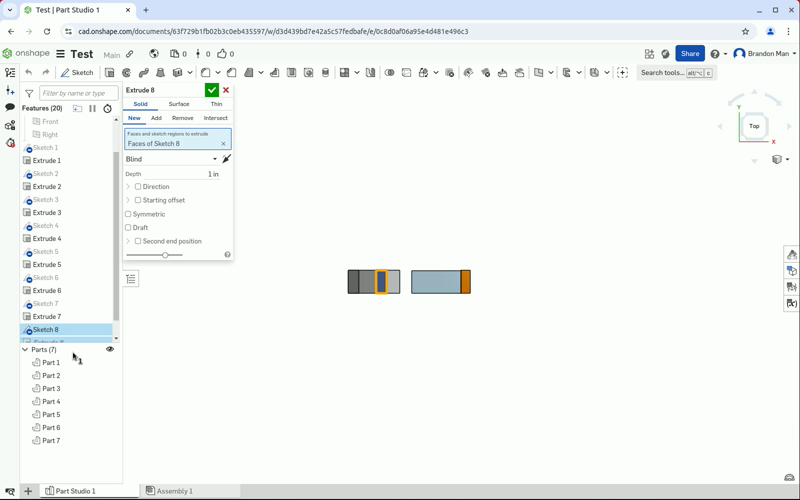
mouse_move(143, 106)
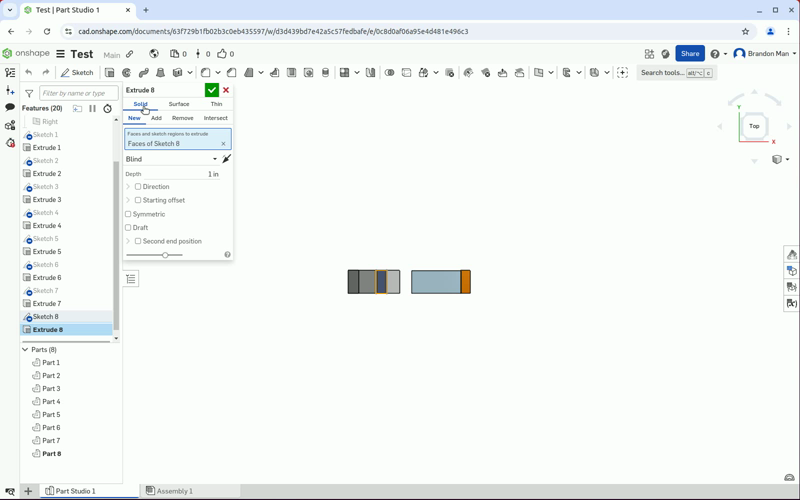
click(143, 106)
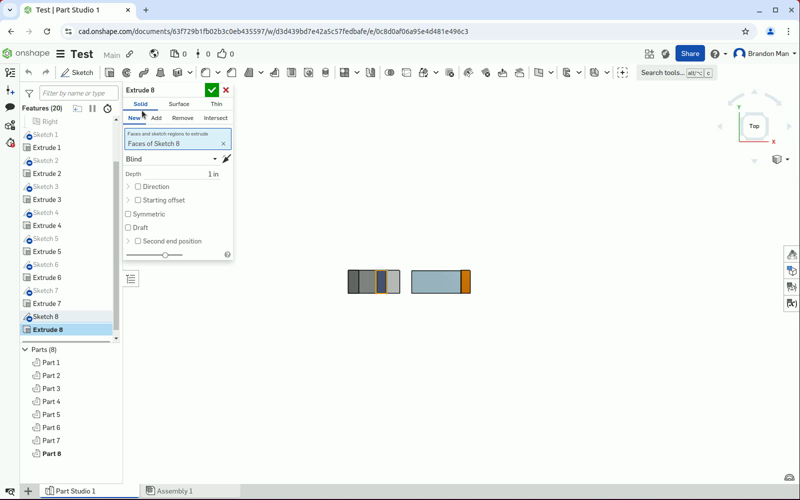
mouse_move(137, 120)
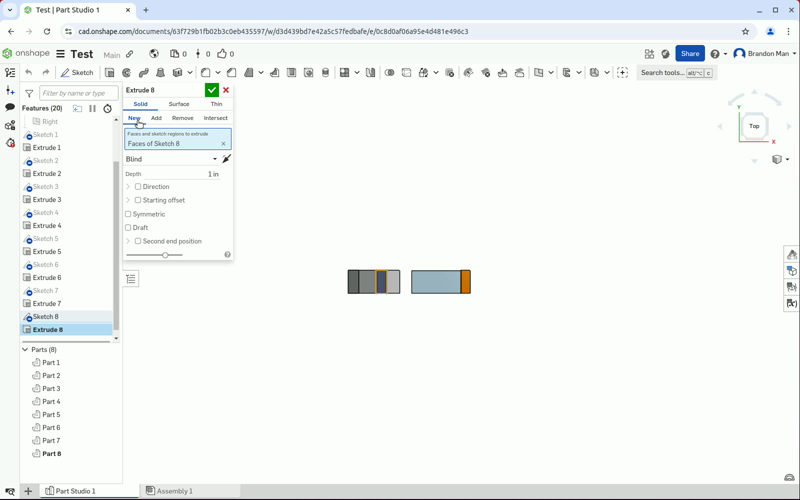
click(137, 120)
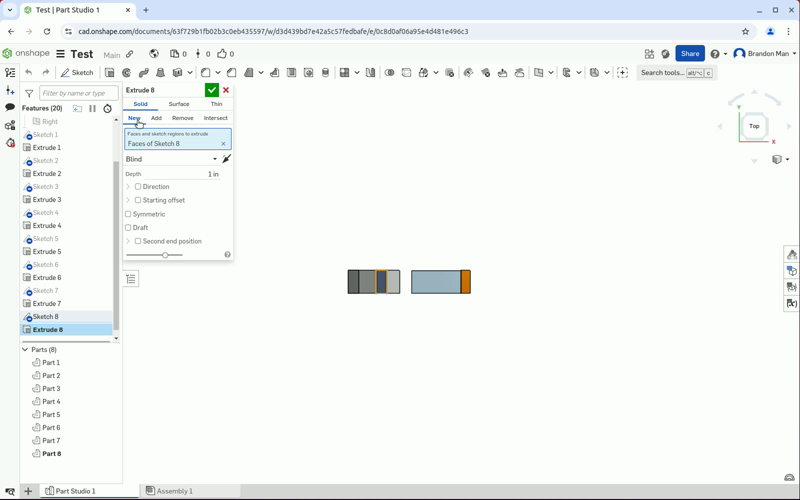
key(tab, 4)
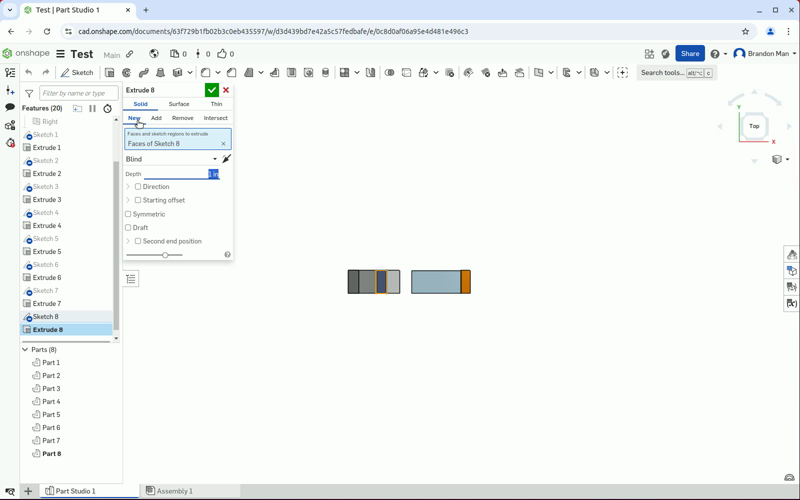
text(5.777)
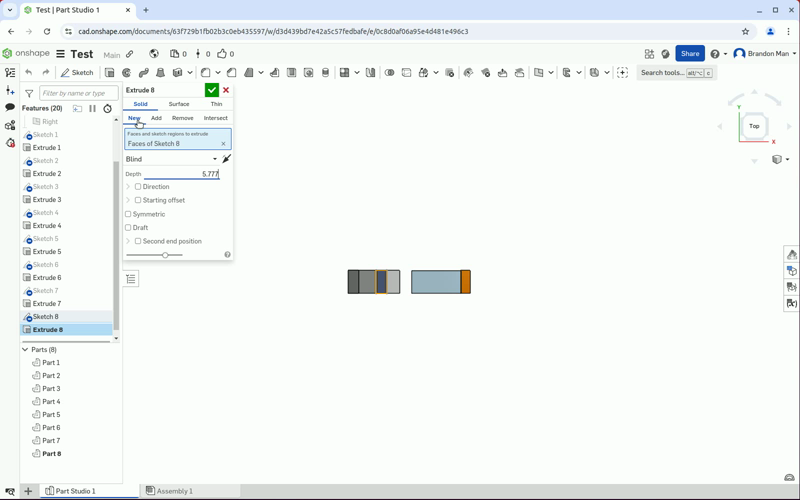
key(enter)
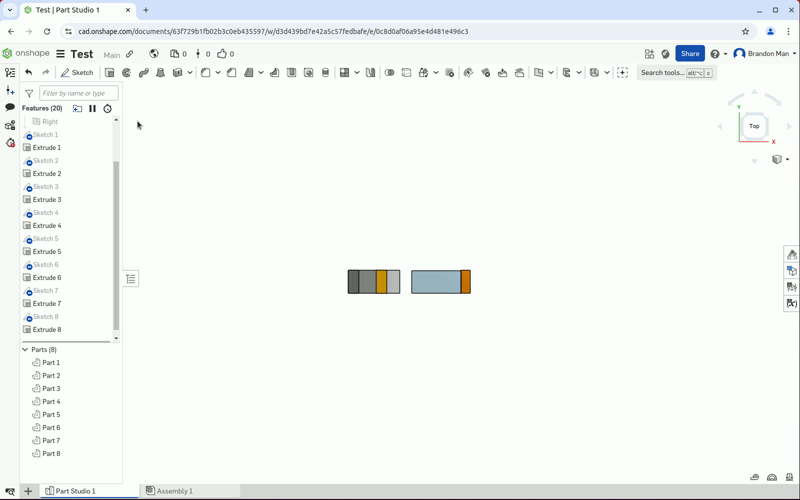
key(shift+h)
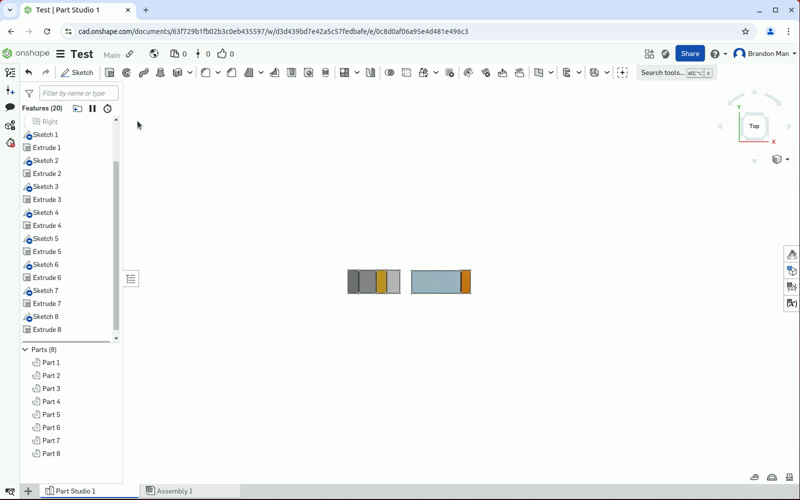
key(shift+h)
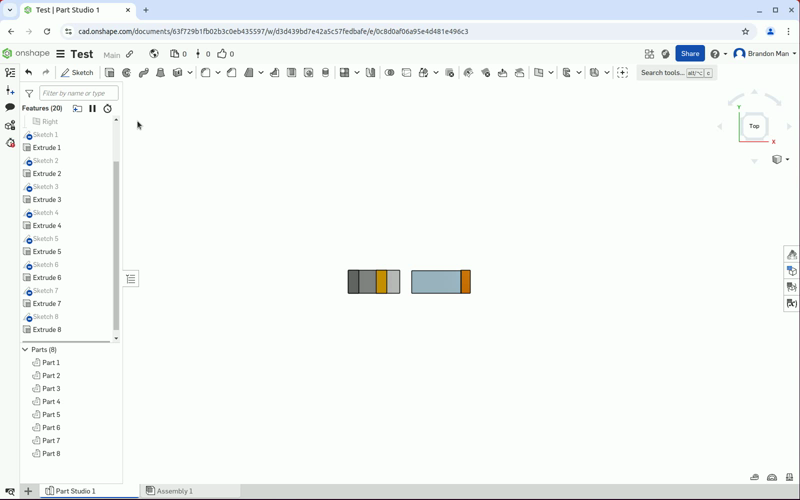
mouse_move(69, 137)
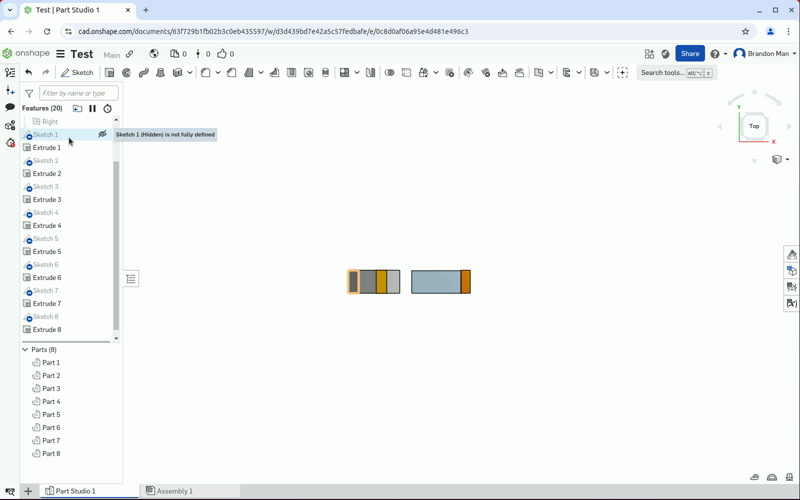
click(69, 137)
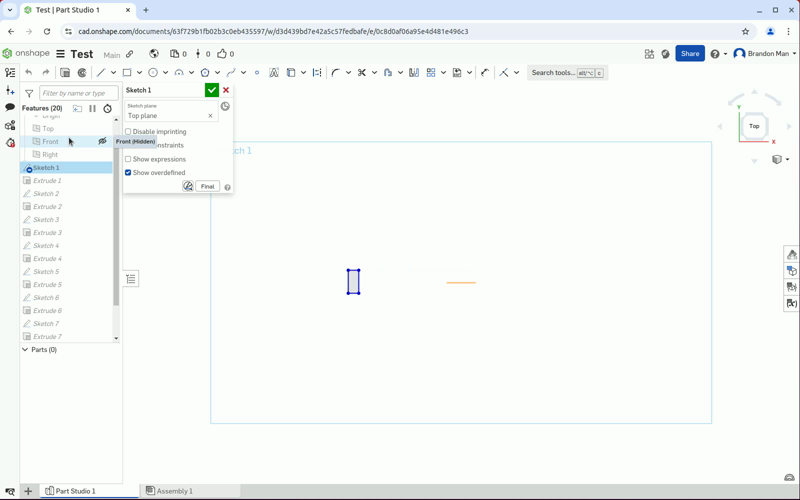
mouse_move(229, 92)
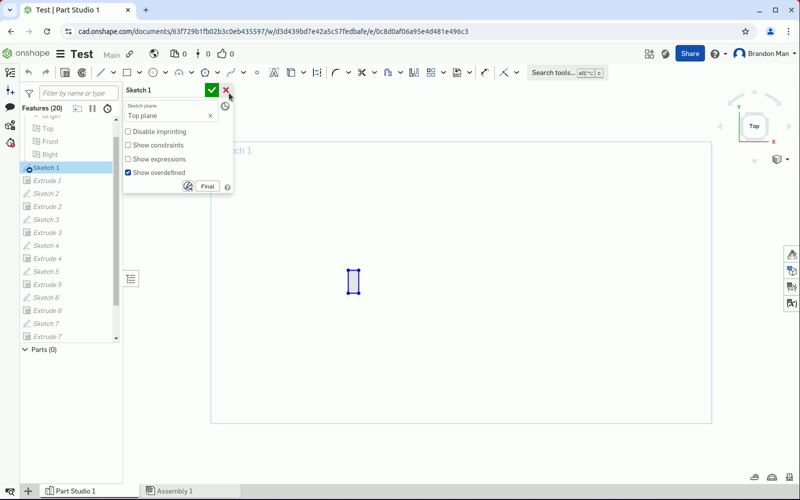
click(229, 92)
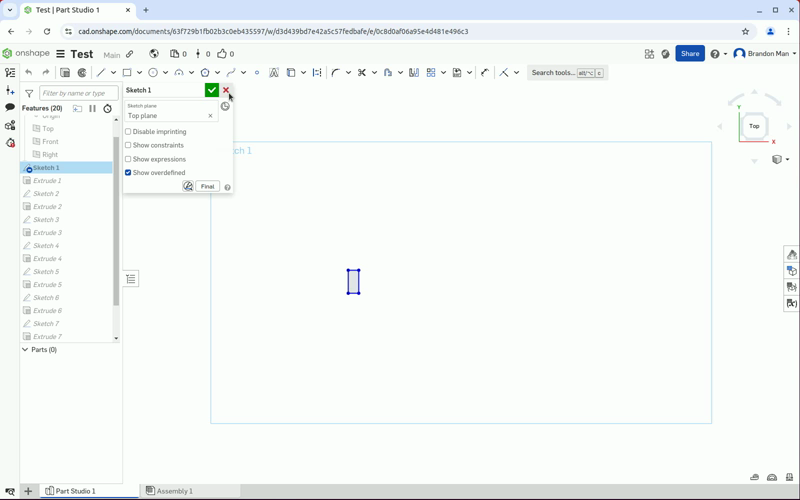
key(shift+s)
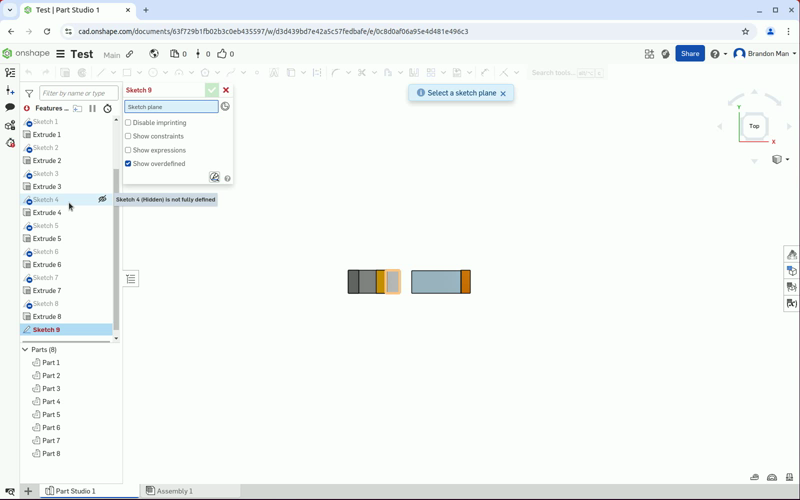
scroll(3)
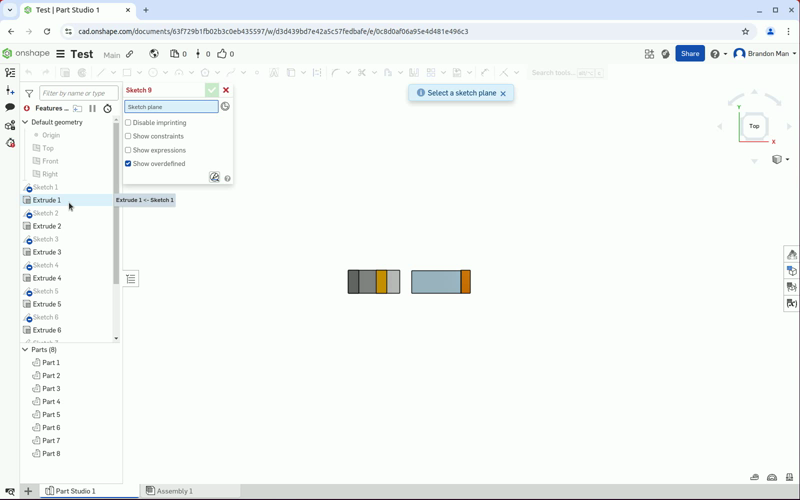
mouse_move(69, 150)
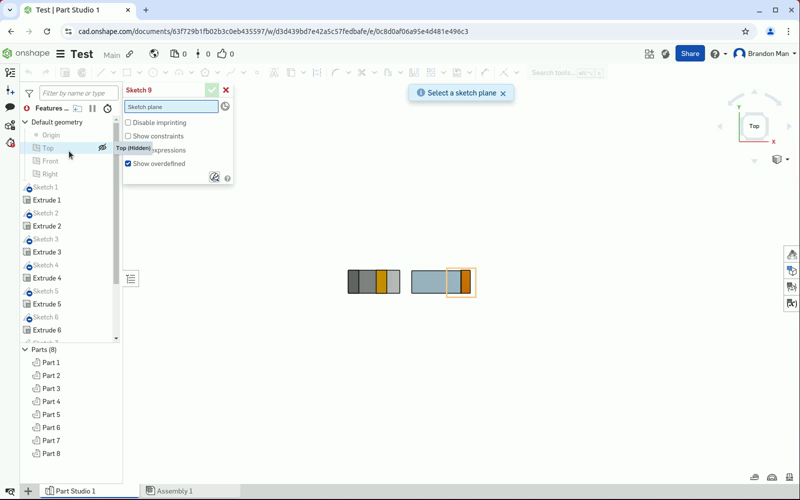
click(69, 150)
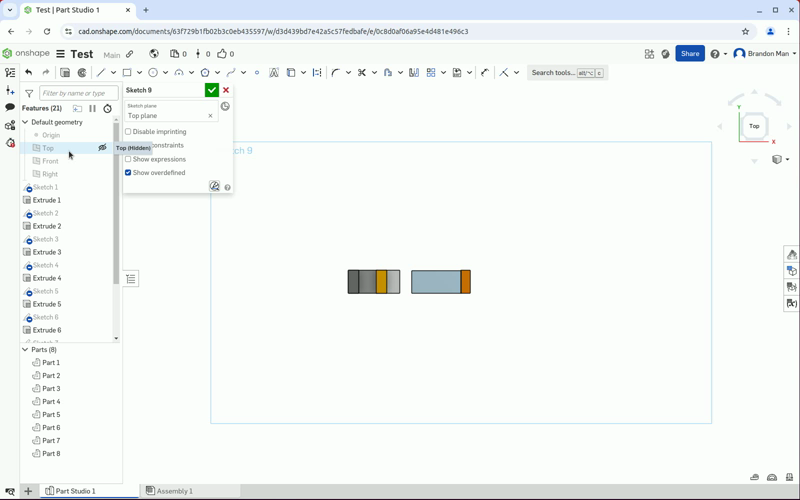
mouse_move(73, 352)
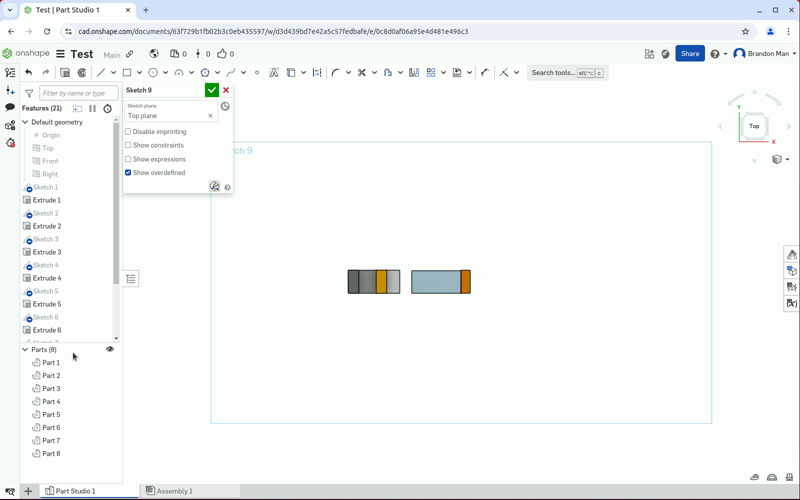
key(y)
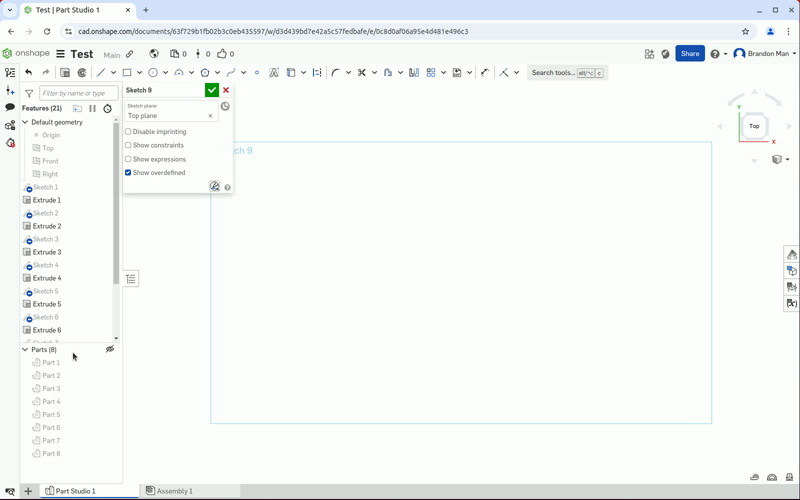
key(l)
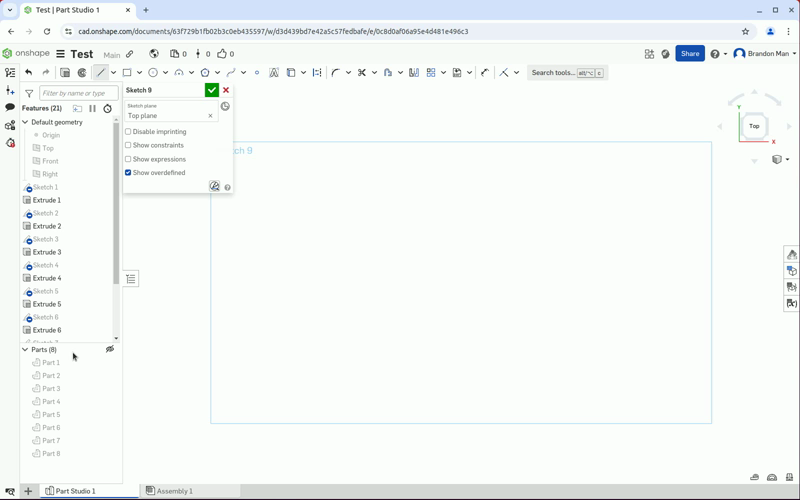
key_down(shift)
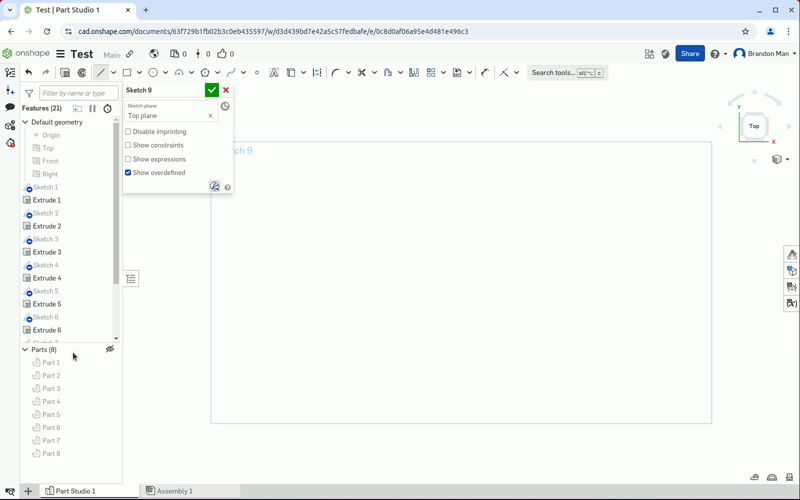
mouse_move(460, 293)
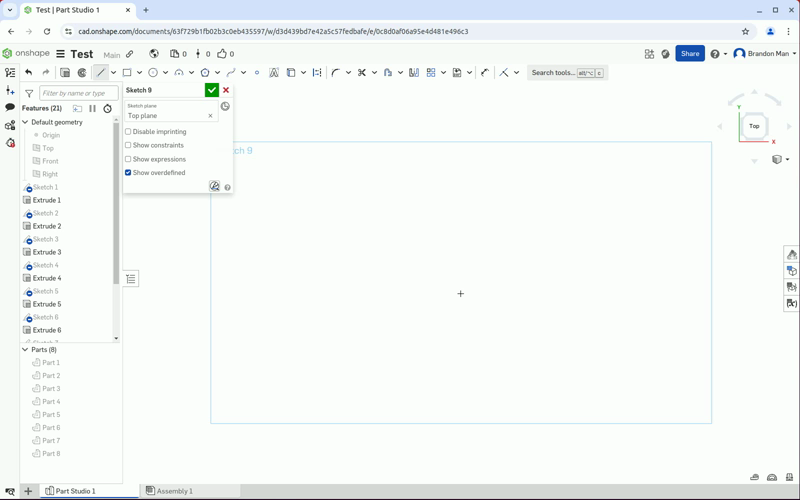
click(460, 293)
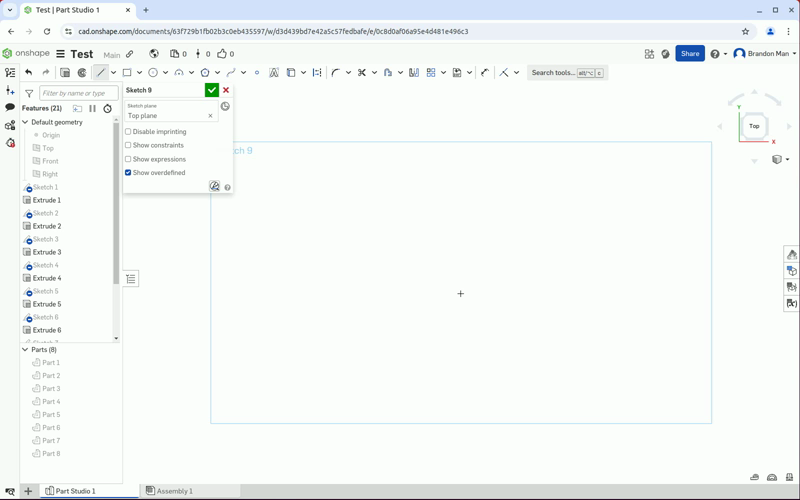
key_up(shift)
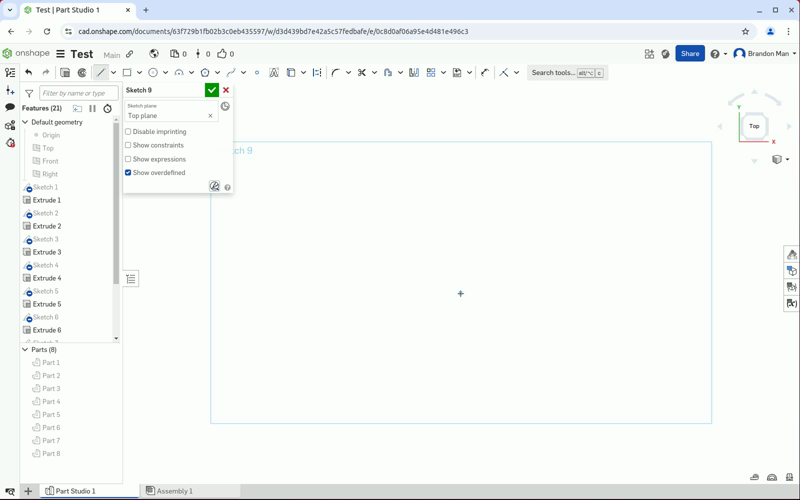
key_down(shift)
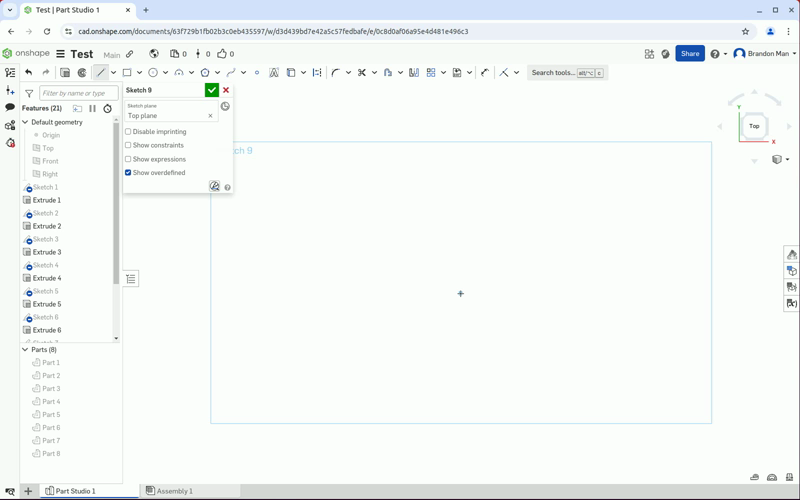
mouse_move(490, 293)
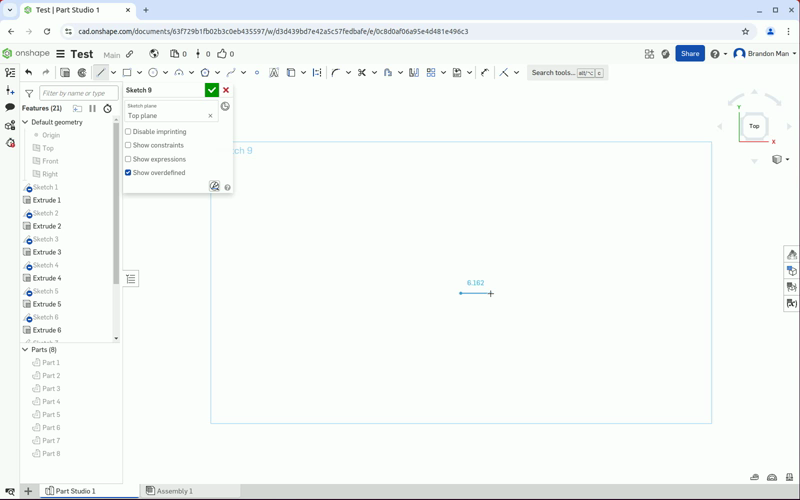
mouse_move(470, 293)
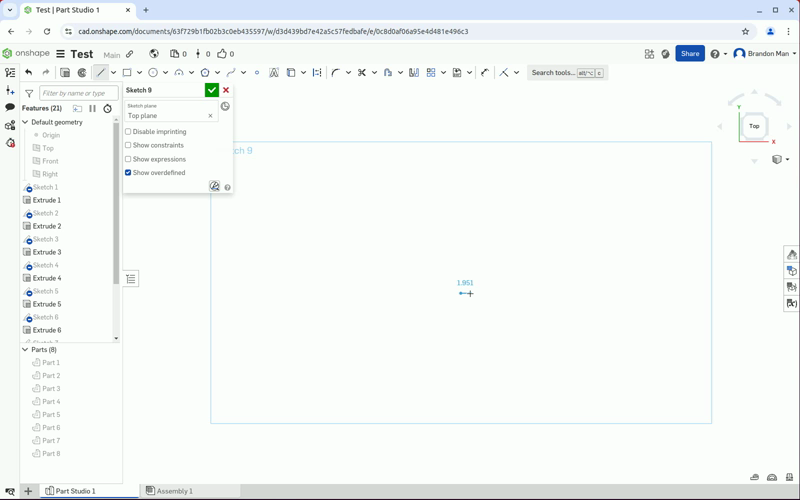
click(470, 293)
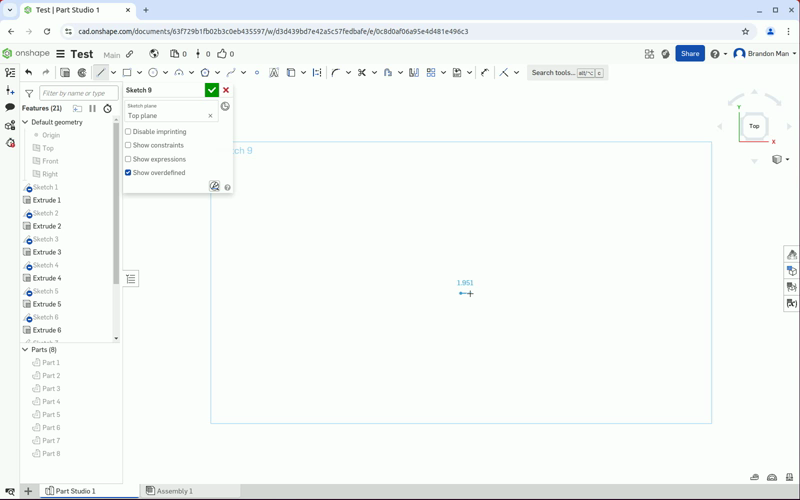
key_up(shift)
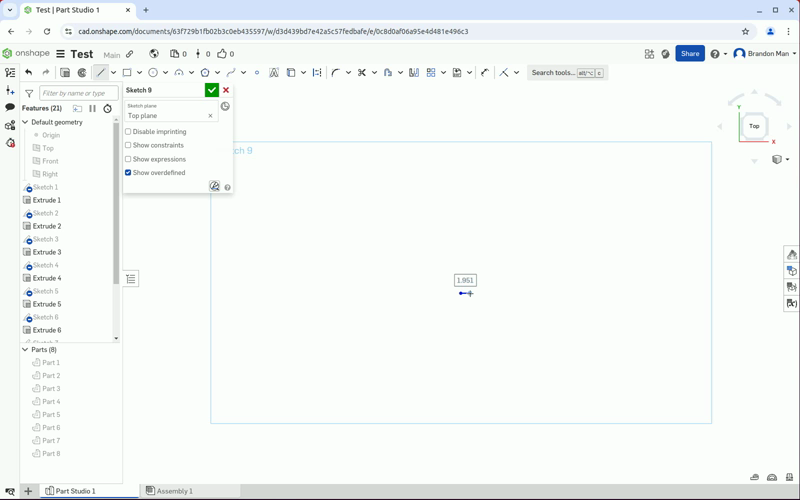
key_down(shift)
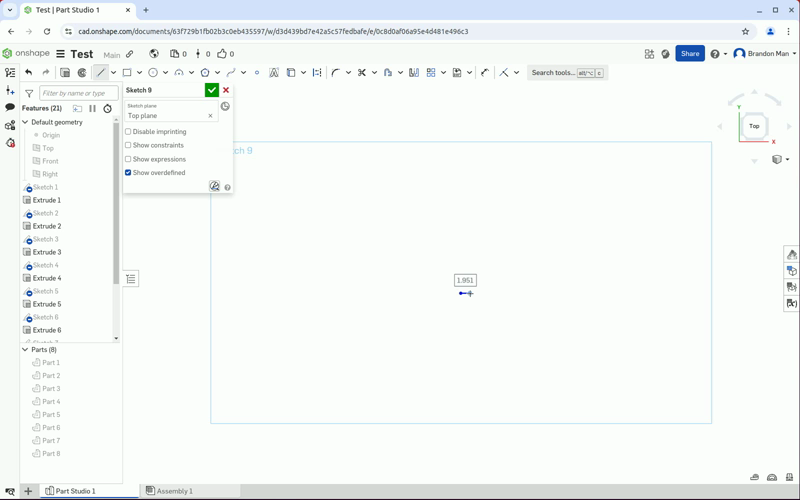
mouse_move(500, 293)
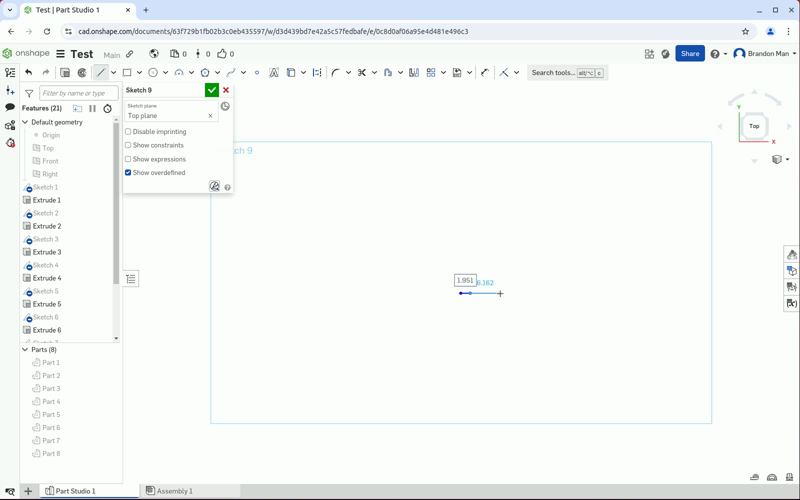
mouse_move(470, 270)
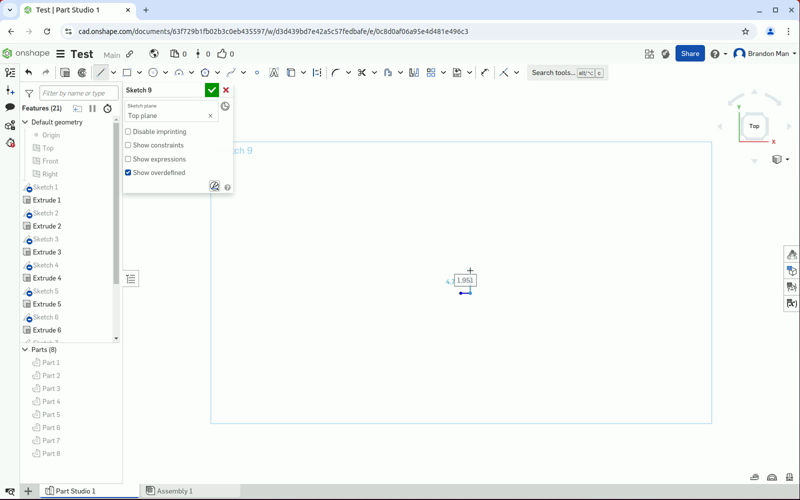
click(470, 270)
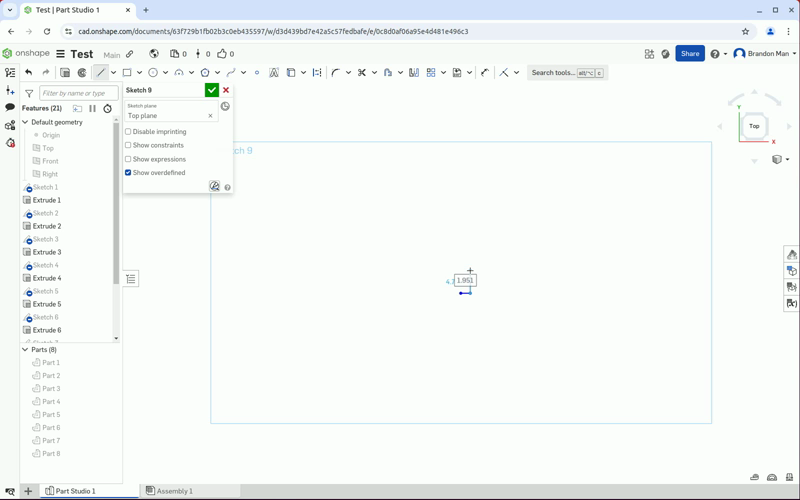
key_up(shift)
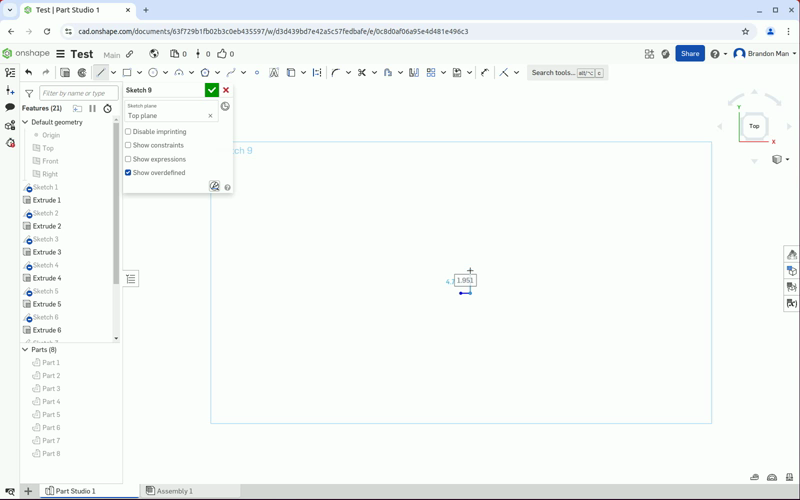
key_down(shift)
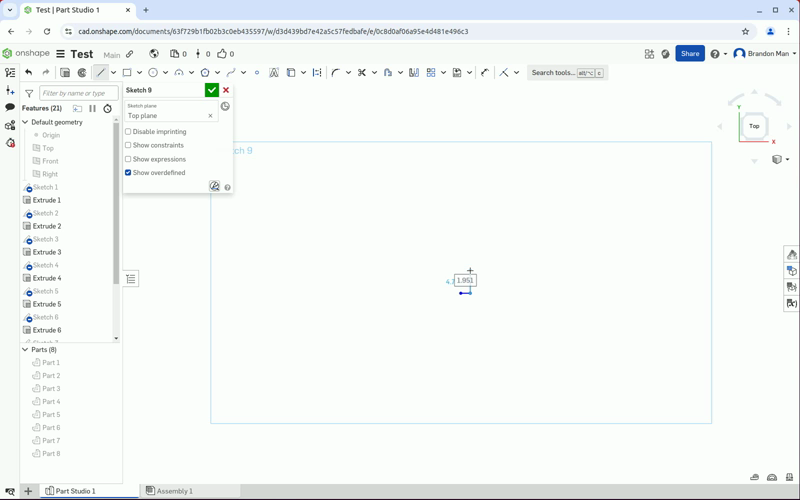
mouse_move(500, 270)
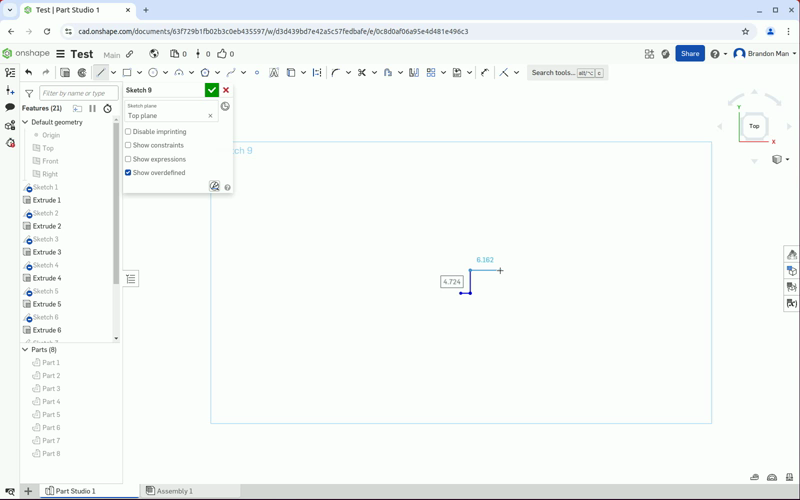
mouse_move(460, 270)
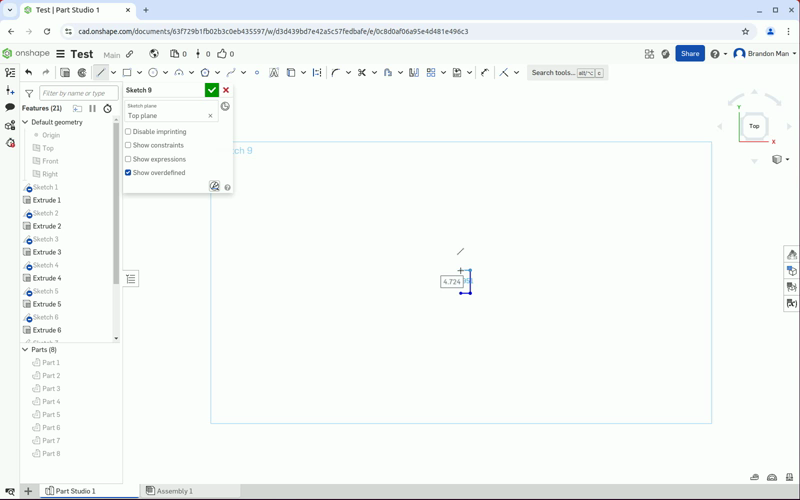
click(460, 270)
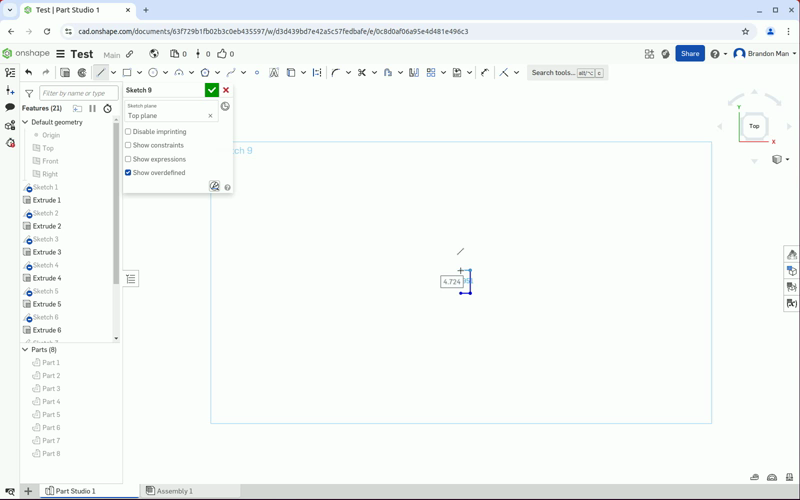
key_up(shift)
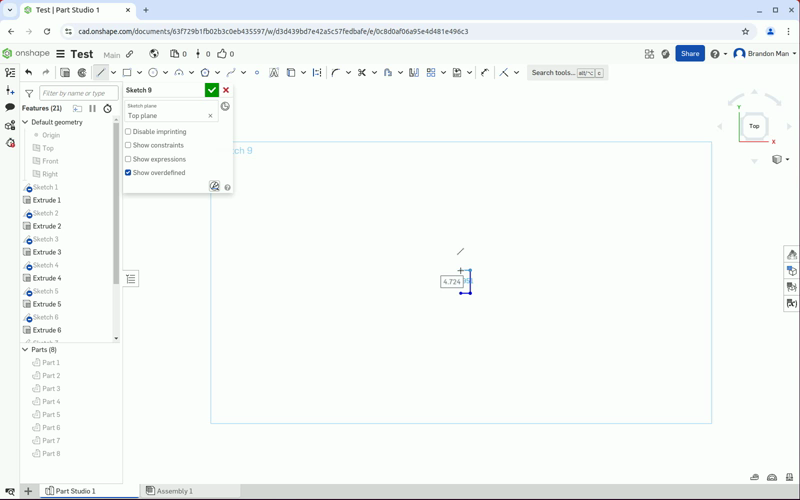
mouse_move(490, 270)
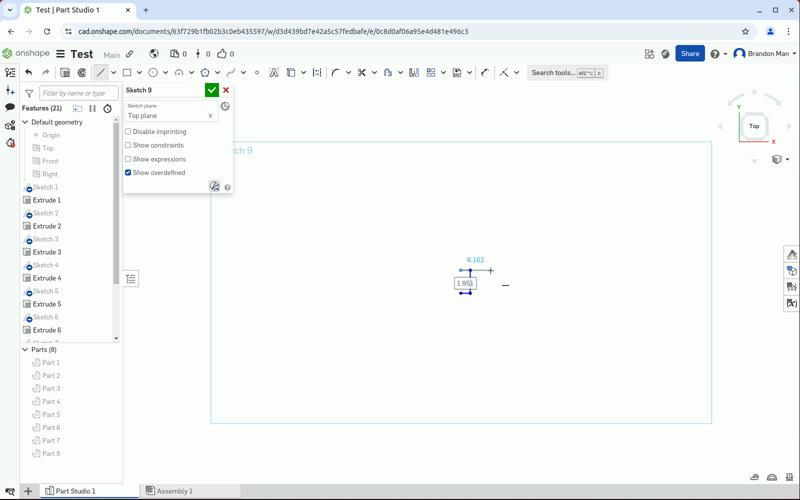
key_down(shift)
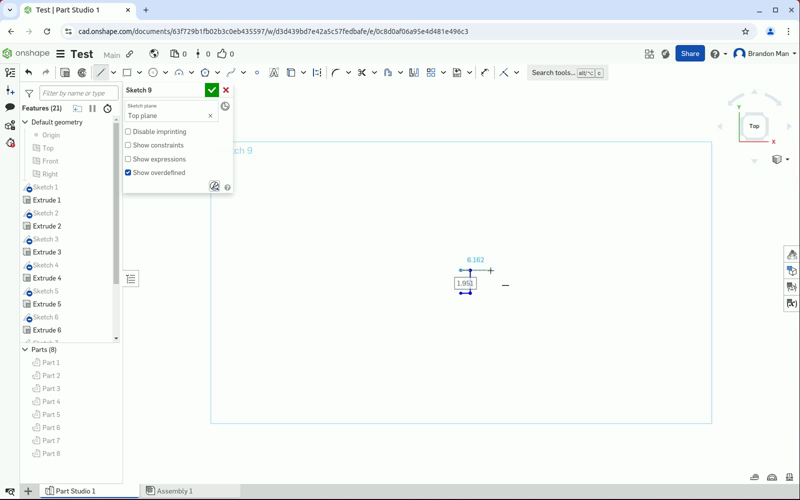
mouse_move(460, 293)
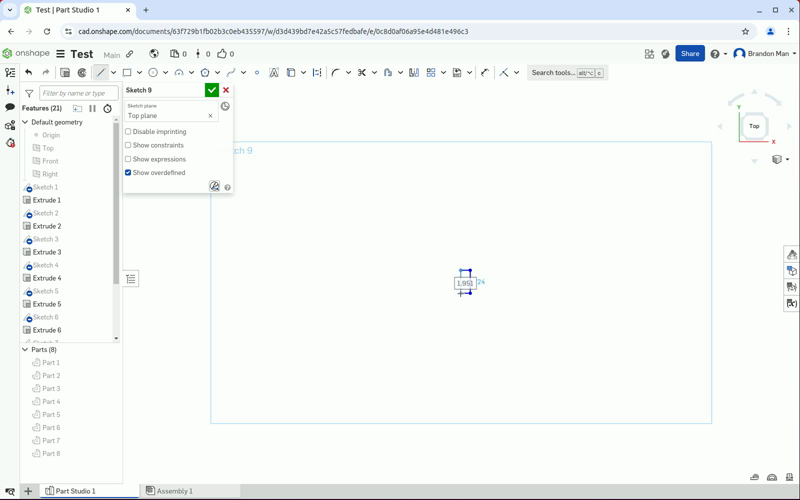
key_up(shift)
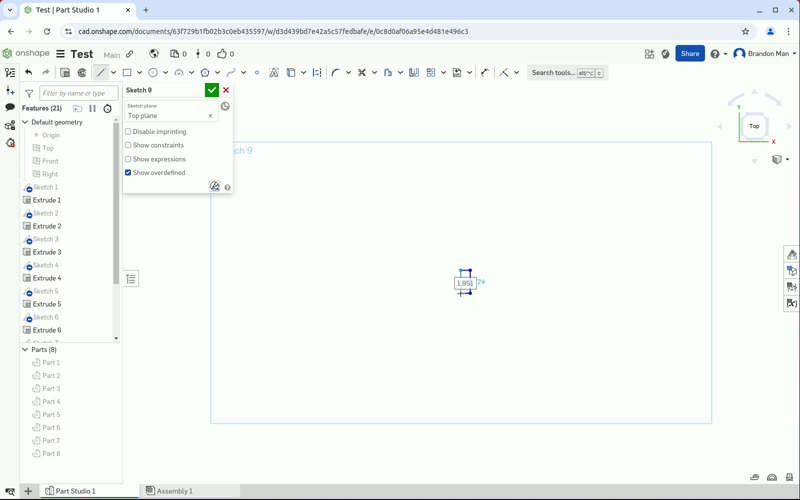
click(460, 293)
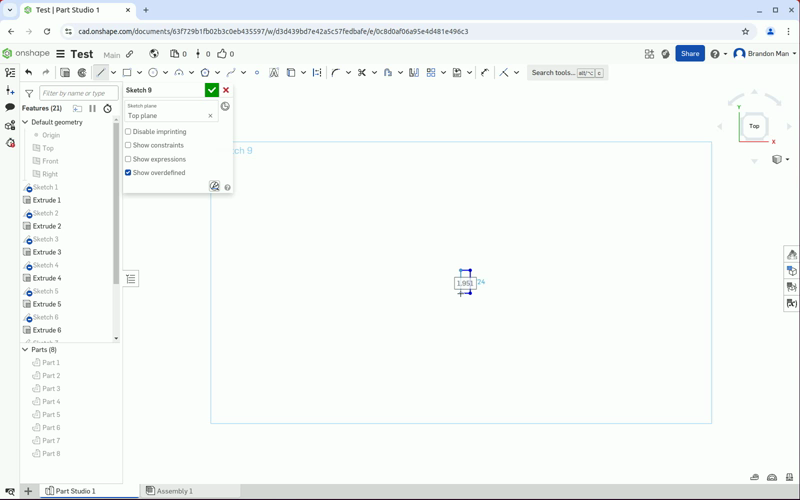
key(esc)
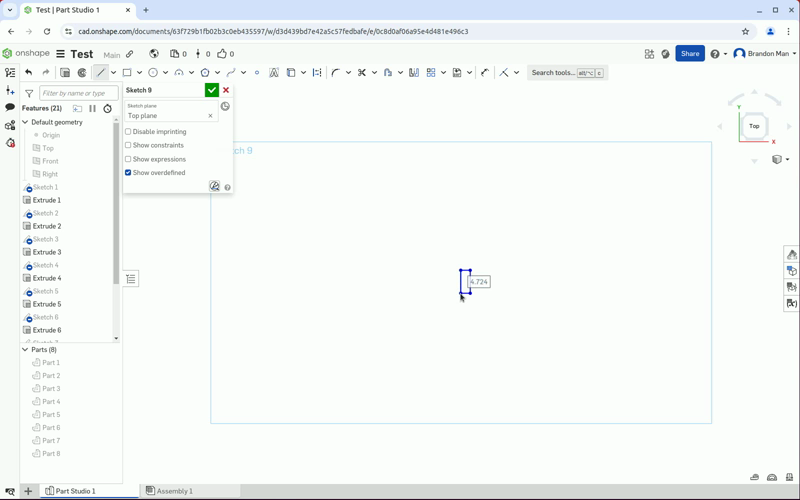
mouse_move(466, 278)
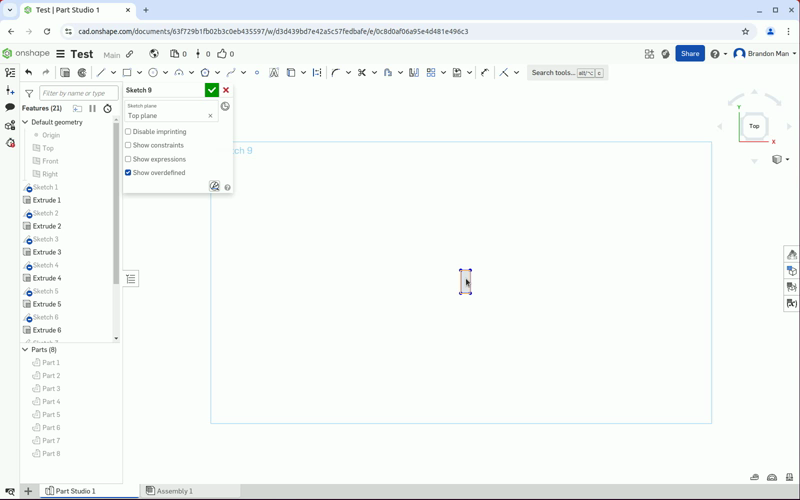
scroll(6)
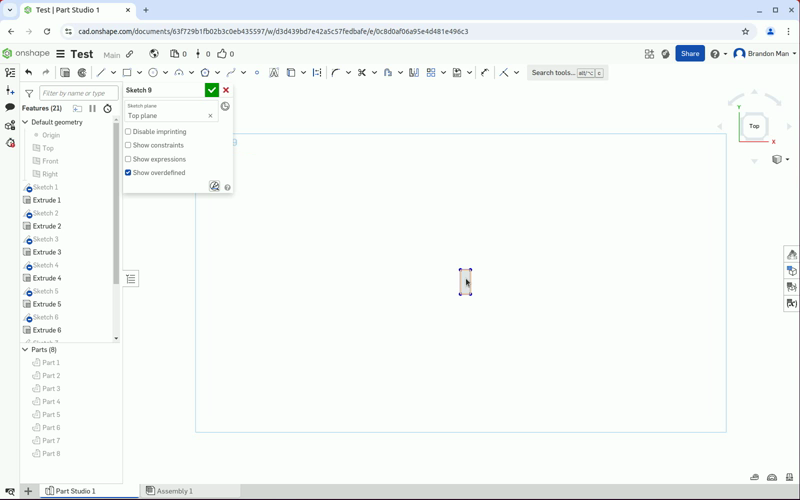
scroll(6)
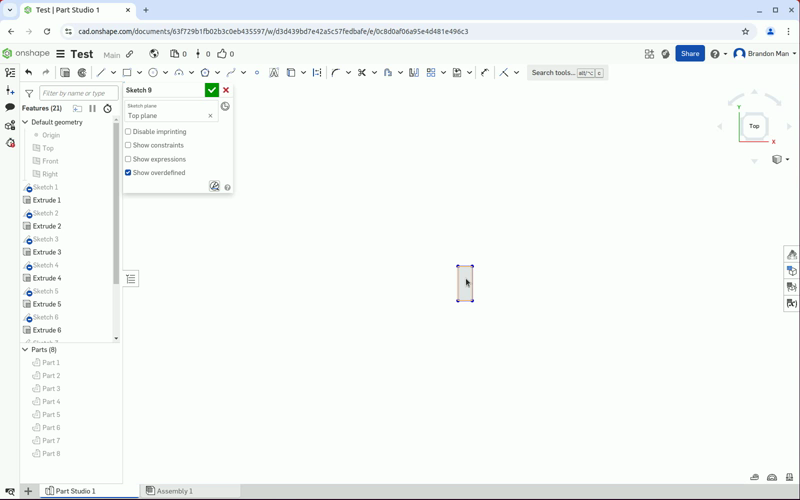
scroll(6)
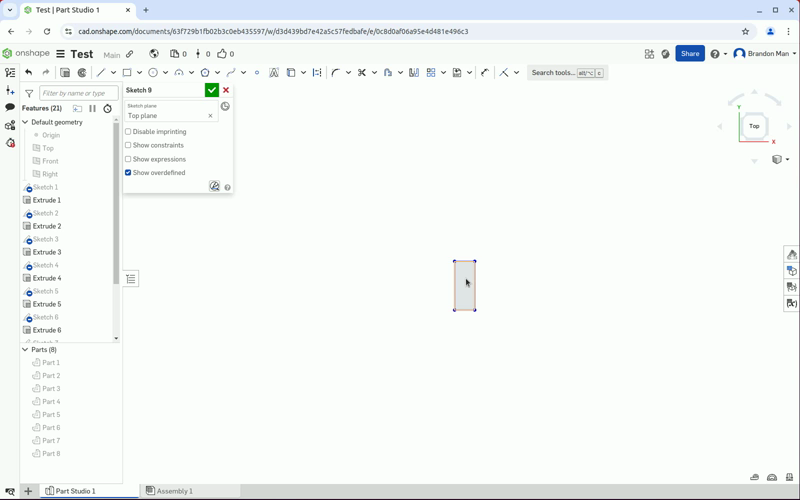
scroll(6)
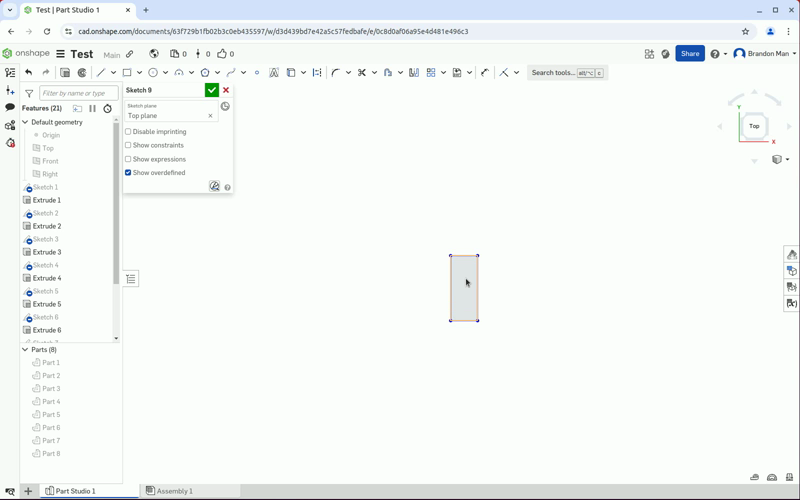
scroll(6)
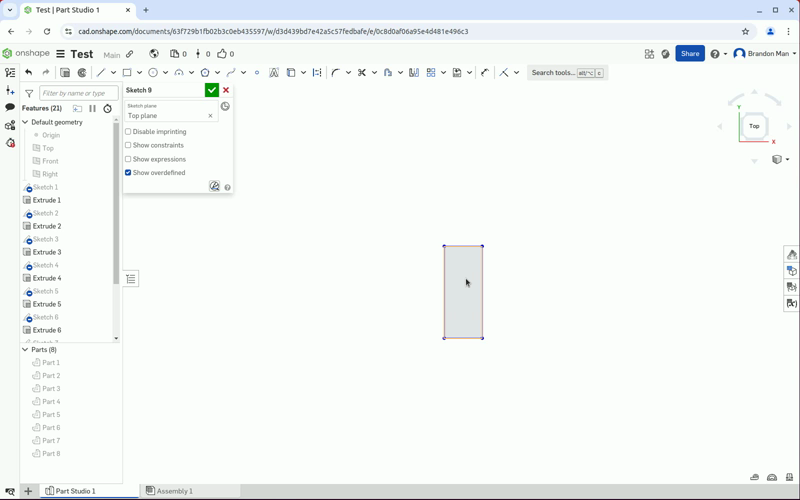
scroll(6)
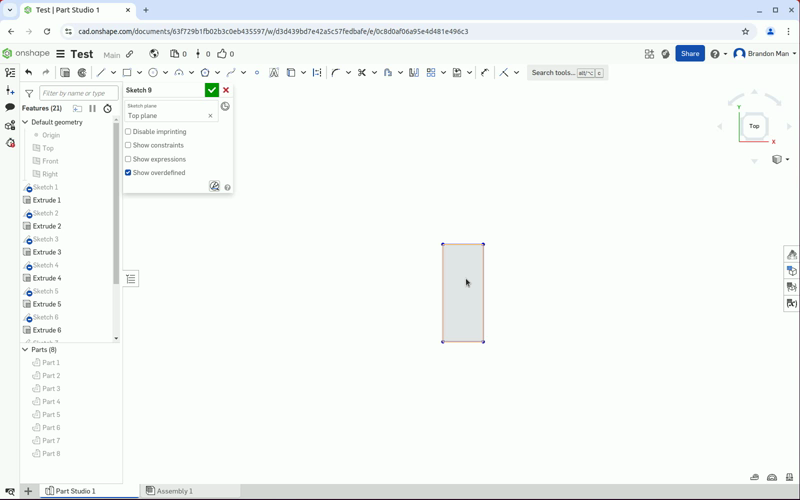
scroll(6)
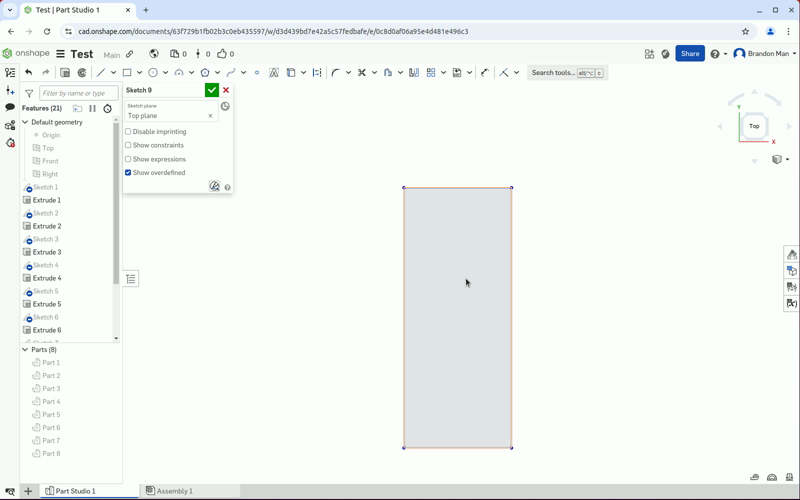
click(466, 278)
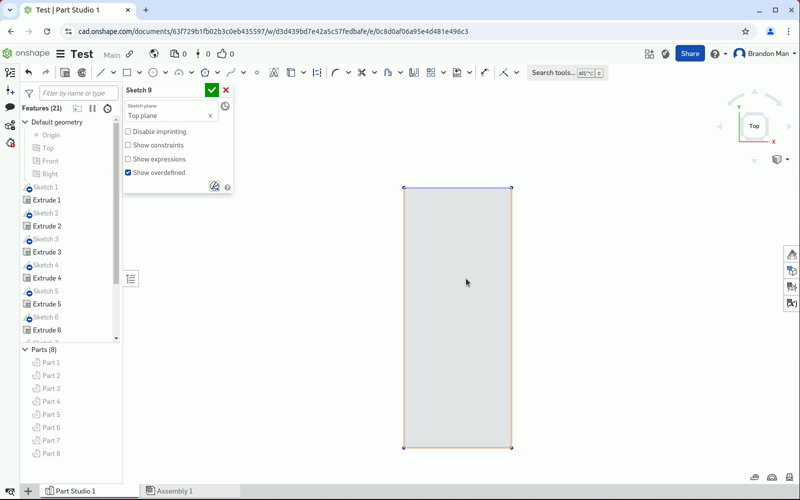
scroll(-6)
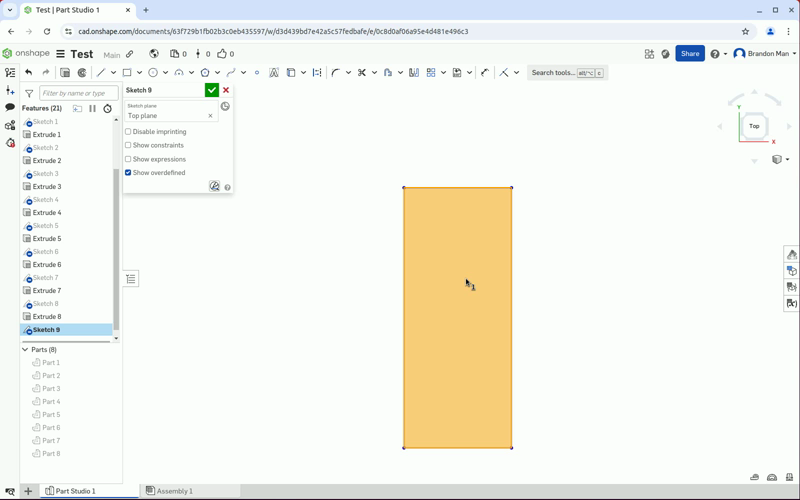
scroll(-6)
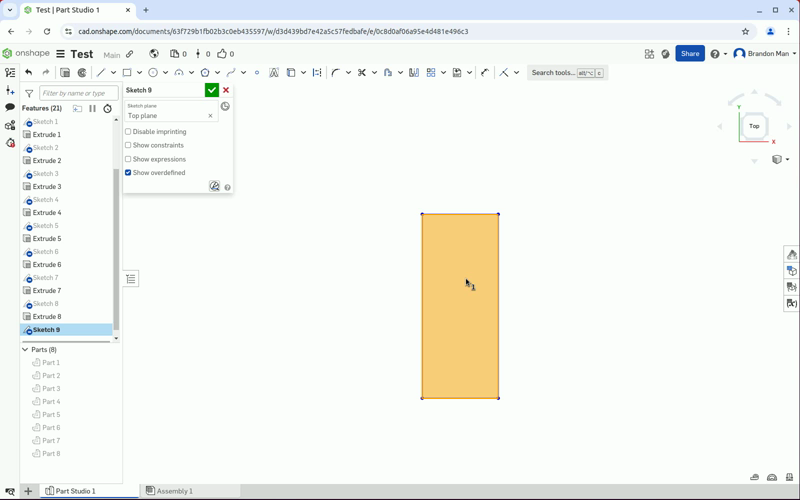
scroll(-6)
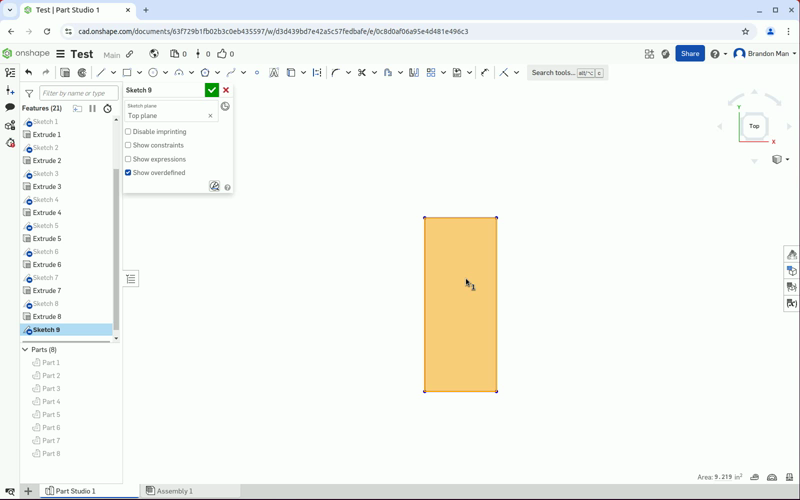
scroll(-6)
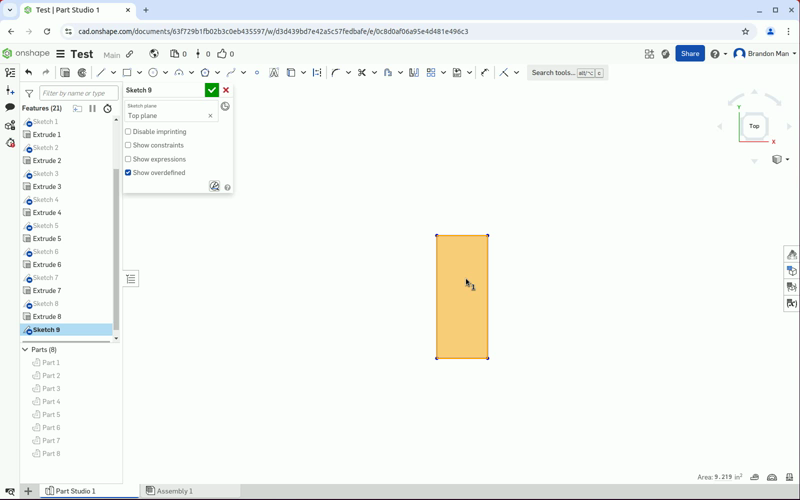
scroll(-6)
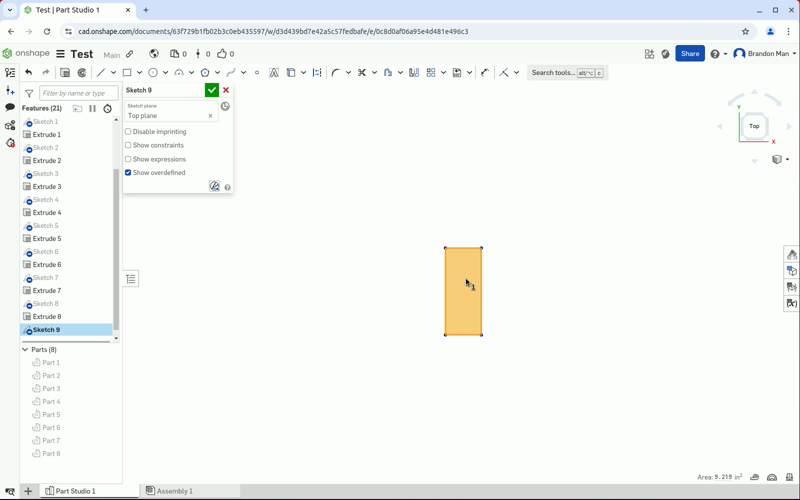
scroll(-6)
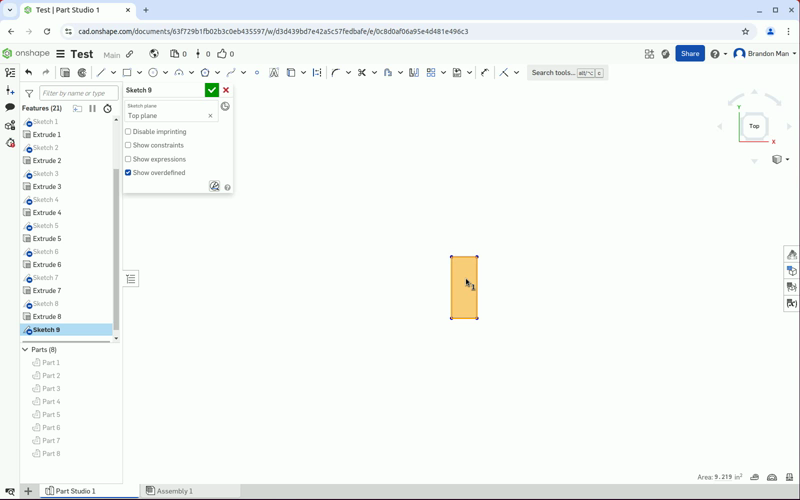
scroll(-6)
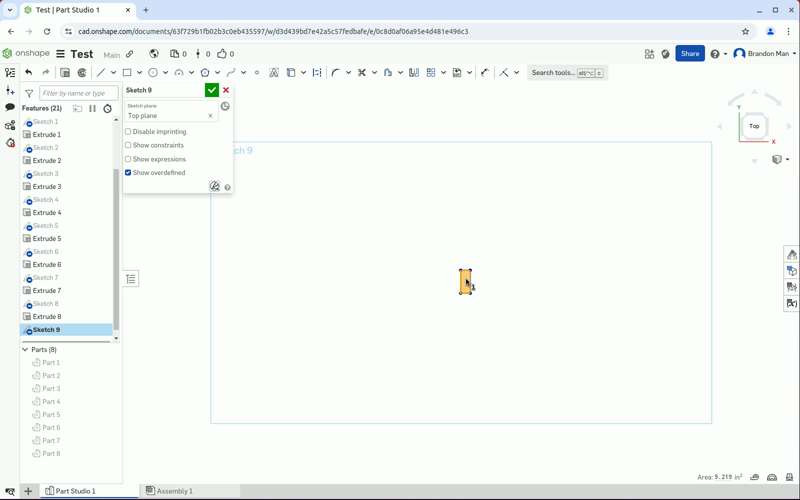
mouse_move(73, 352)
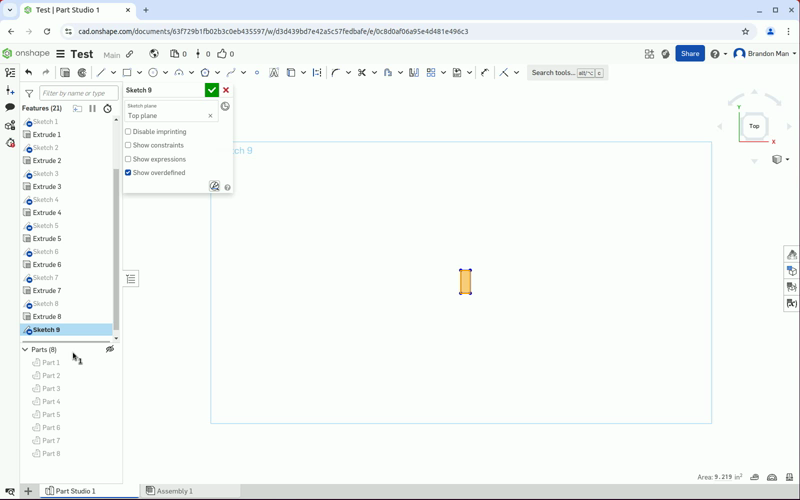
key(shift+y)
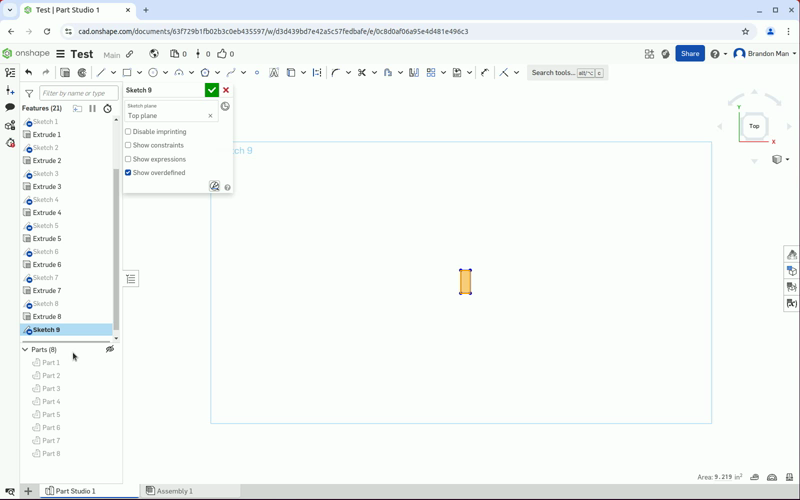
key(shift+e)
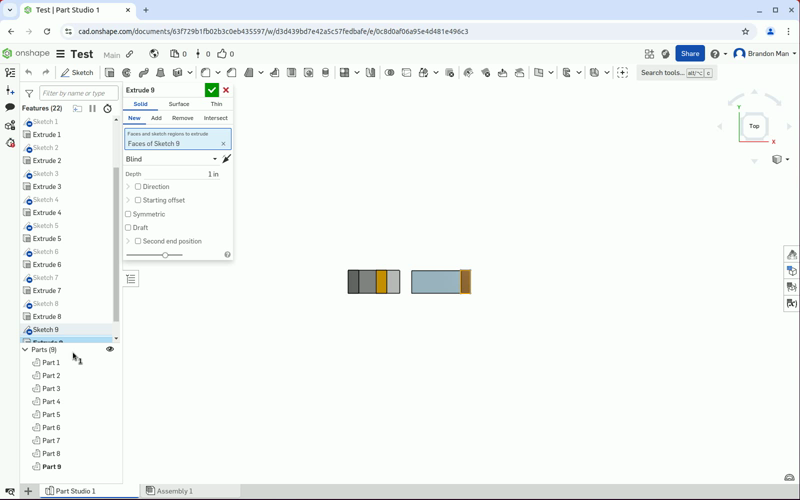
mouse_move(143, 106)
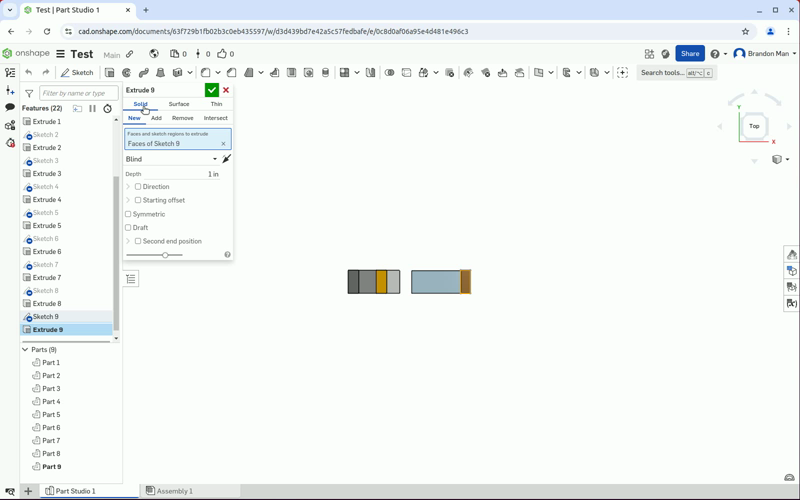
click(143, 106)
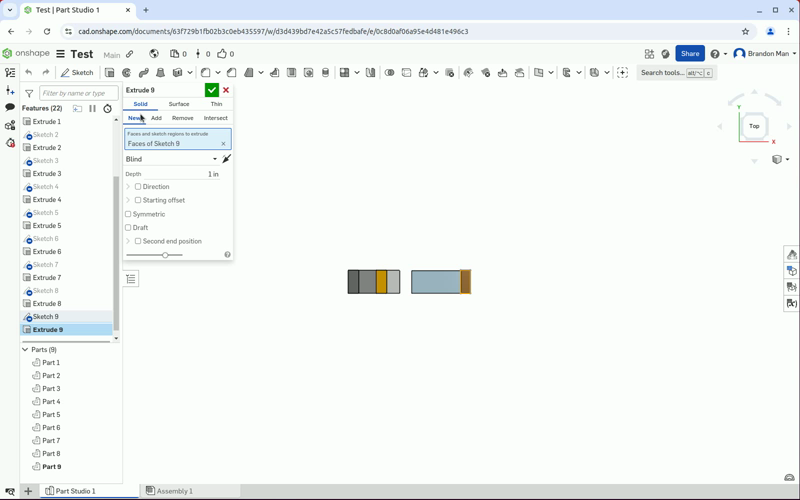
mouse_move(137, 120)
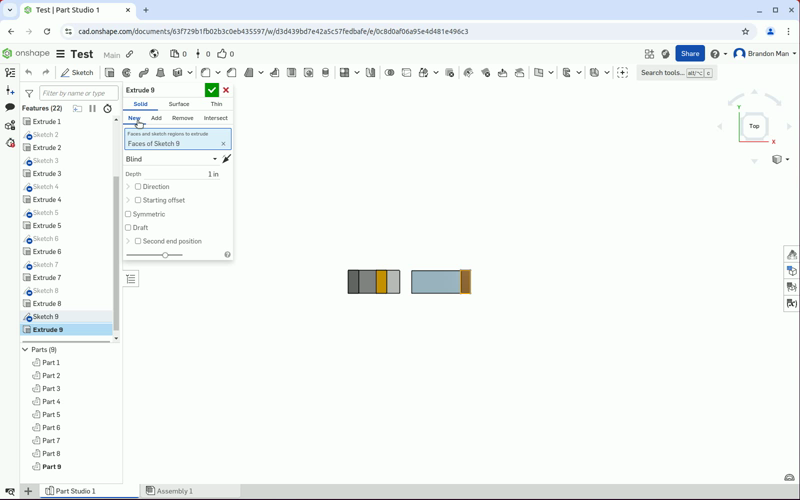
click(137, 120)
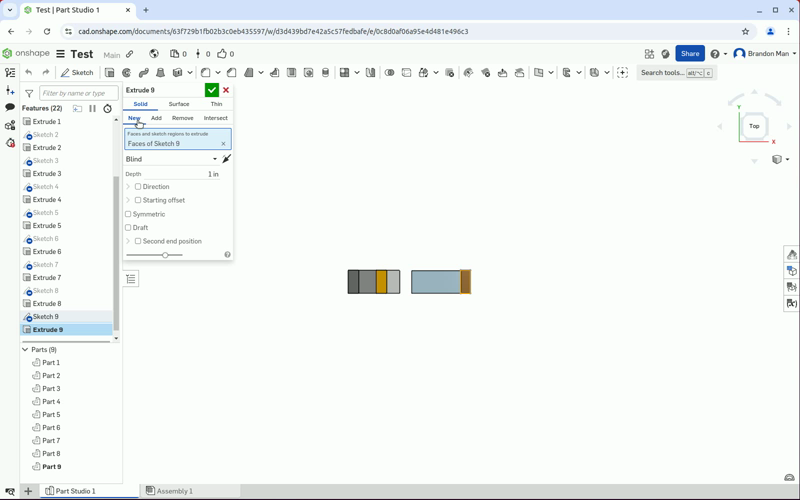
key(tab, 4)
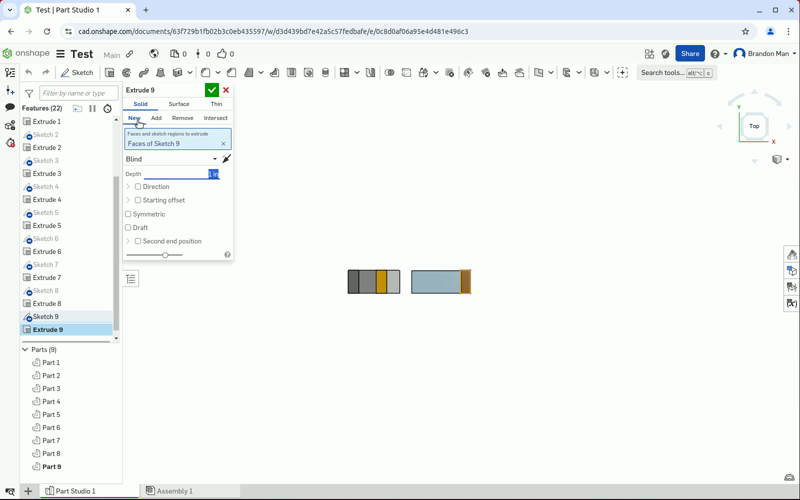
text(5.777)
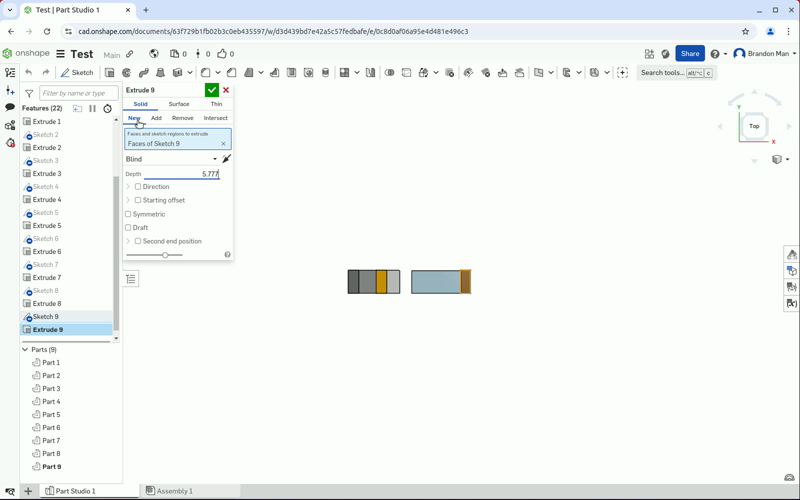
key(enter)
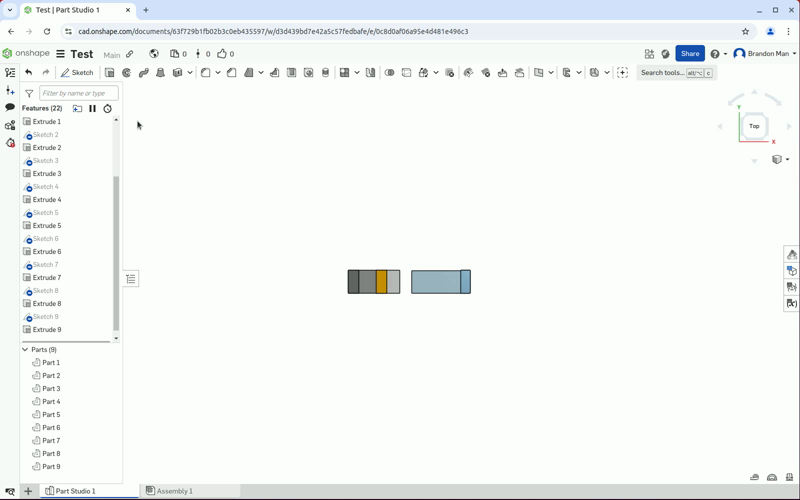
key(shift+h)
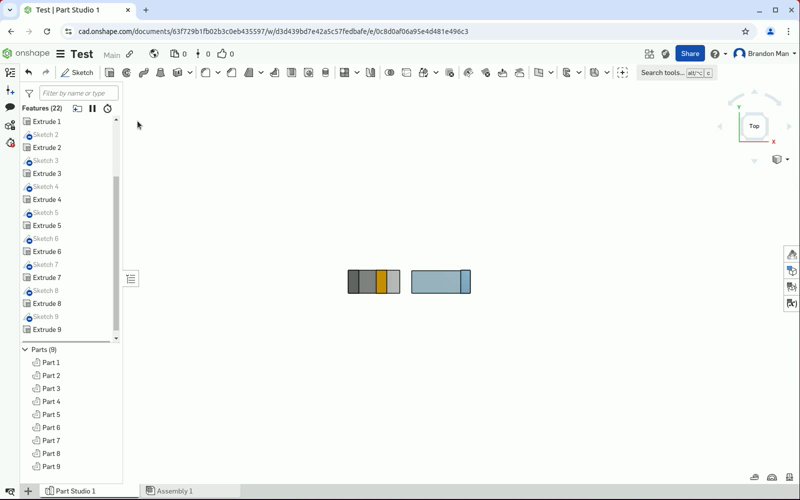
key(shift+h)
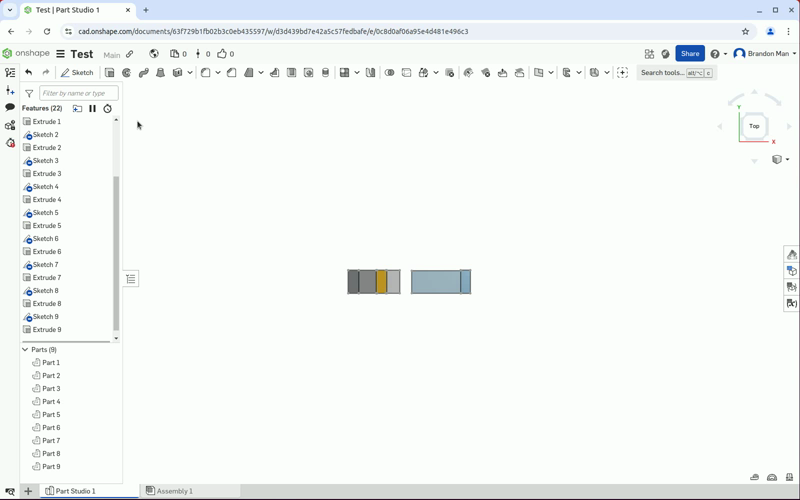
key(shift+7)
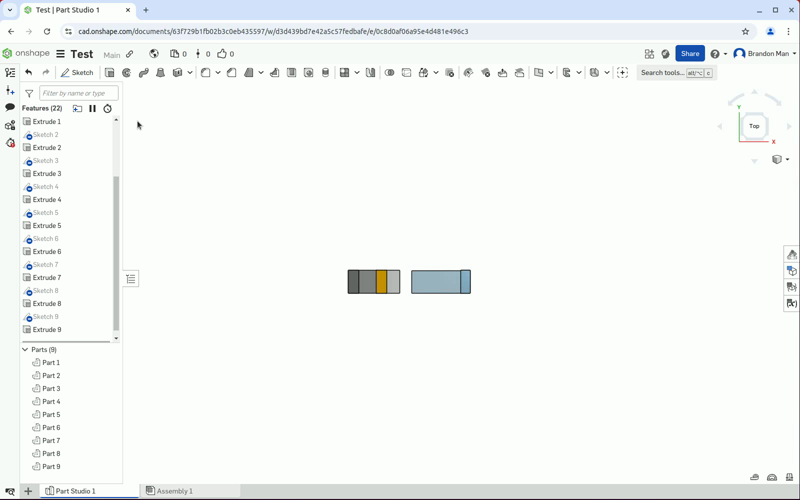
key(up, 3)
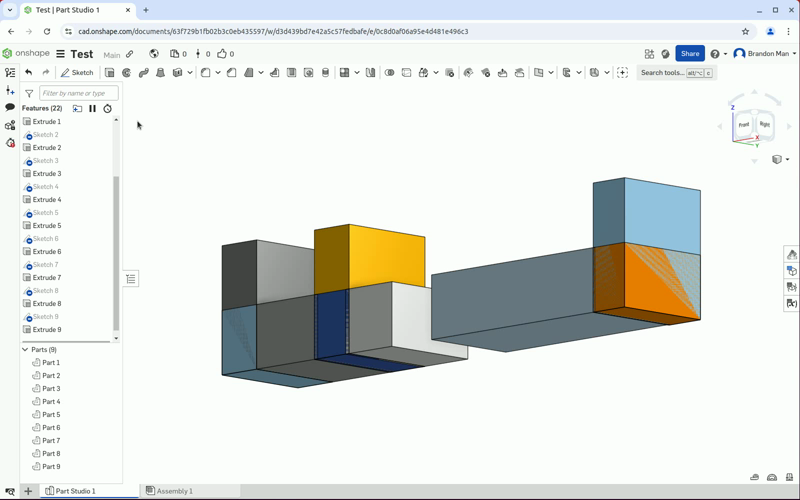
key(left, 3)
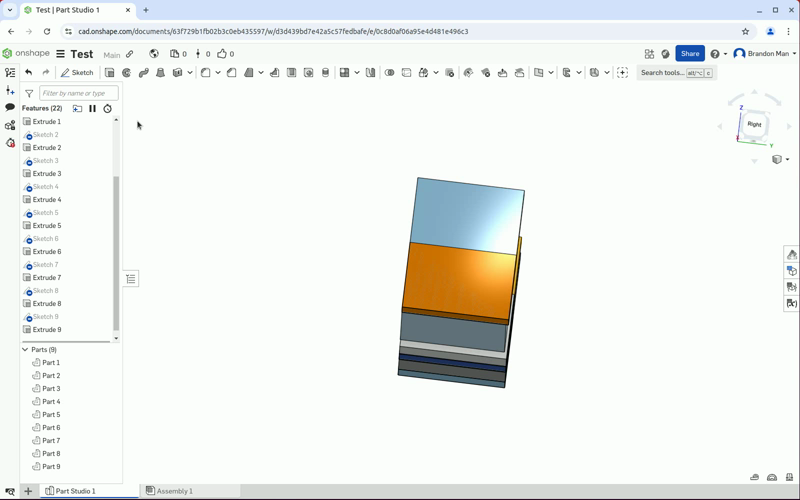
key(right, 3)
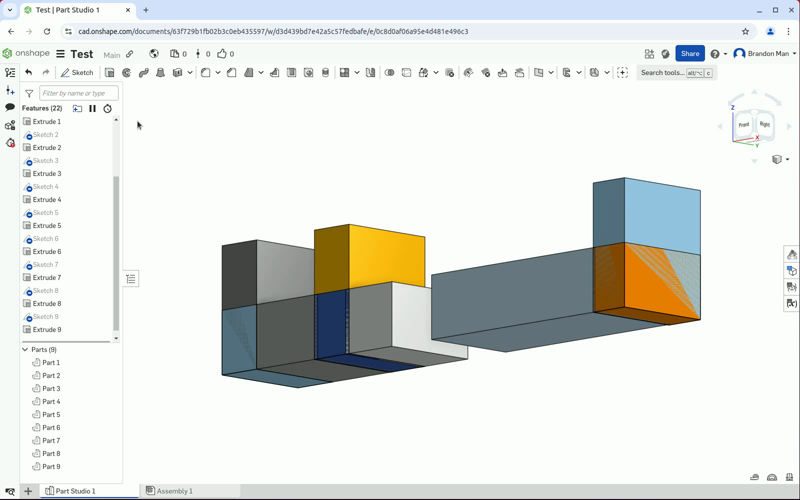
key(down, 3)
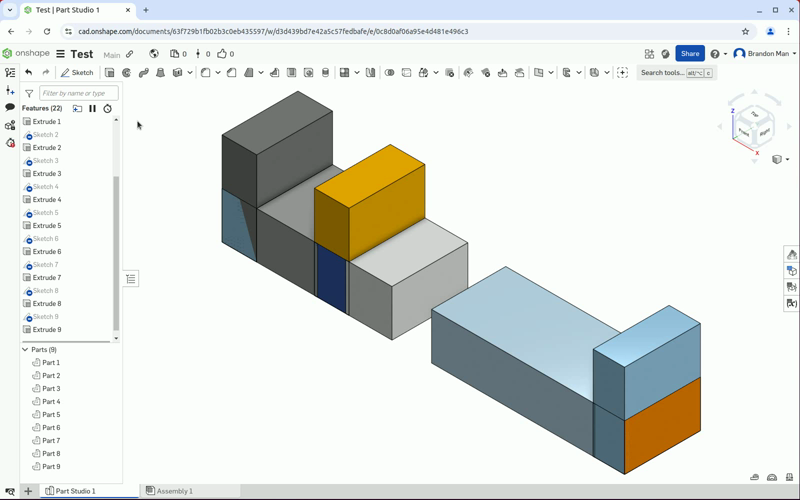
mouse_move(69, 111)
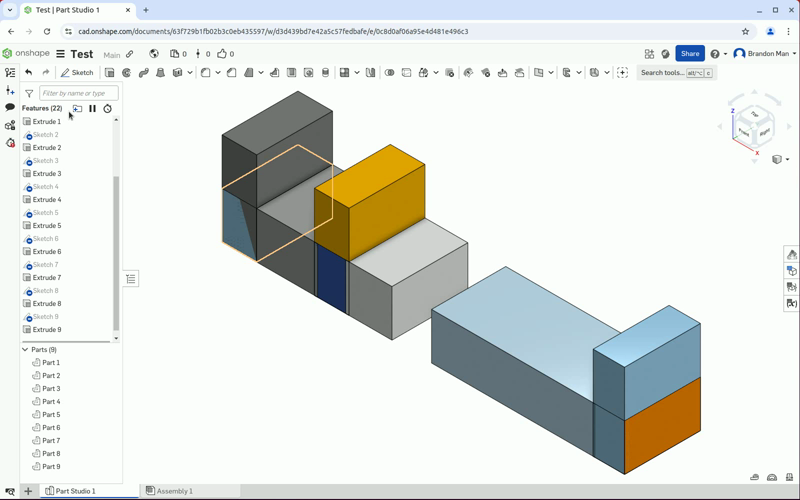
click(69, 111)